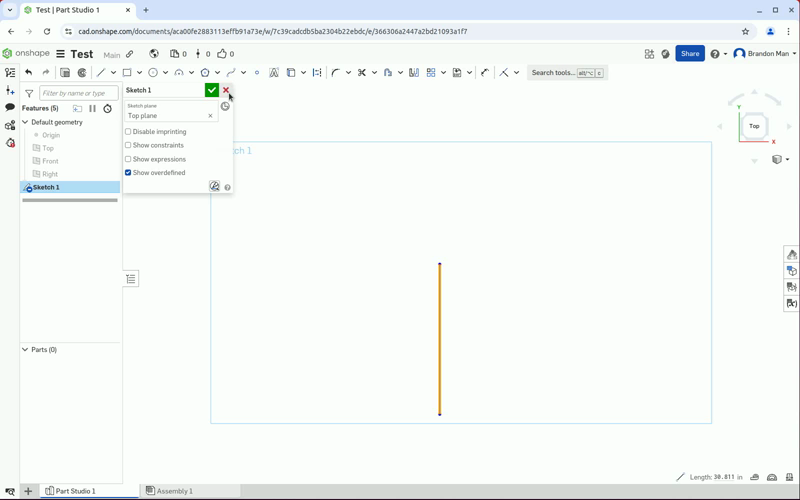
key(shift+h)
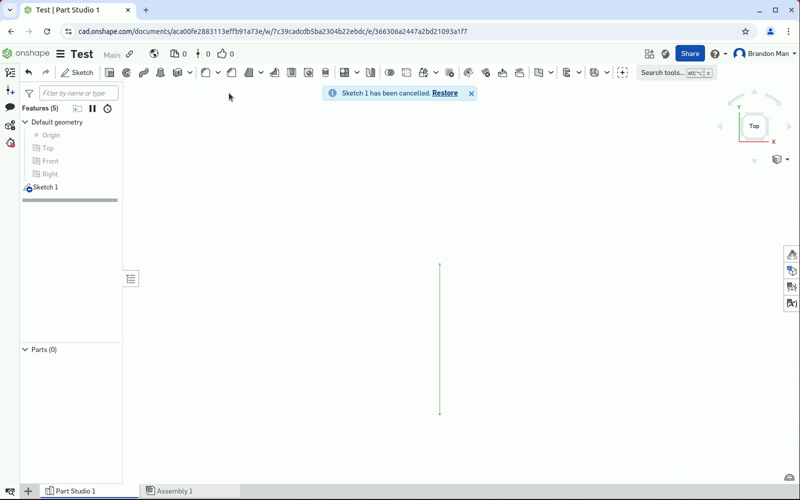
key(shift+s)
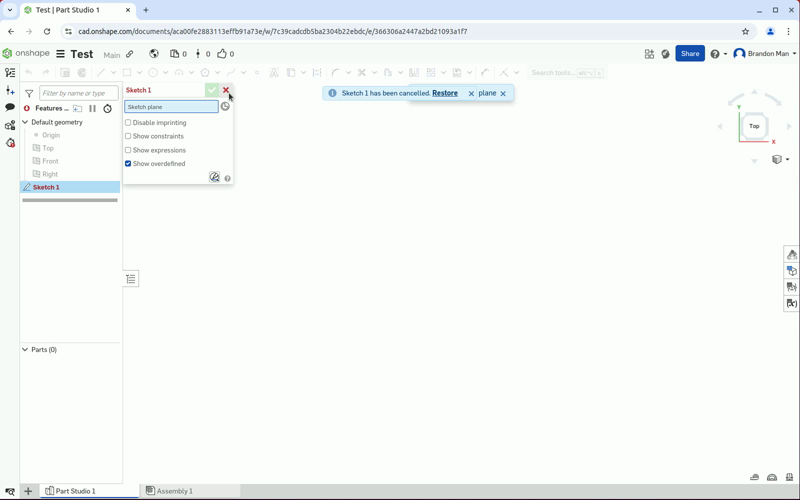
mouse_move(73, 150)
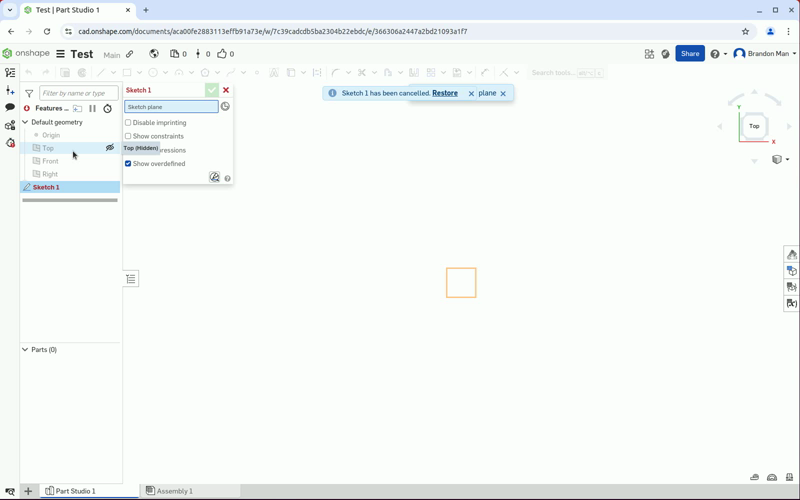
click(73, 150)
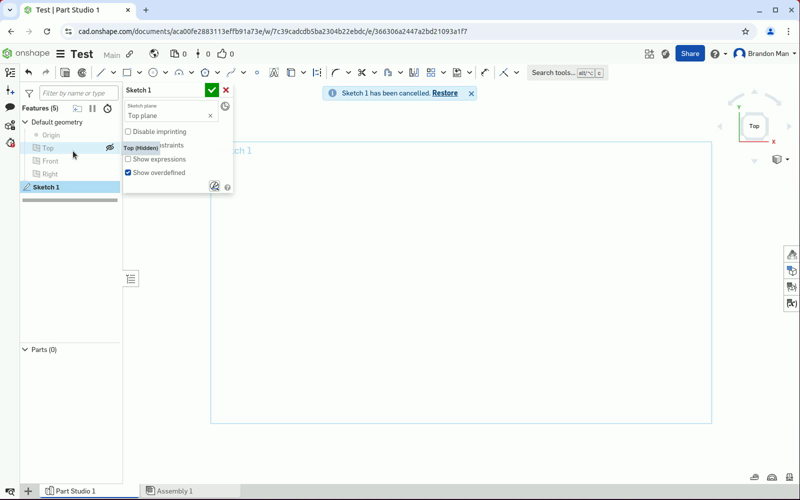
mouse_move(73, 352)
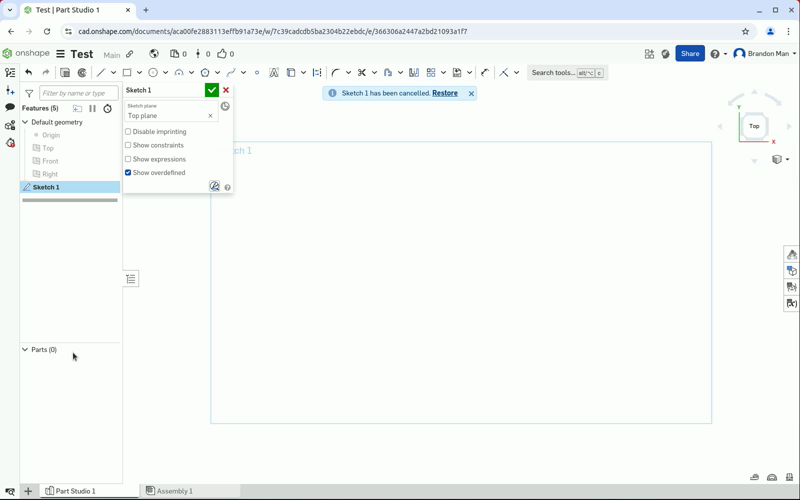
key(y)
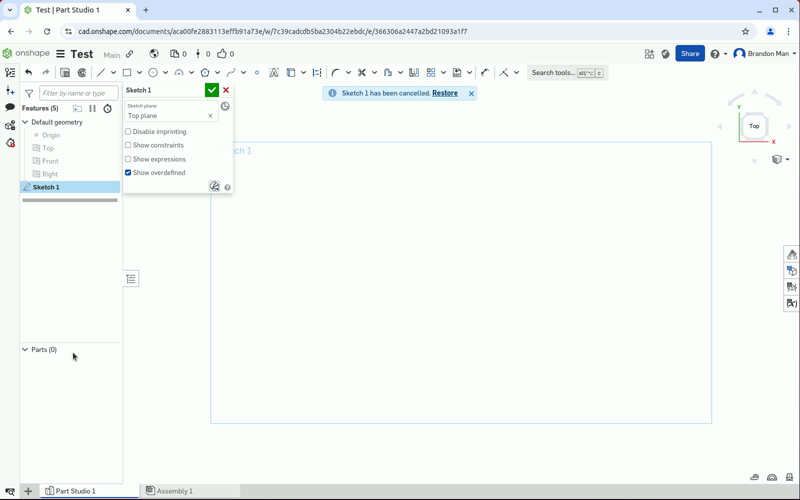
key(l)
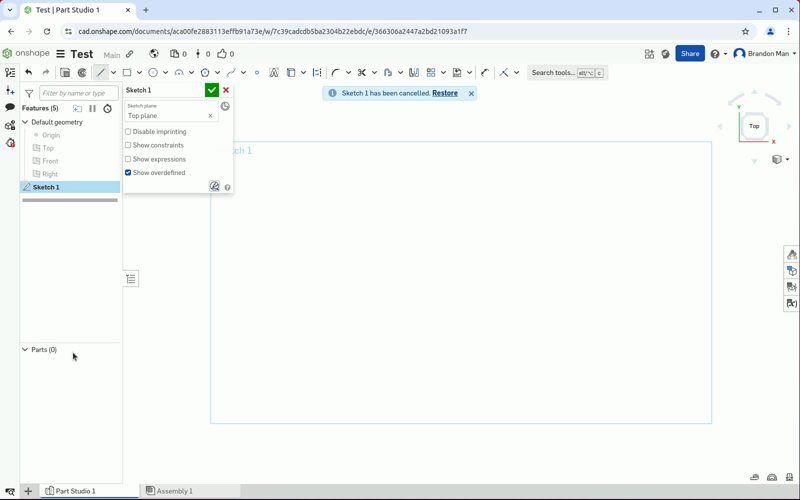
key_down(shift)
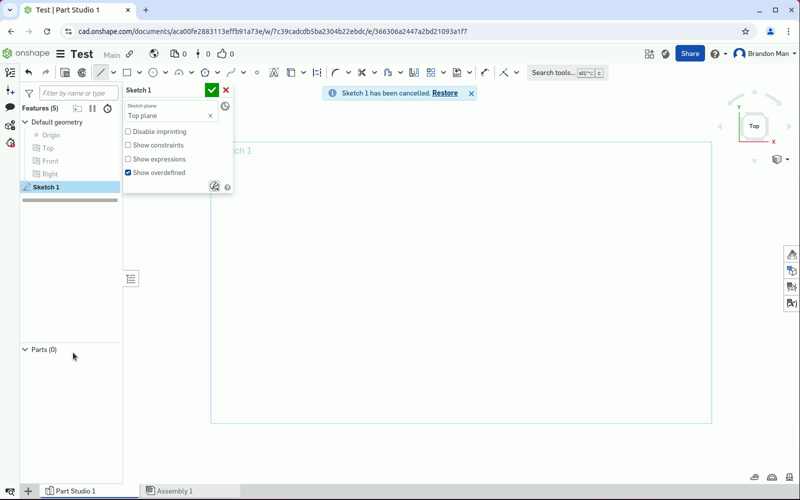
mouse_move(375, 366)
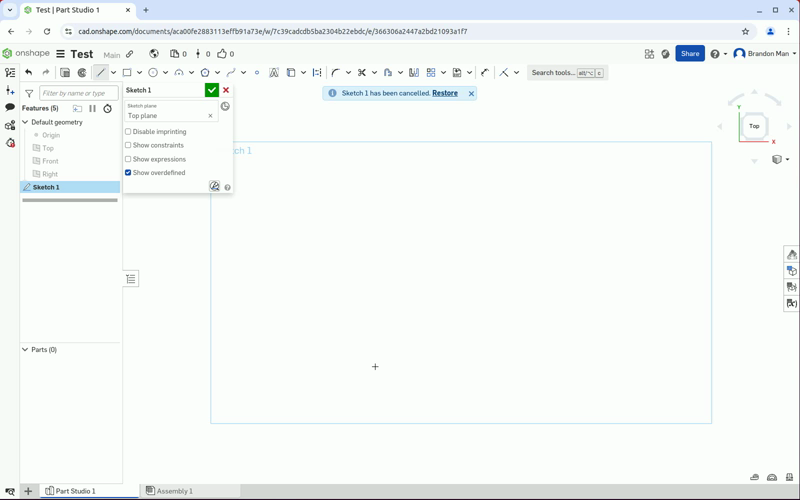
click(375, 366)
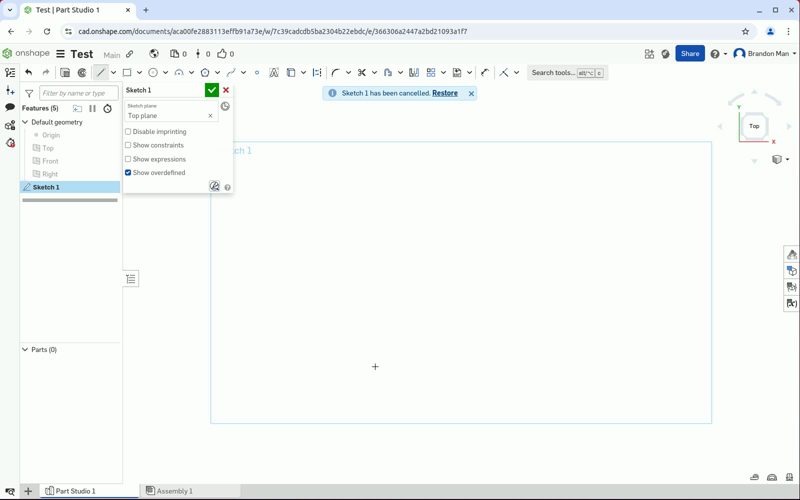
key_up(shift)
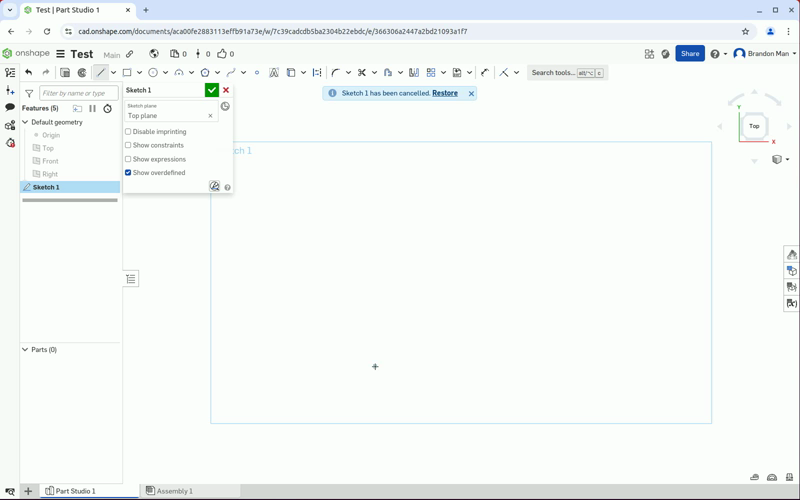
key_down(shift)
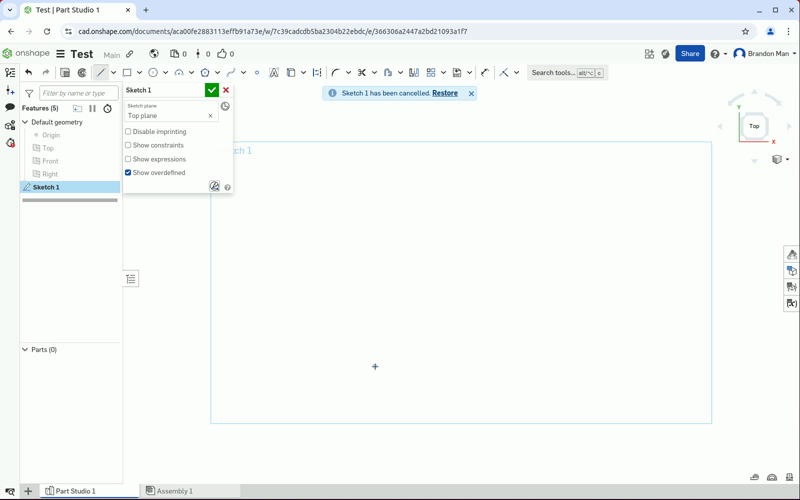
mouse_move(570, 366)
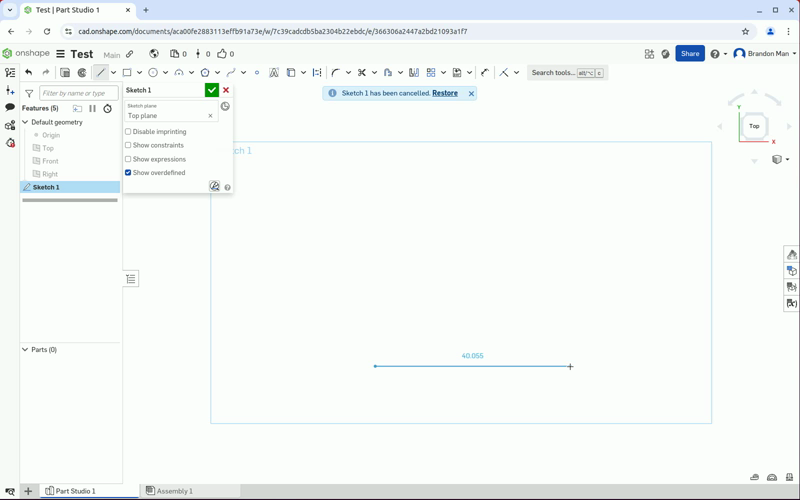
click(570, 366)
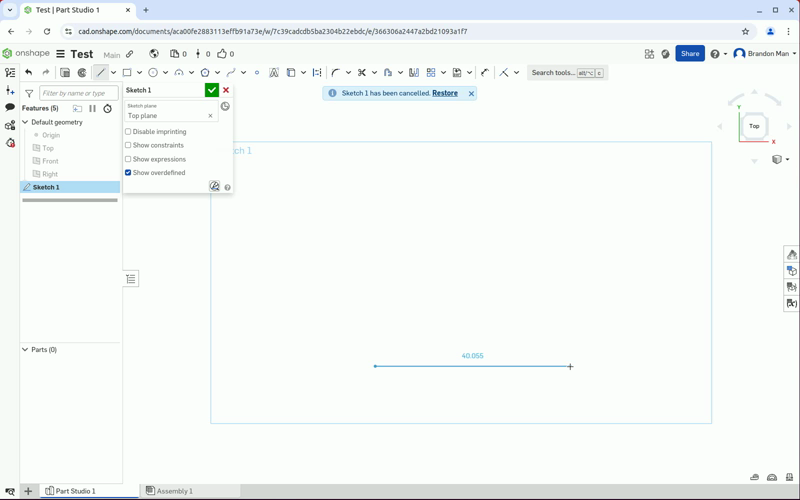
key_up(shift)
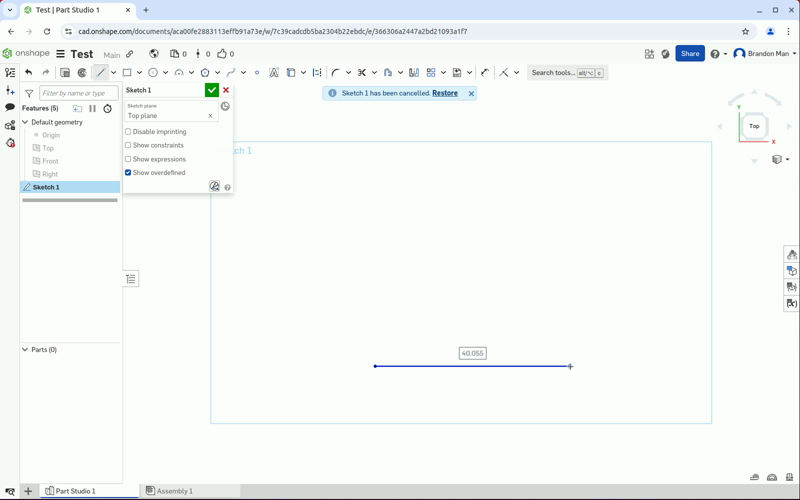
key_down(shift)
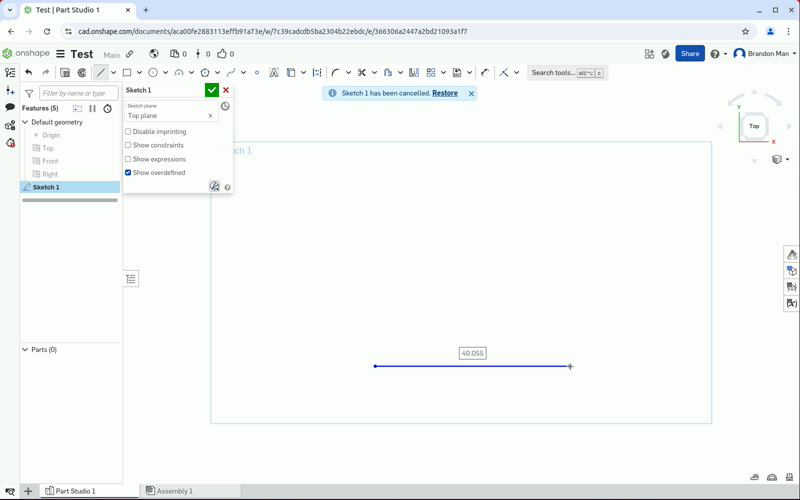
mouse_move(570, 171)
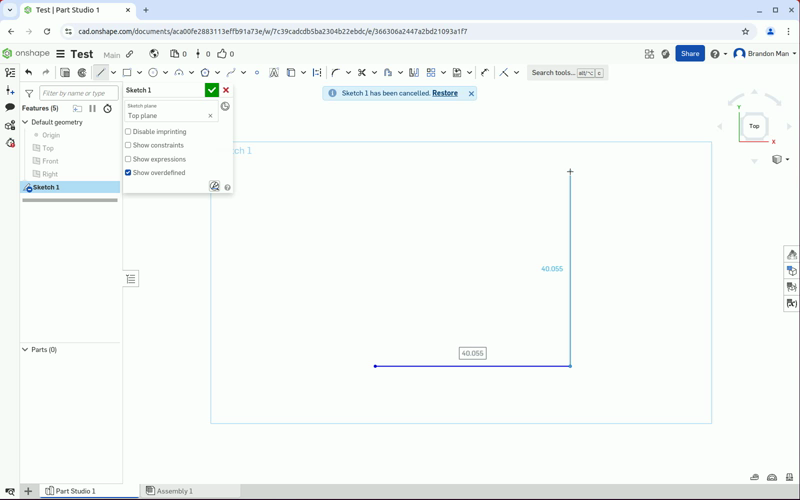
click(570, 171)
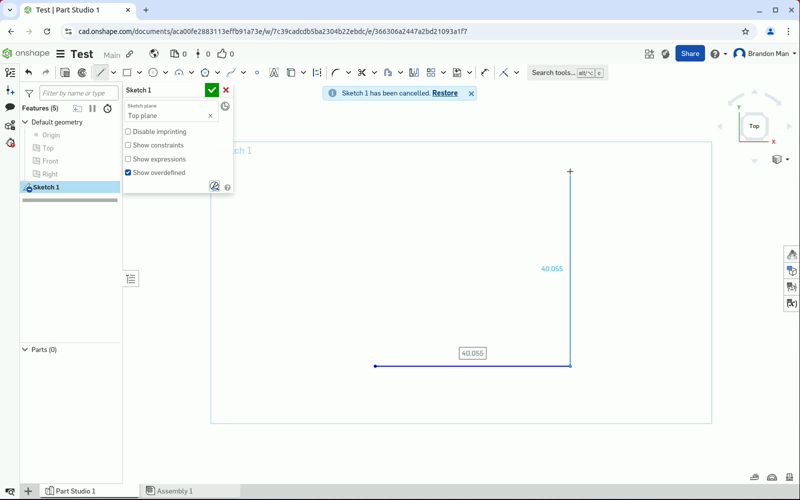
key_up(shift)
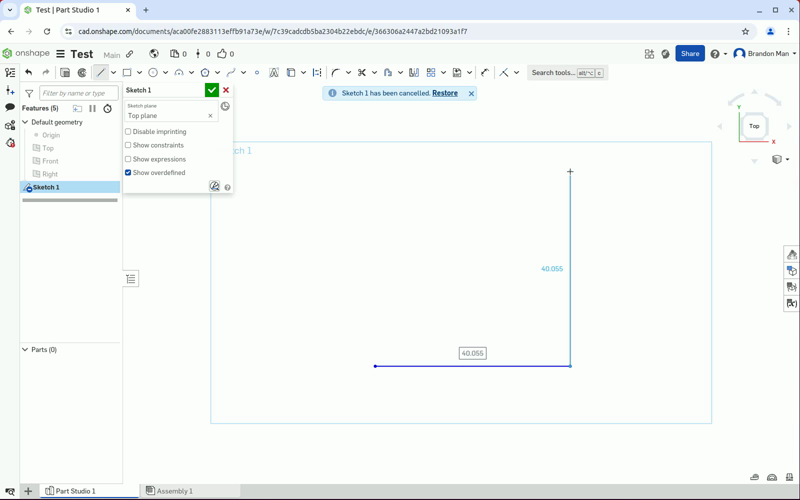
key_down(shift)
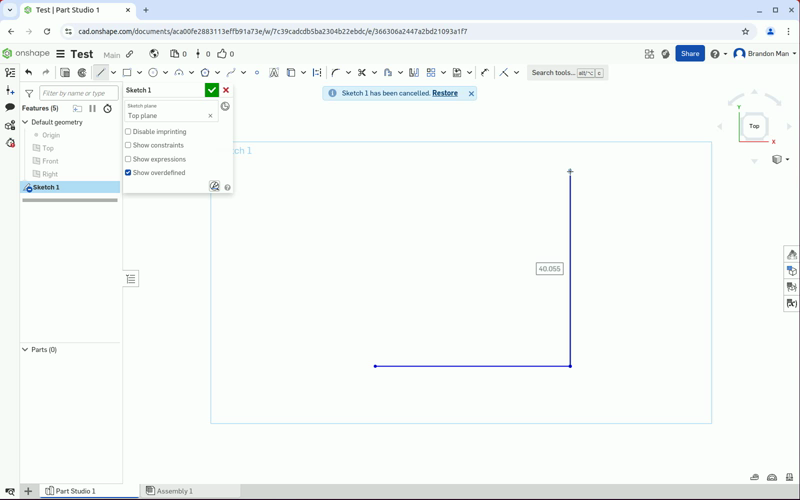
mouse_move(453, 171)
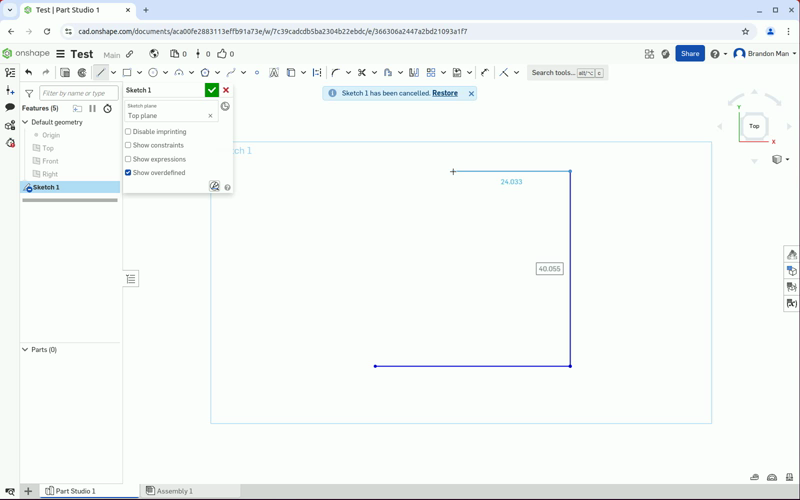
click(453, 171)
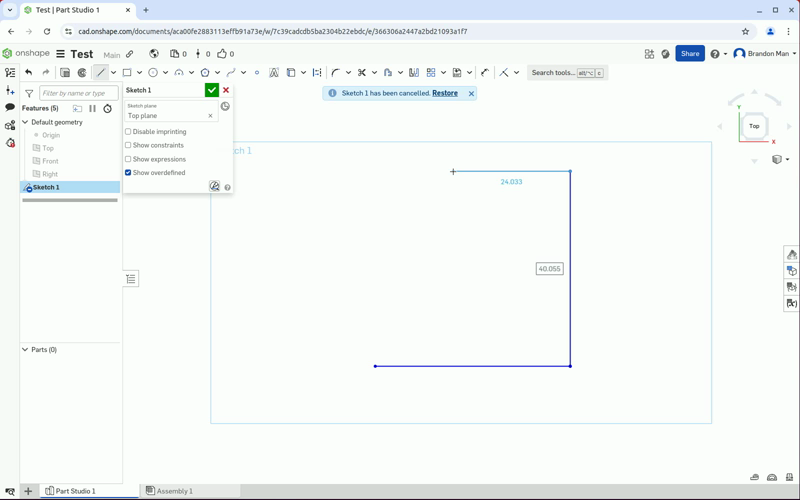
key_up(shift)
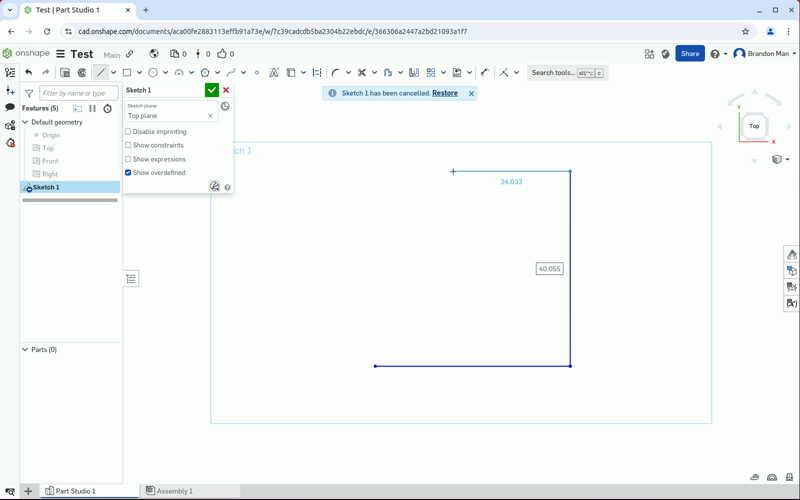
key_down(shift)
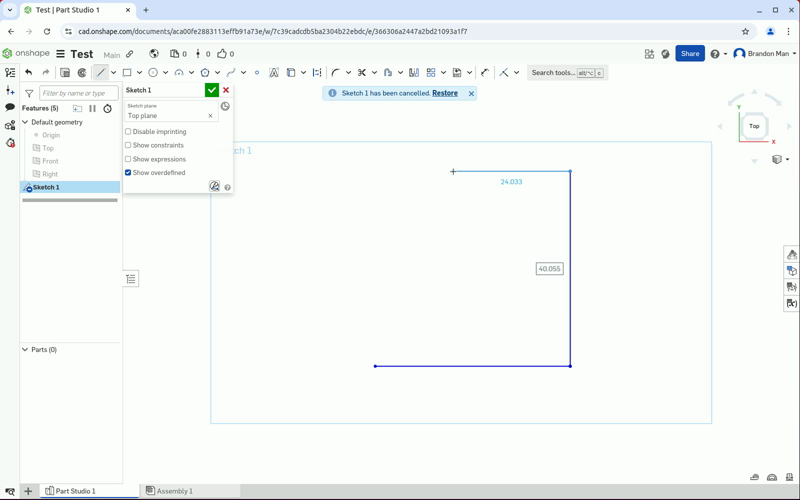
mouse_move(375, 249)
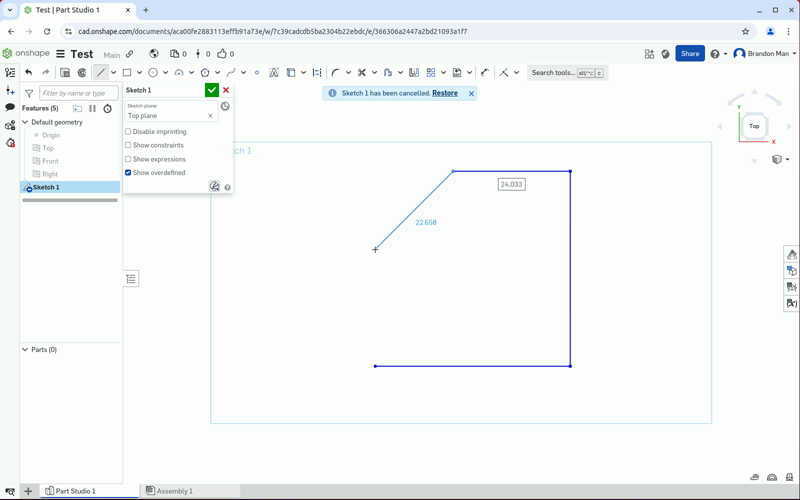
click(375, 249)
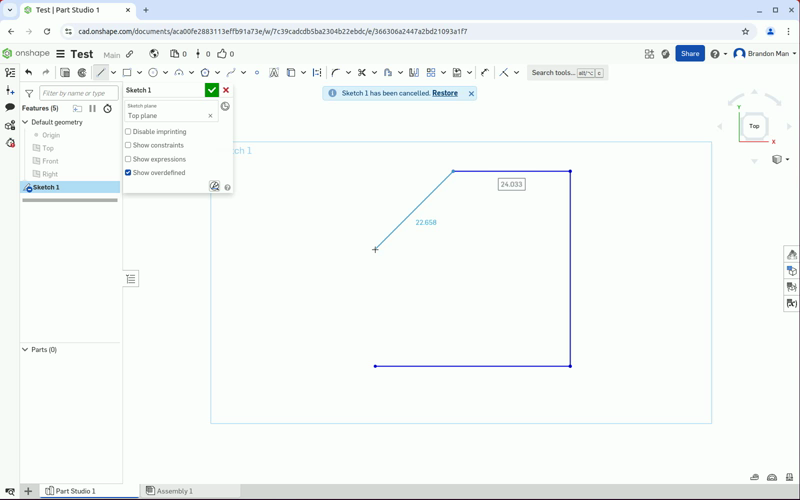
key_up(shift)
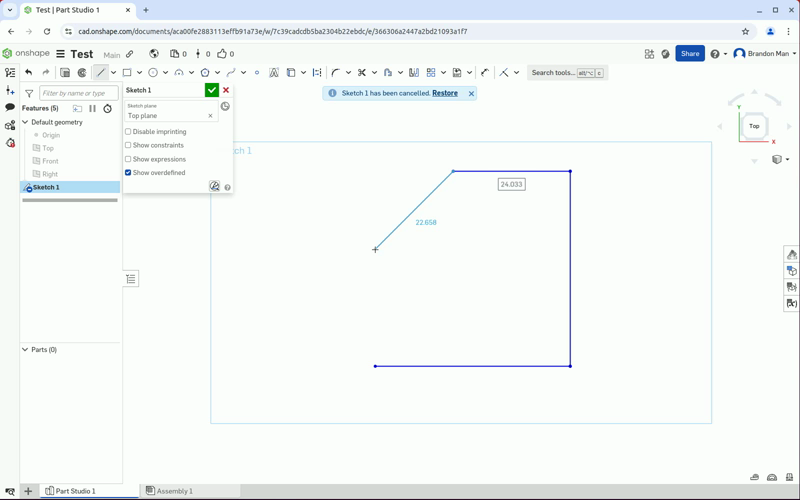
key_down(shift)
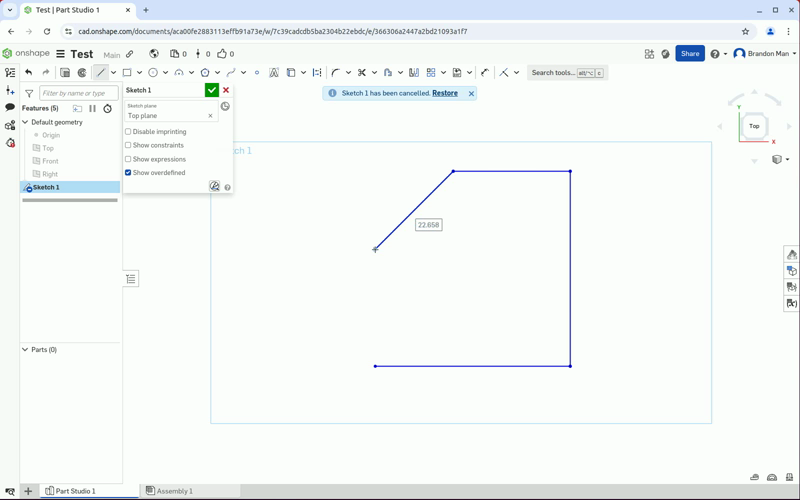
mouse_move(375, 366)
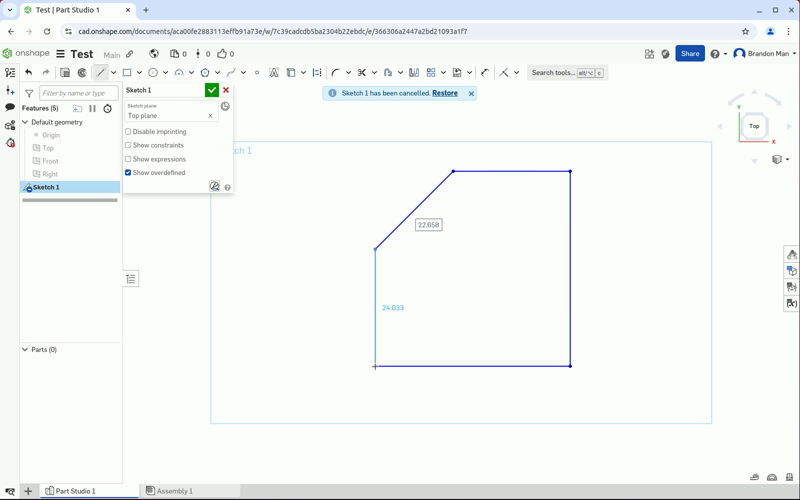
key_up(shift)
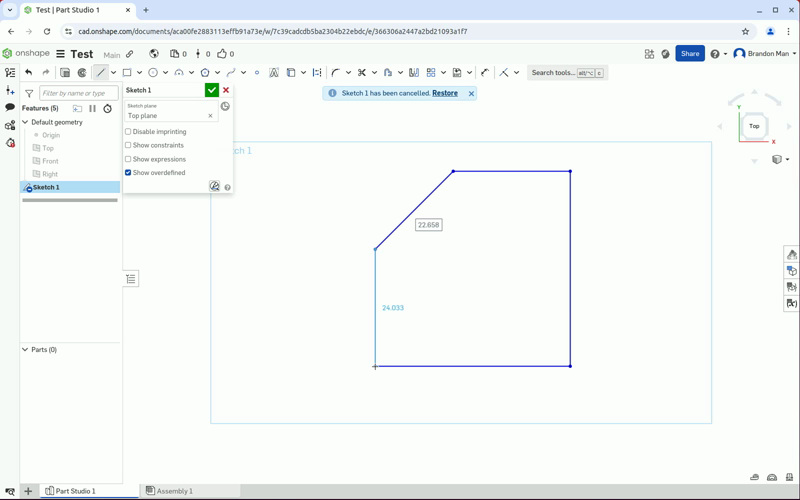
click(375, 366)
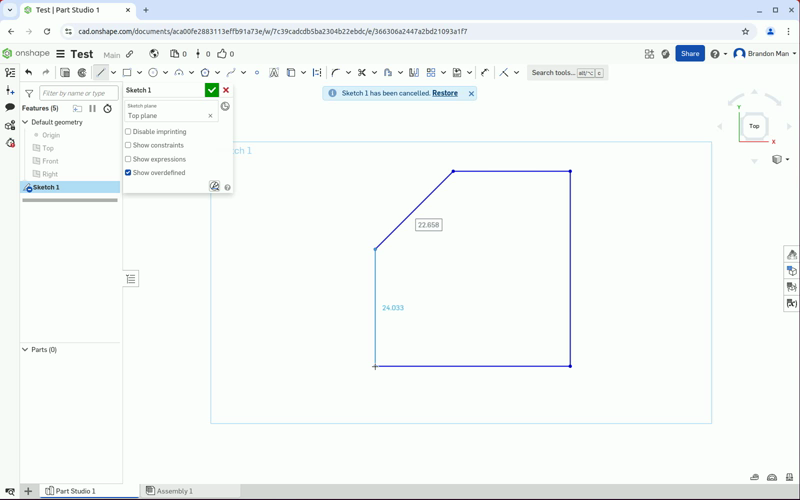
key(esc)
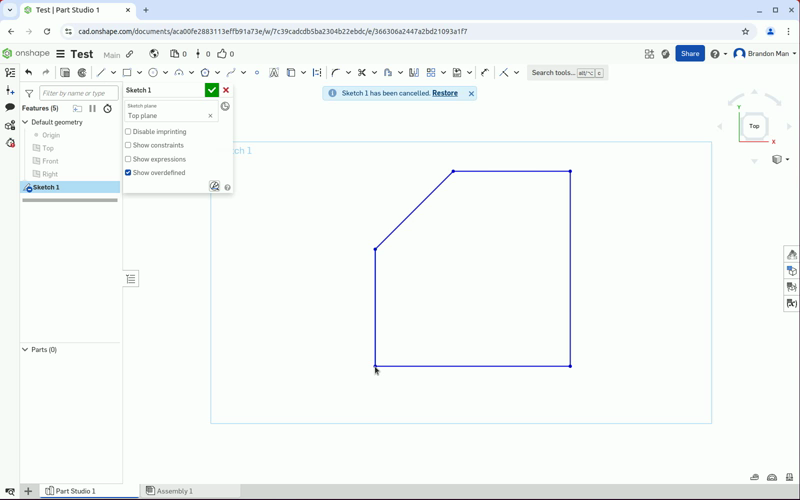
mouse_move(502, 221)
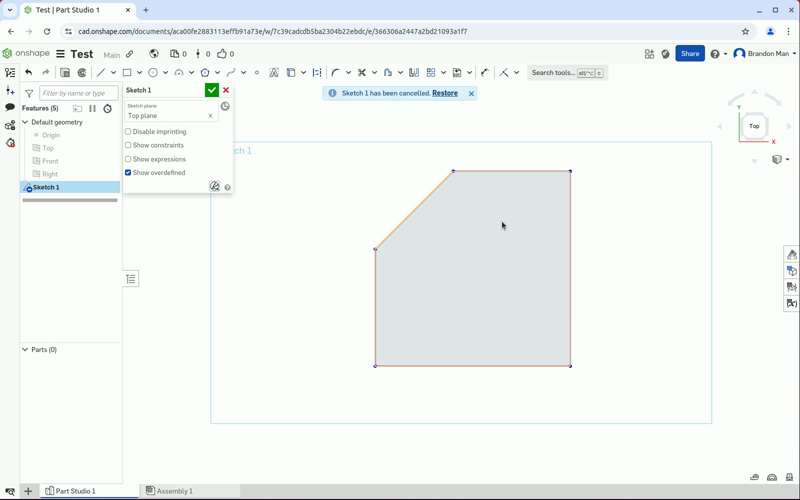
click(502, 221)
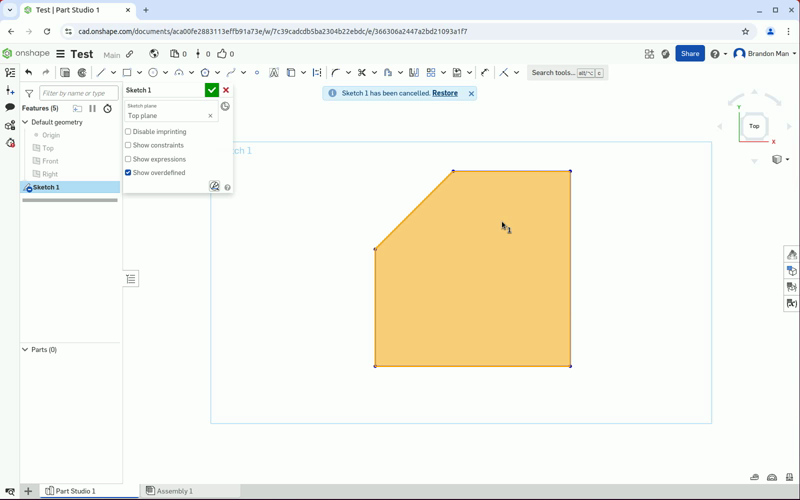
mouse_move(73, 352)
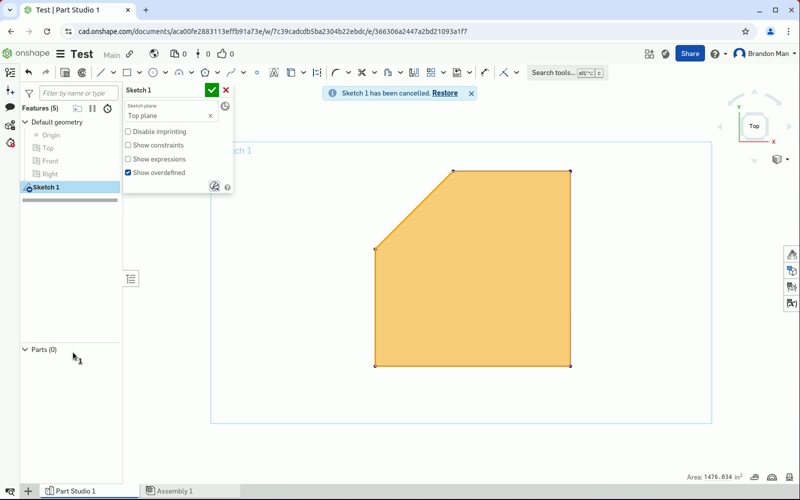
key(shift+y)
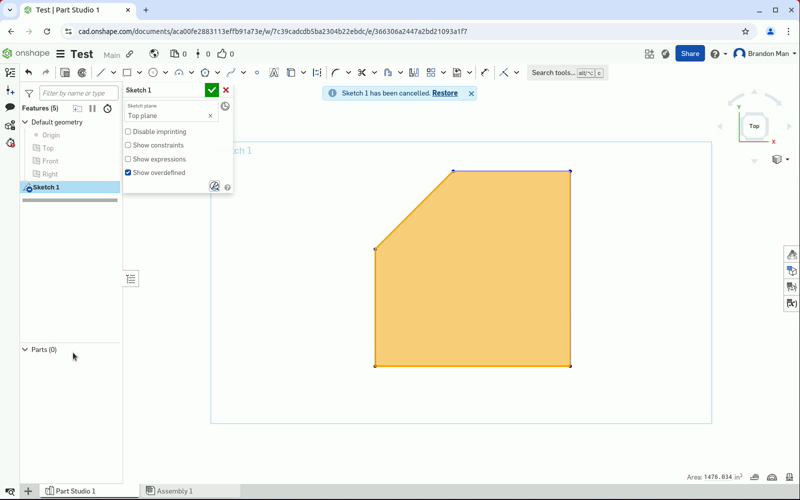
key(shift+e)
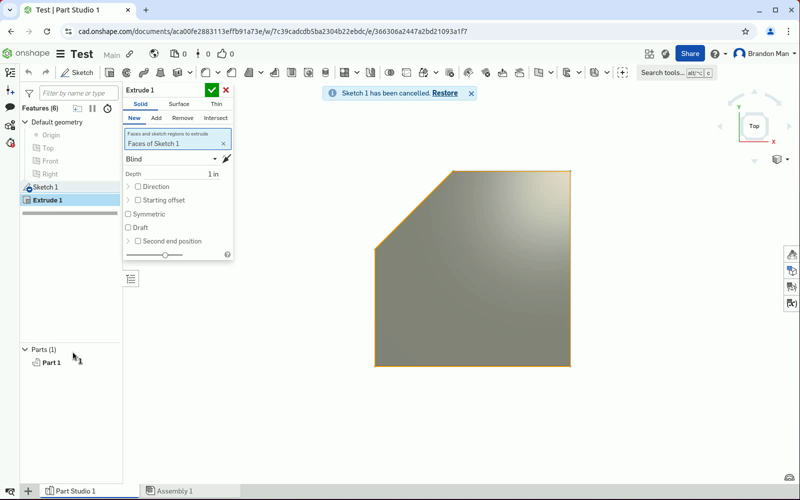
mouse_move(143, 106)
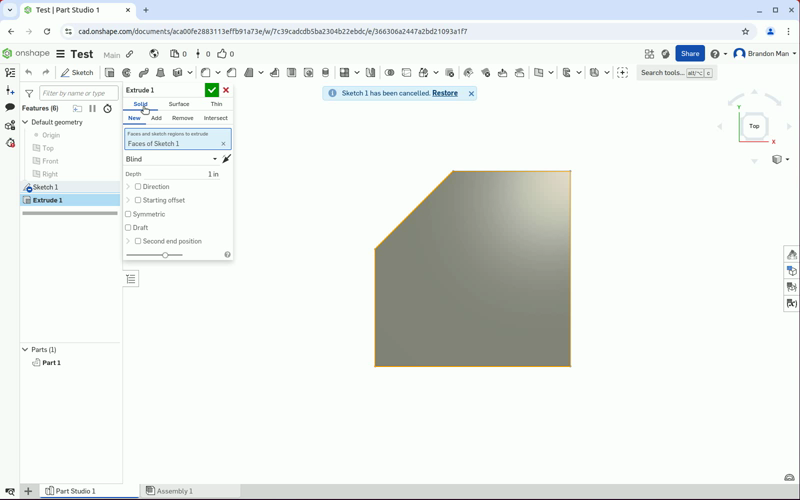
click(143, 106)
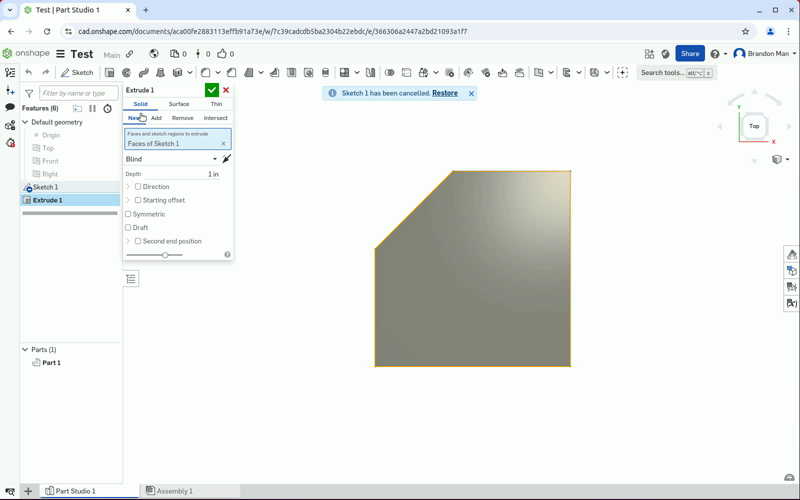
mouse_move(137, 120)
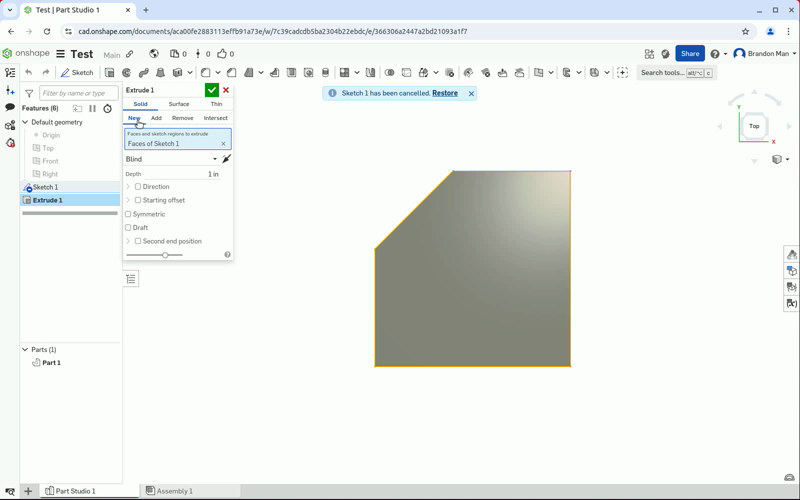
click(137, 120)
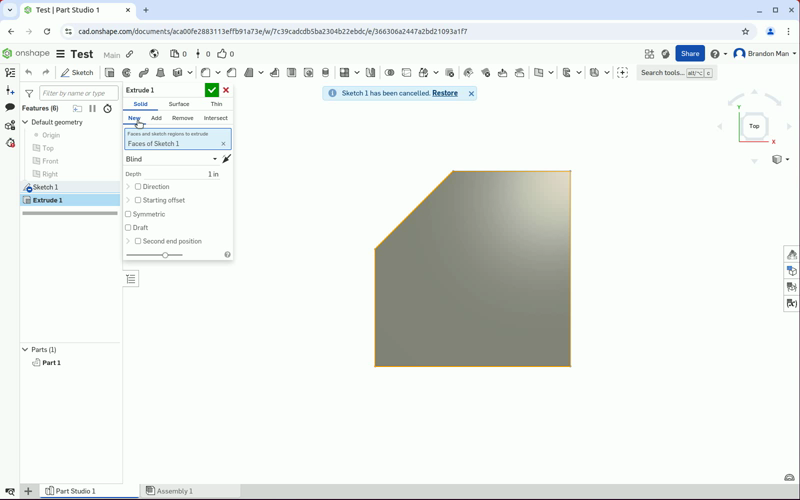
key(tab, 4)
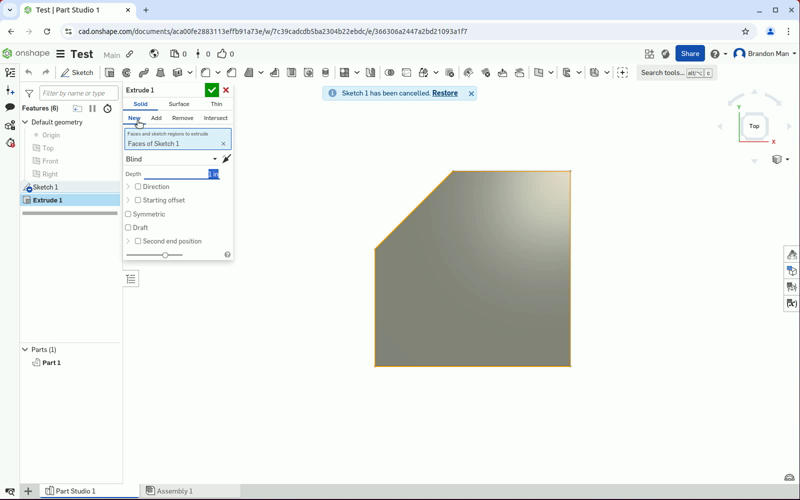
text(1.204)
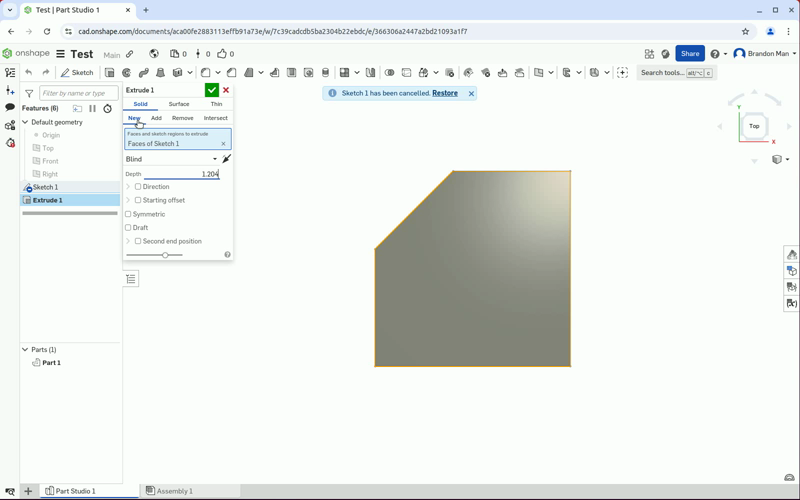
key(enter)
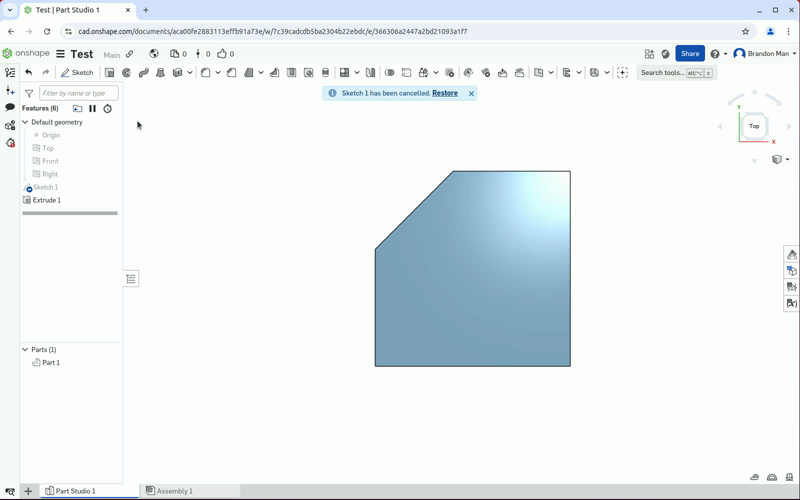
key(shift+h)
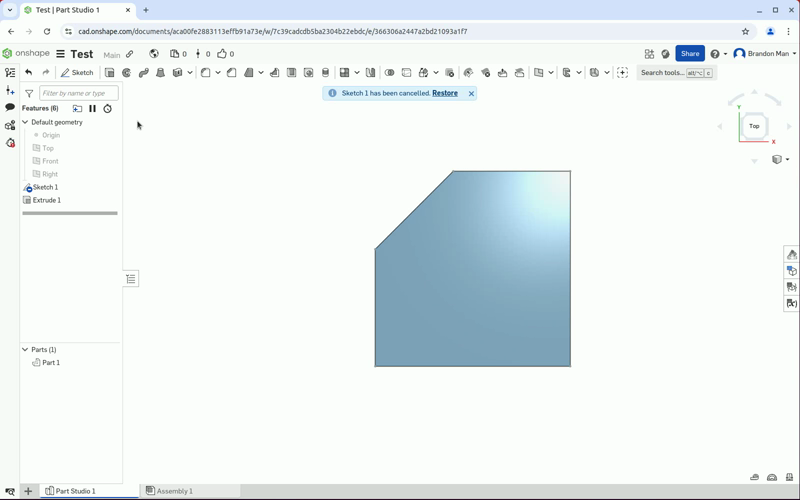
key(shift+h)
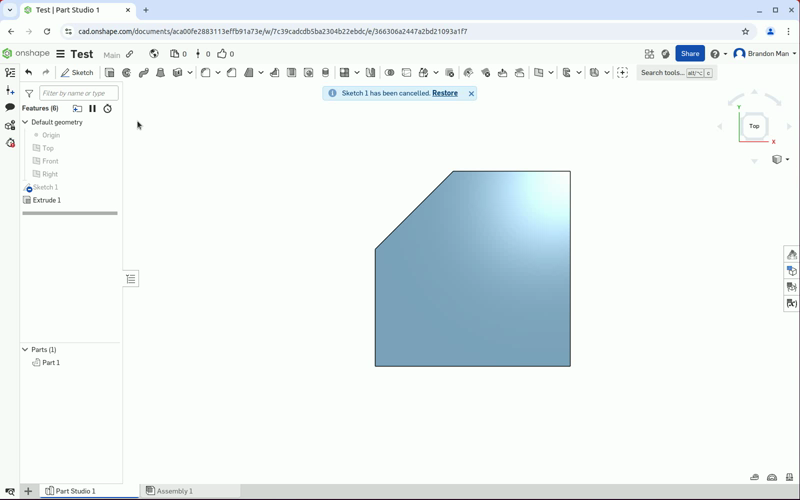
mouse_move(73, 189)
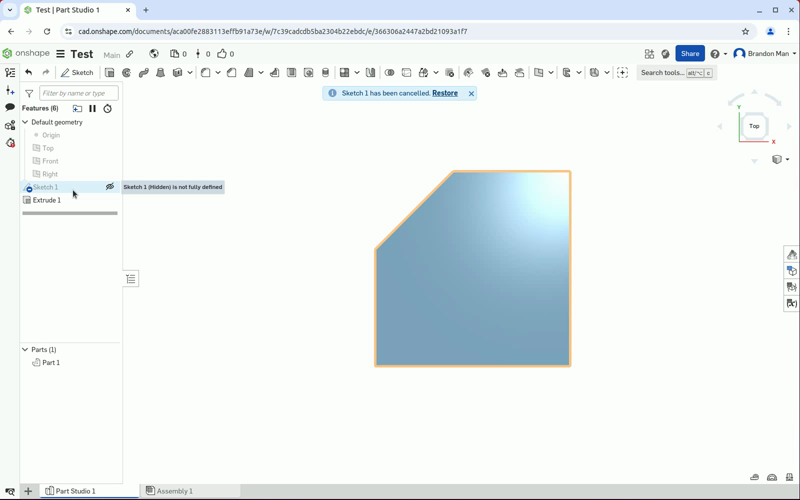
click(73, 189)
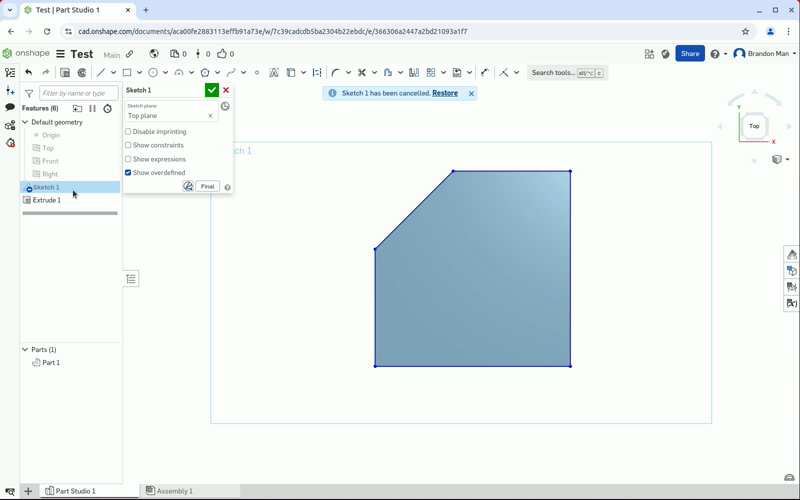
mouse_move(229, 92)
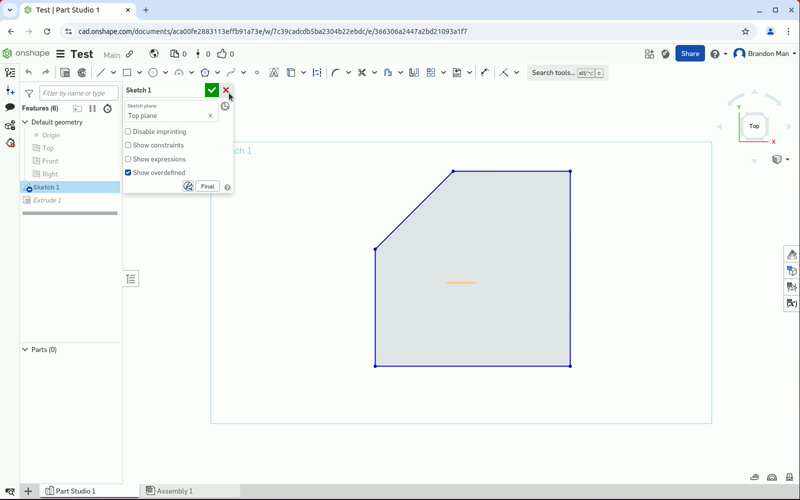
click(229, 92)
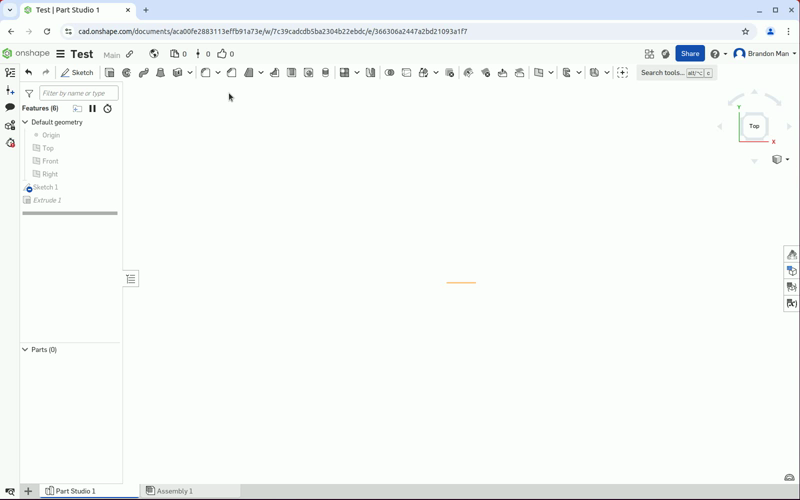
mouse_move(541, 75)
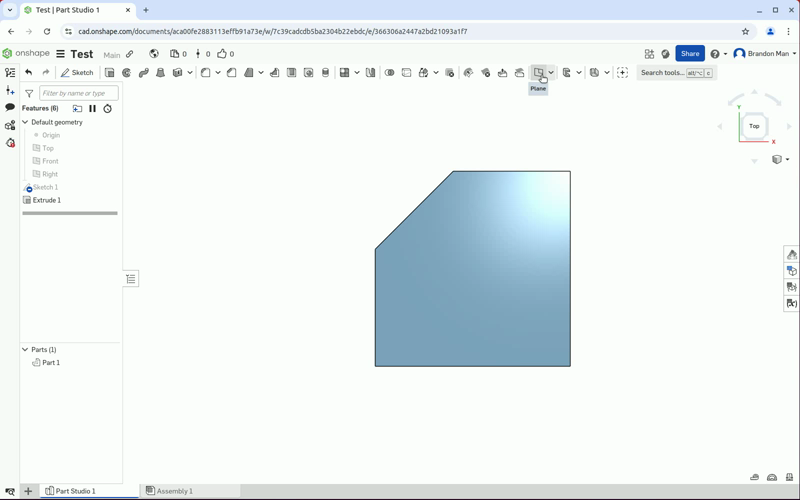
click(541, 75)
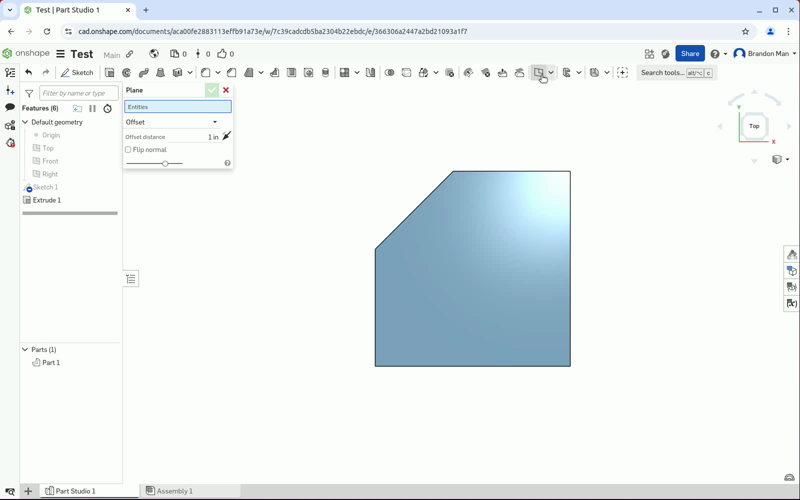
mouse_move(73, 150)
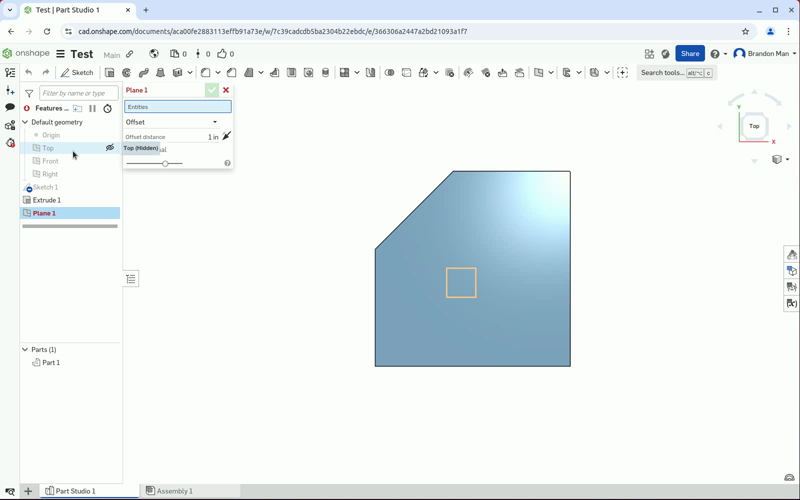
click(73, 150)
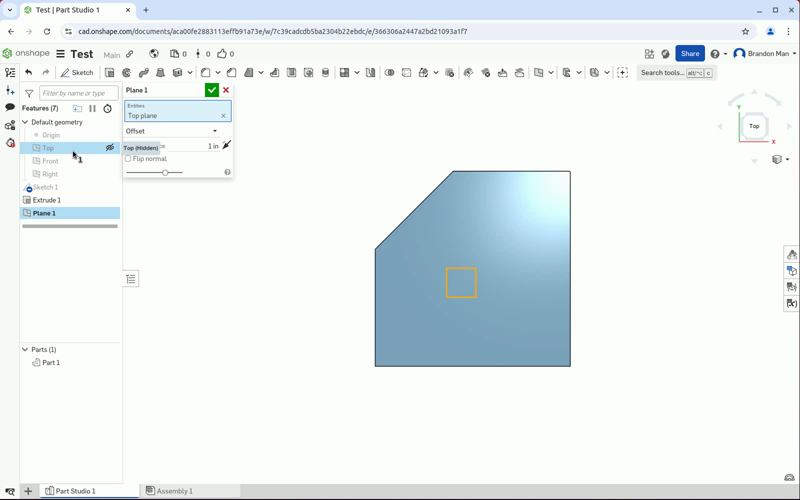
key(tab, 2)
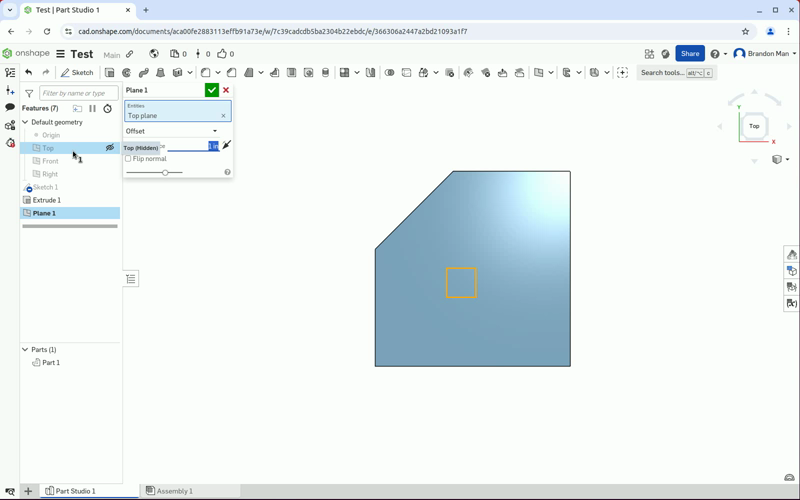
text(1.202)
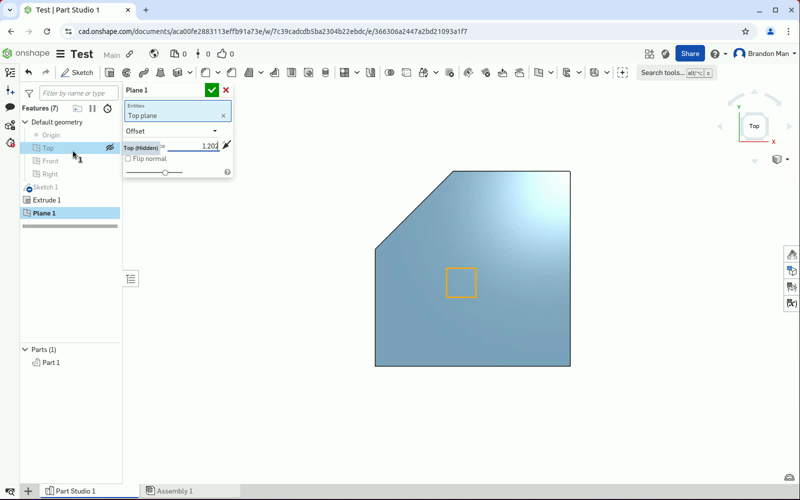
key(enter, 2)
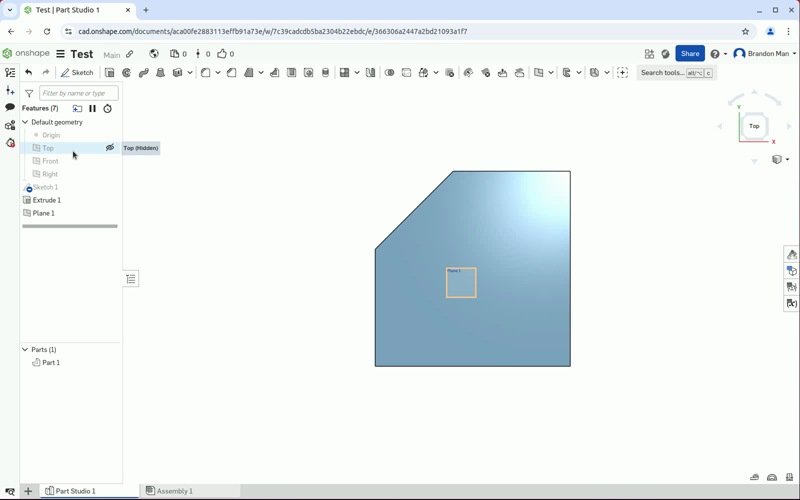
key(shift+s)
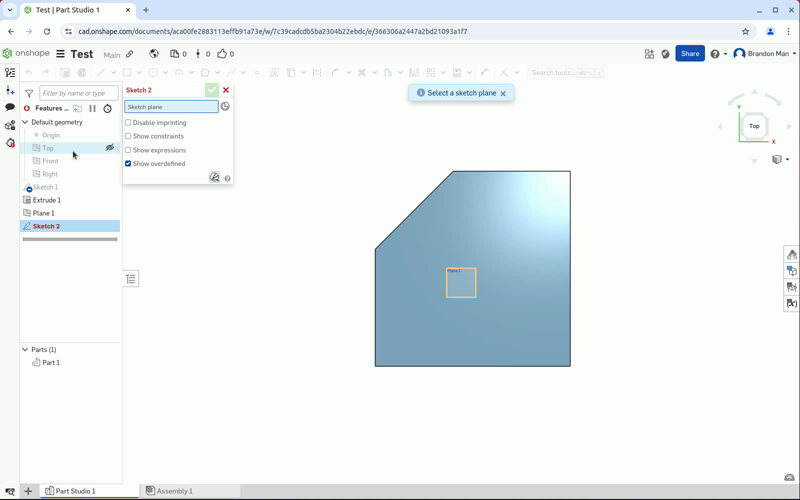
mouse_move(73, 215)
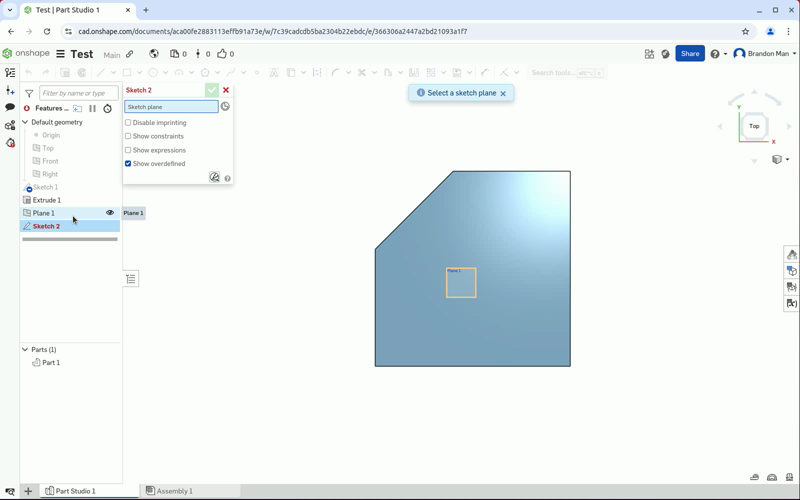
click(73, 215)
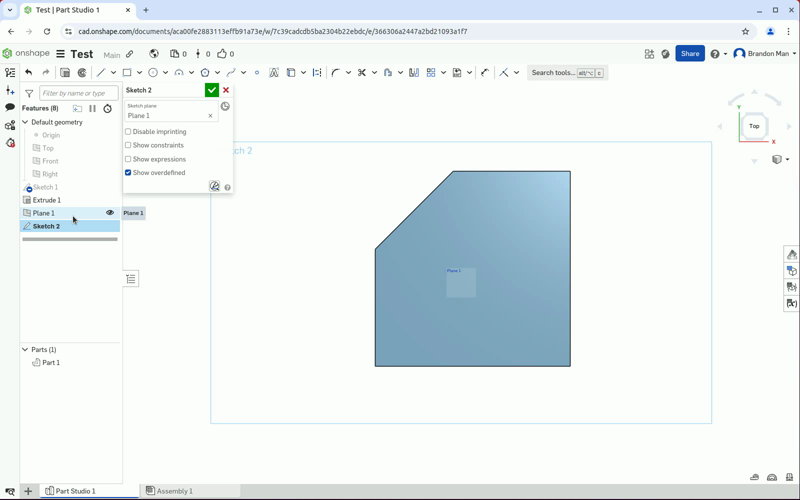
mouse_move(73, 352)
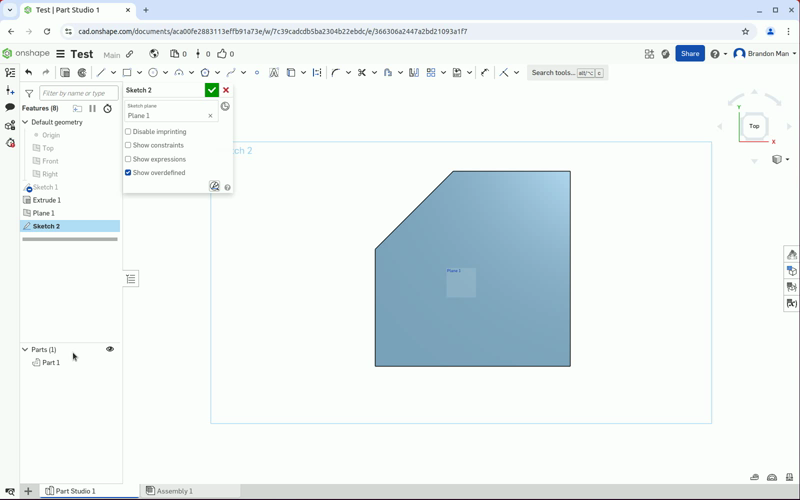
key(y)
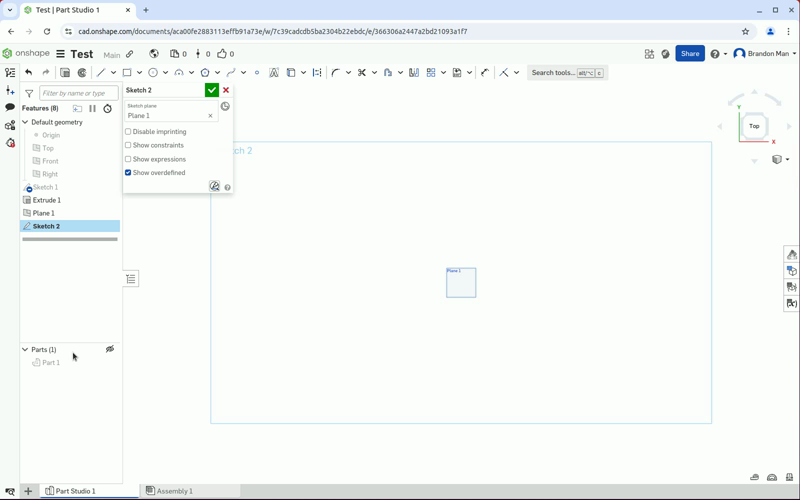
key(l)
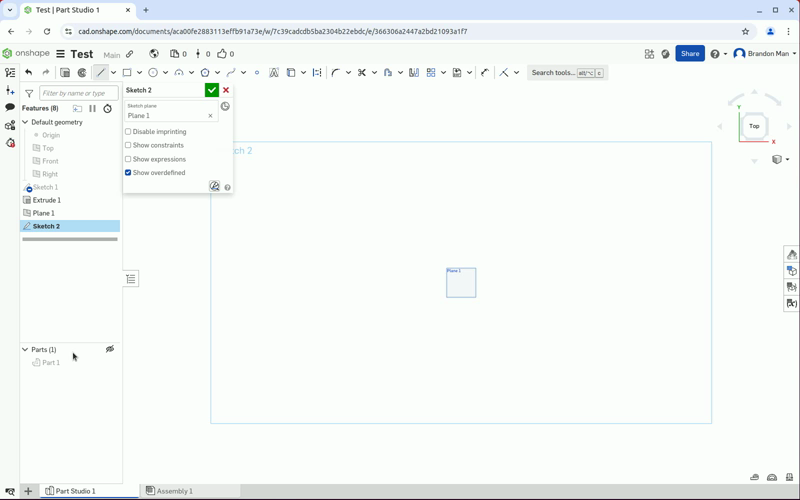
key_down(shift)
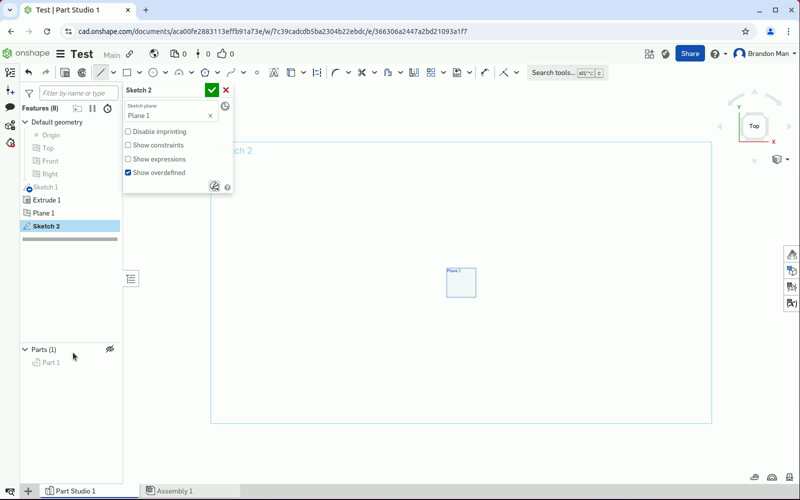
mouse_move(452, 209)
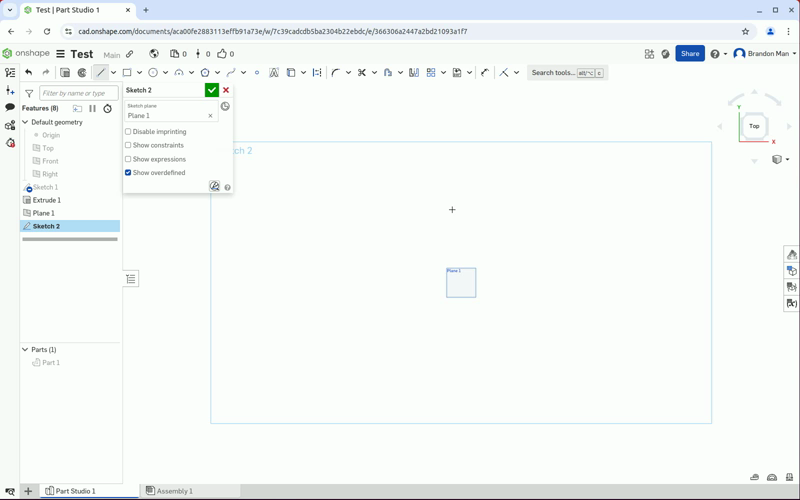
click(452, 209)
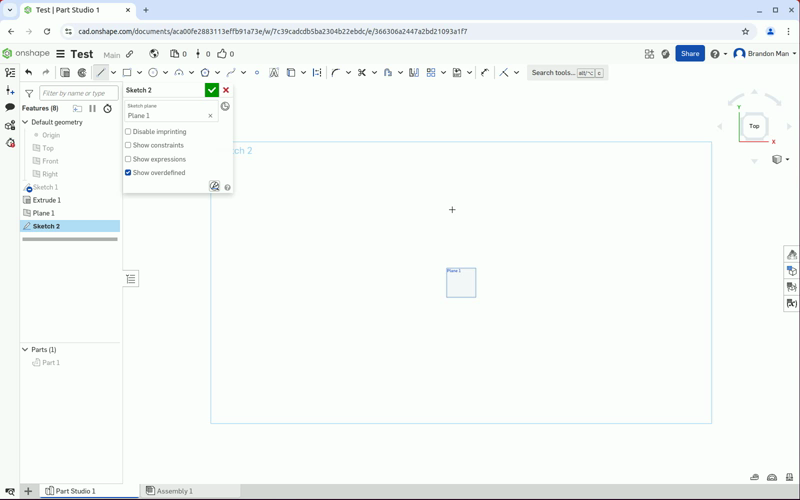
key_up(shift)
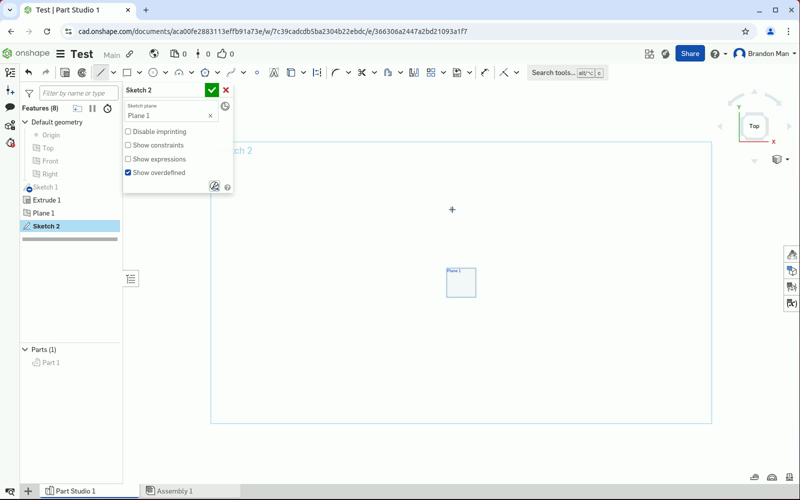
key_down(shift)
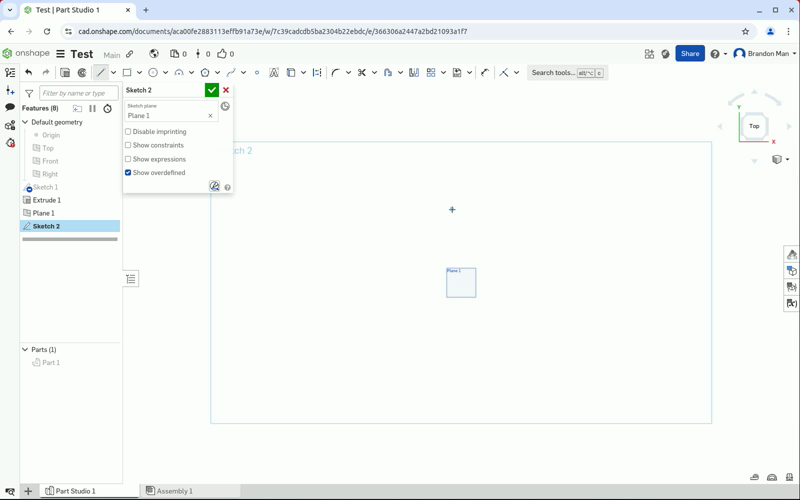
mouse_move(569, 209)
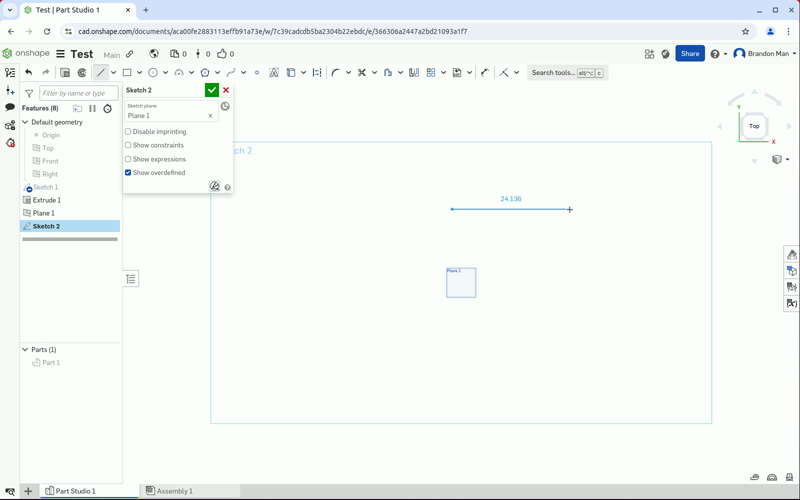
click(569, 209)
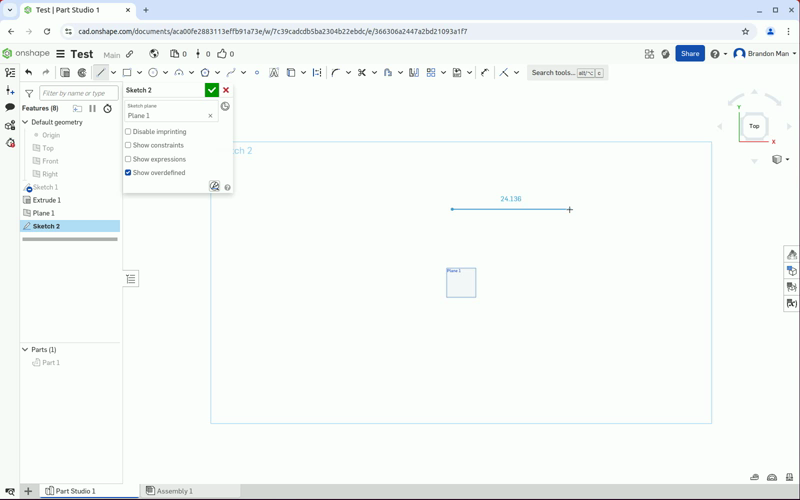
key_up(shift)
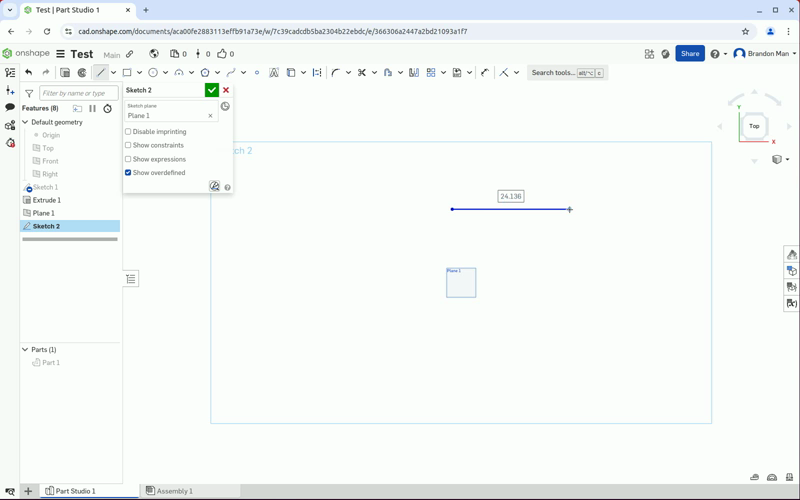
key_down(shift)
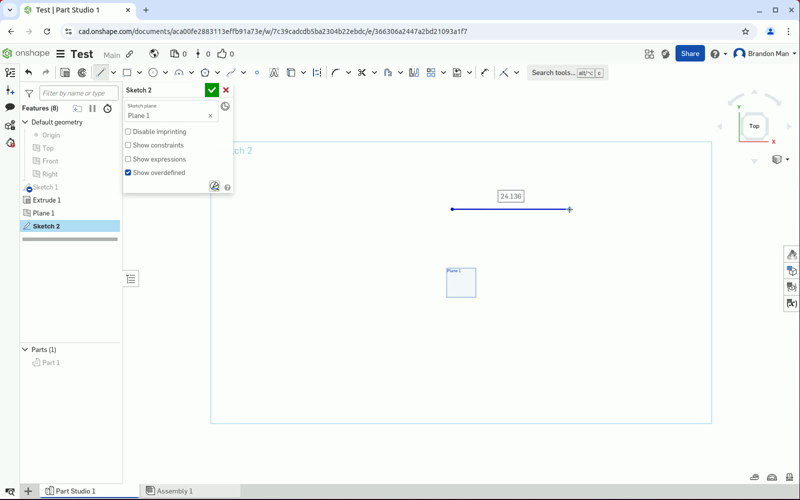
mouse_move(589, 209)
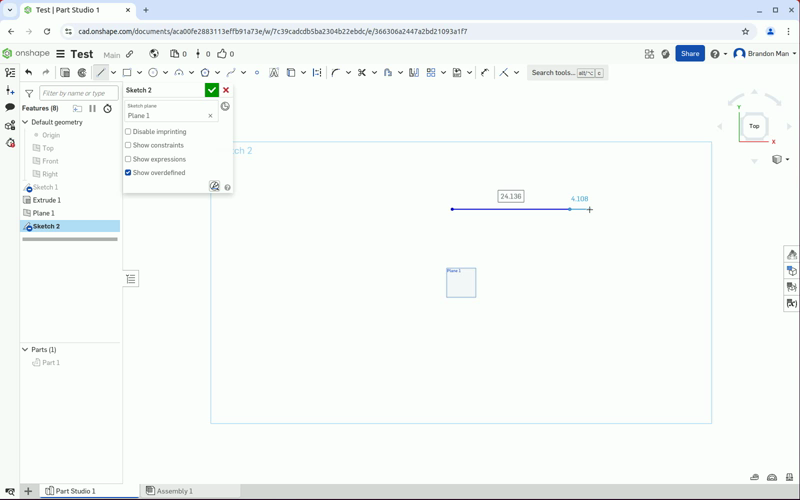
mouse_move(569, 169)
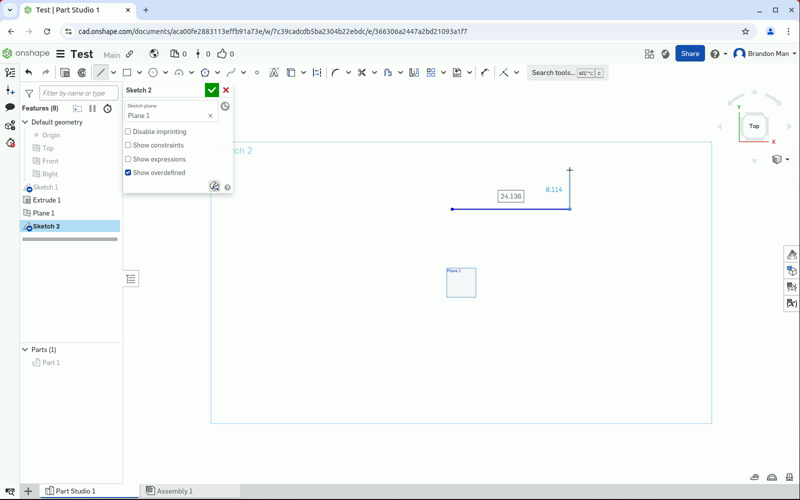
click(569, 169)
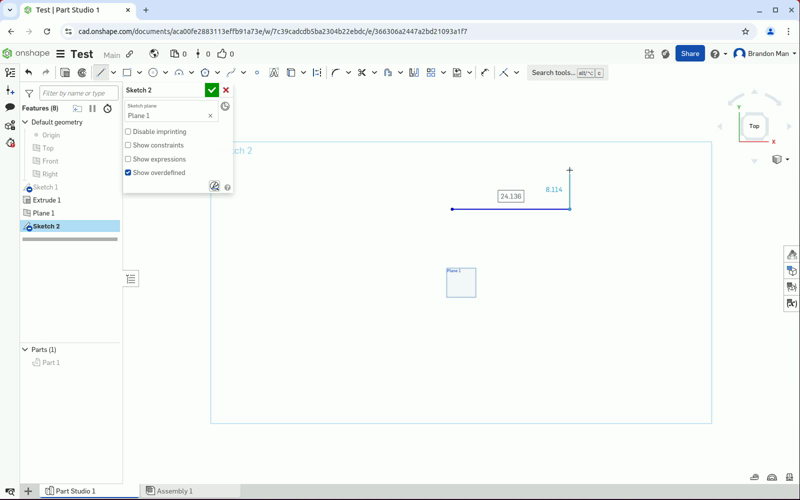
key_up(shift)
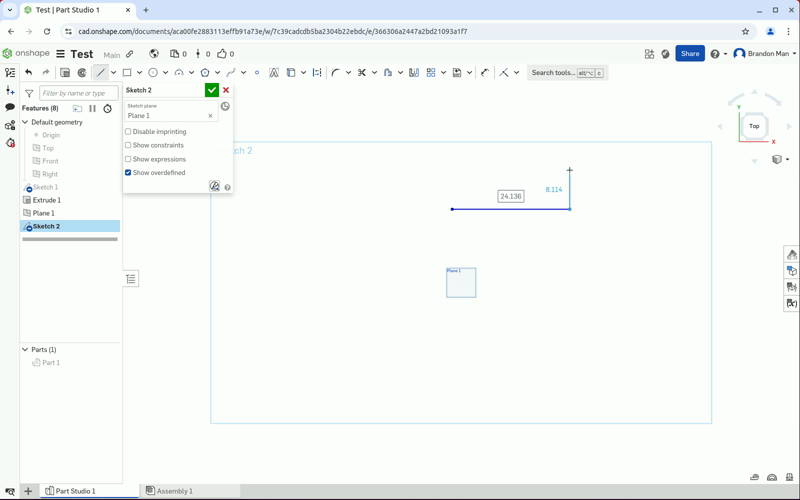
key_down(shift)
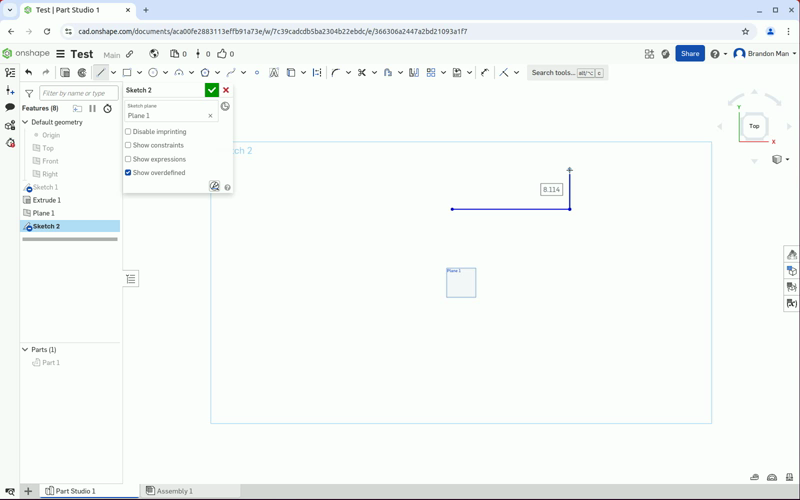
mouse_move(452, 169)
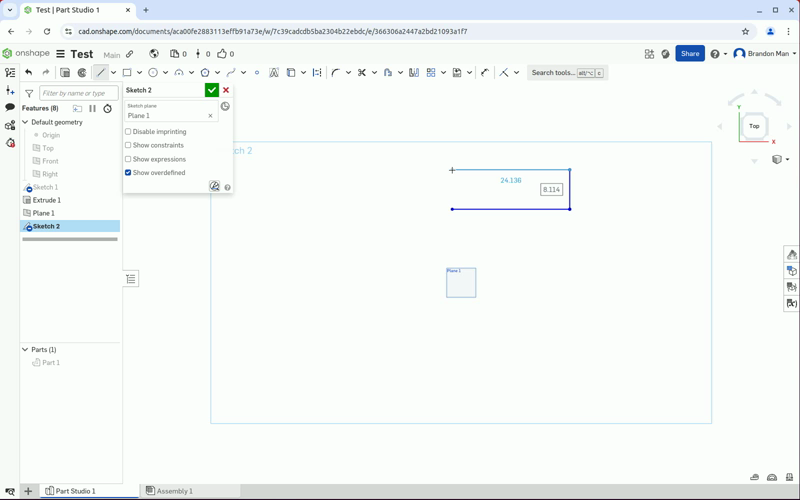
click(452, 169)
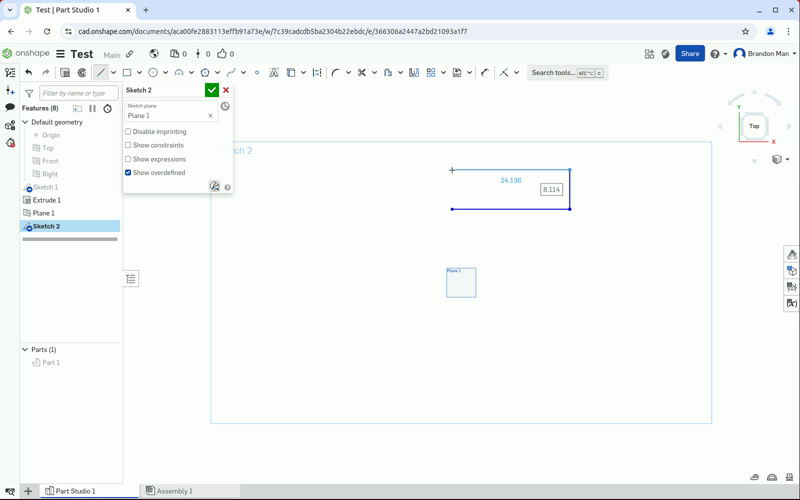
key_up(shift)
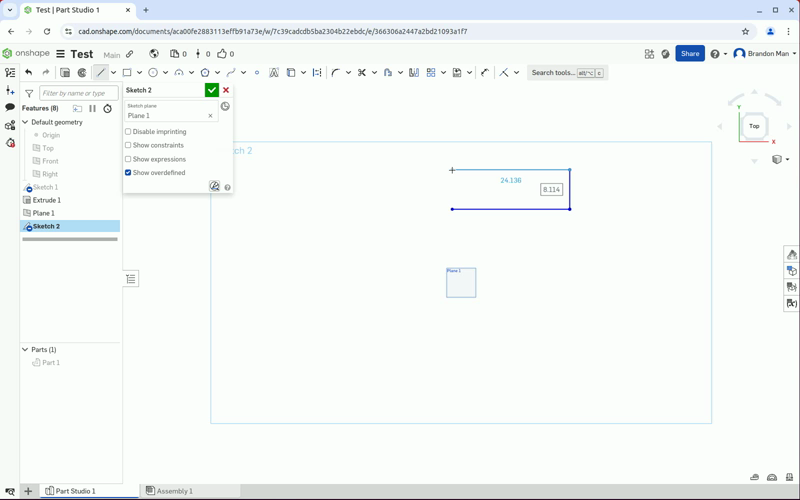
mouse_move(482, 169)
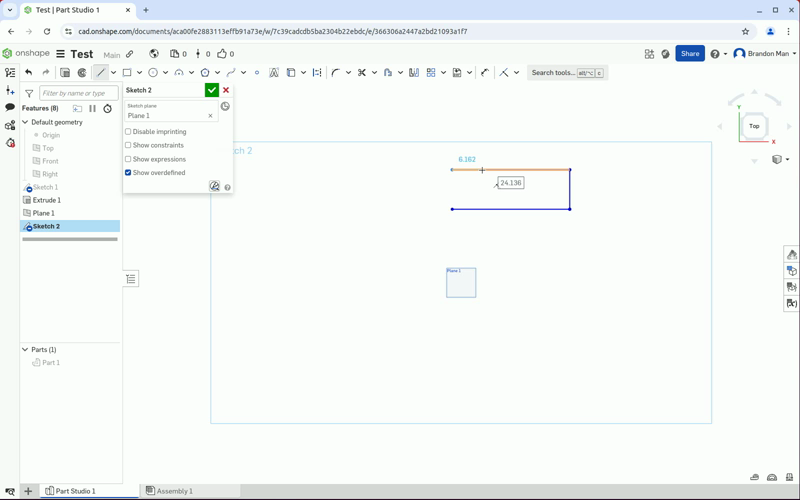
key_down(shift)
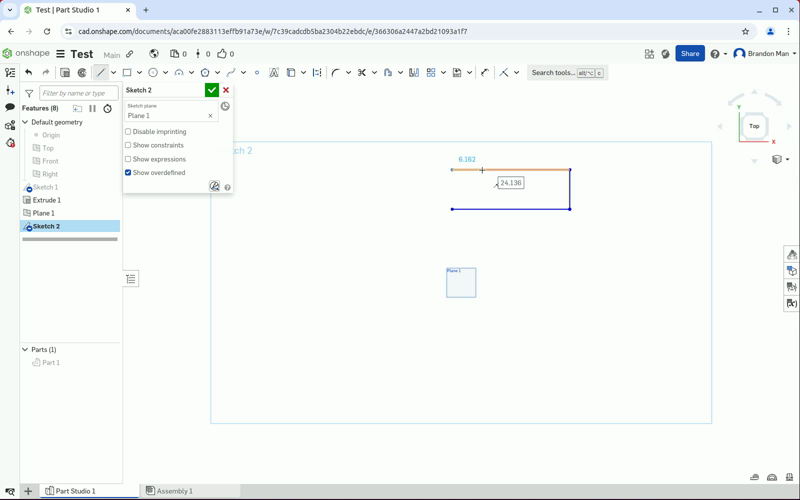
mouse_move(452, 209)
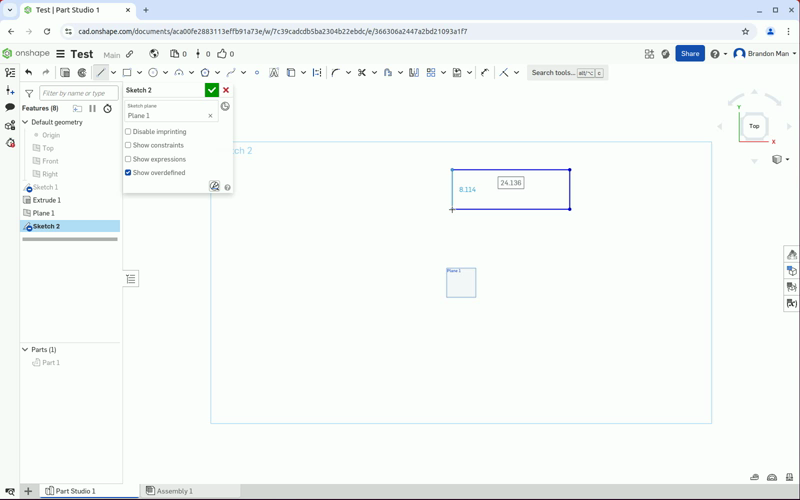
key_up(shift)
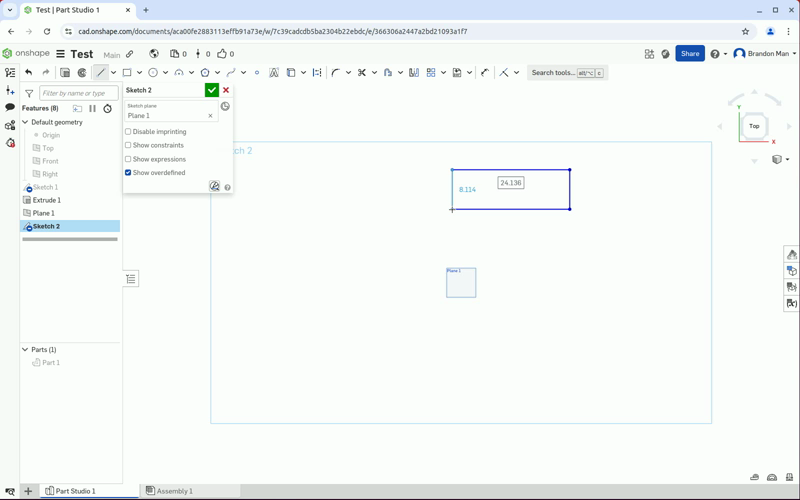
click(452, 209)
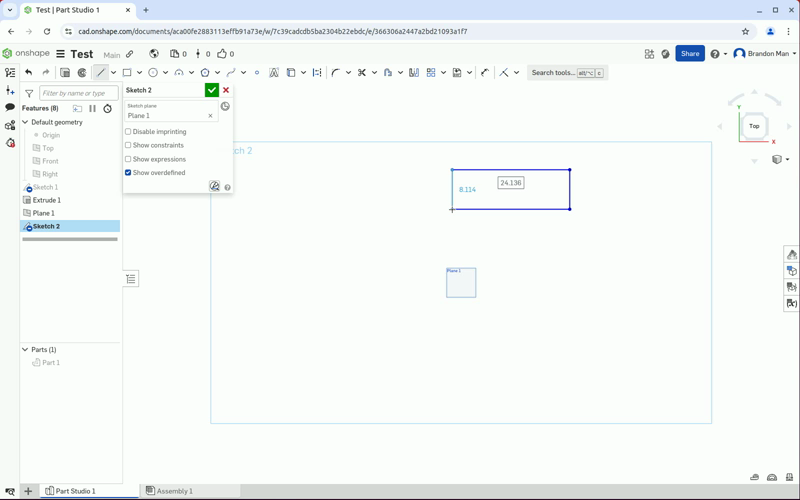
key(esc)
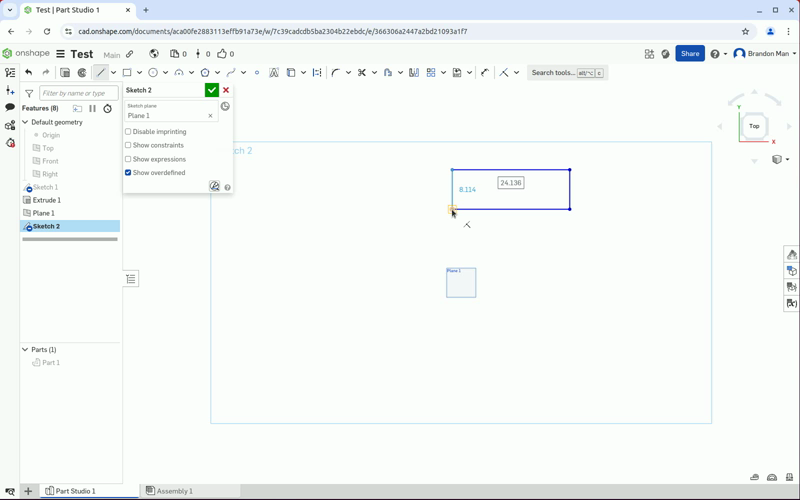
mouse_move(492, 181)
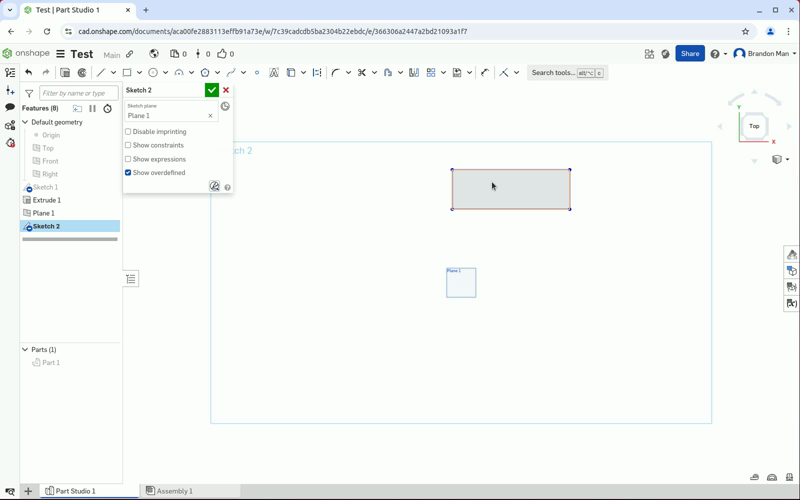
click(492, 181)
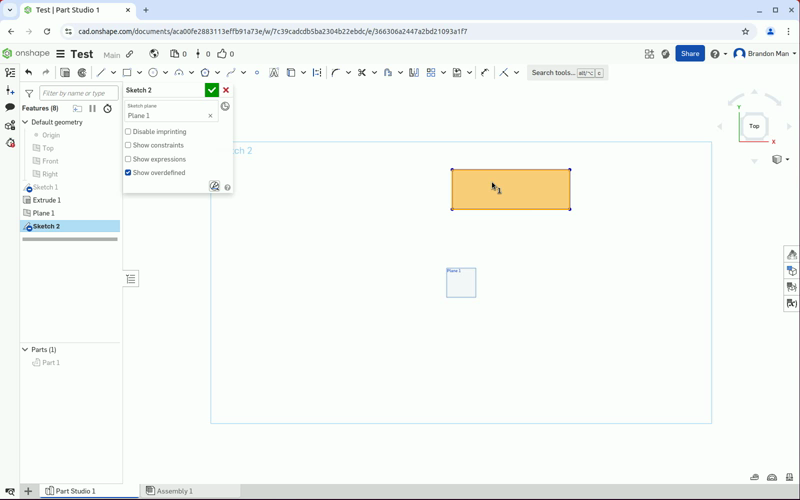
mouse_move(73, 352)
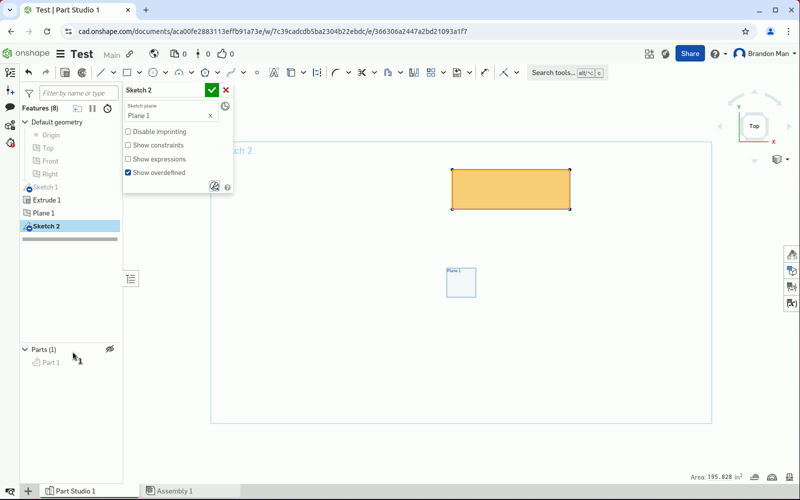
key(shift+y)
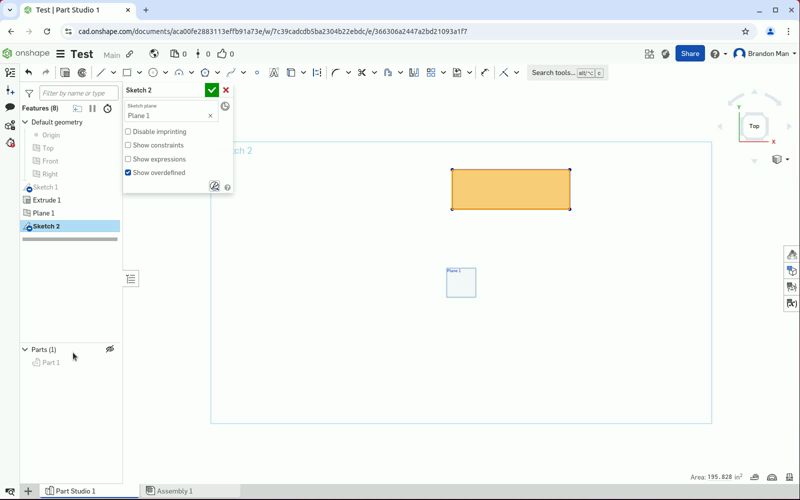
key(shift+e)
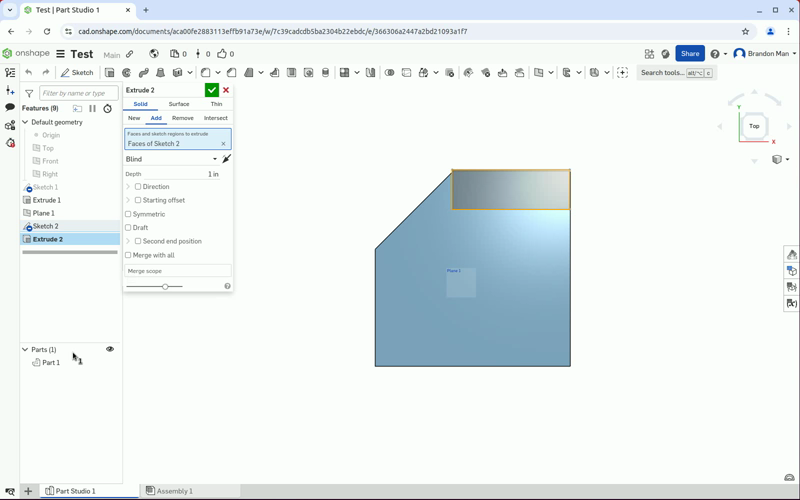
mouse_move(143, 106)
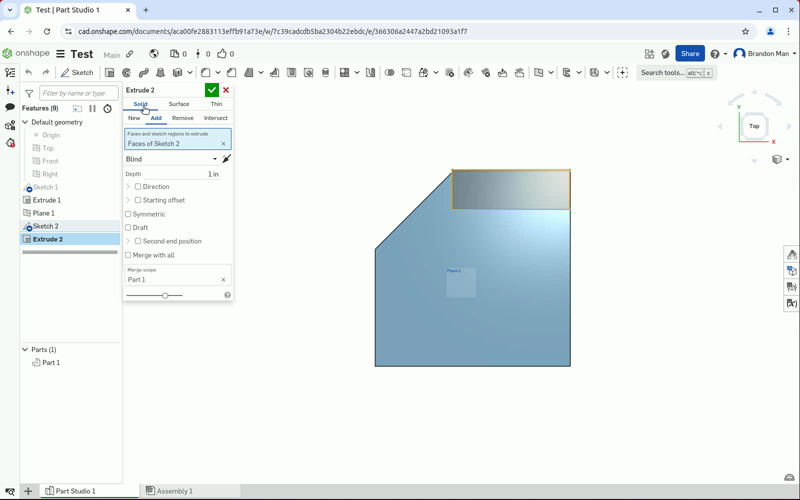
click(143, 106)
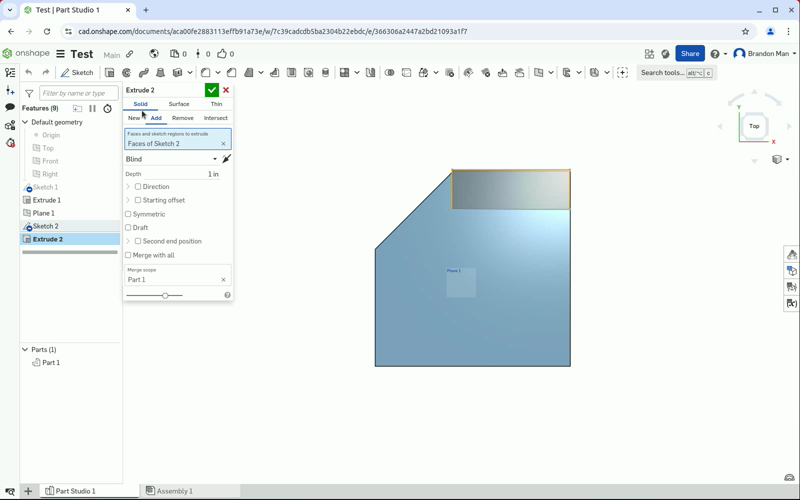
mouse_move(137, 120)
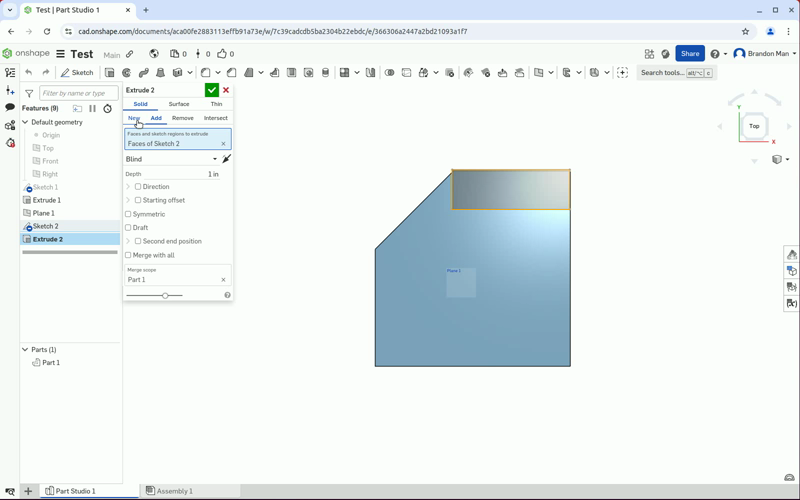
click(137, 120)
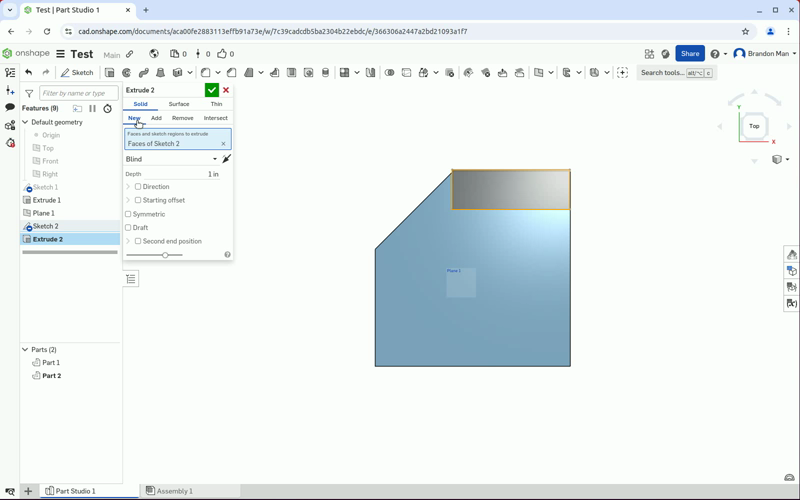
key(tab, 4)
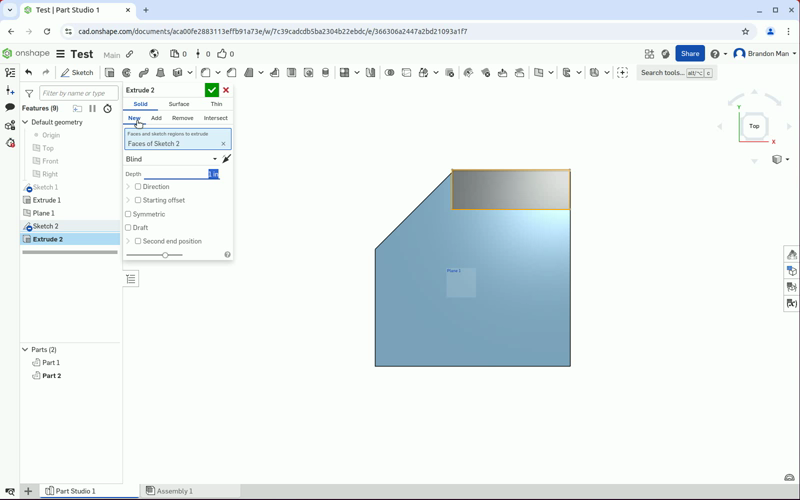
text(0.722)
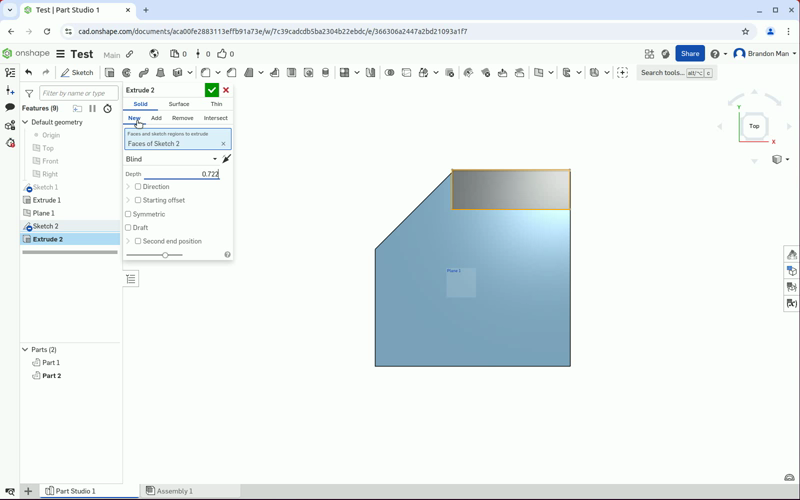
key(enter)
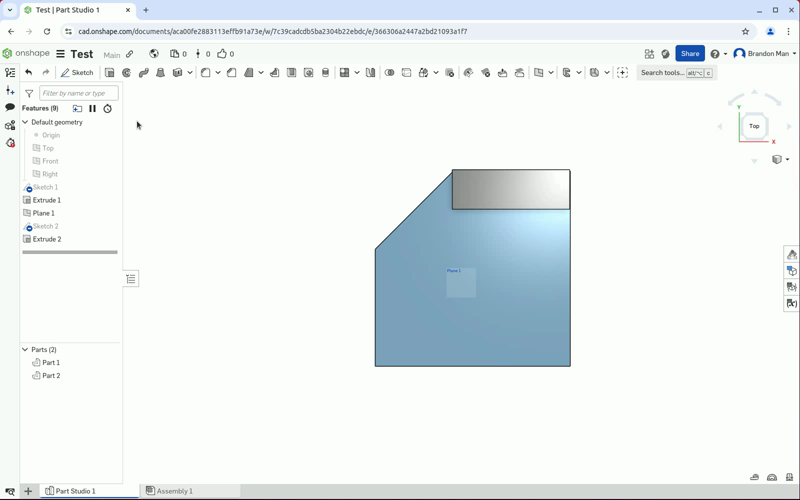
key(shift+h)
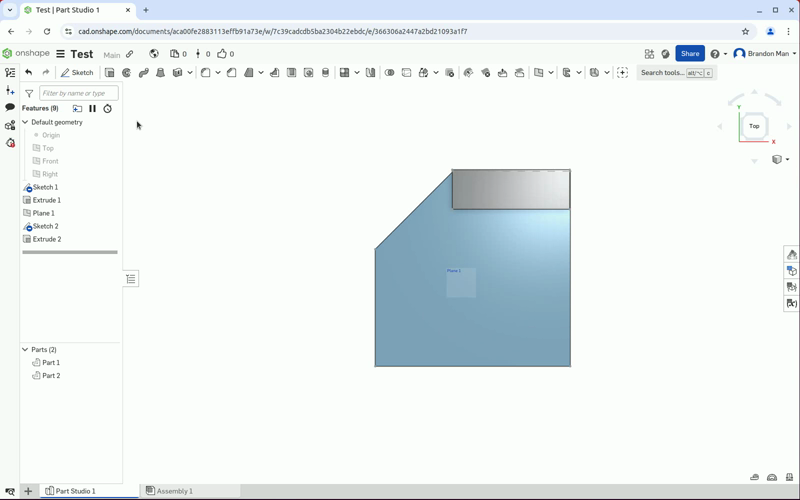
key(shift+h)
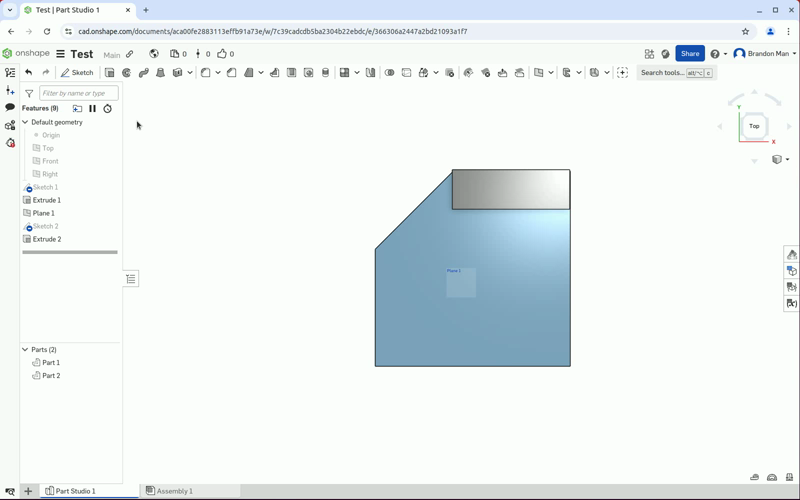
mouse_move(73, 189)
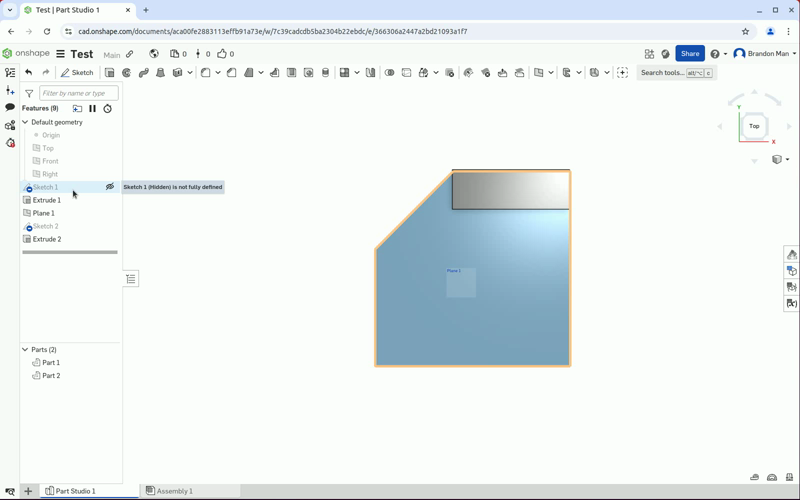
click(73, 189)
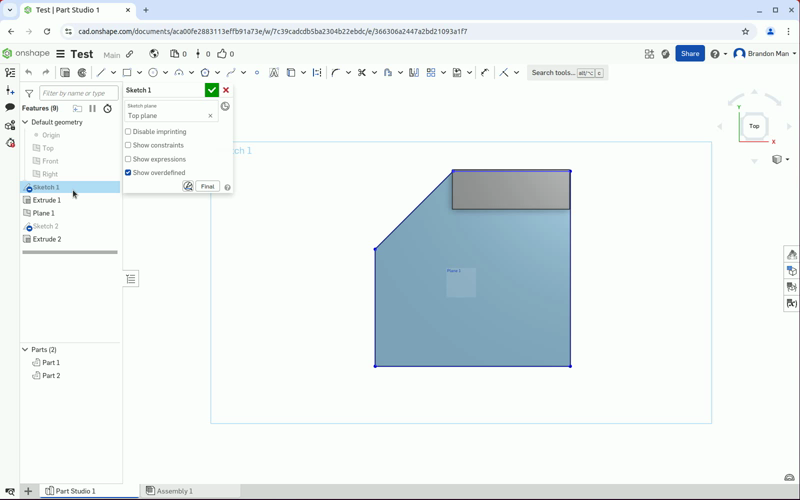
mouse_move(229, 92)
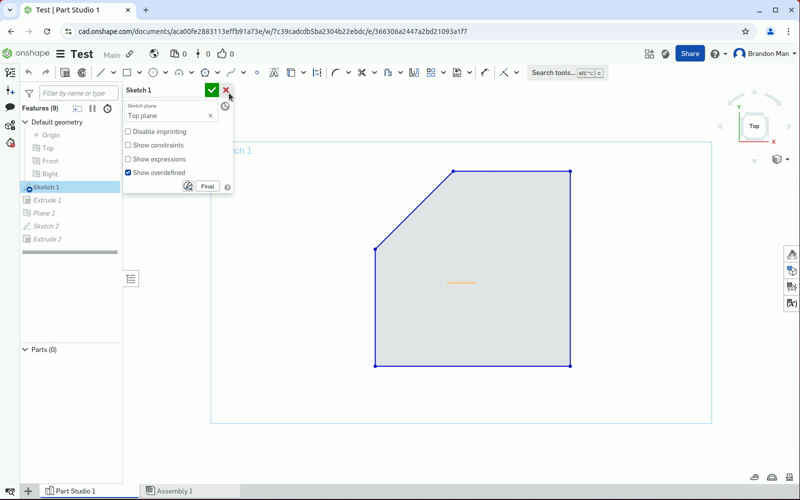
click(229, 92)
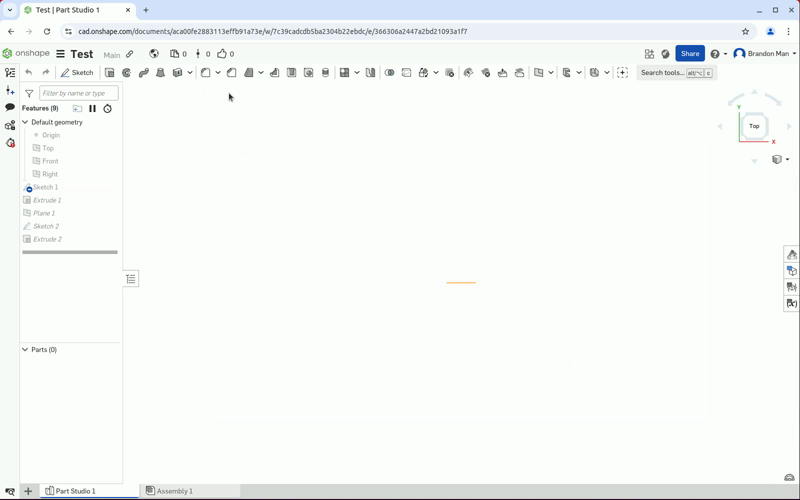
key(shift+s)
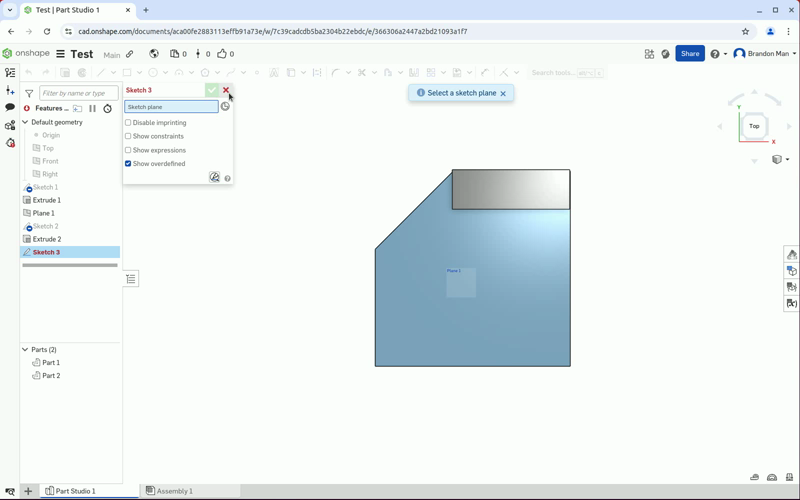
mouse_move(73, 215)
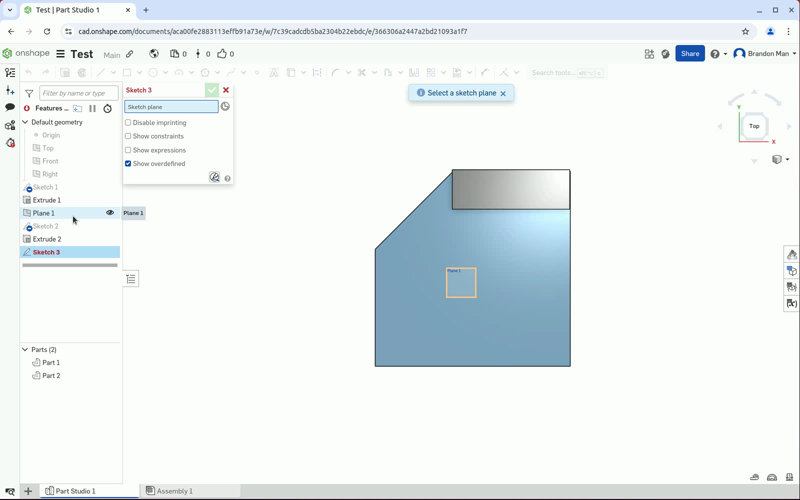
click(73, 215)
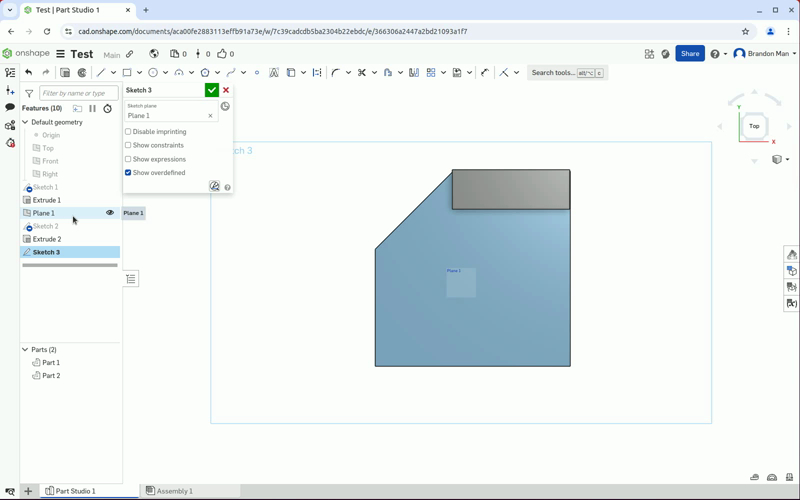
mouse_move(73, 352)
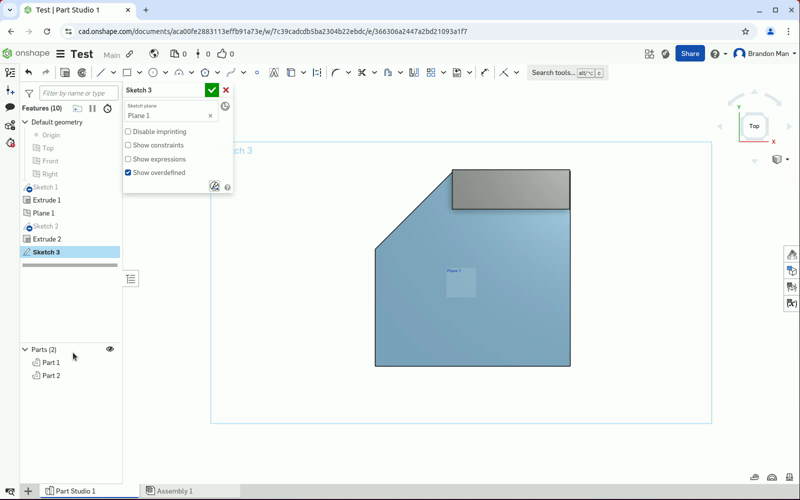
key(y)
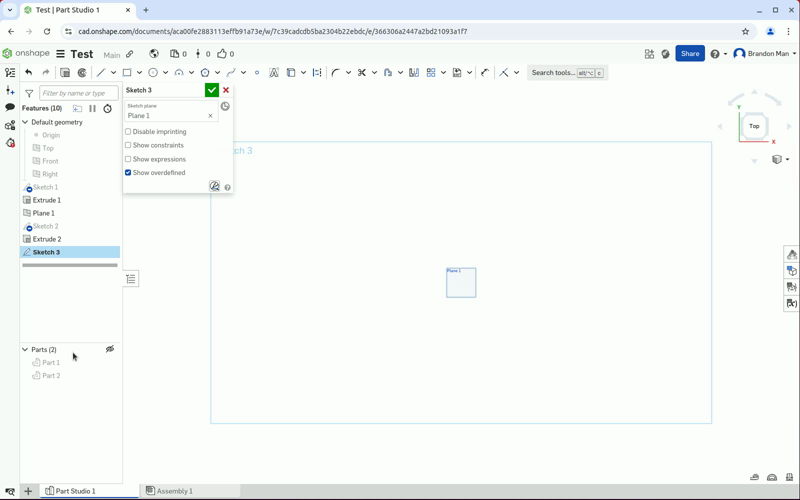
key(l)
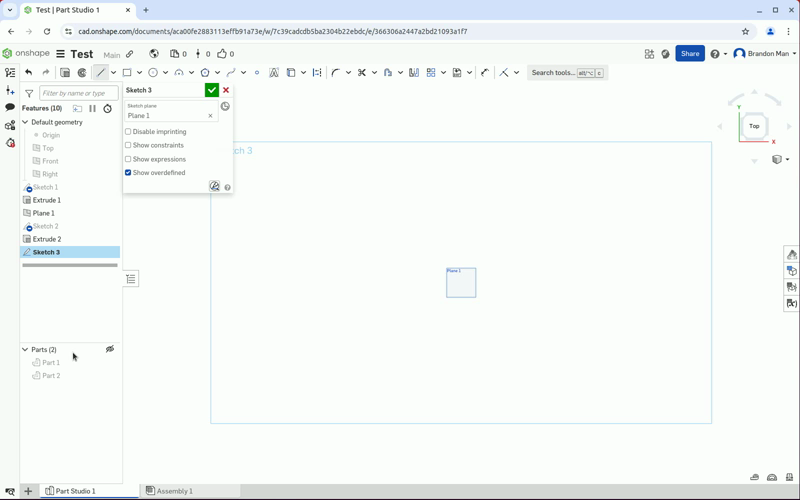
key_down(shift)
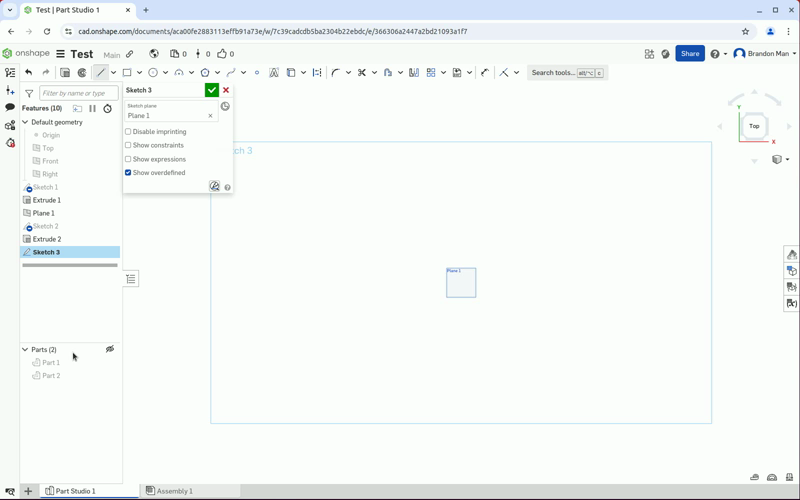
mouse_move(375, 366)
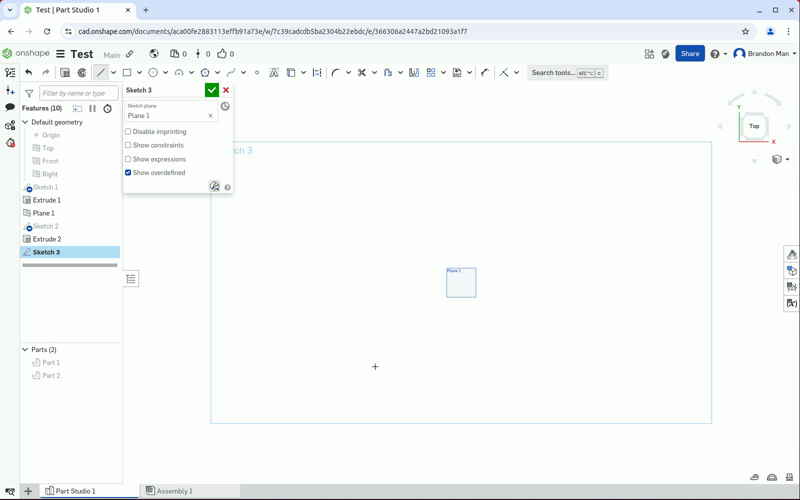
click(375, 366)
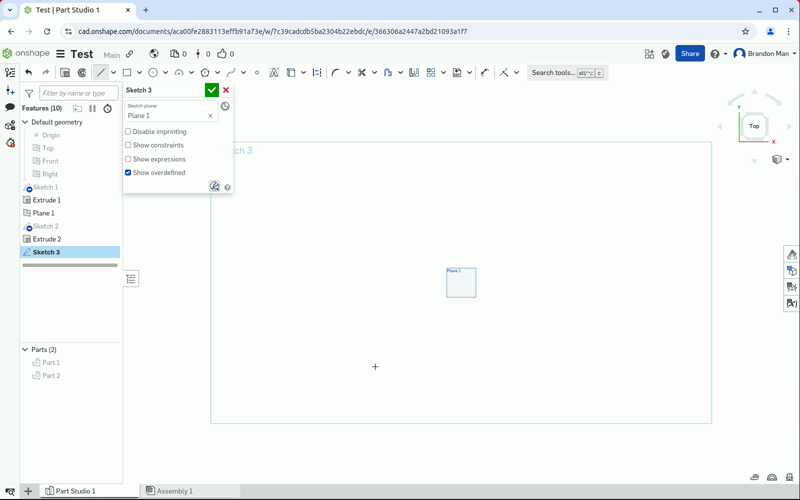
key_up(shift)
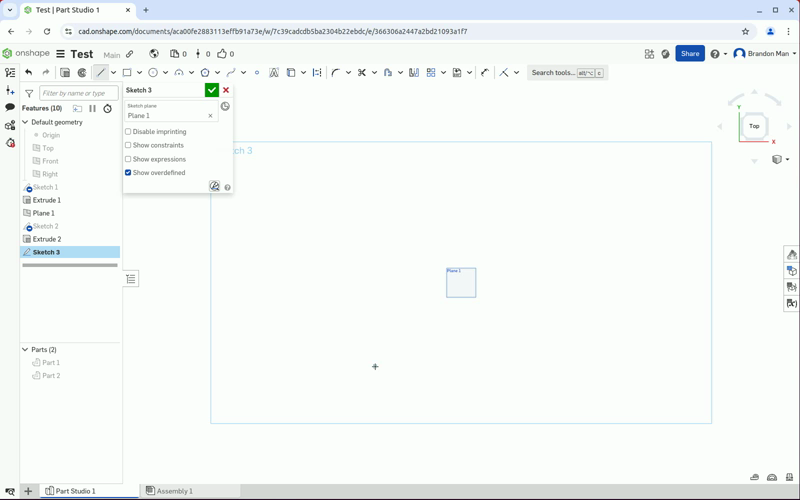
key_down(shift)
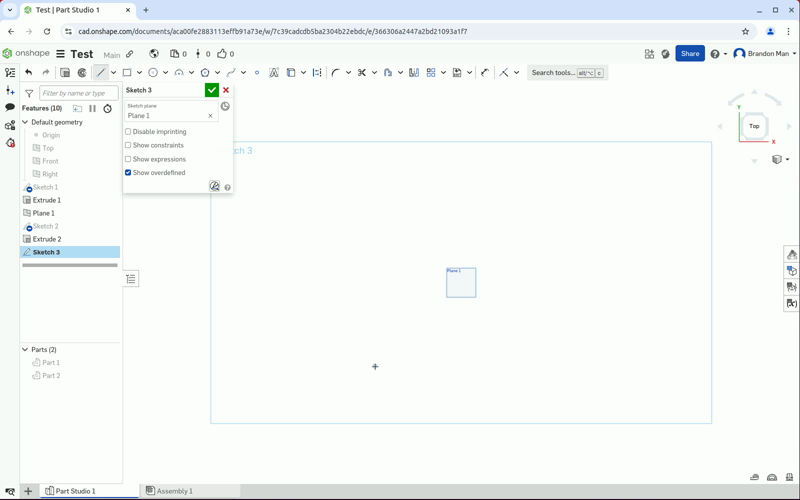
mouse_move(405, 366)
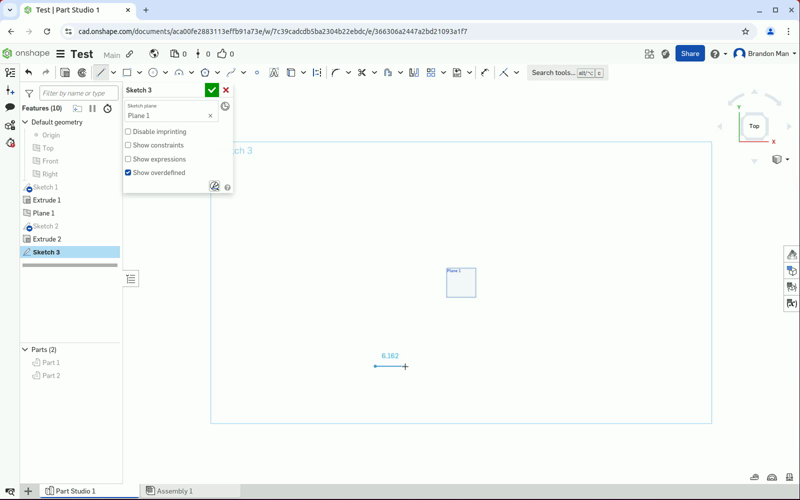
mouse_move(414, 366)
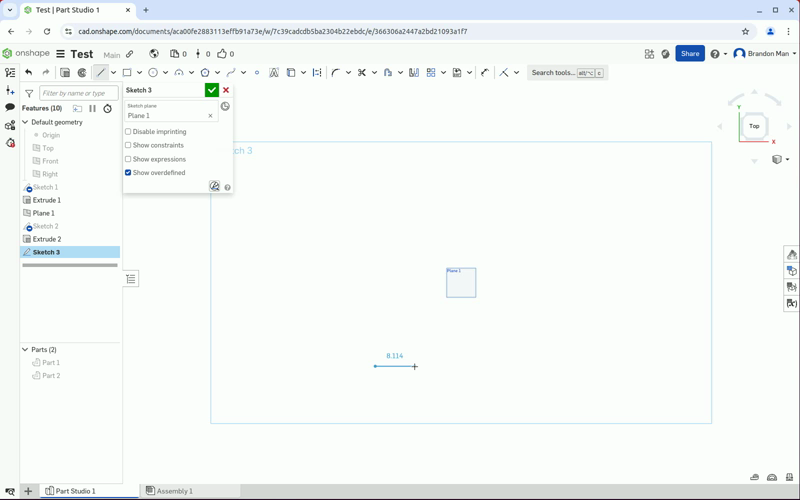
click(414, 366)
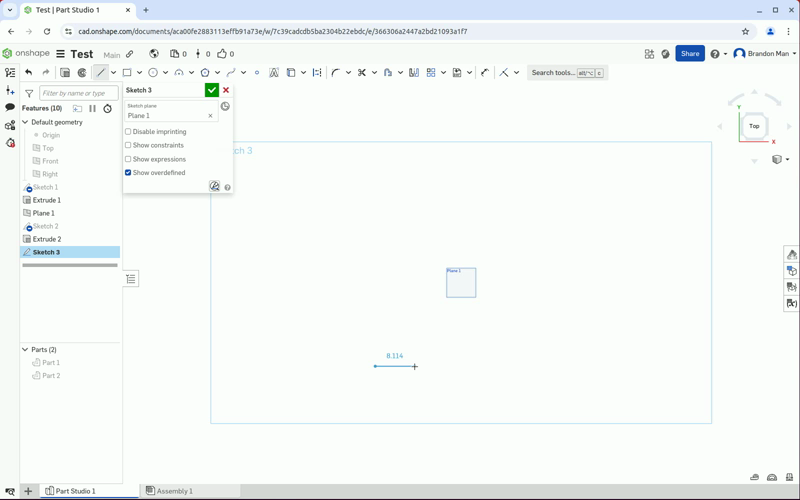
key_up(shift)
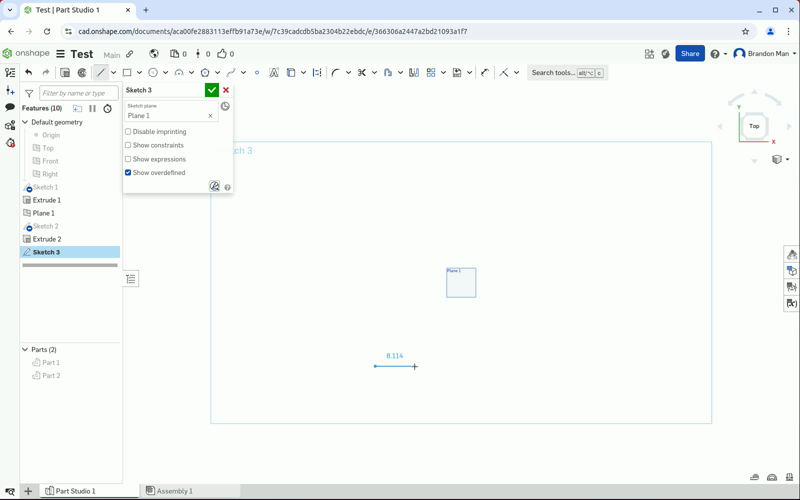
key_down(shift)
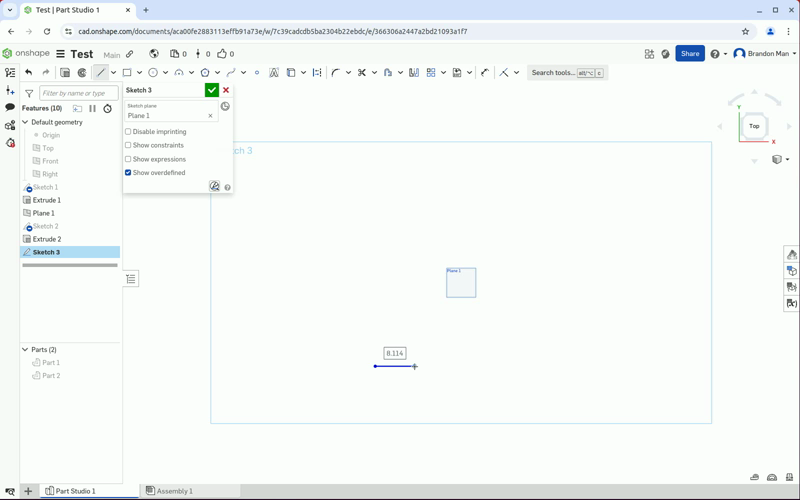
mouse_move(414, 249)
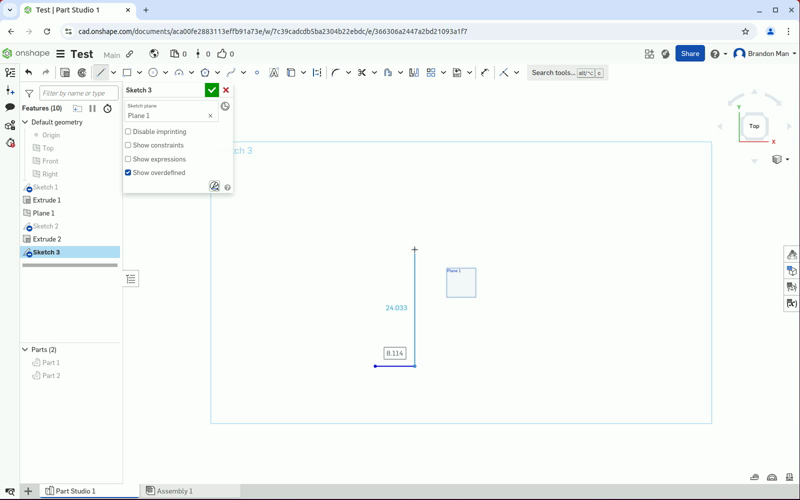
click(414, 249)
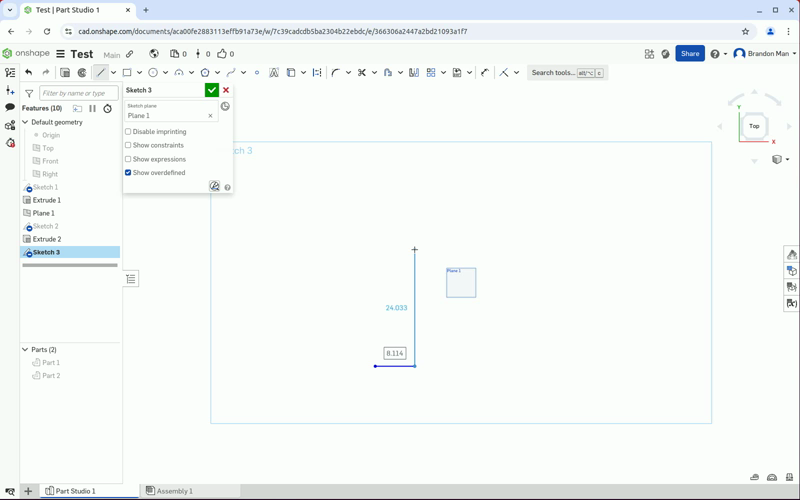
key_up(shift)
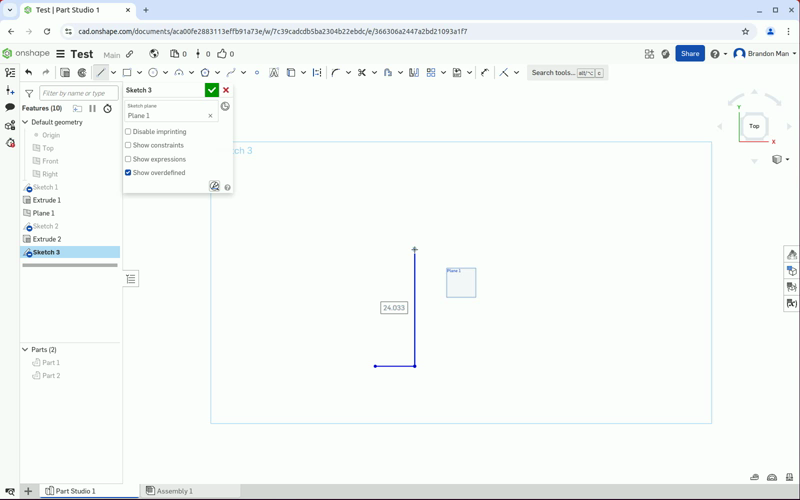
key_down(shift)
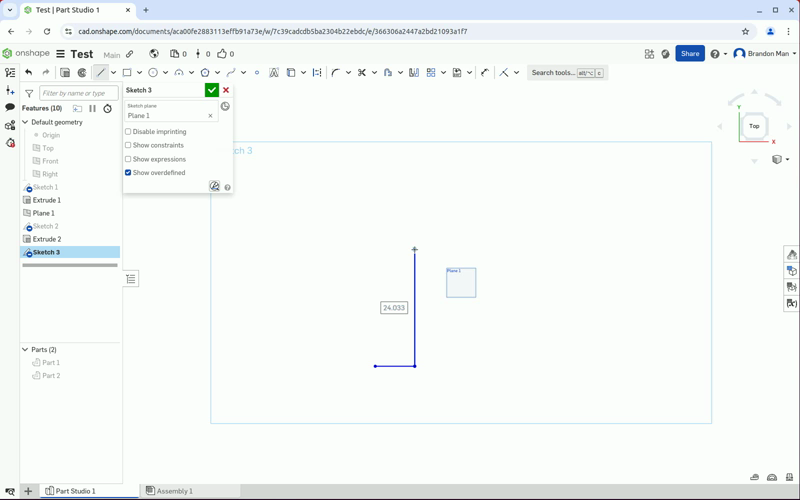
mouse_move(444, 249)
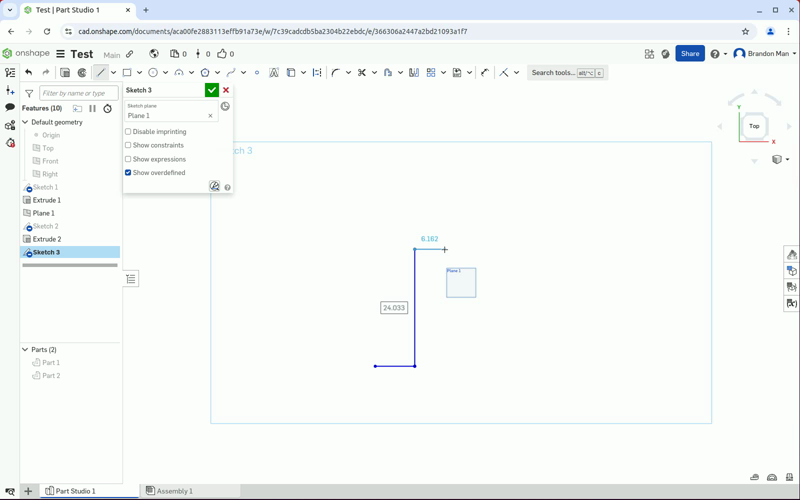
mouse_move(375, 249)
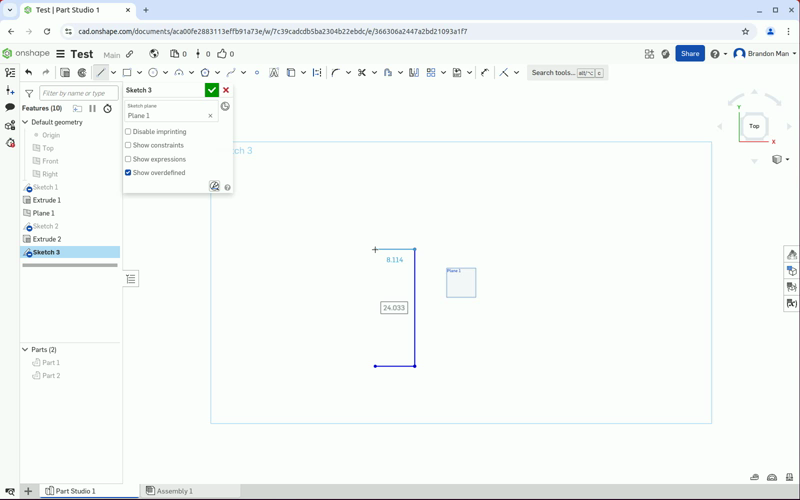
click(375, 249)
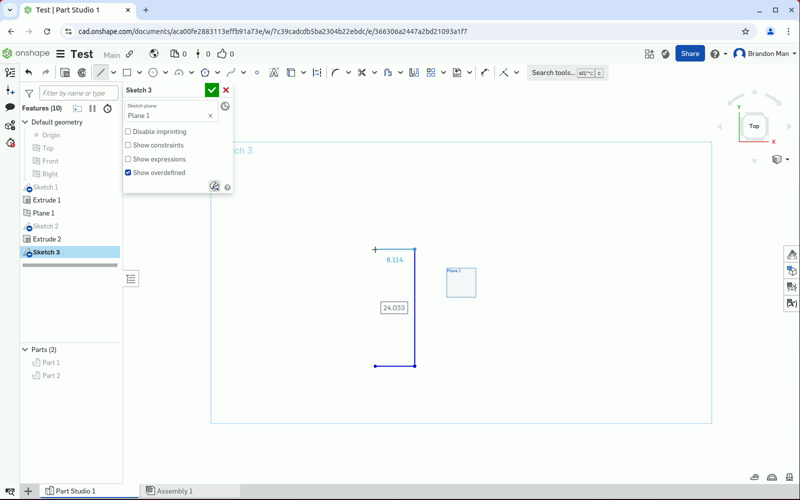
key_up(shift)
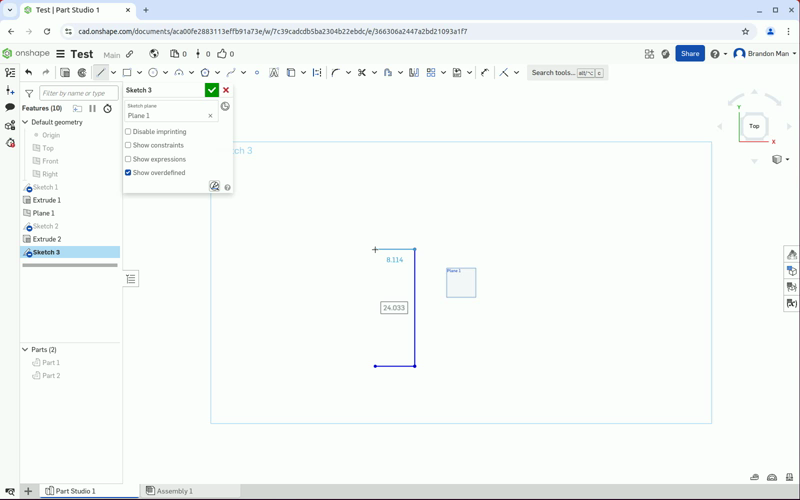
key_down(shift)
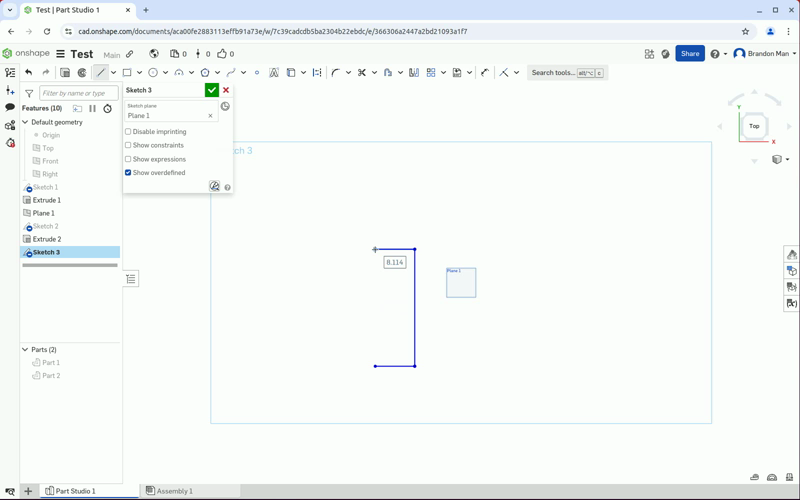
mouse_move(375, 366)
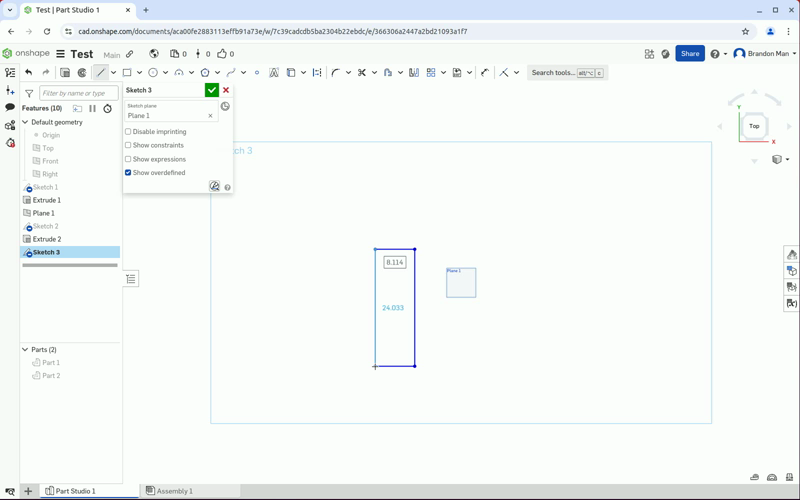
key_up(shift)
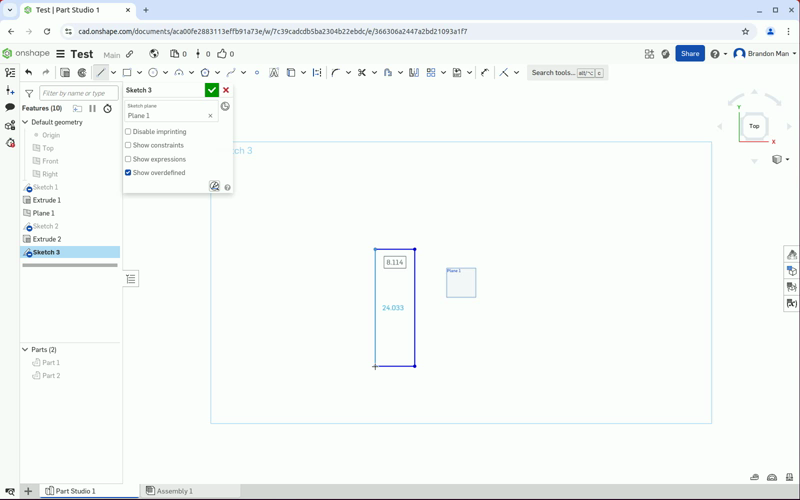
click(375, 366)
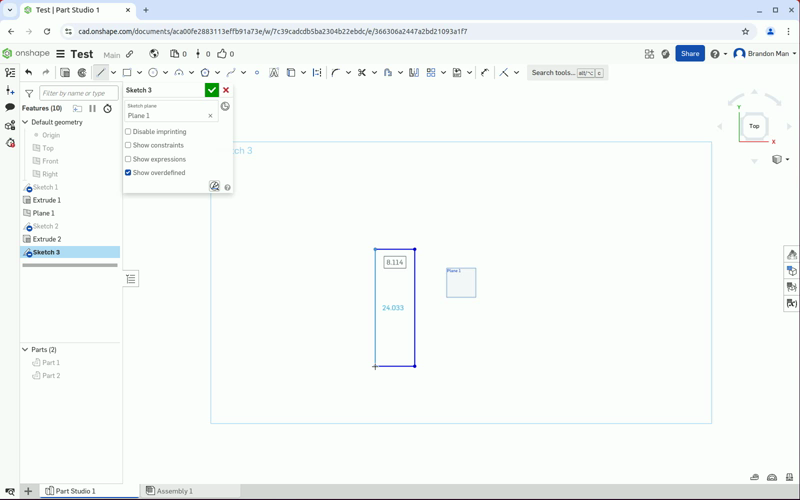
key(esc)
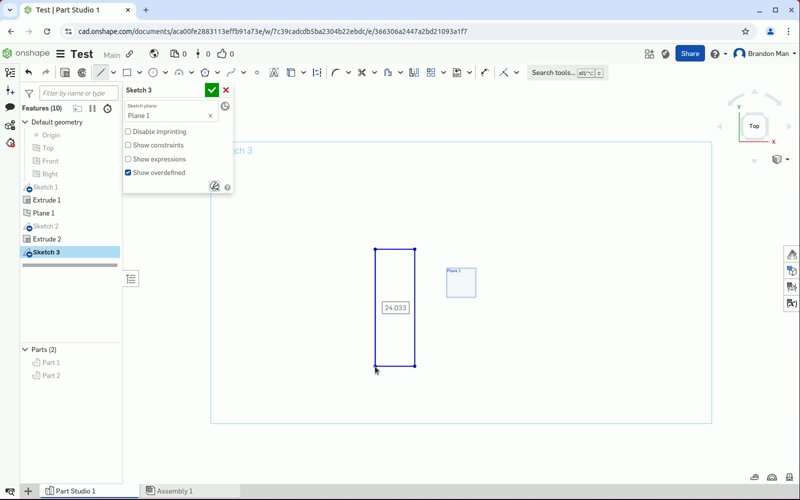
mouse_move(390, 284)
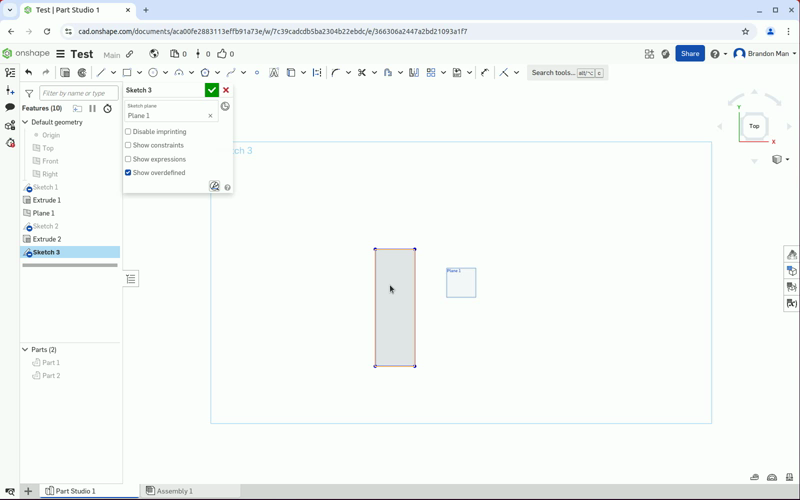
click(390, 284)
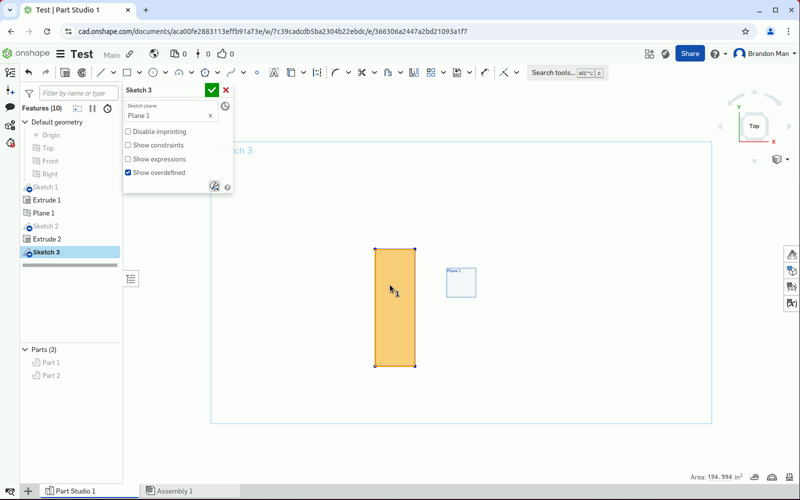
mouse_move(73, 352)
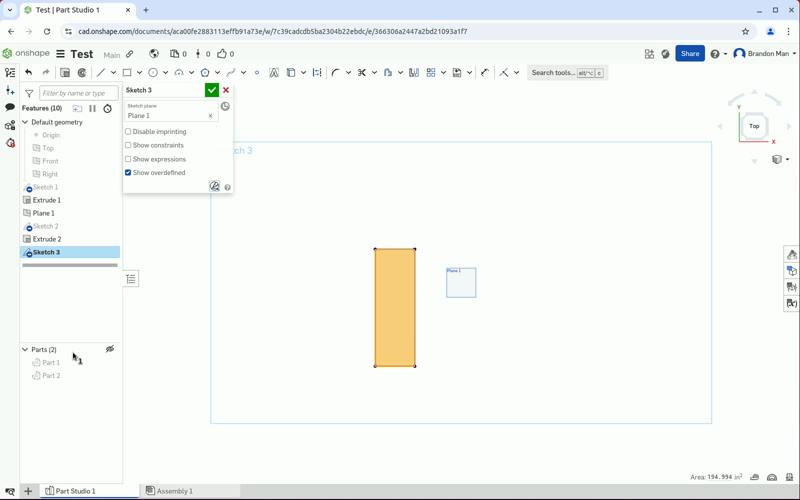
key(shift+y)
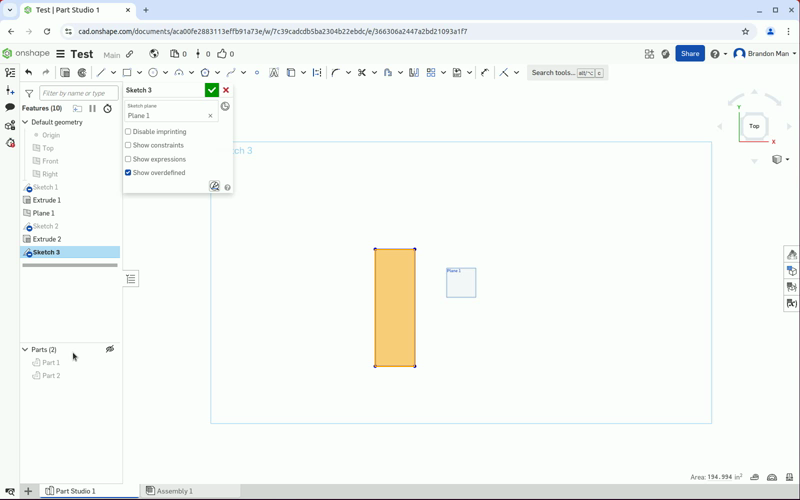
key(shift+e)
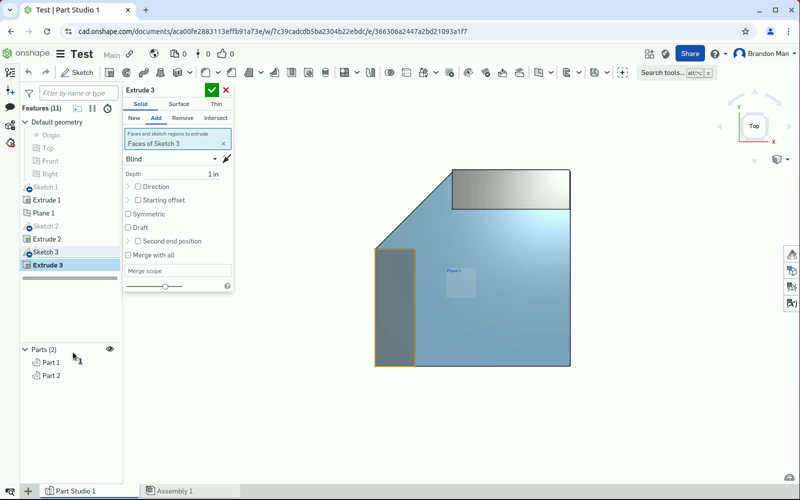
mouse_move(143, 106)
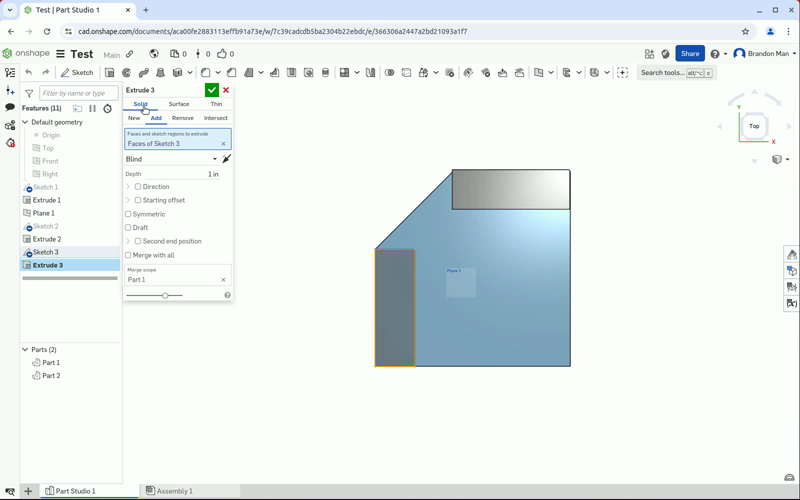
click(143, 106)
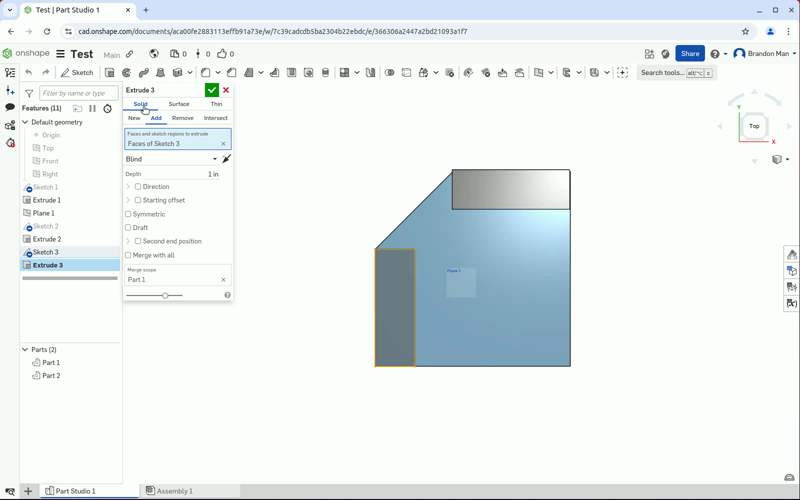
mouse_move(137, 120)
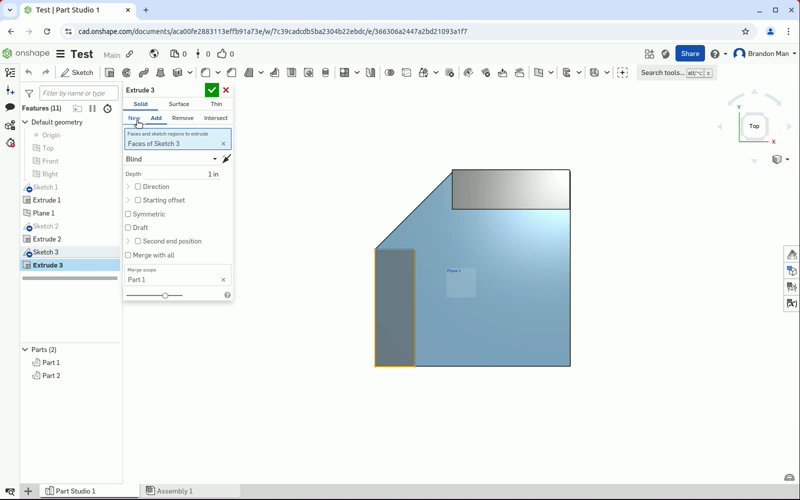
click(137, 120)
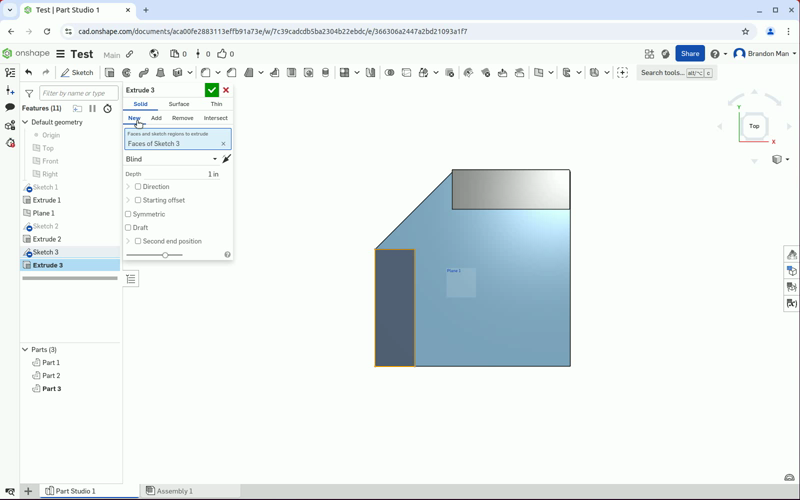
key(tab, 4)
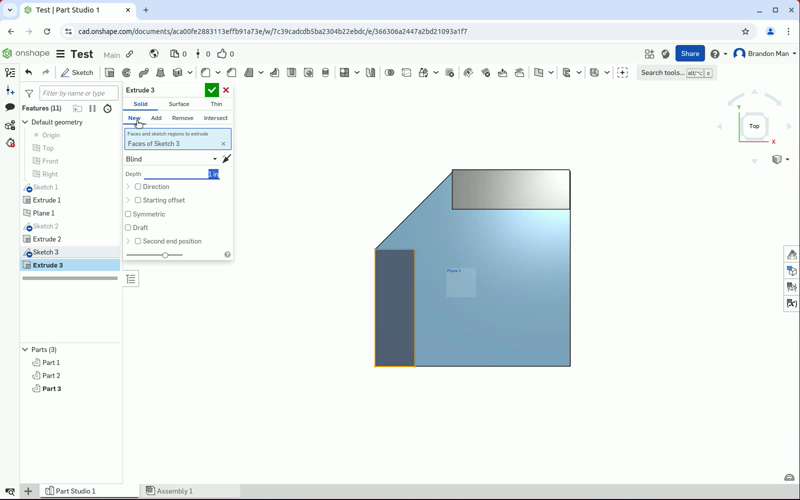
text(0.722)
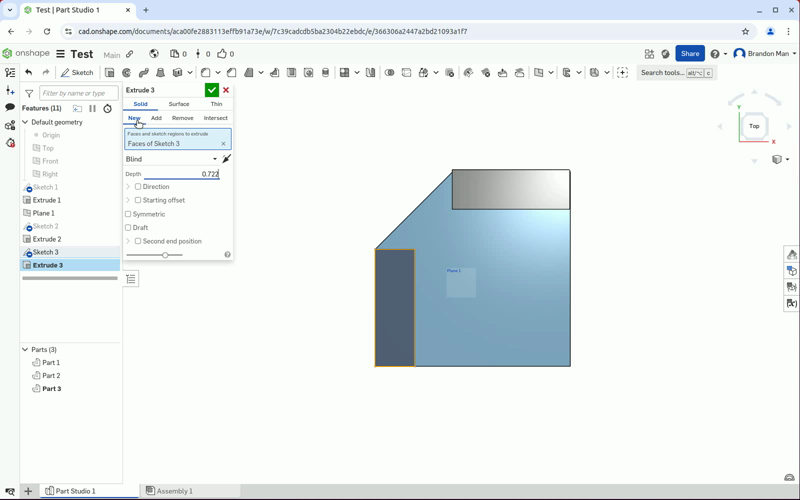
key(enter)
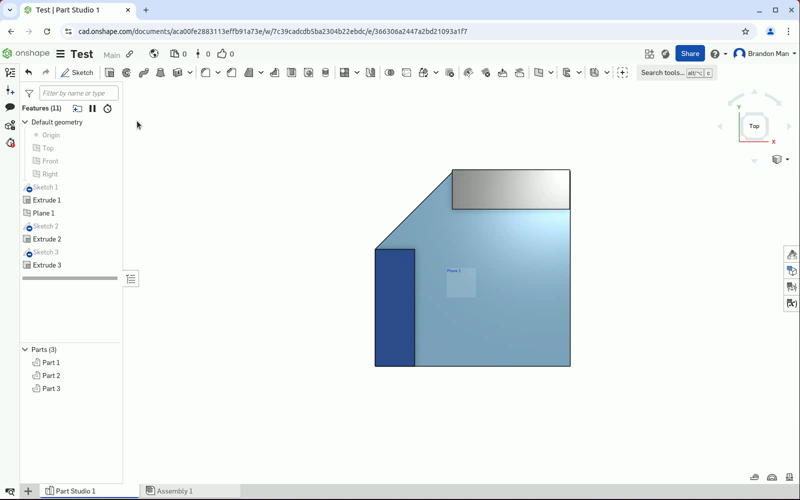
key(shift+h)
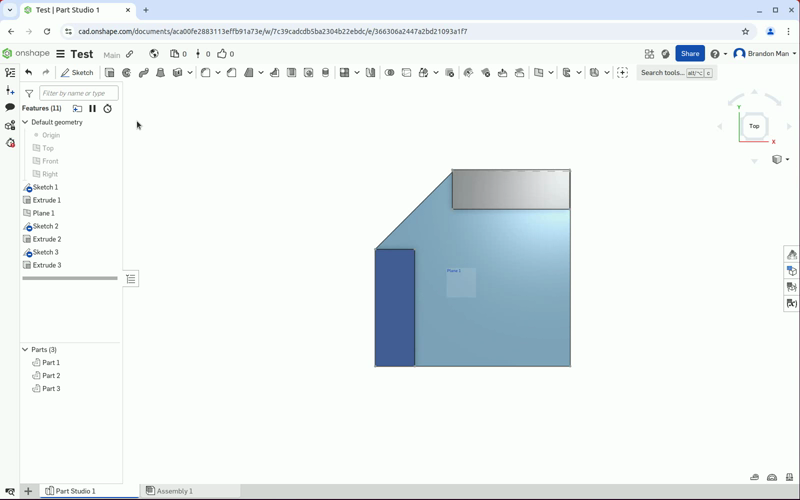
key(shift+h)
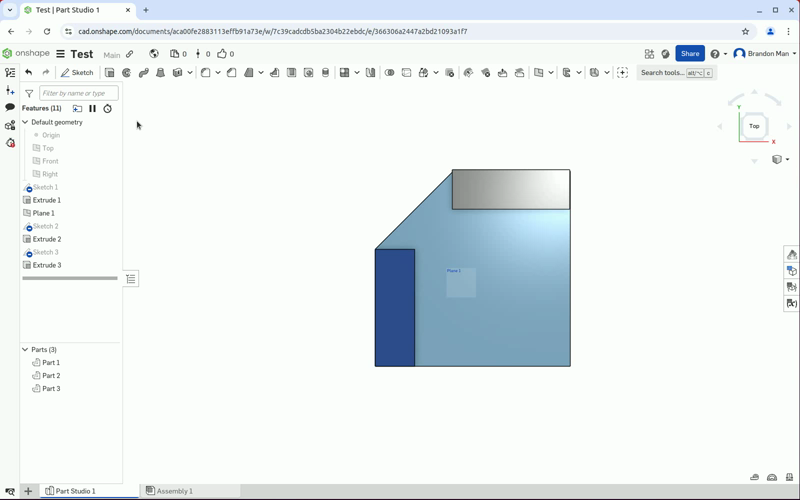
mouse_move(73, 189)
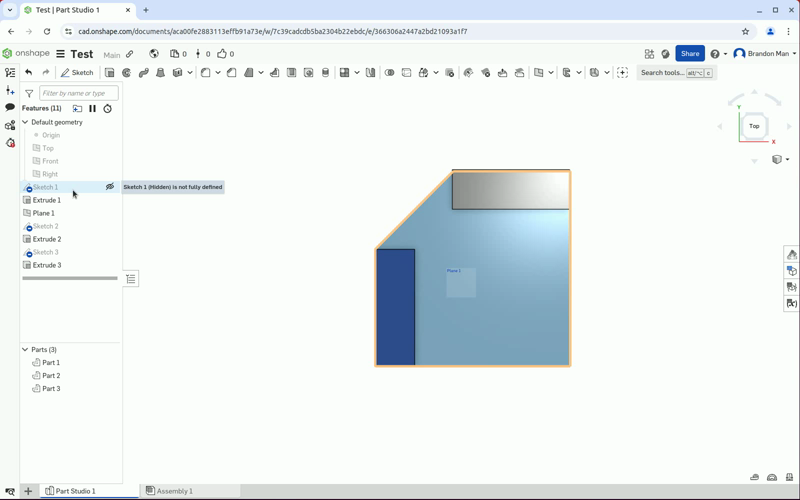
click(73, 189)
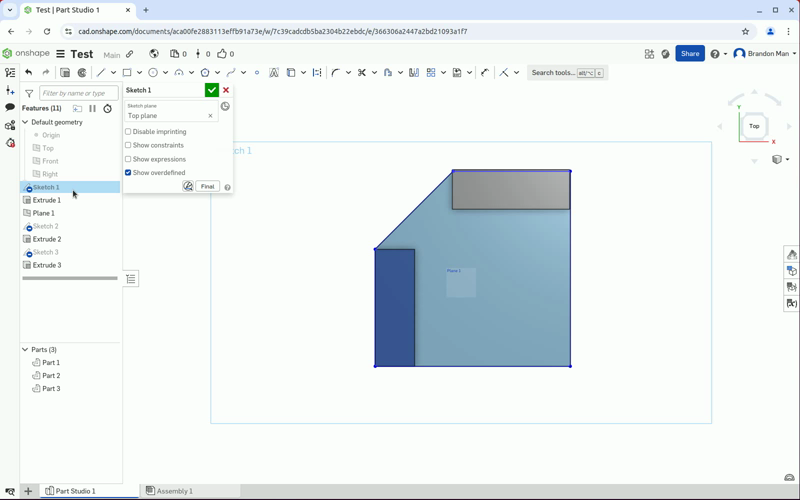
mouse_move(229, 92)
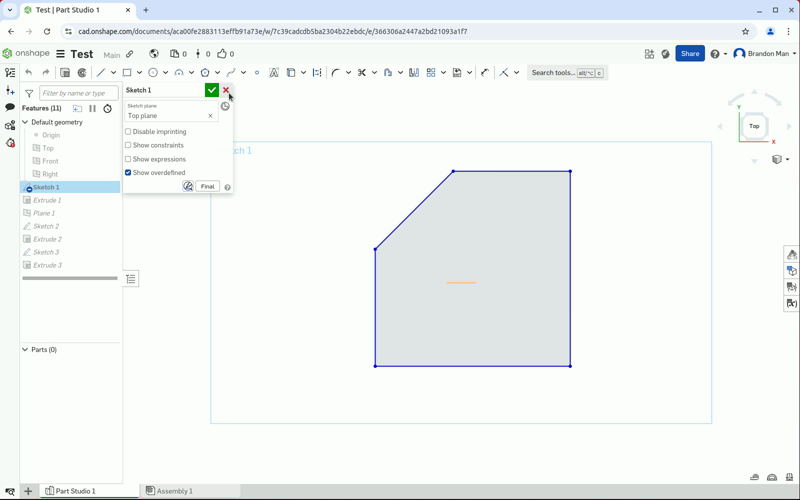
click(229, 92)
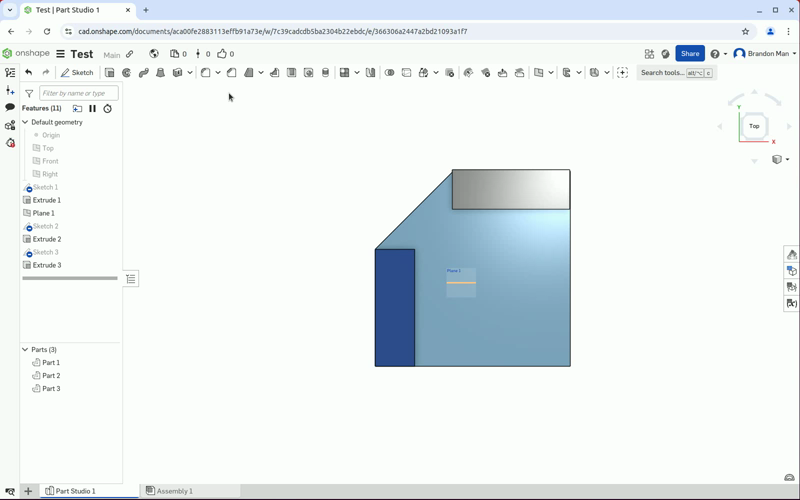
mouse_move(541, 75)
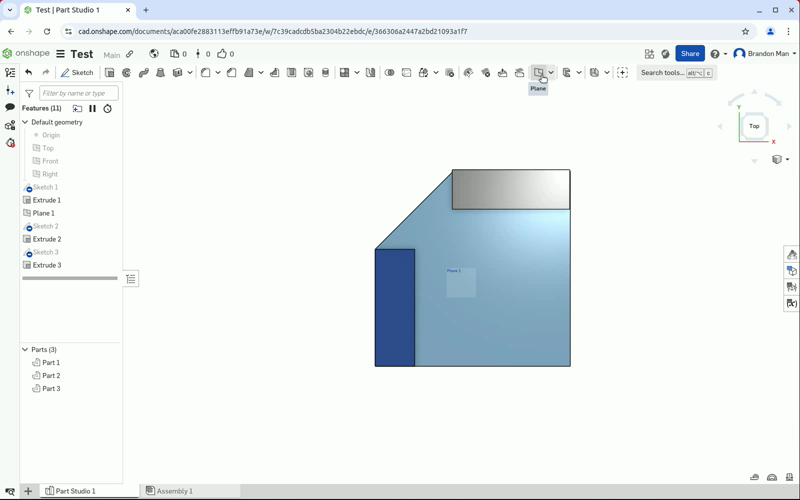
click(541, 75)
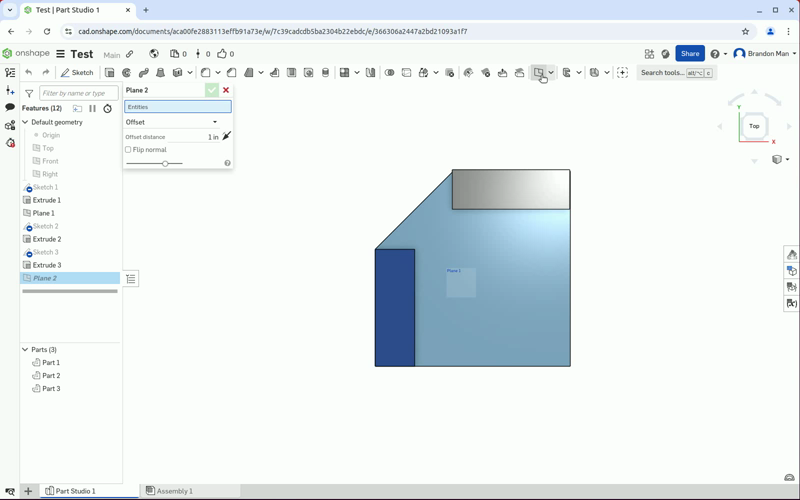
mouse_move(73, 150)
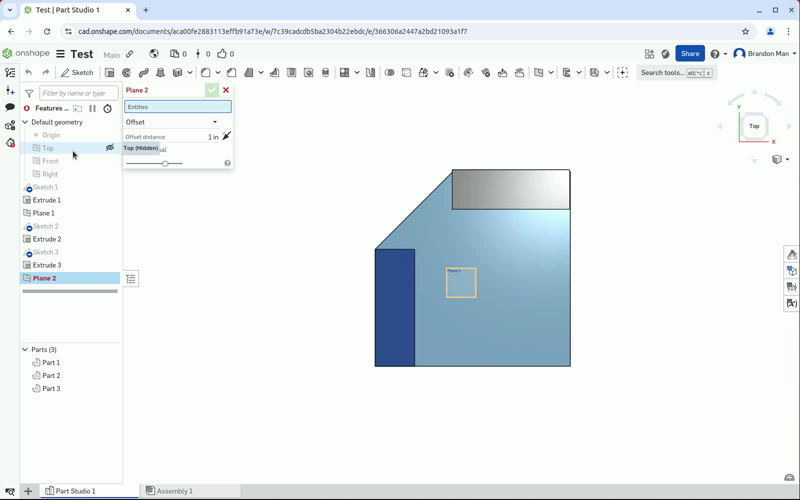
click(73, 150)
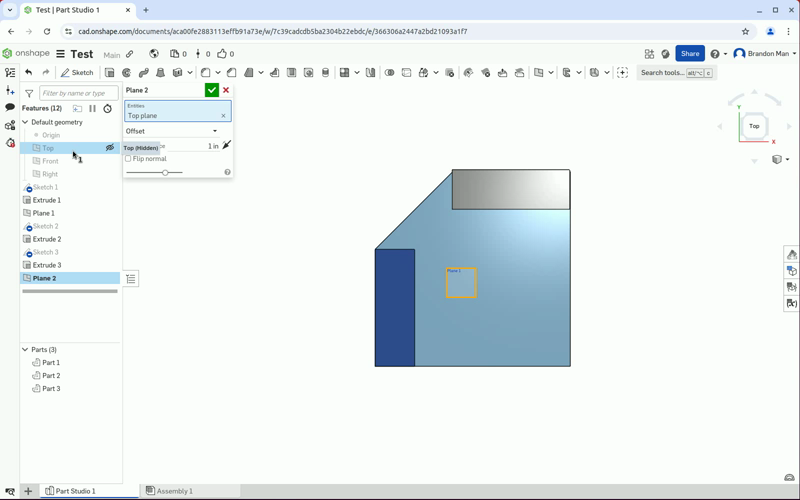
key(tab, 2)
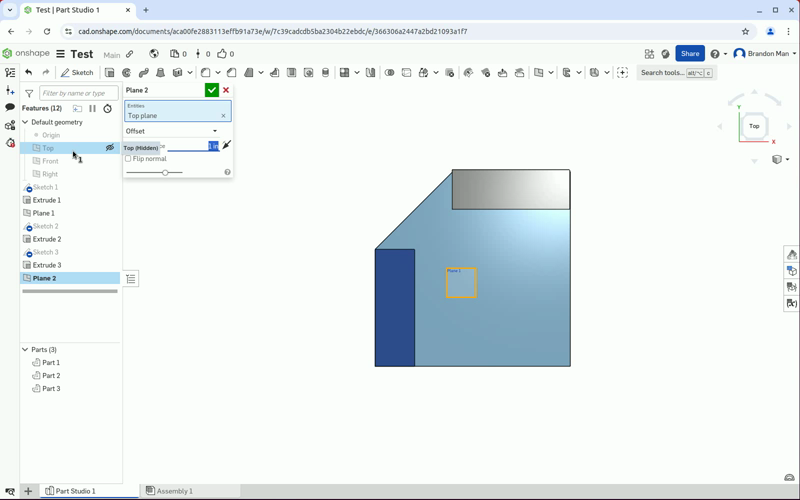
text(2.157)
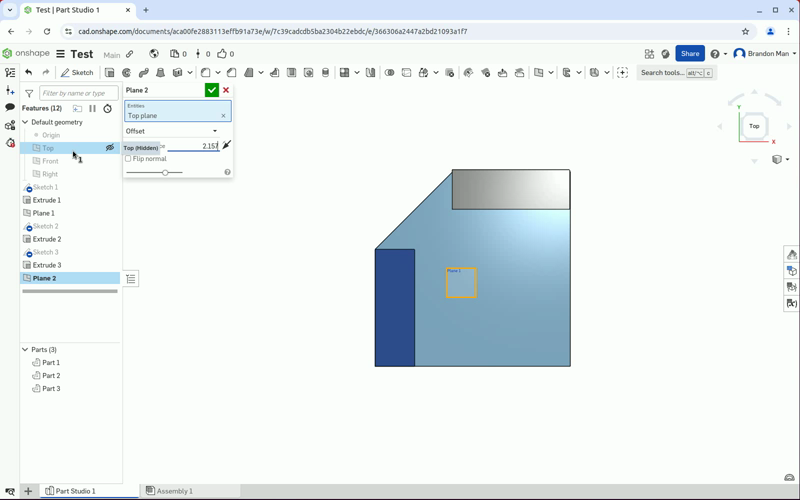
key(enter, 2)
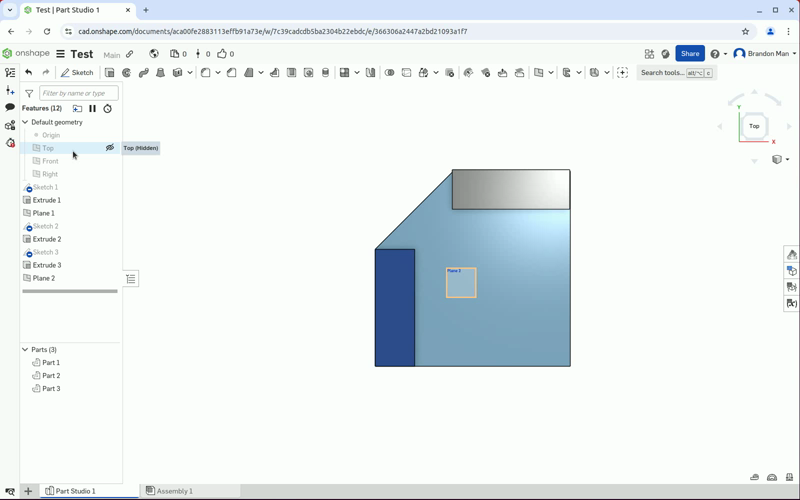
key(shift+s)
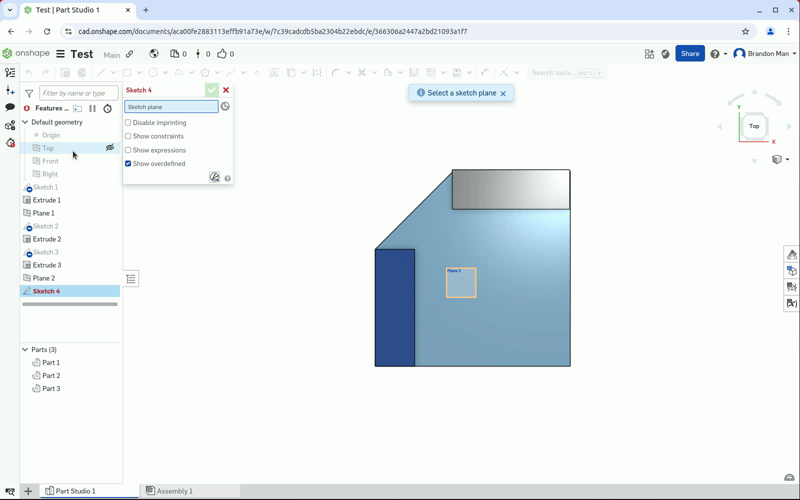
mouse_move(73, 280)
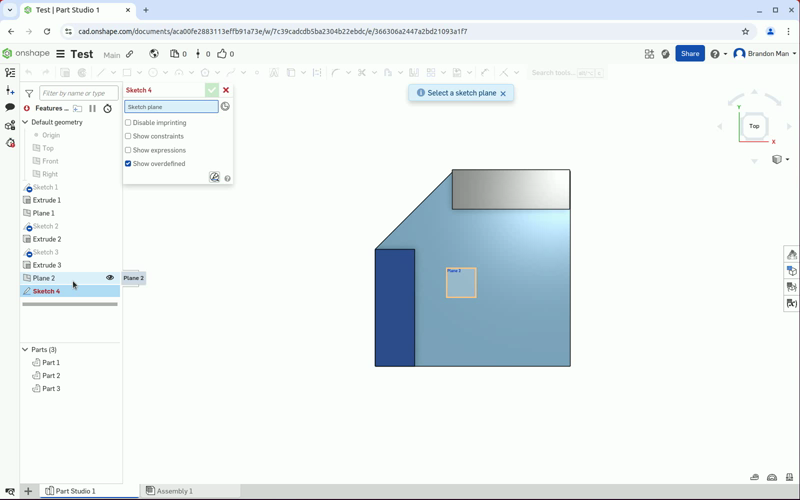
click(73, 280)
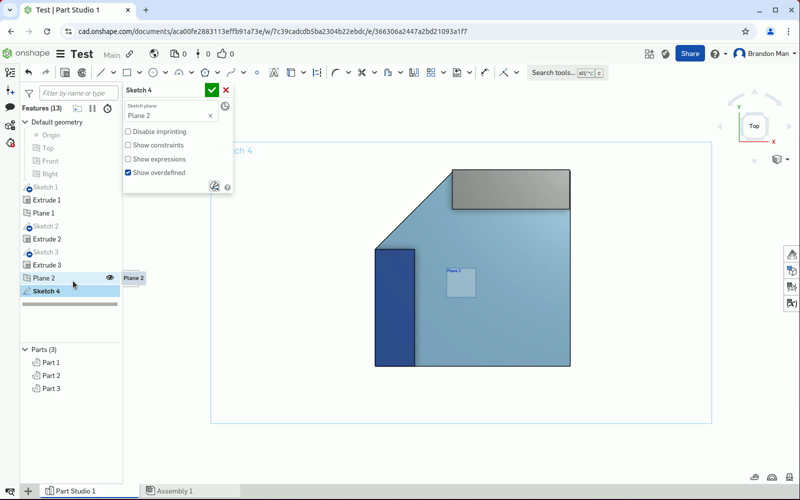
mouse_move(73, 352)
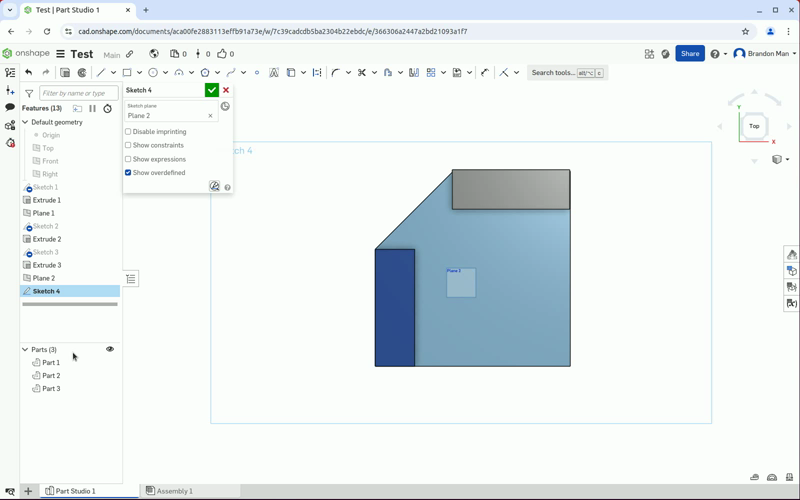
key(y)
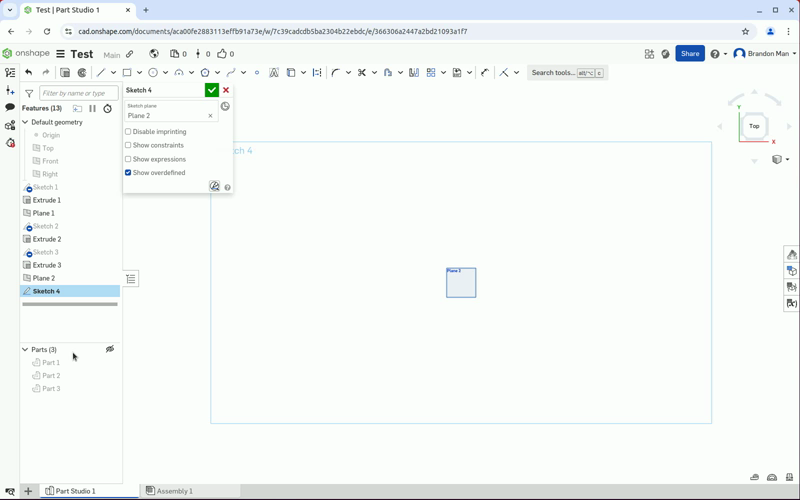
key(l)
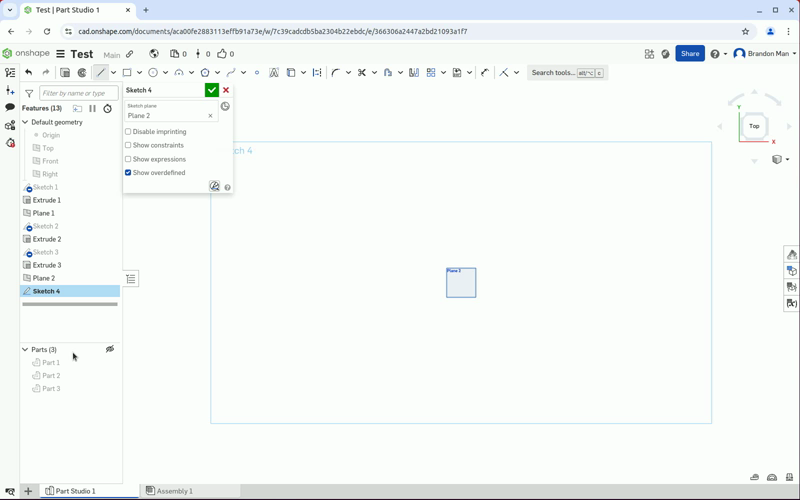
key_down(shift)
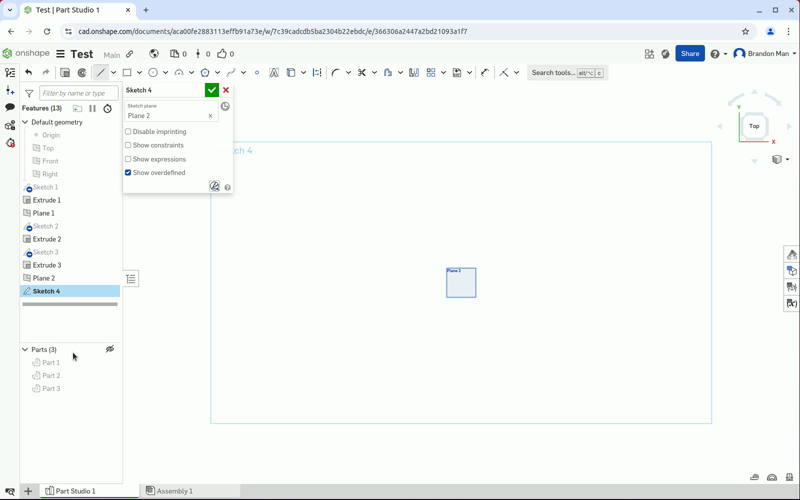
mouse_move(452, 209)
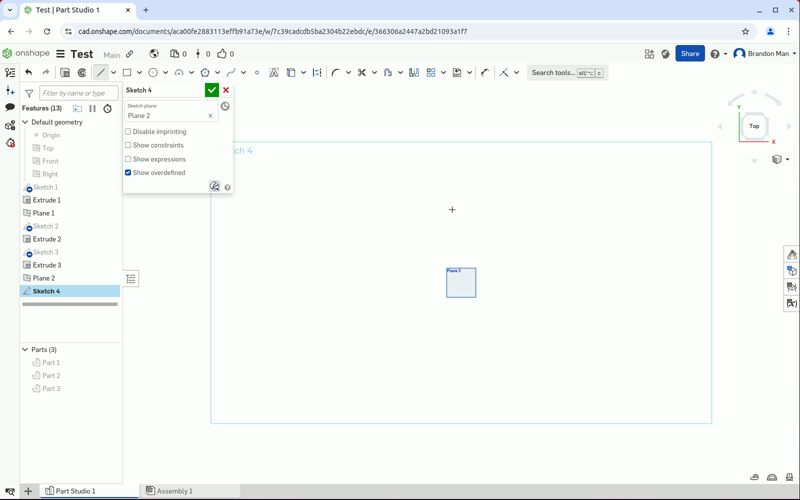
click(452, 209)
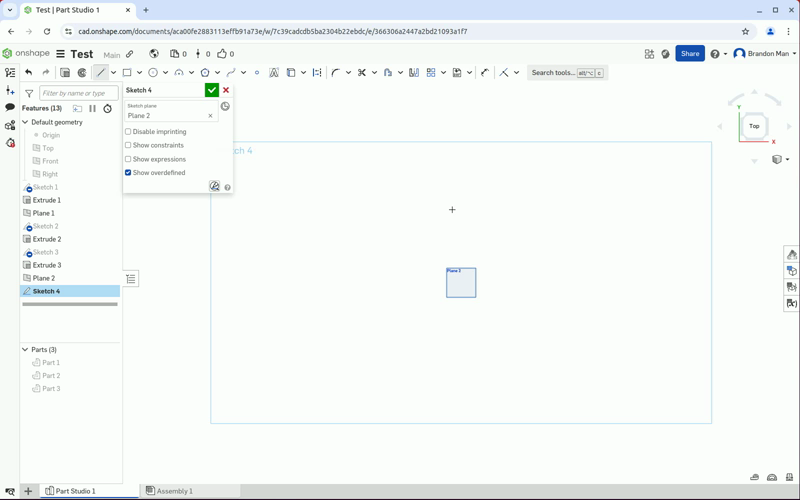
key_up(shift)
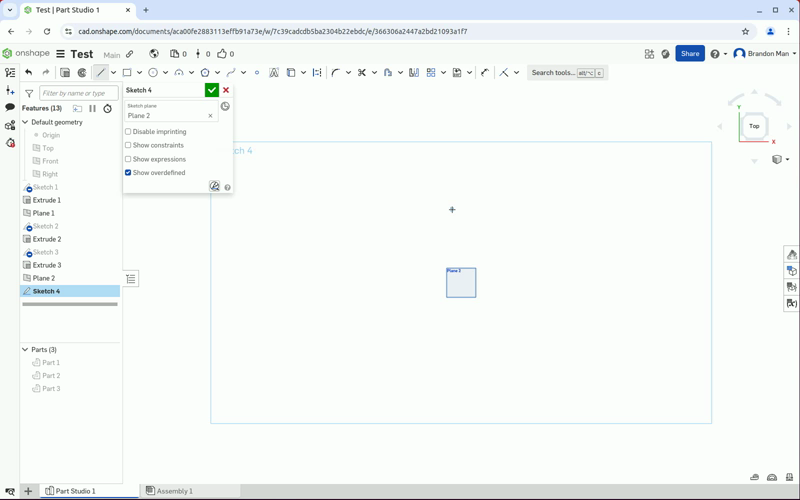
key_down(shift)
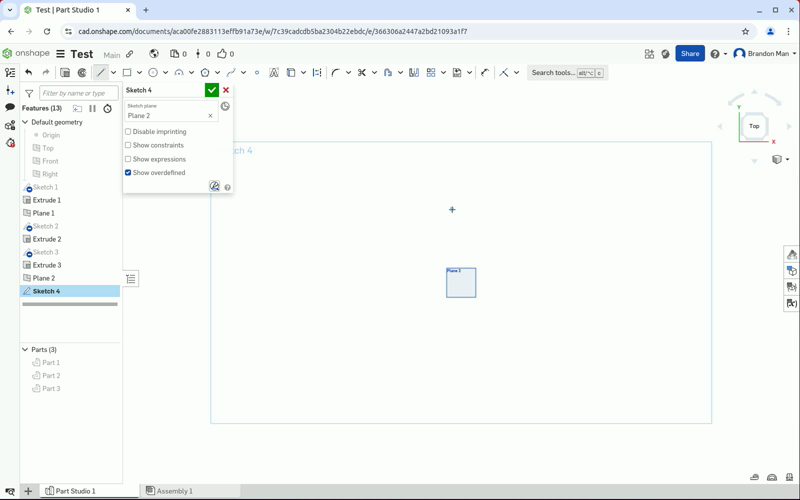
mouse_move(569, 209)
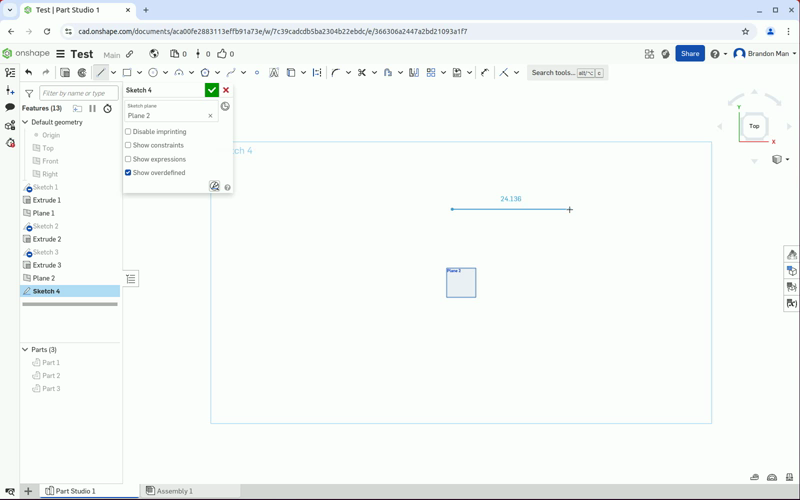
click(569, 209)
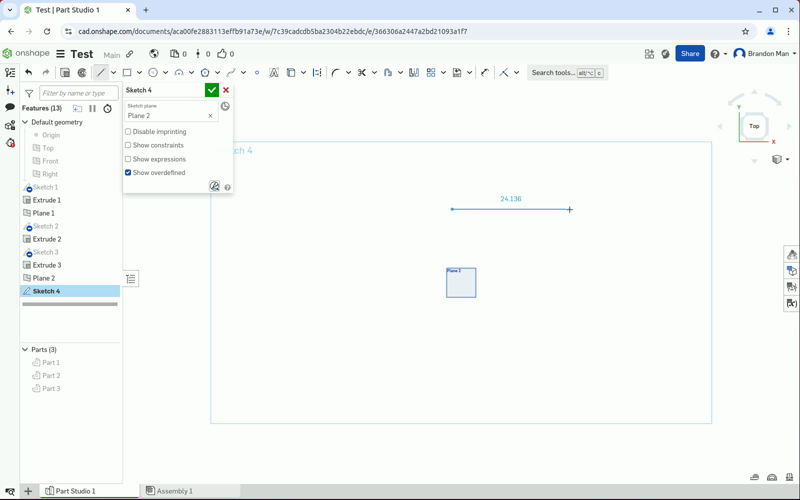
key_up(shift)
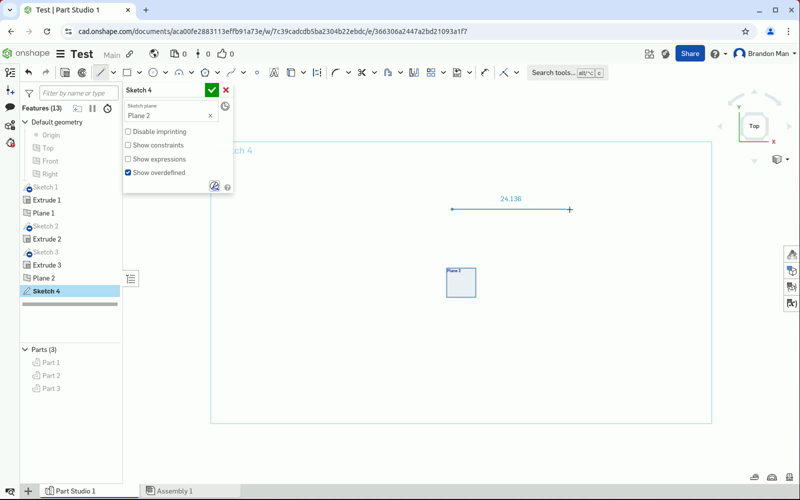
key_down(shift)
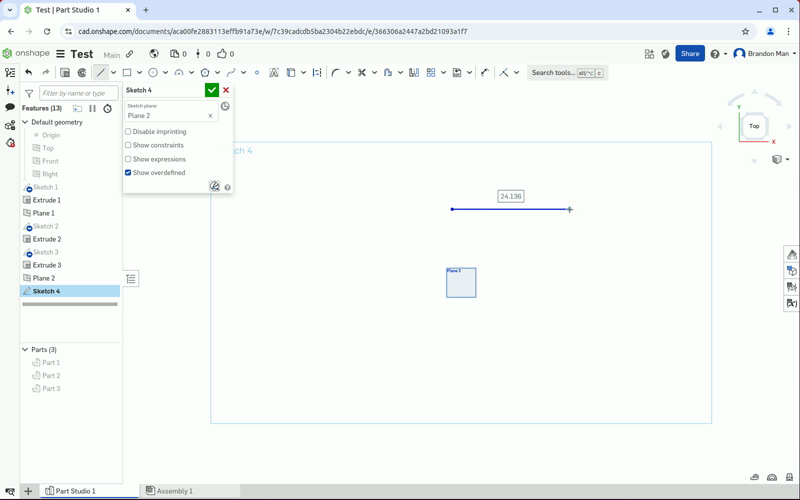
mouse_move(589, 209)
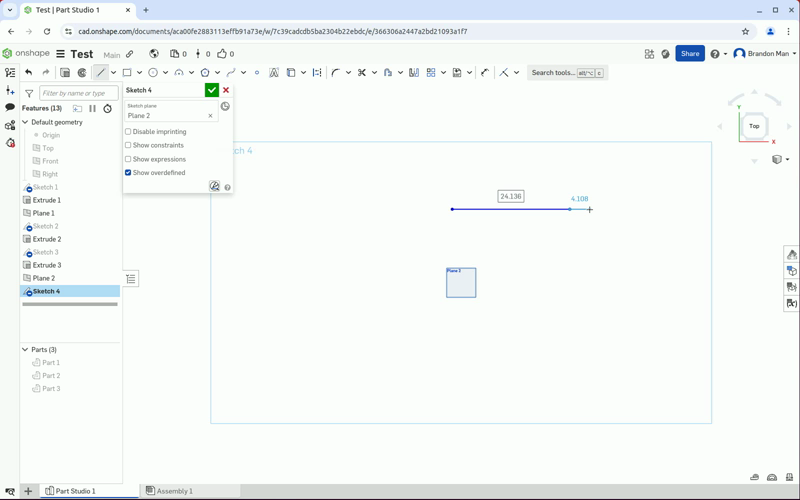
mouse_move(569, 205)
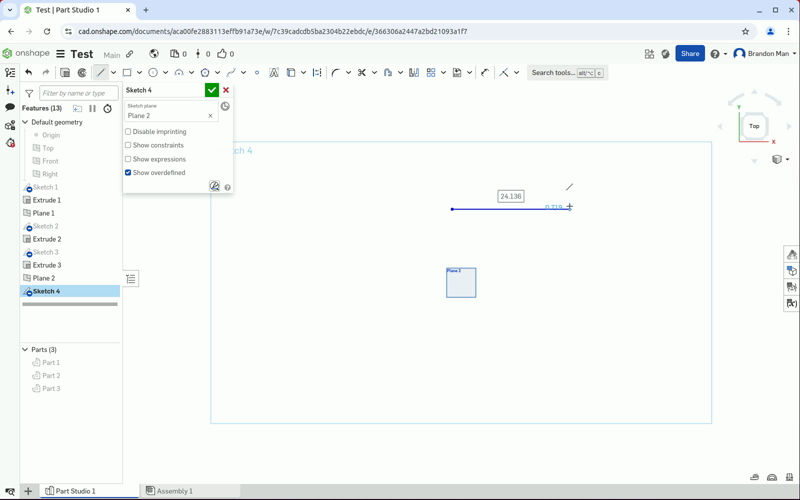
scroll(6)
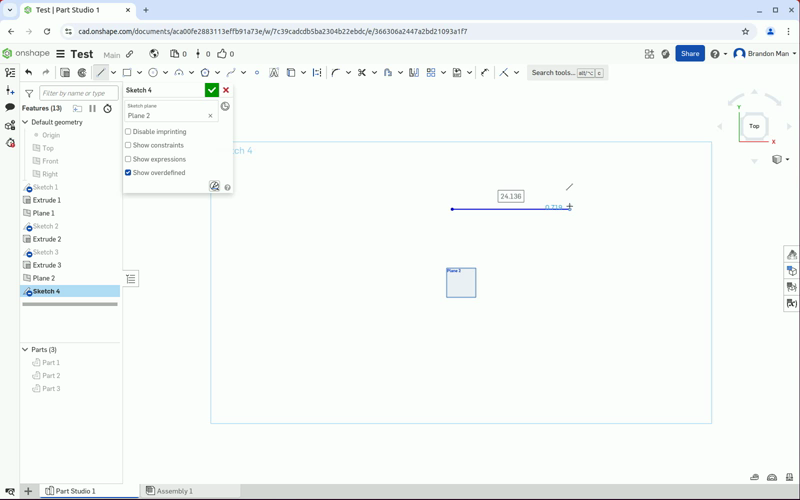
scroll(6)
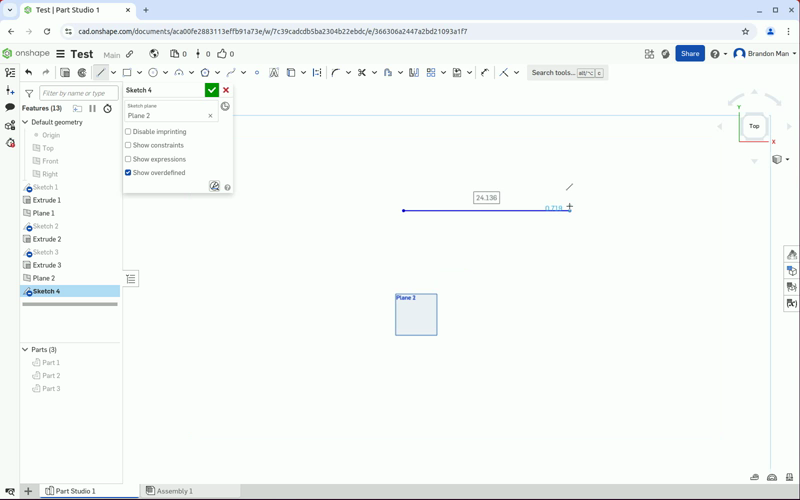
scroll(6)
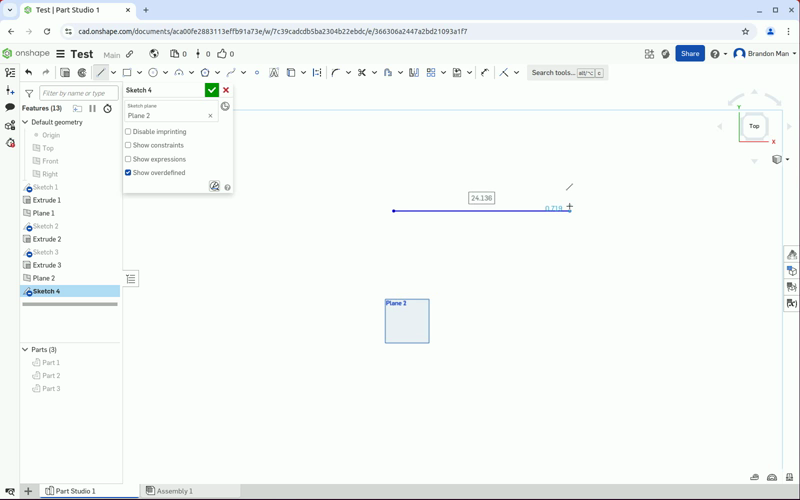
scroll(6)
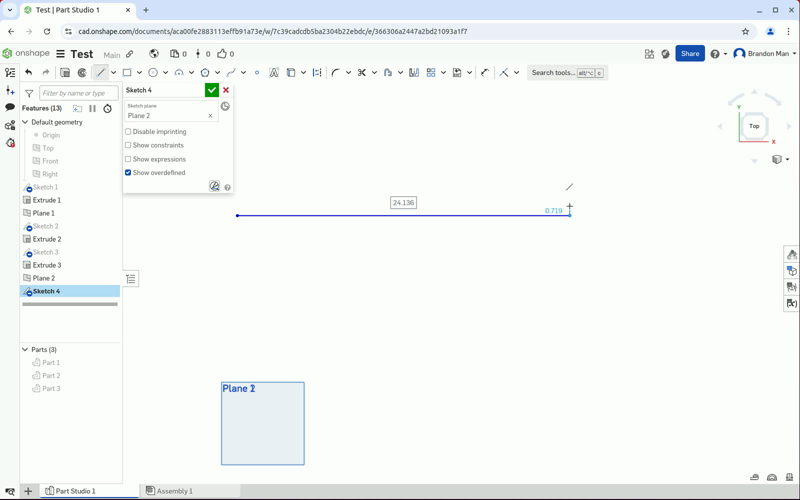
scroll(6)
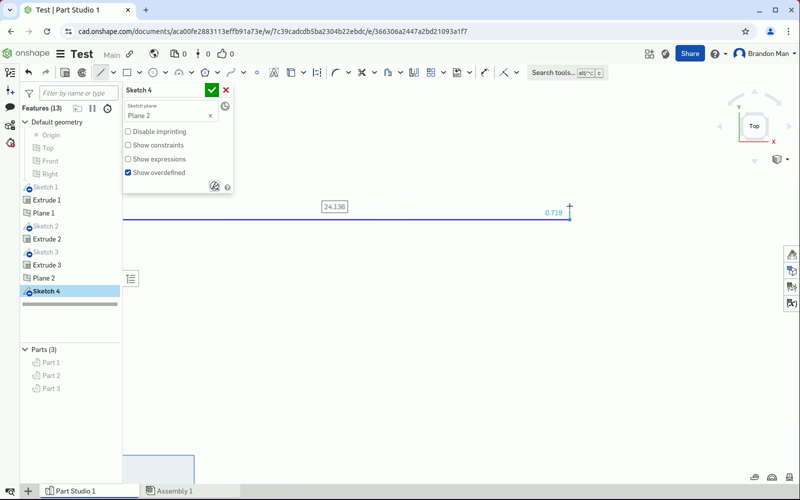
scroll(6)
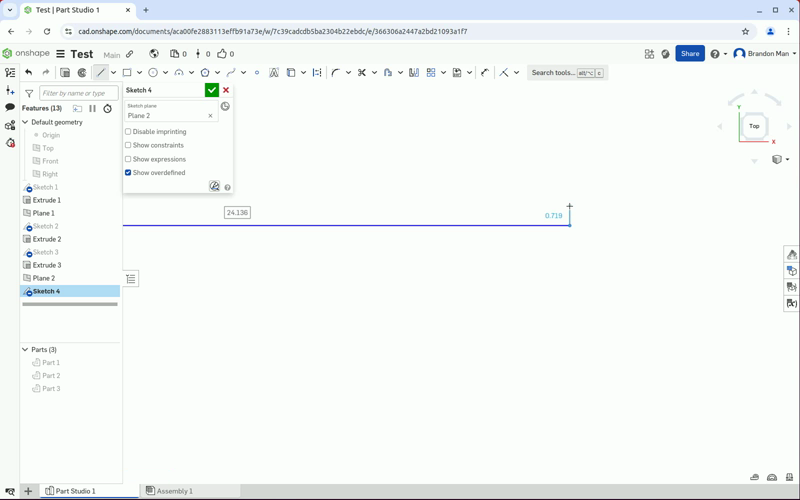
scroll(6)
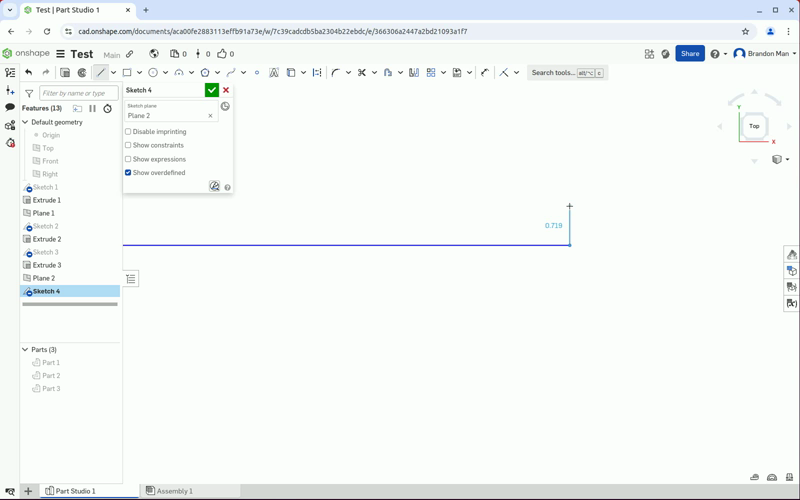
click(569, 205)
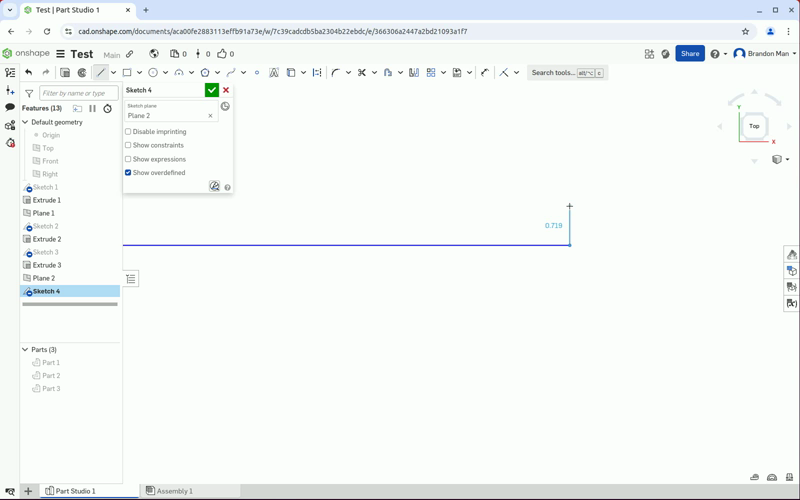
scroll(-6)
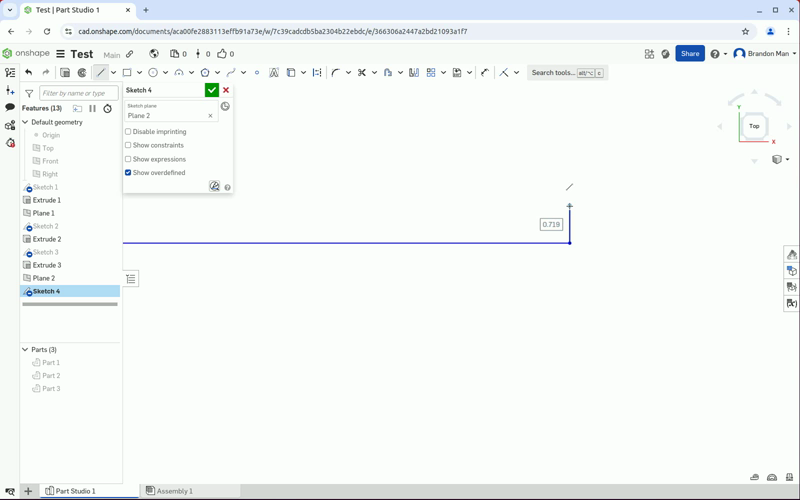
scroll(-6)
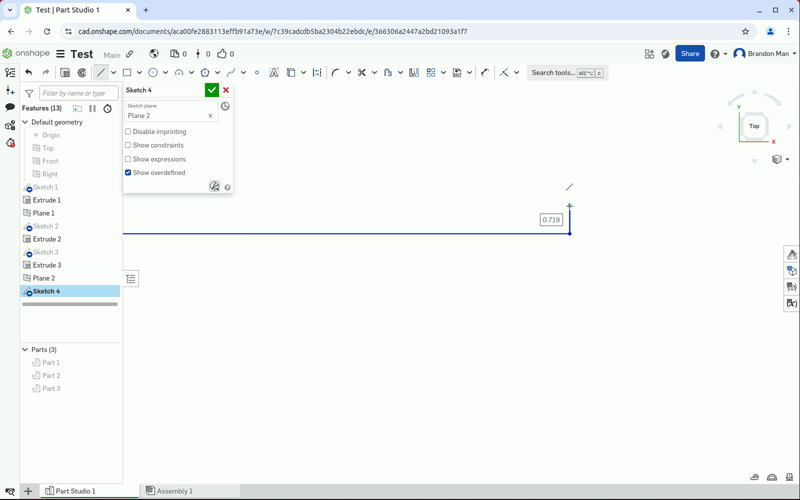
scroll(-6)
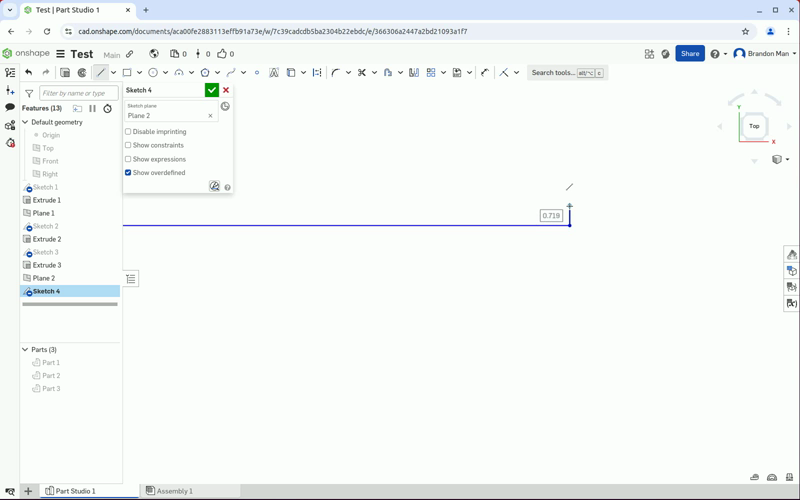
scroll(-6)
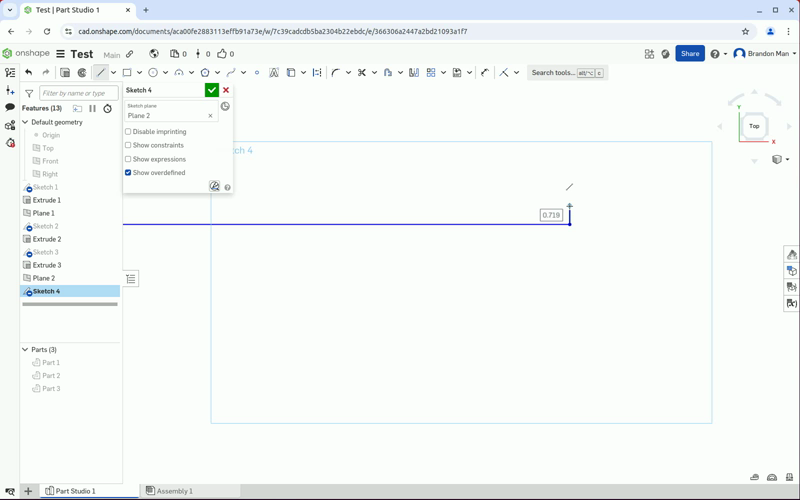
scroll(-6)
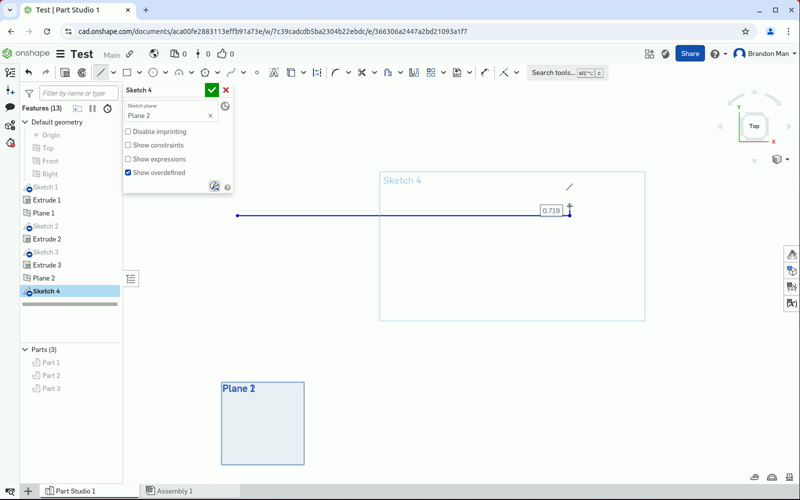
scroll(-6)
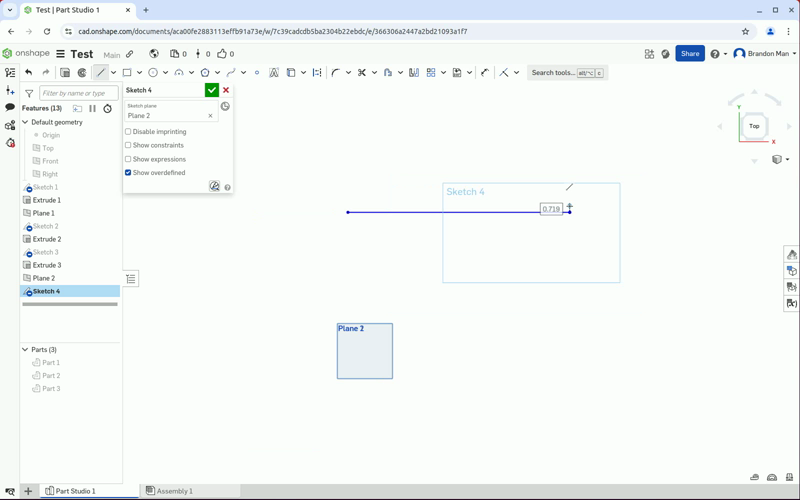
scroll(-6)
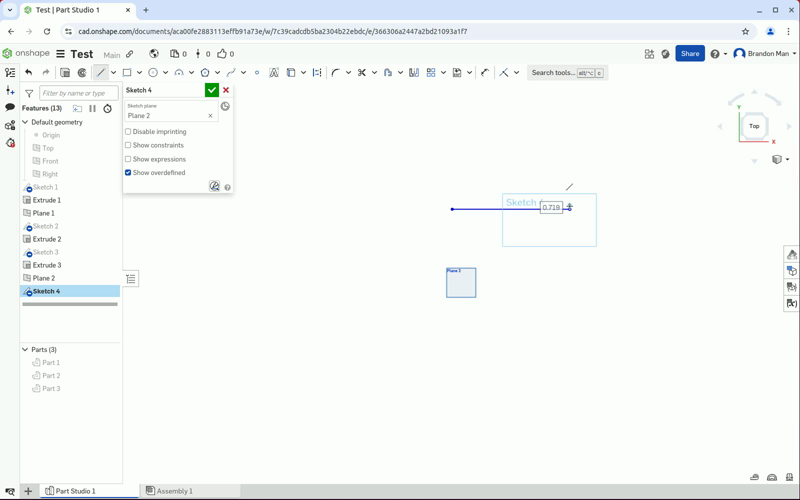
key_up(shift)
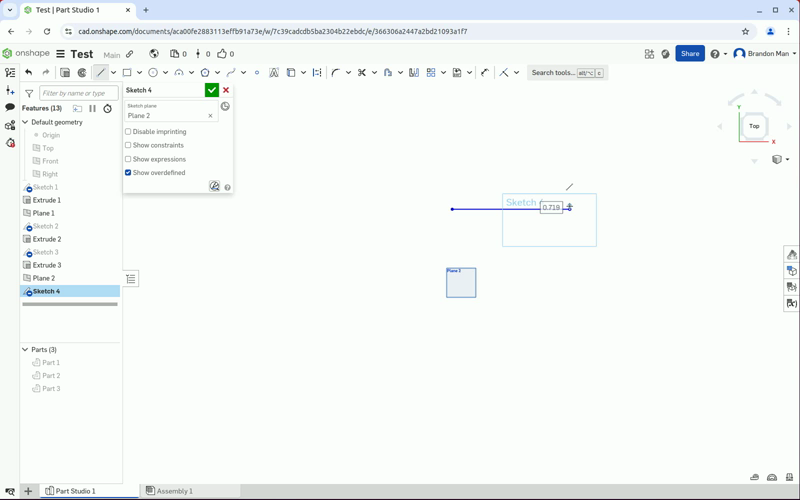
key_down(shift)
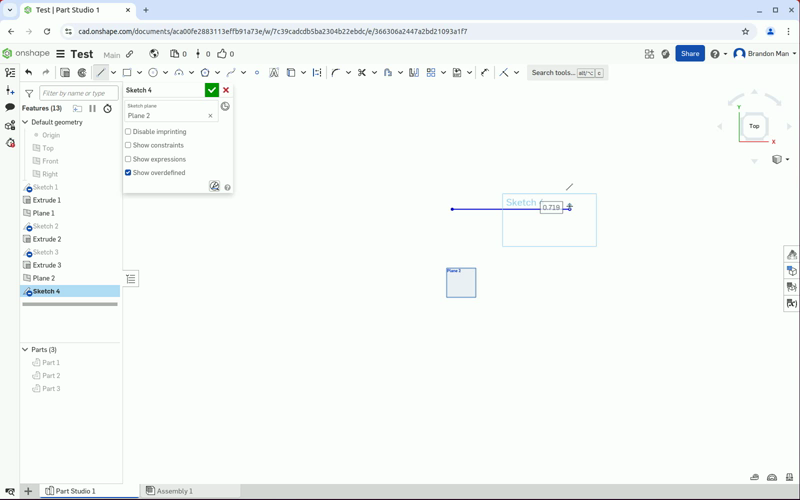
mouse_move(452, 205)
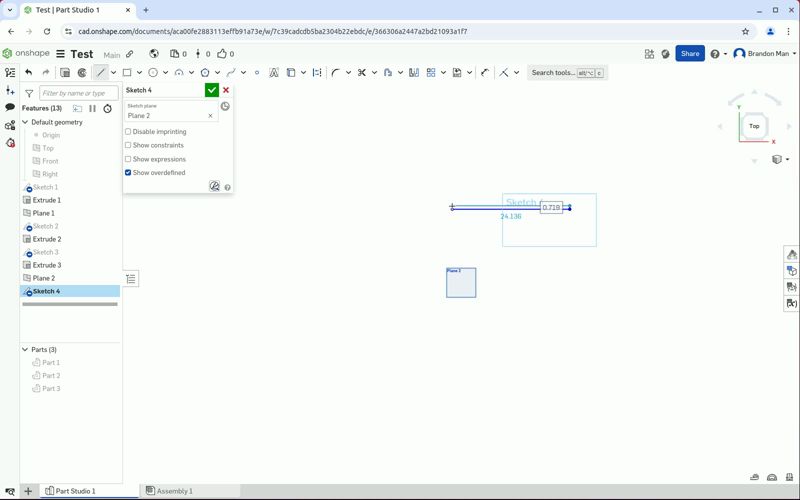
scroll(6)
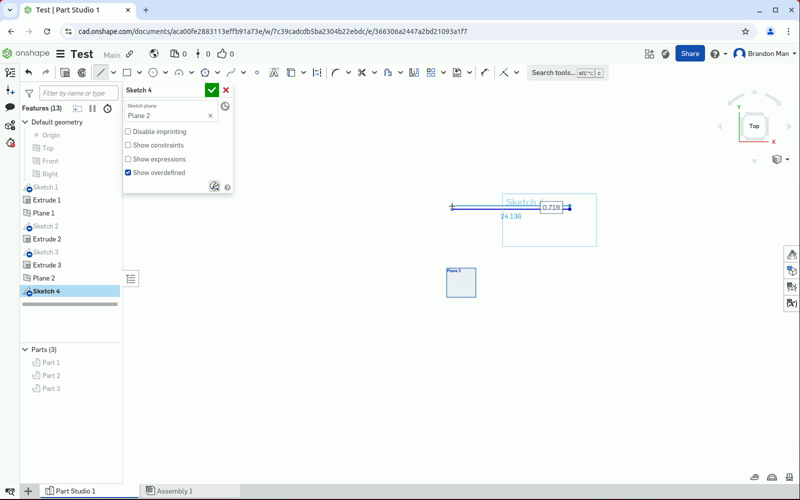
scroll(6)
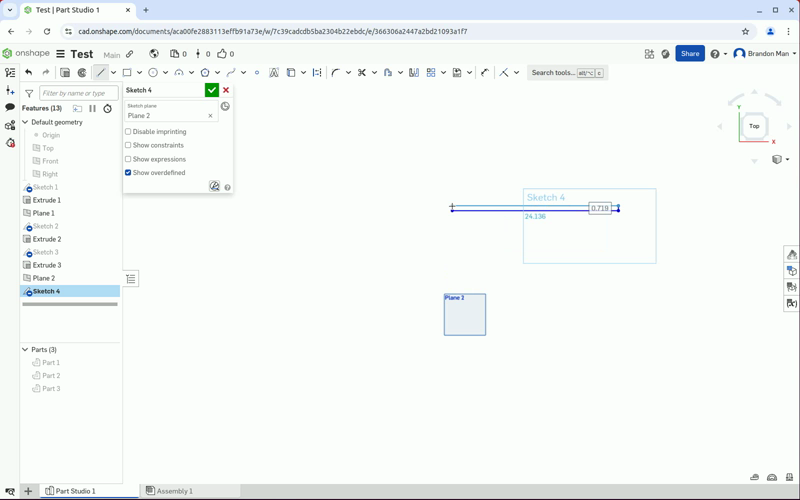
scroll(6)
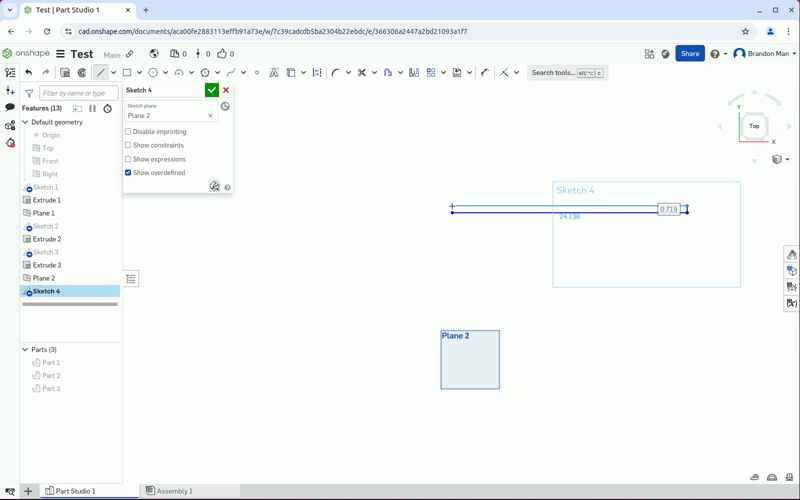
scroll(6)
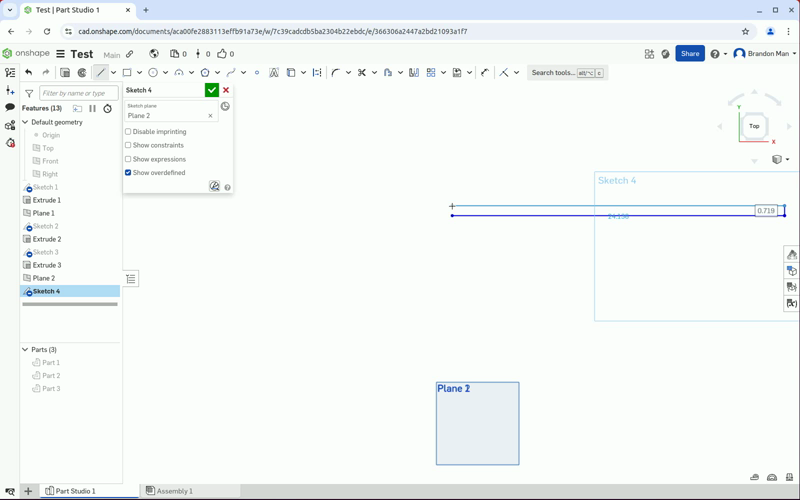
scroll(6)
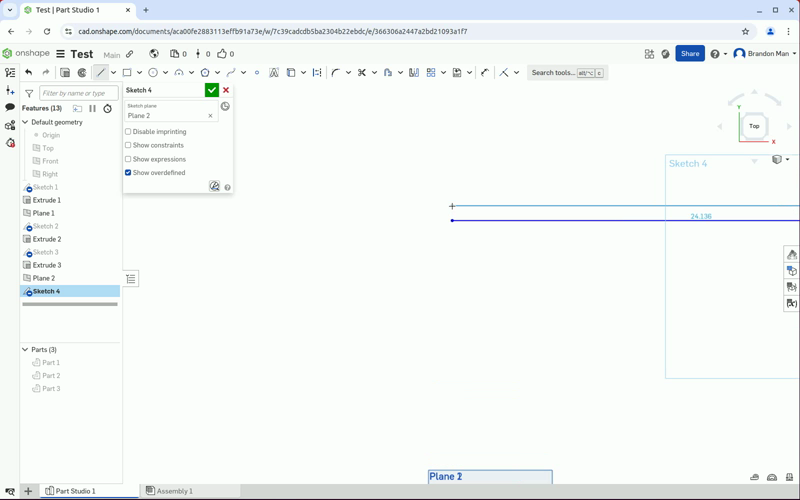
scroll(6)
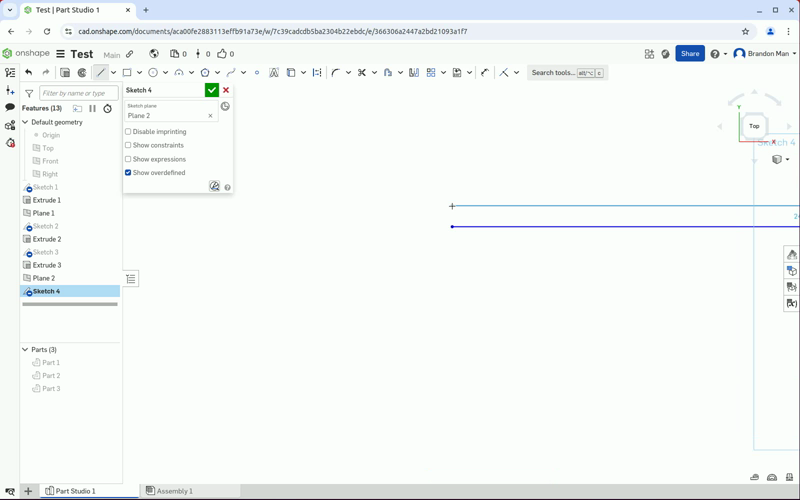
scroll(6)
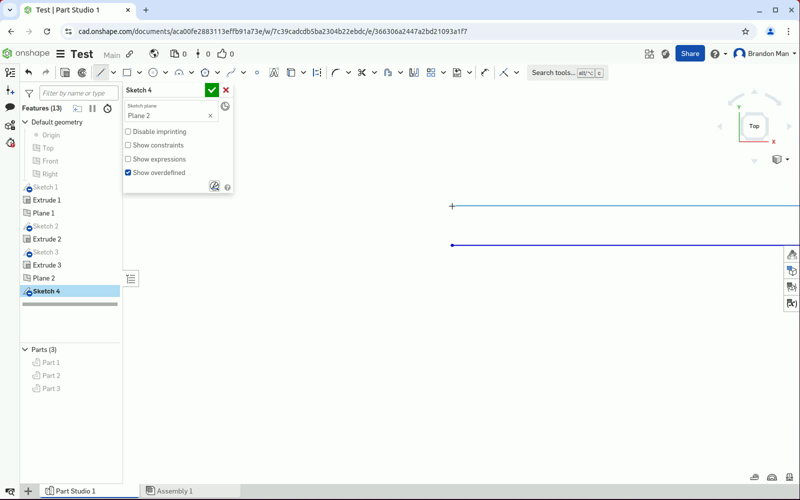
click(452, 205)
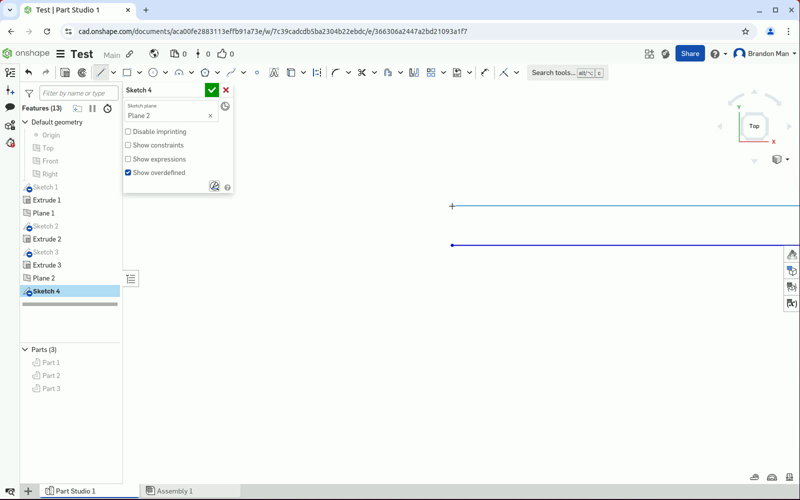
scroll(-6)
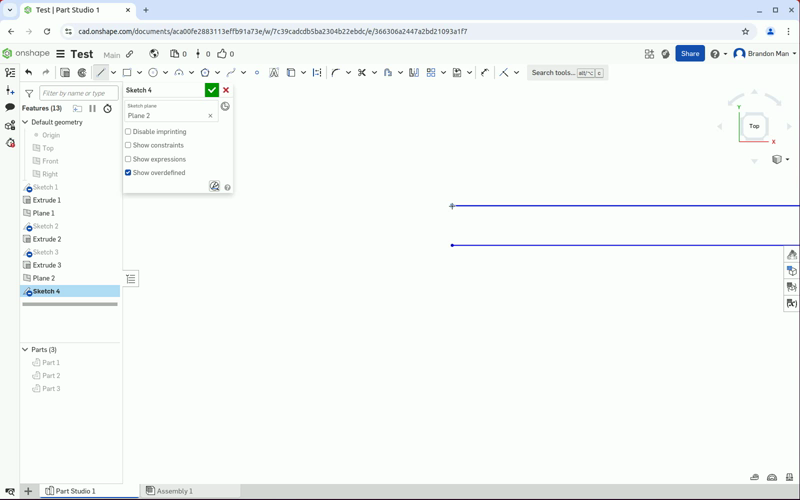
scroll(-6)
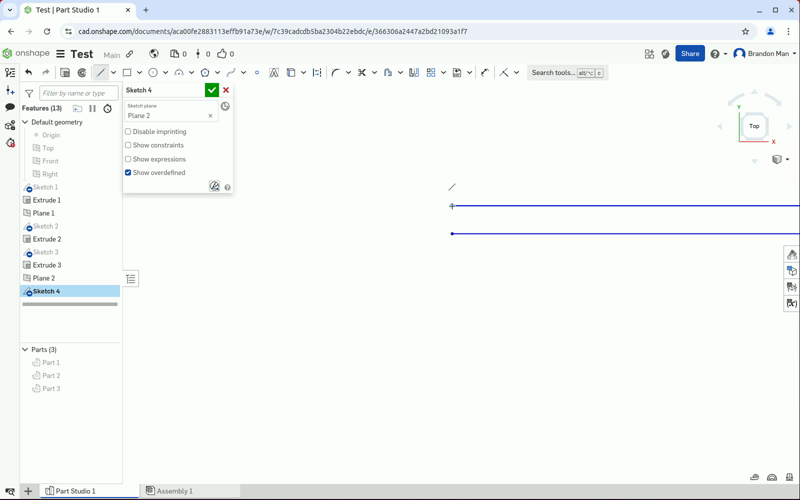
scroll(-6)
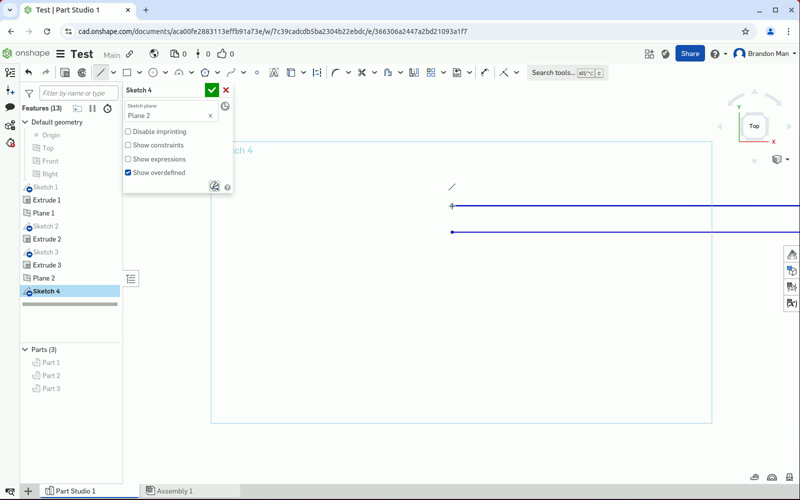
scroll(-6)
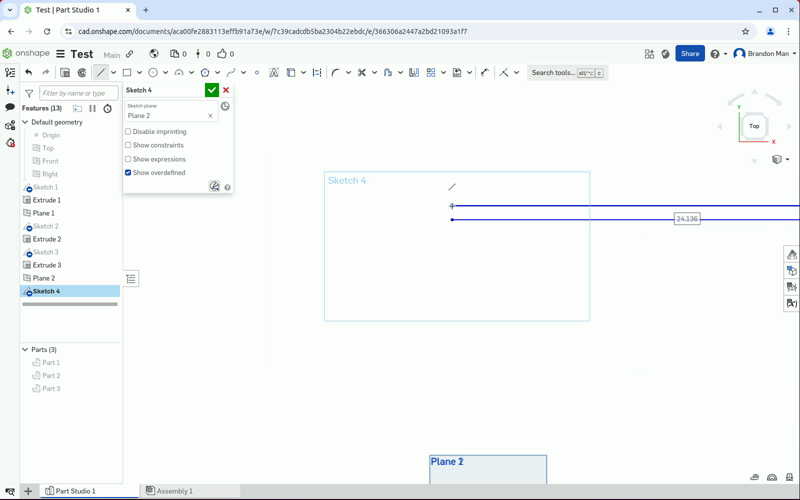
scroll(-6)
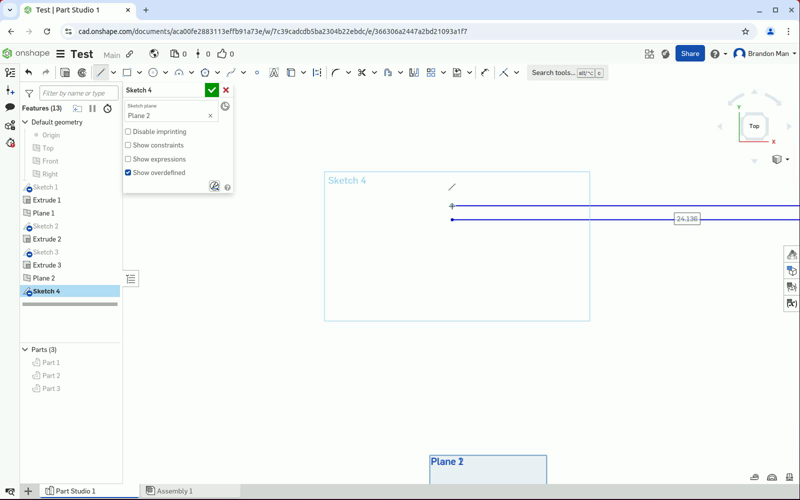
scroll(-6)
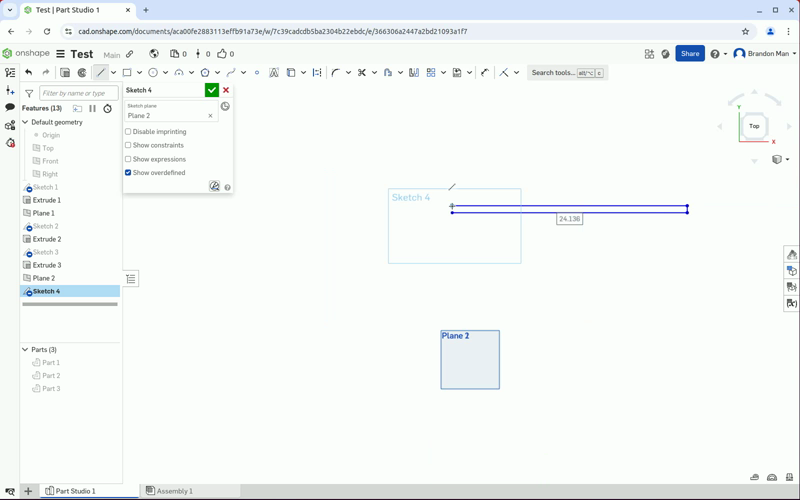
scroll(-6)
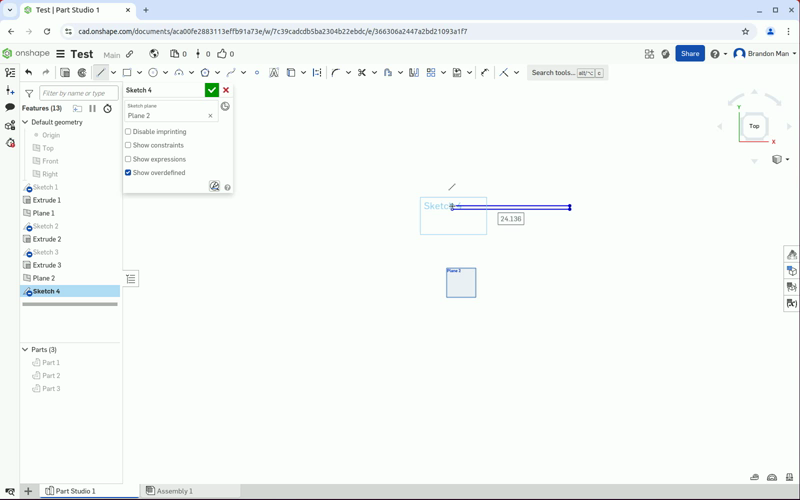
key_up(shift)
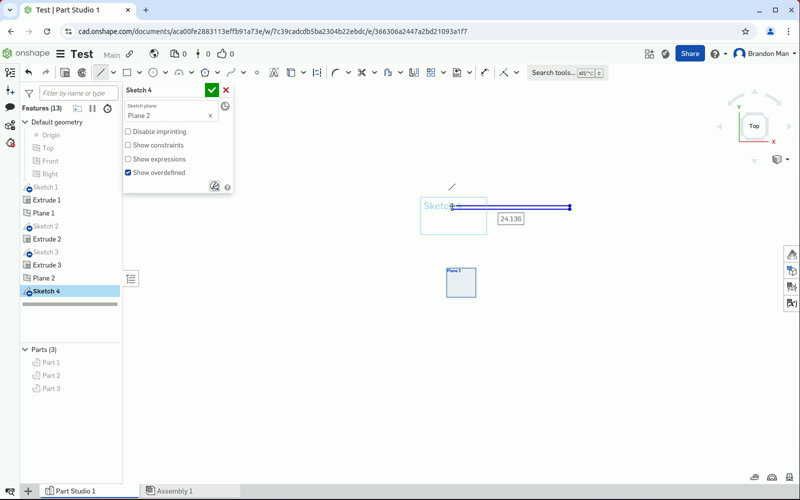
mouse_move(482, 205)
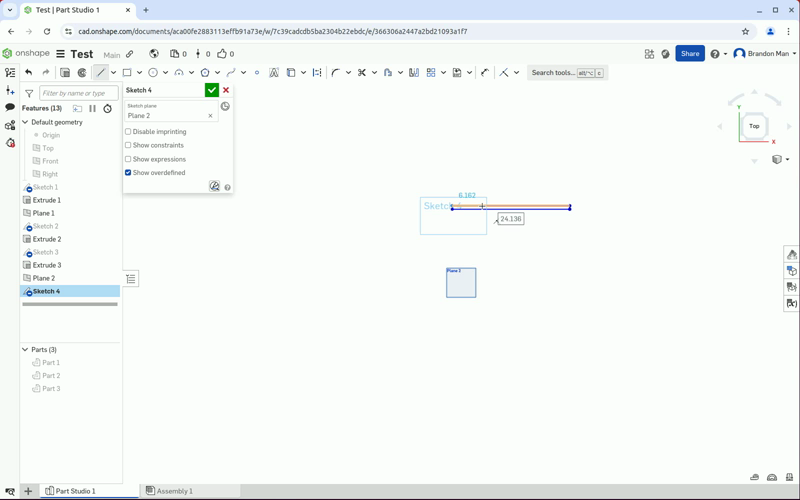
key_down(shift)
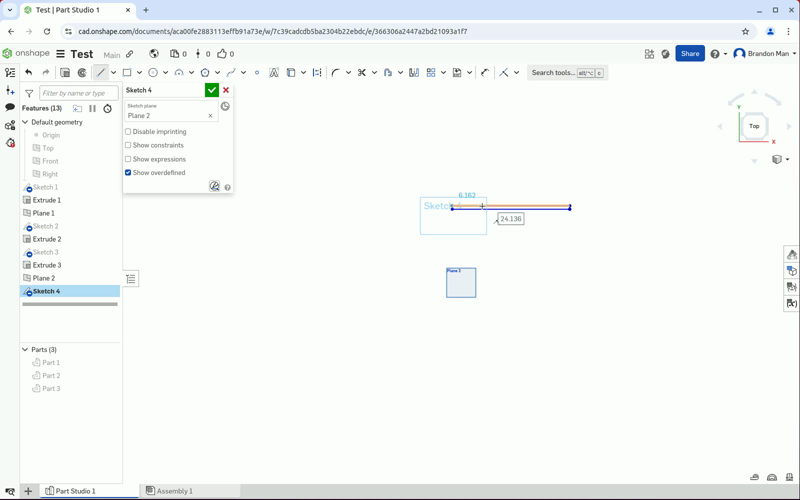
mouse_move(452, 209)
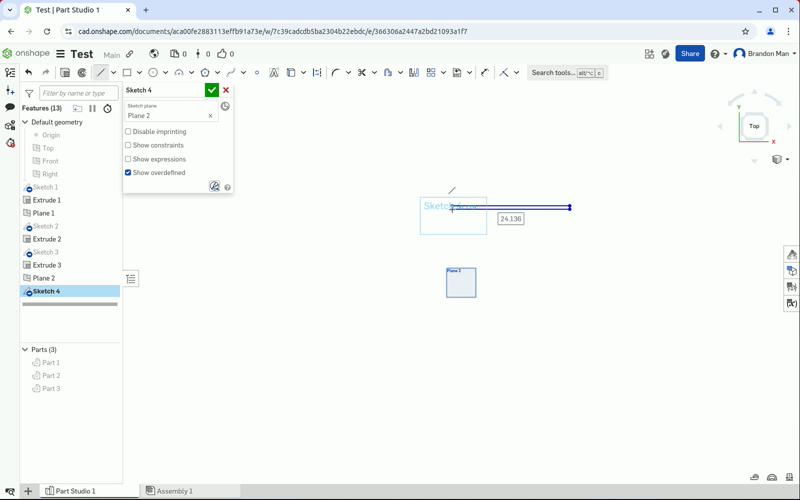
scroll(6)
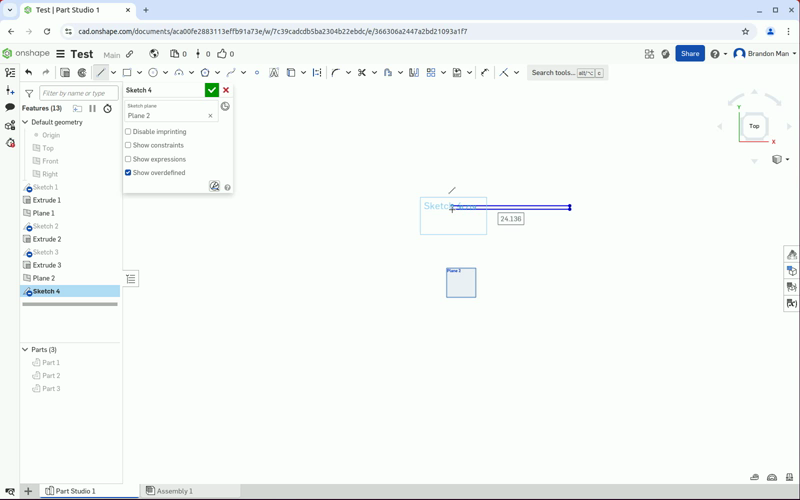
scroll(6)
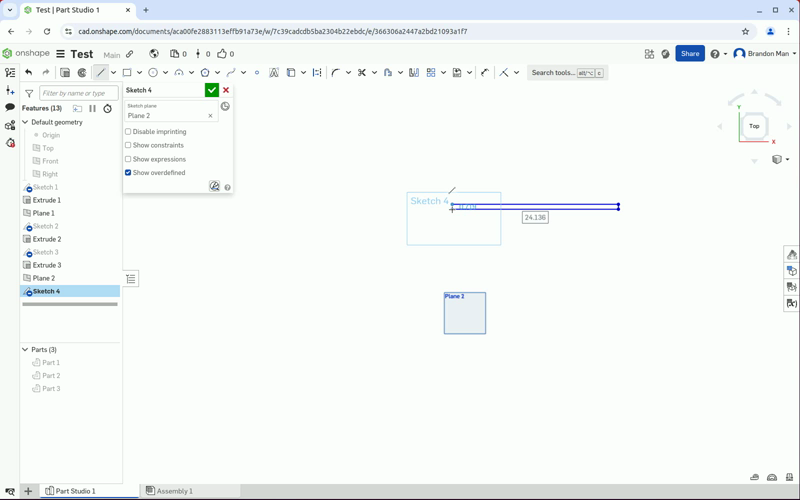
scroll(6)
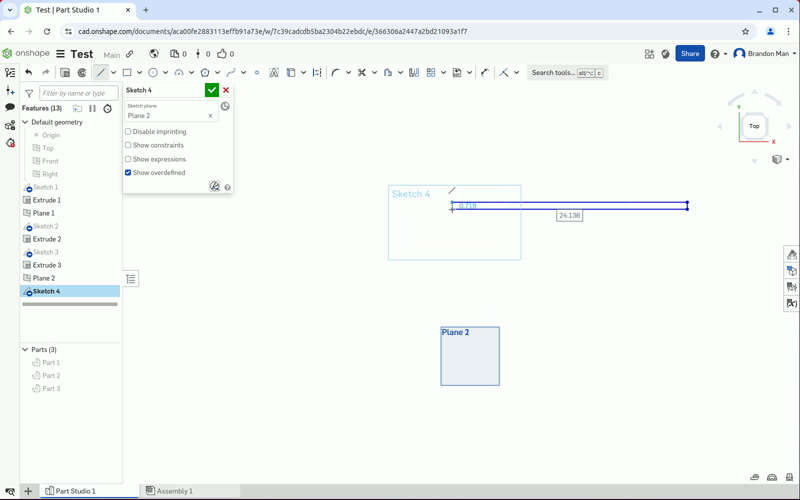
scroll(6)
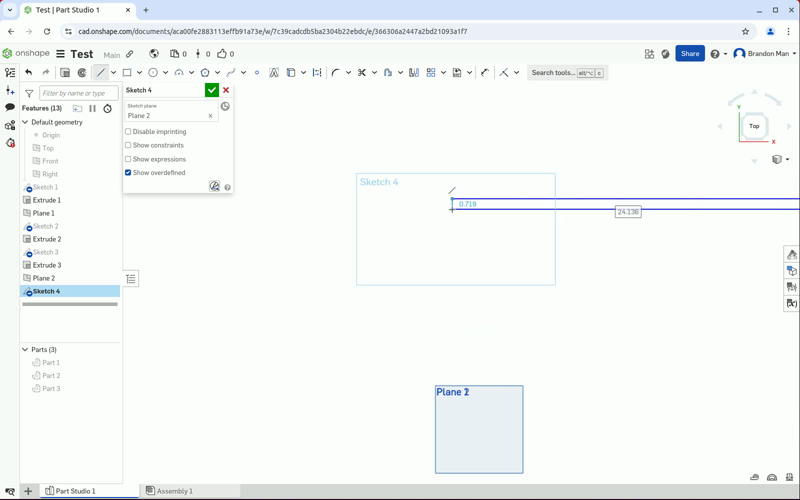
scroll(6)
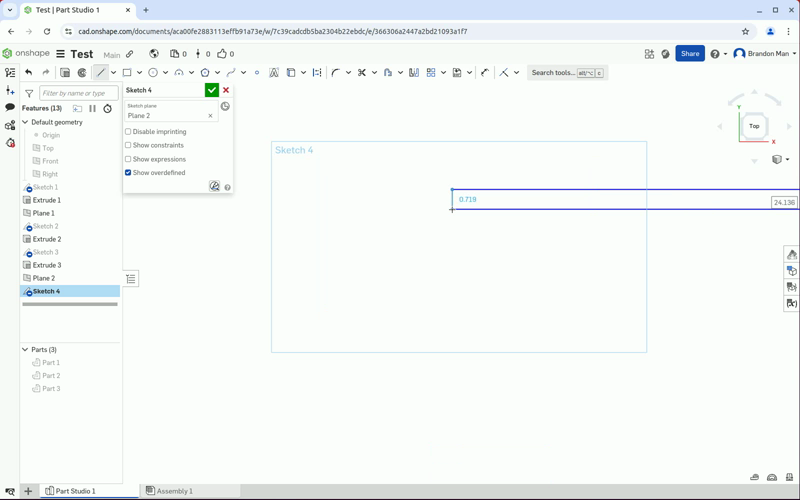
scroll(6)
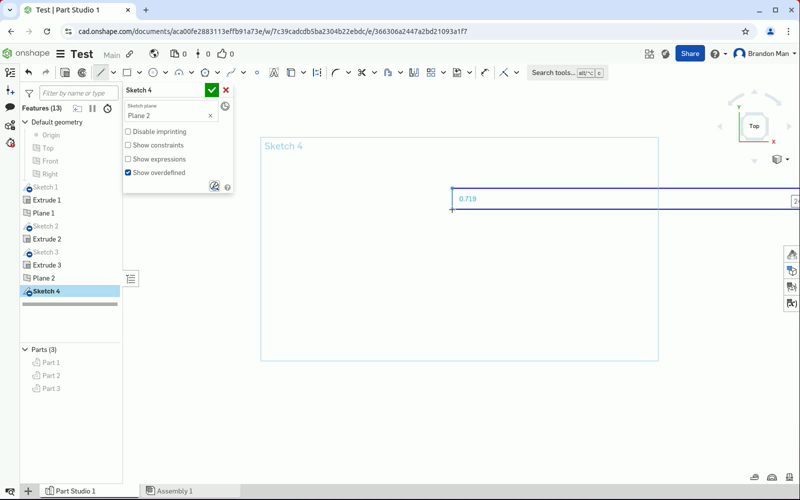
scroll(6)
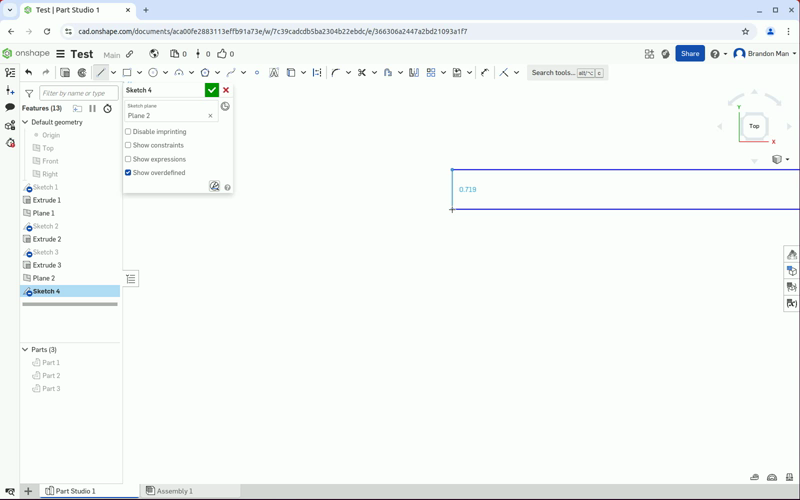
key_up(shift)
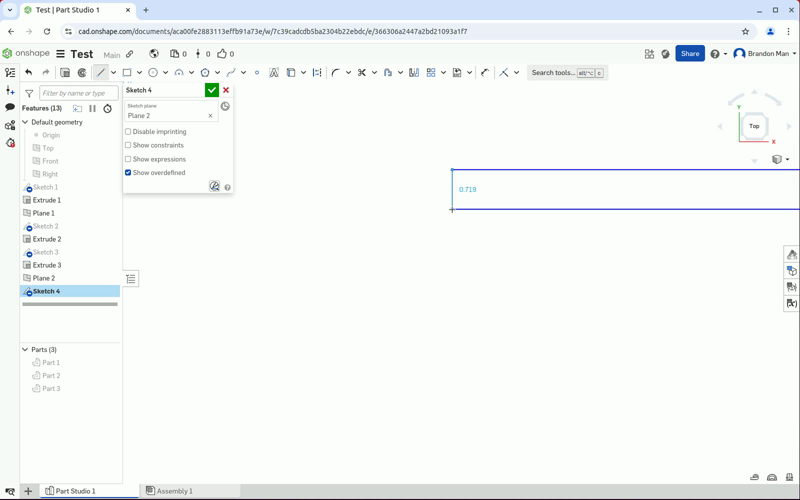
click(452, 209)
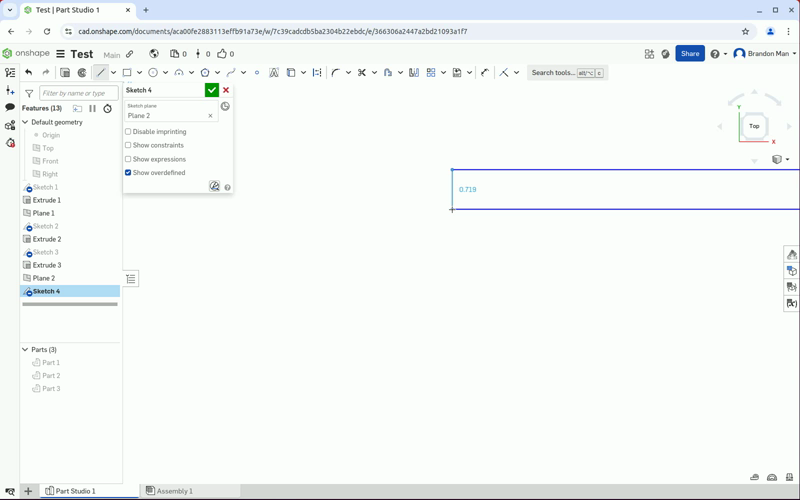
scroll(-6)
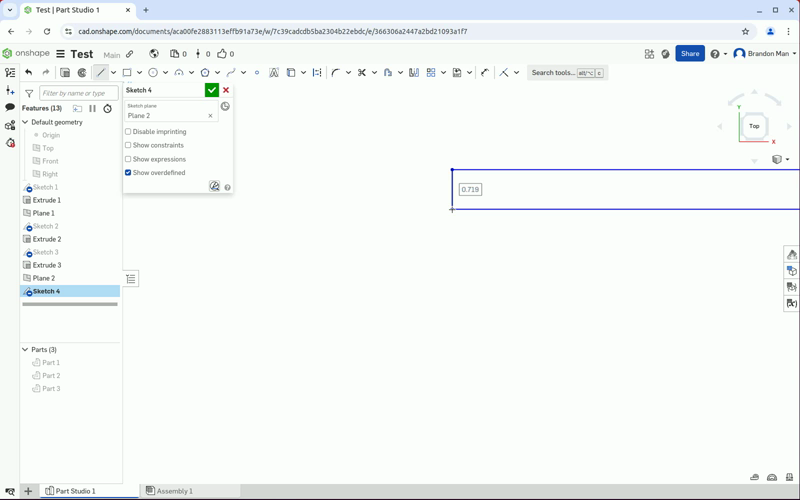
scroll(-6)
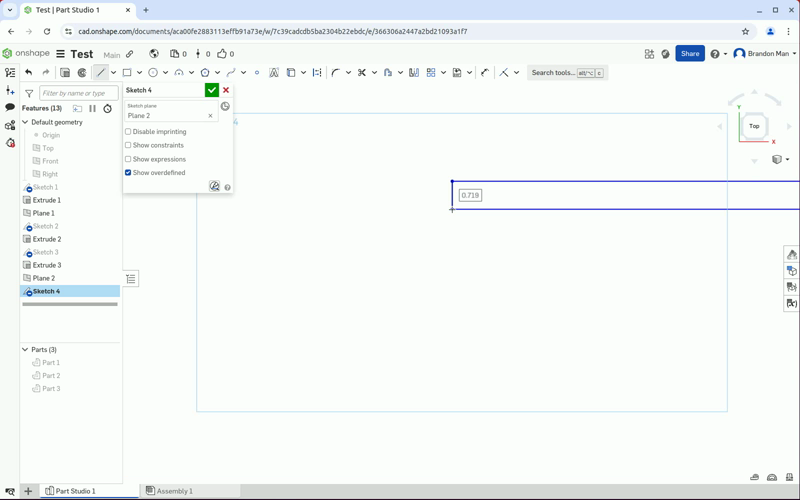
scroll(-6)
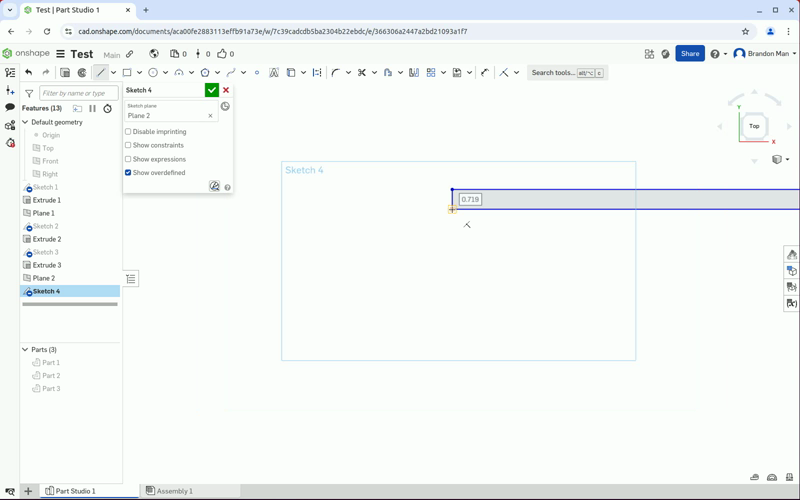
scroll(-6)
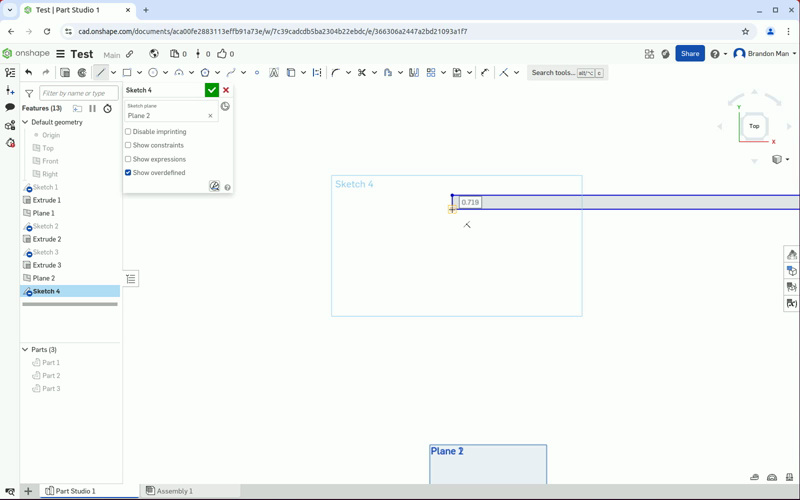
scroll(-6)
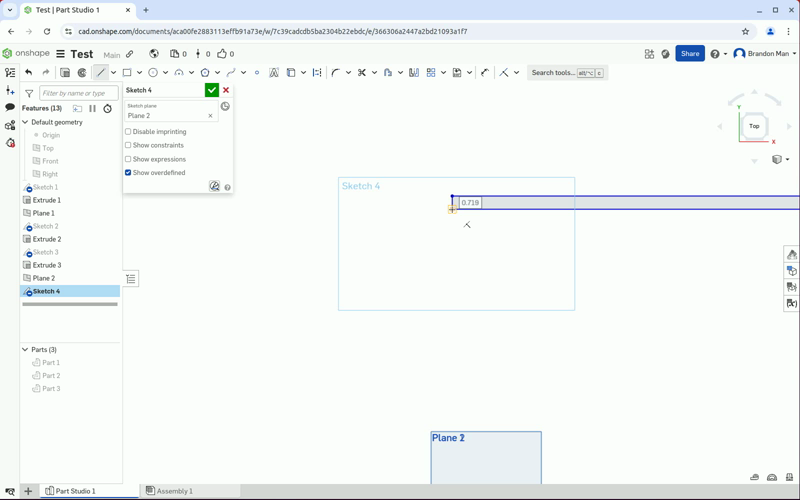
scroll(-6)
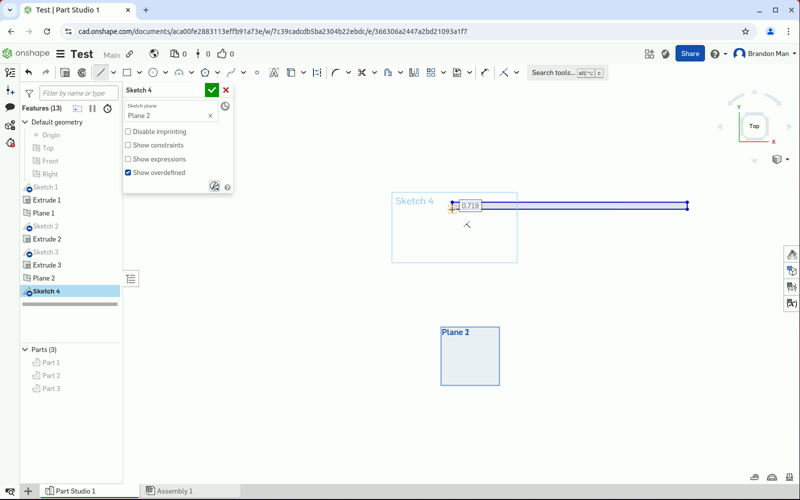
scroll(-6)
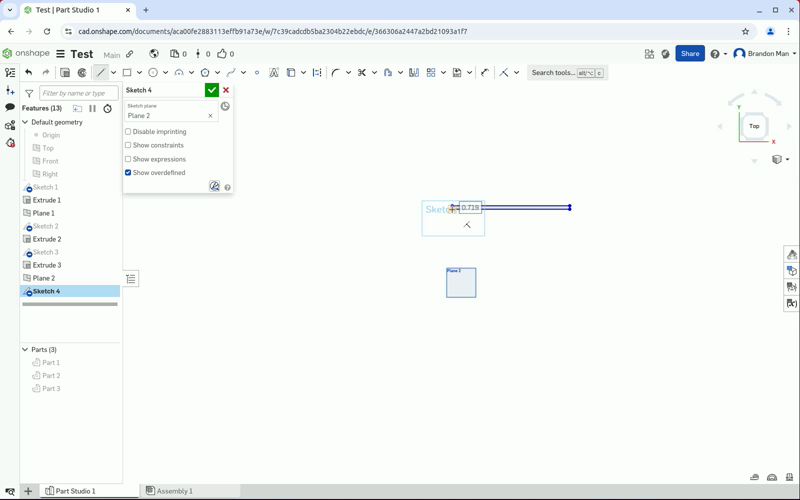
key(esc)
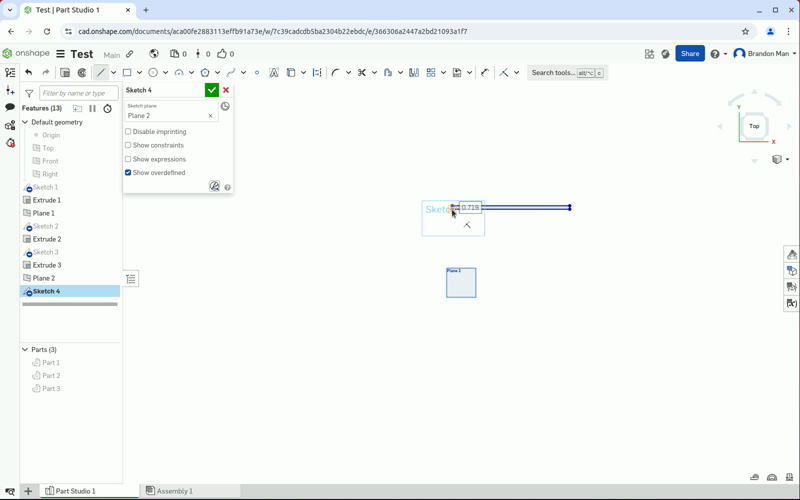
mouse_move(458, 207)
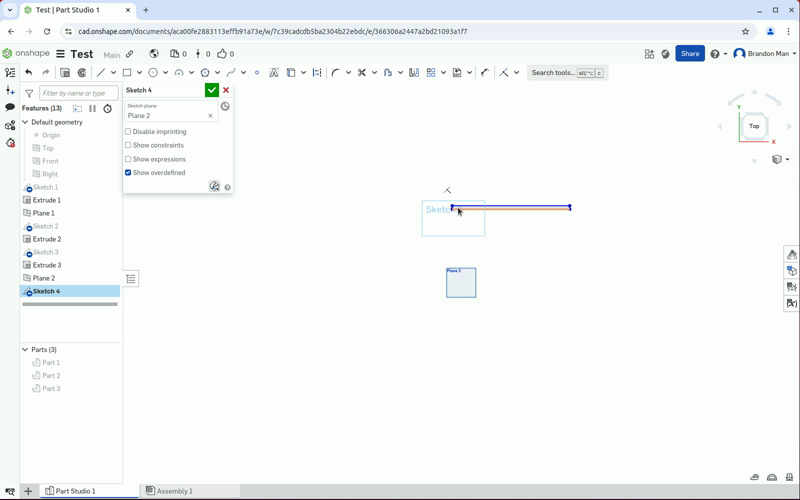
scroll(6)
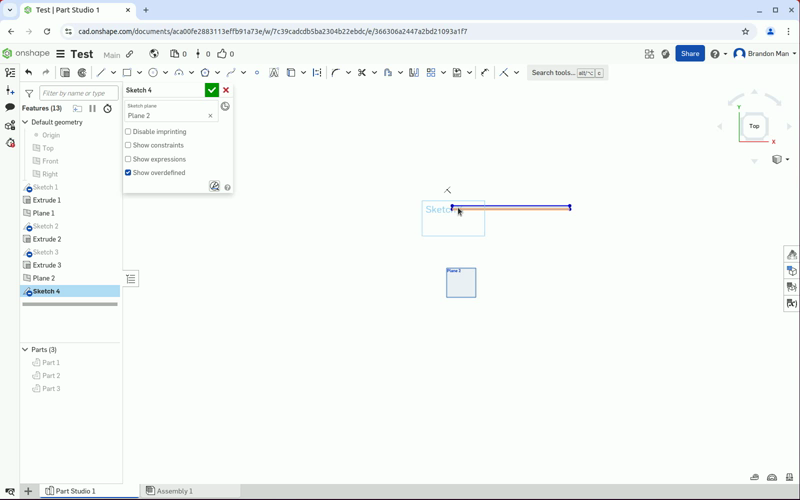
scroll(6)
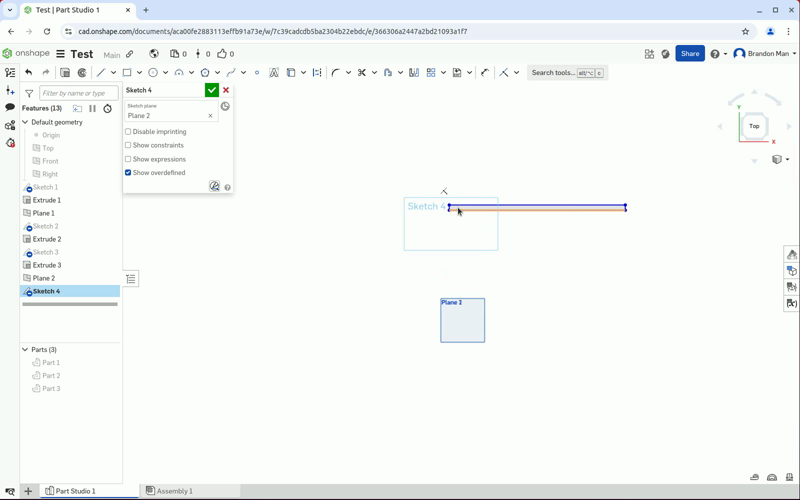
scroll(6)
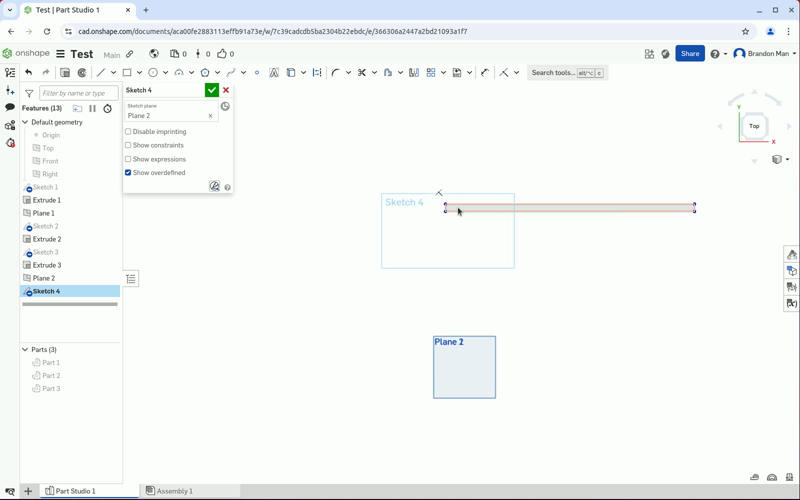
scroll(6)
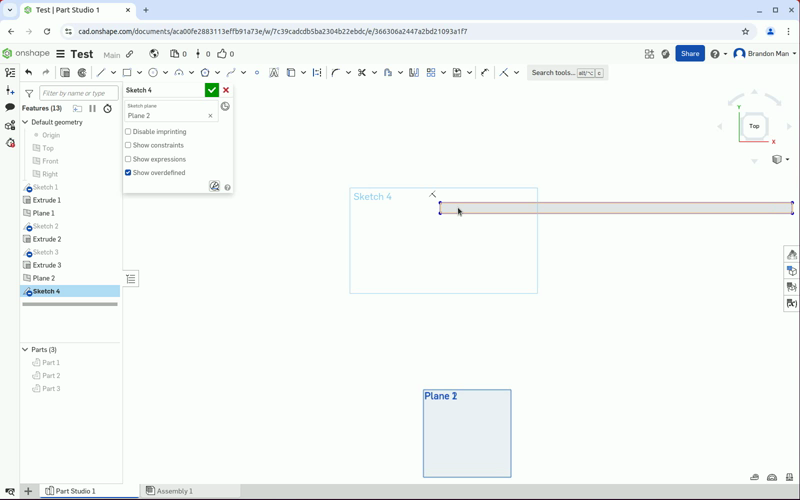
scroll(6)
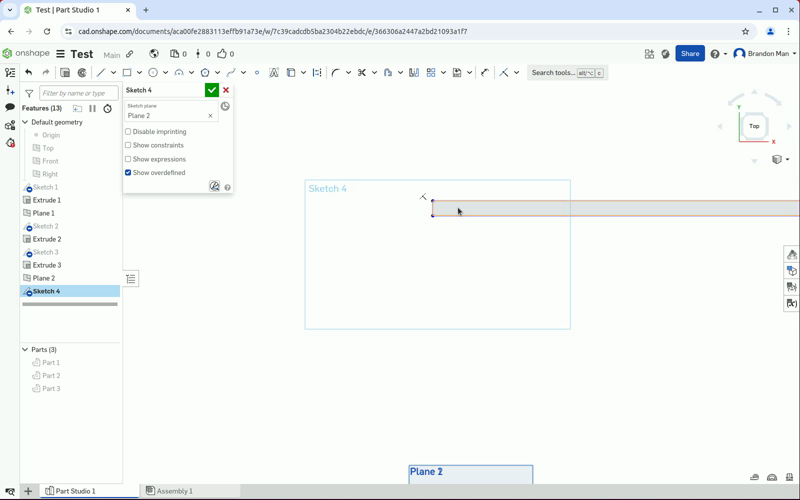
scroll(6)
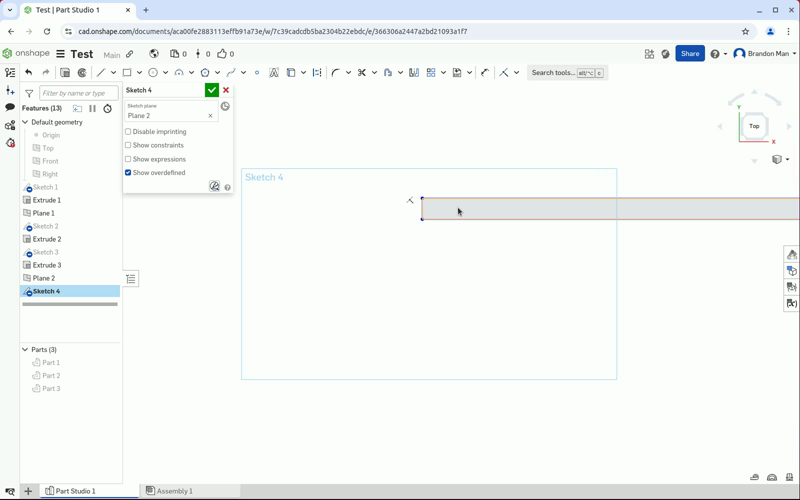
scroll(6)
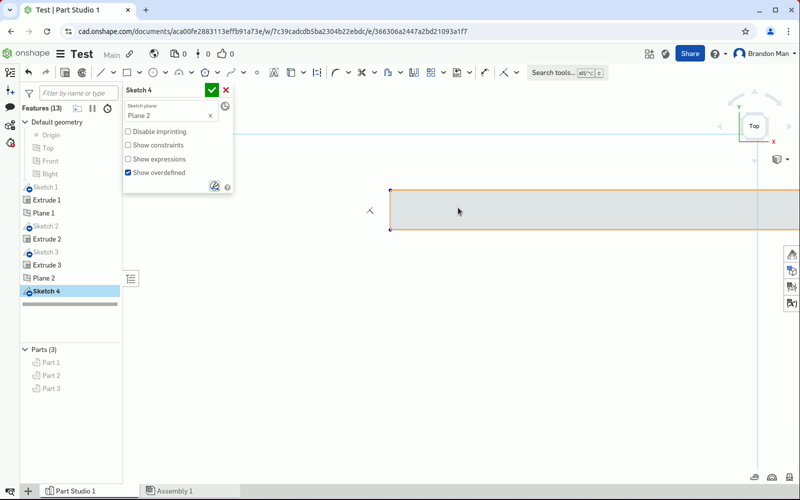
click(458, 207)
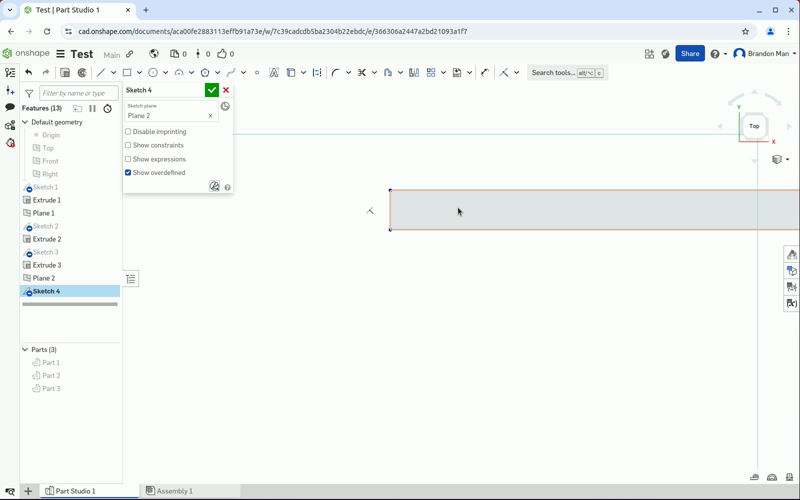
scroll(-6)
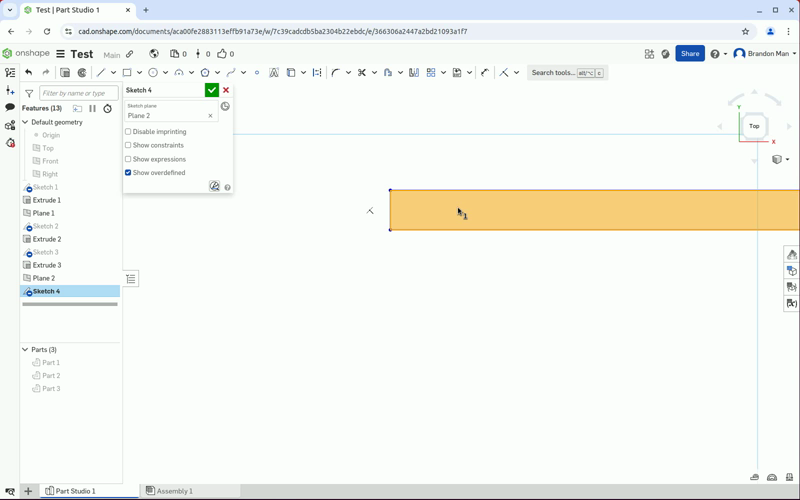
scroll(-6)
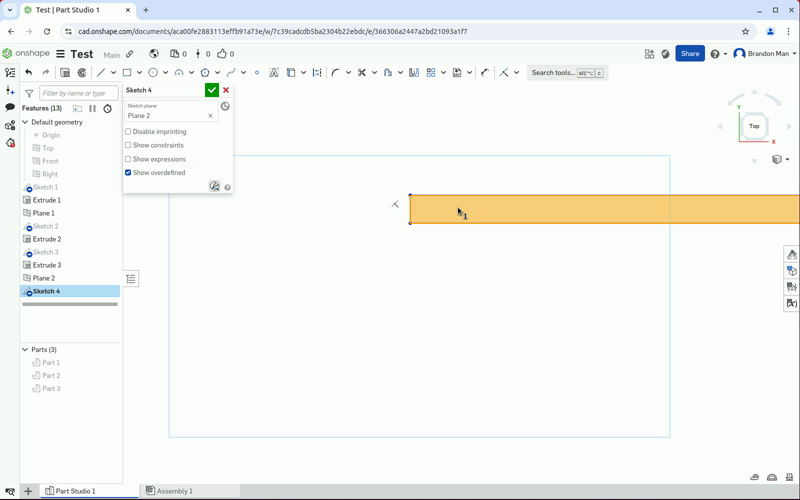
scroll(-6)
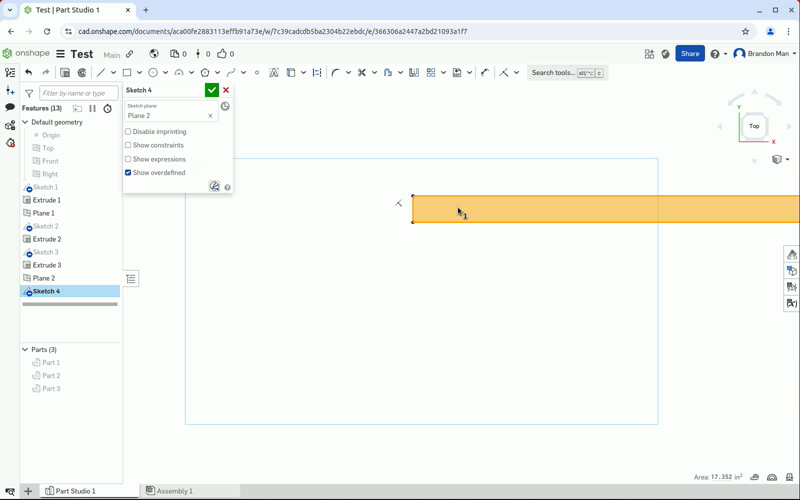
scroll(-6)
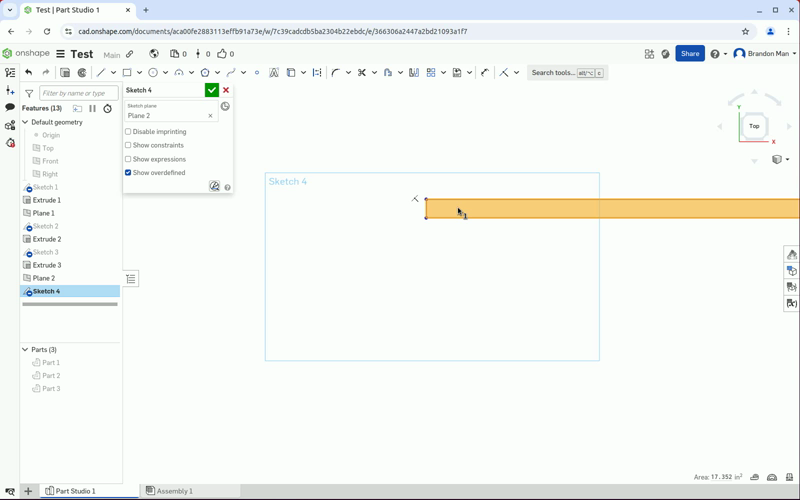
scroll(-6)
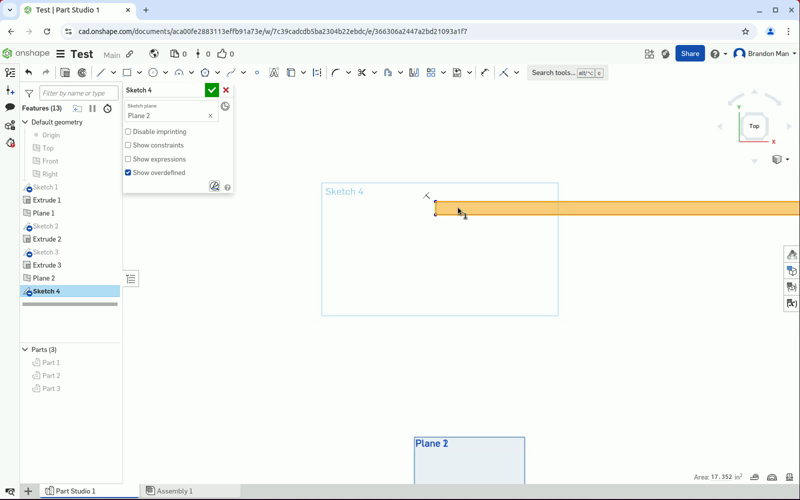
scroll(-6)
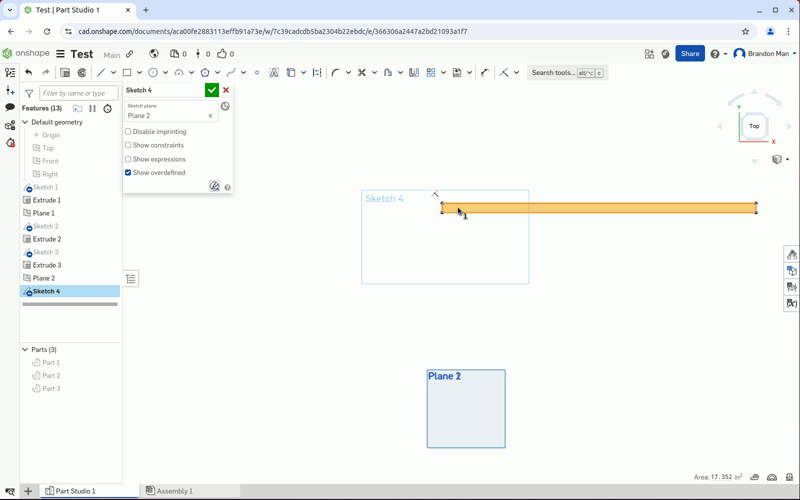
scroll(-6)
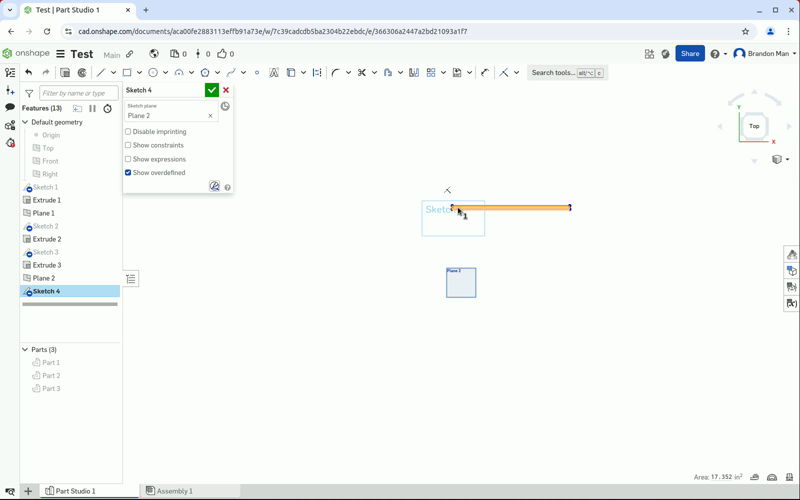
mouse_move(73, 352)
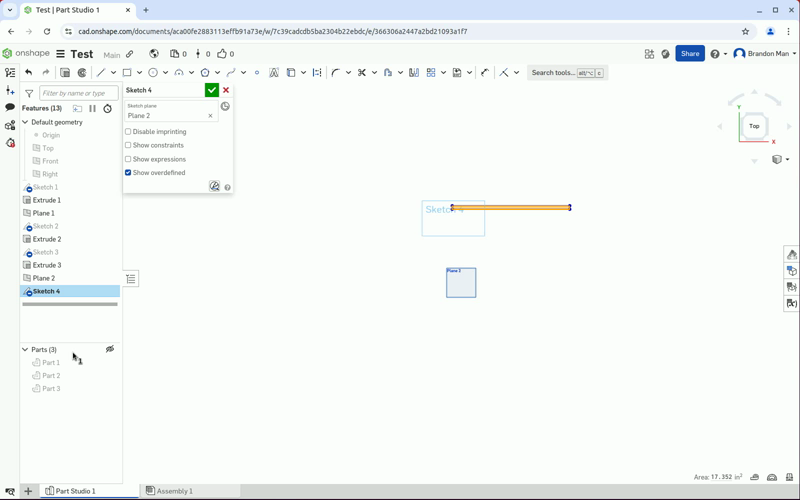
key(shift+y)
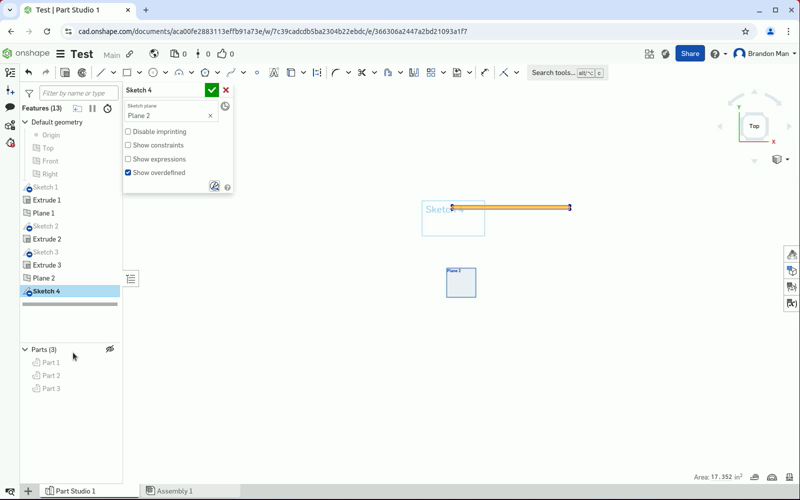
key(shift+e)
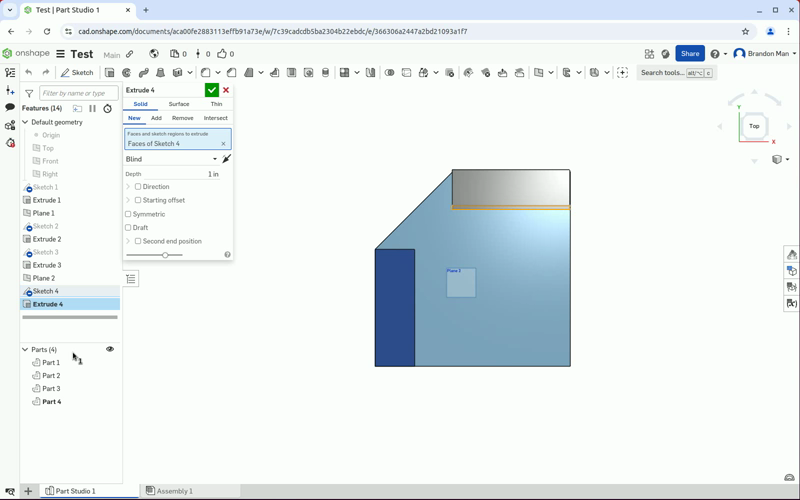
mouse_move(143, 106)
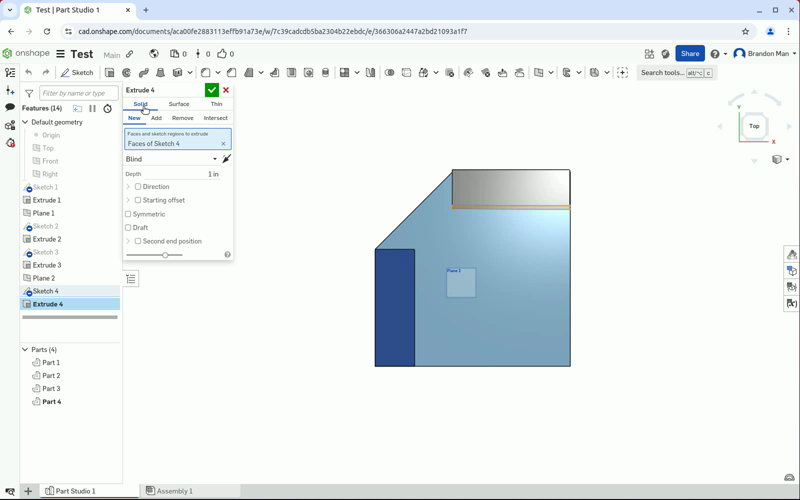
click(143, 106)
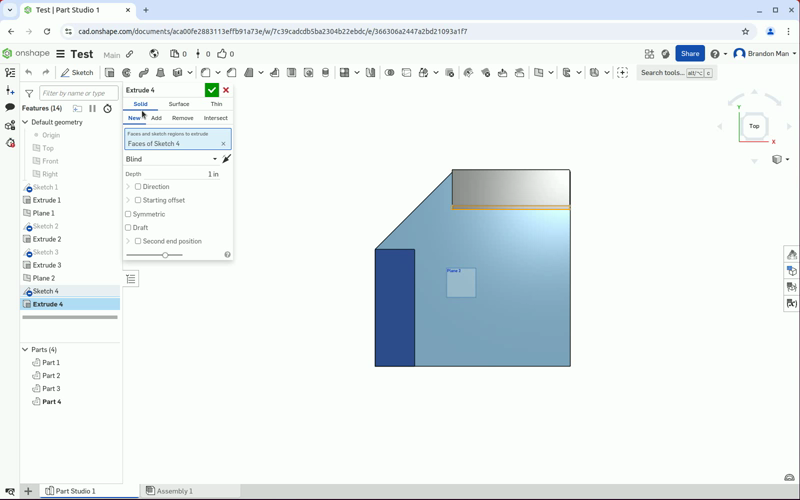
mouse_move(137, 120)
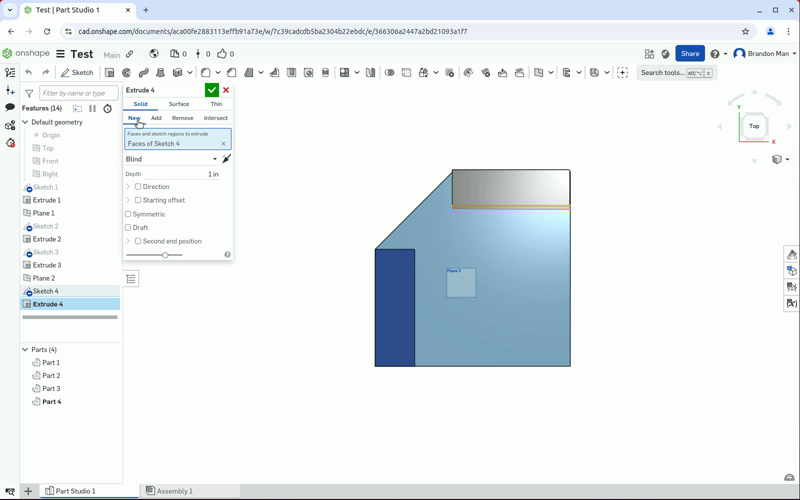
click(137, 120)
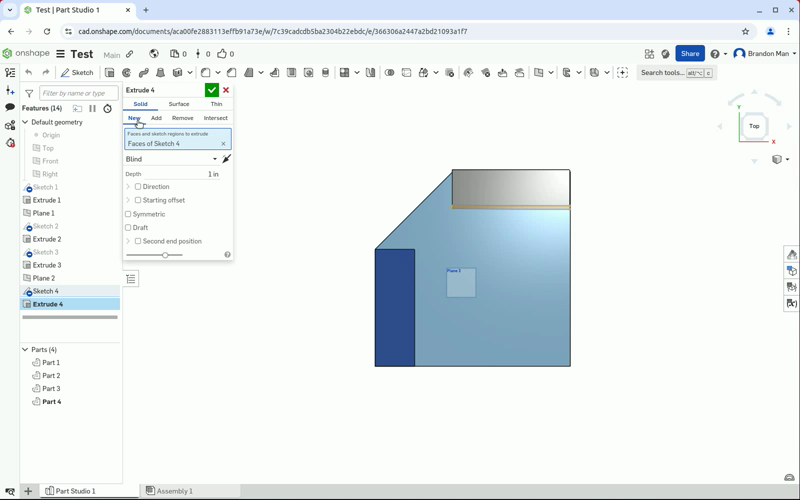
key(tab, 4)
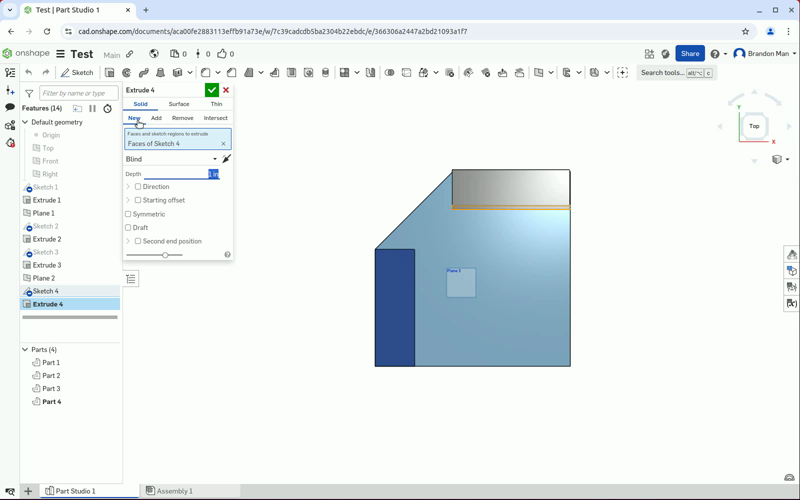
text(7.703)
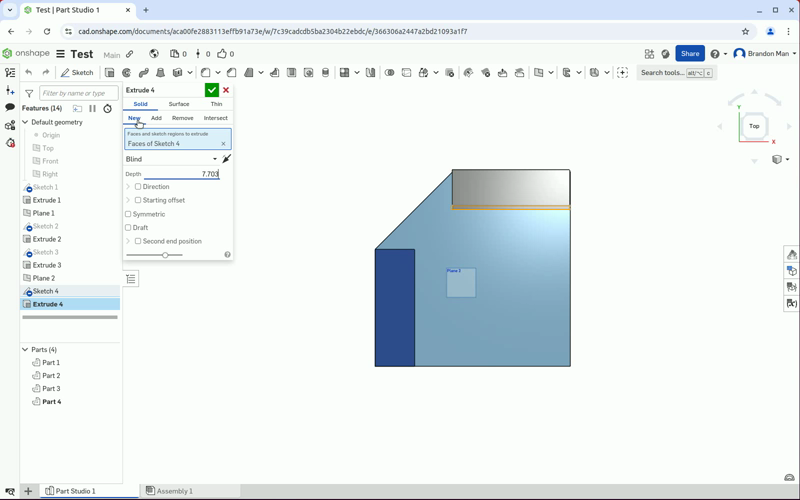
key(enter)
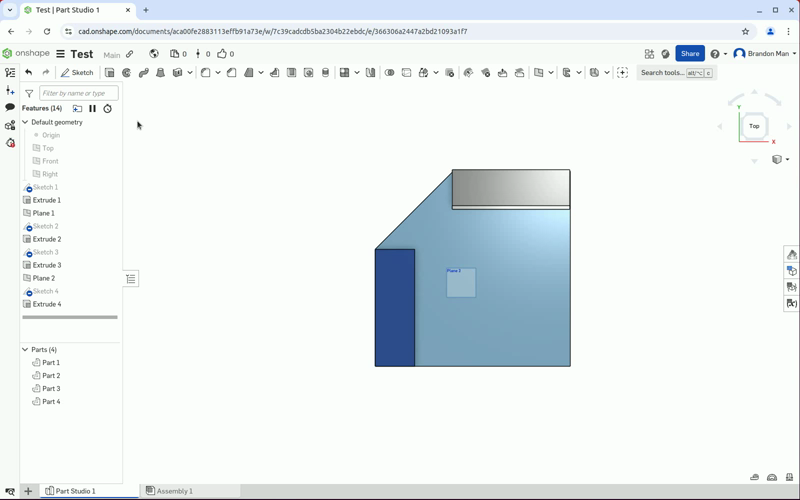
key(shift+h)
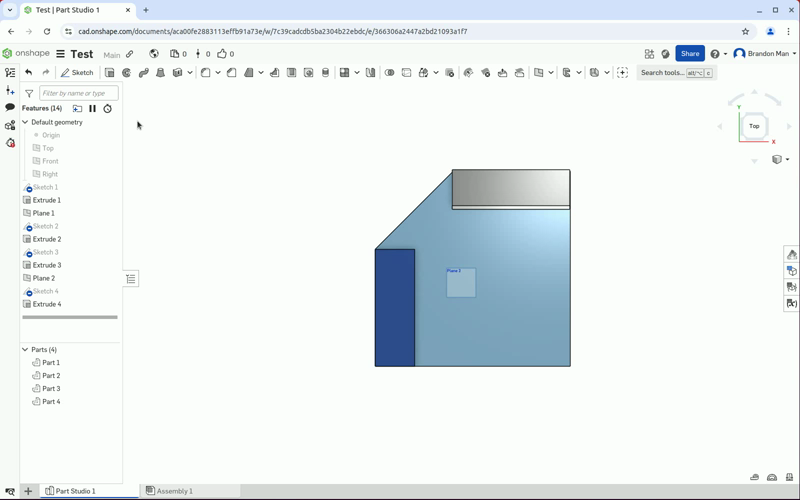
key(shift+h)
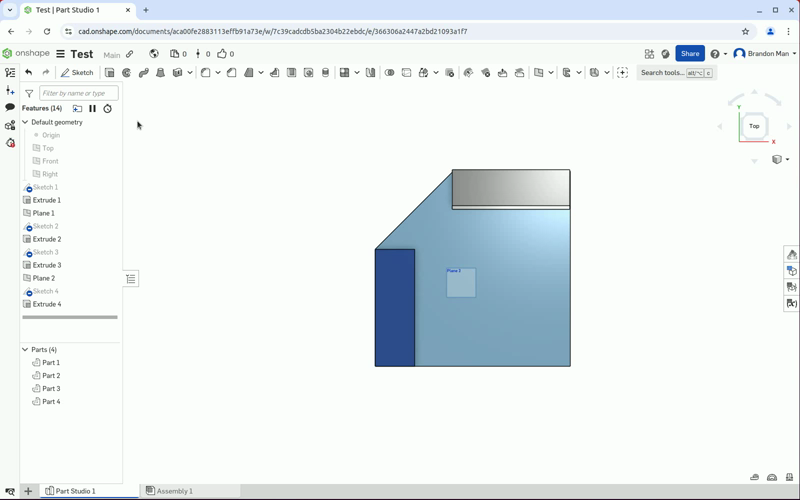
mouse_move(73, 189)
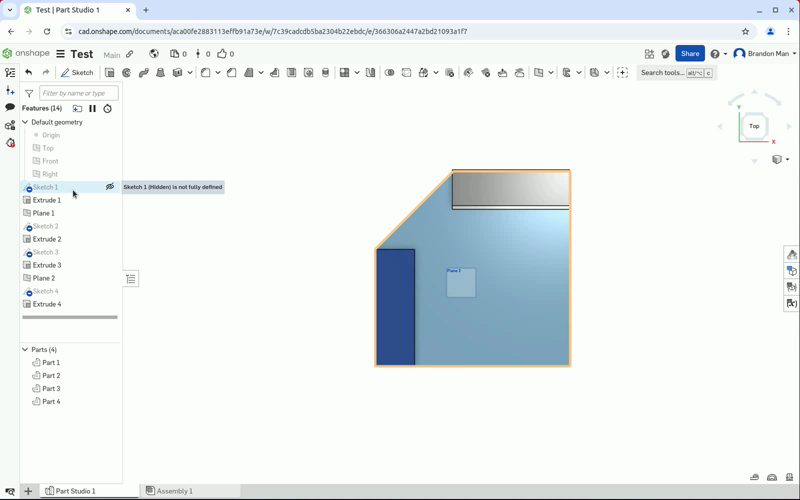
click(73, 189)
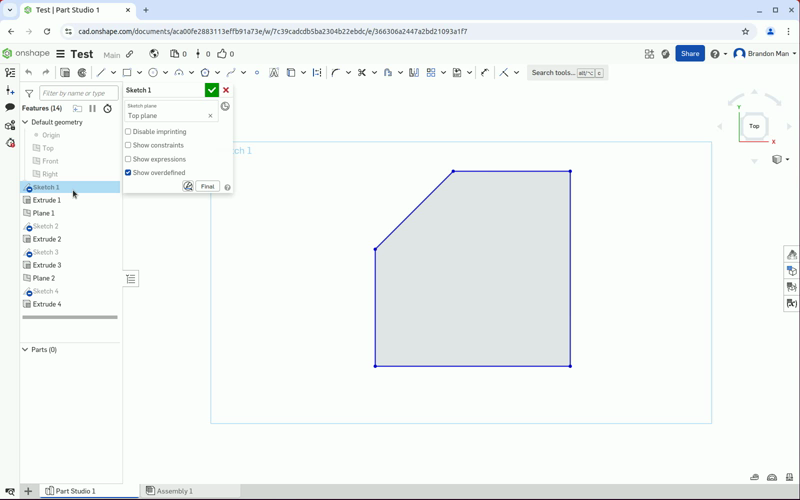
mouse_move(229, 92)
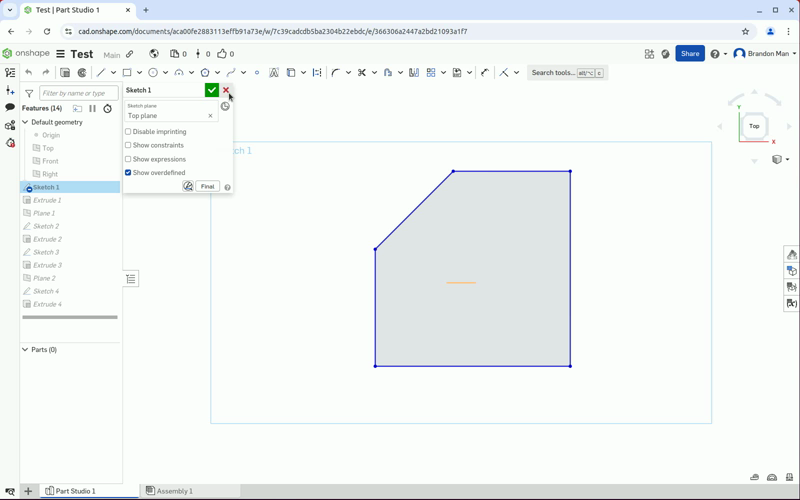
click(229, 92)
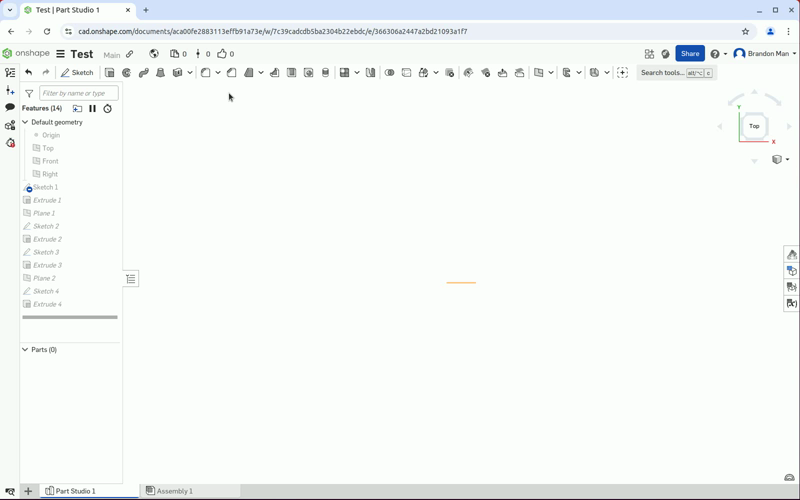
key(shift+s)
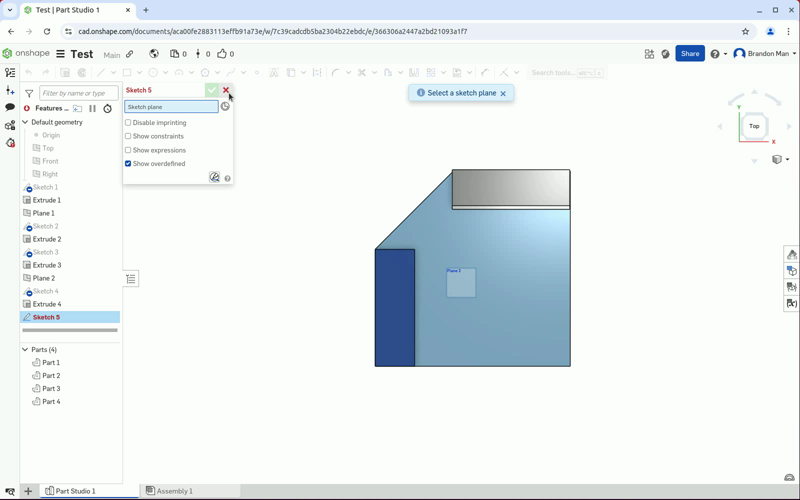
mouse_move(73, 215)
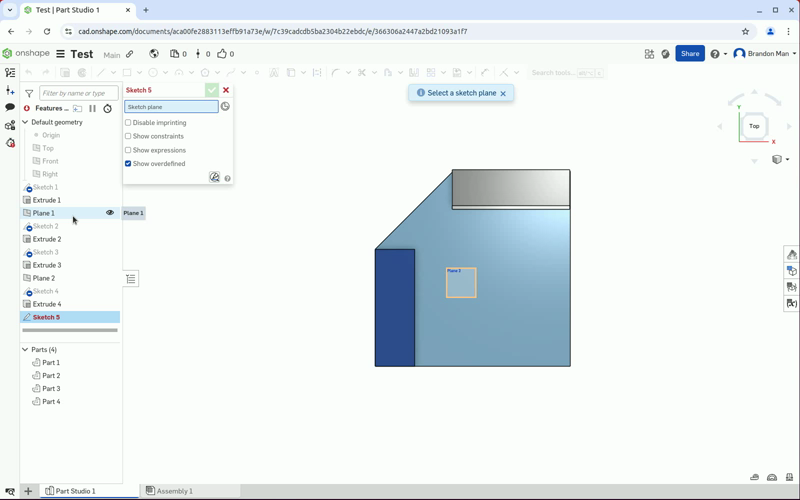
click(73, 215)
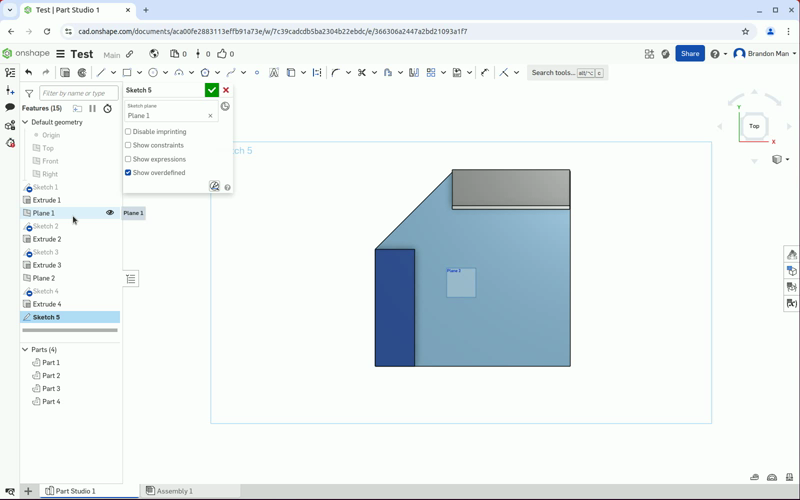
mouse_move(73, 352)
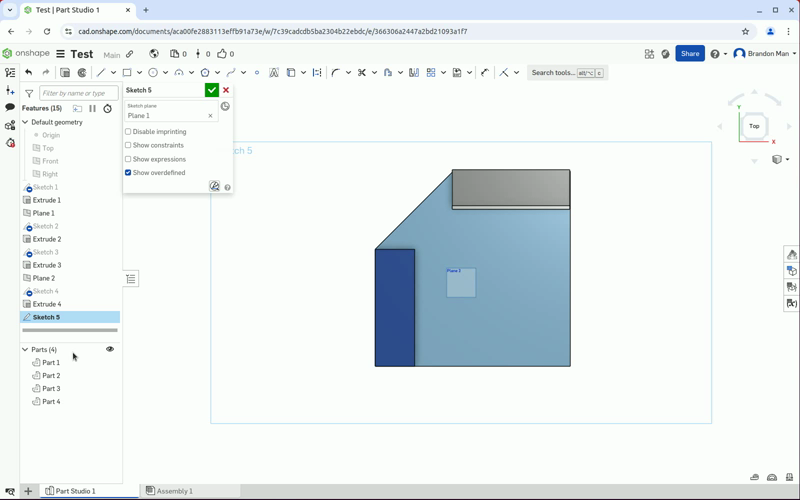
key(y)
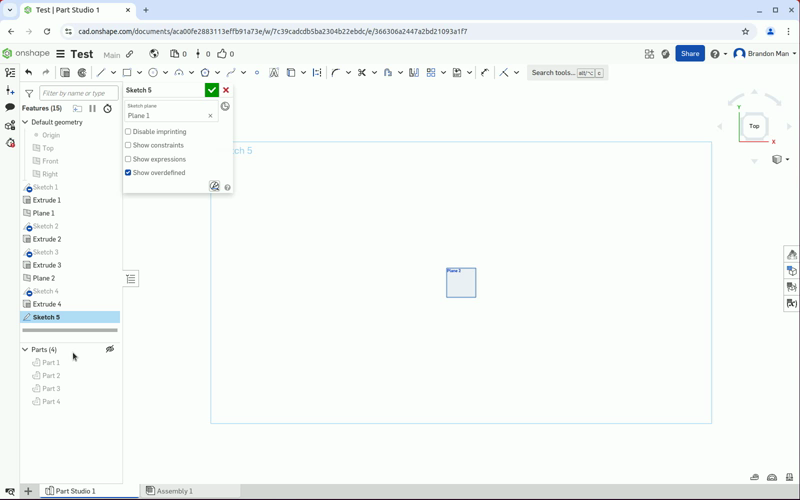
key(c)
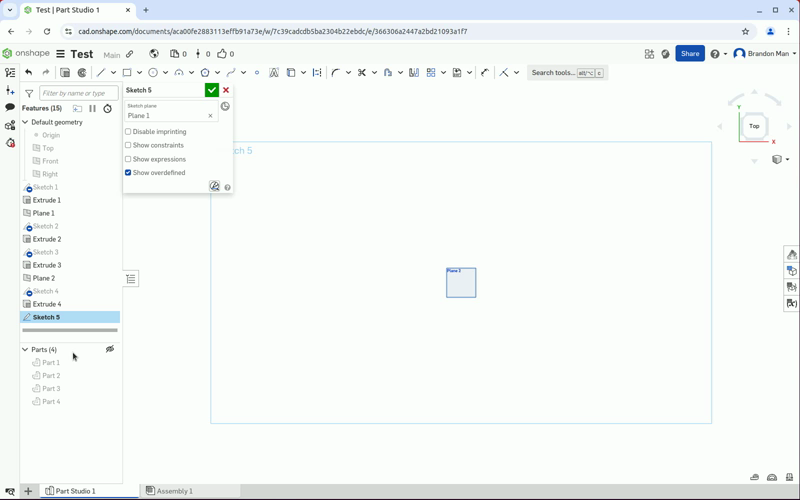
key_down(shift)
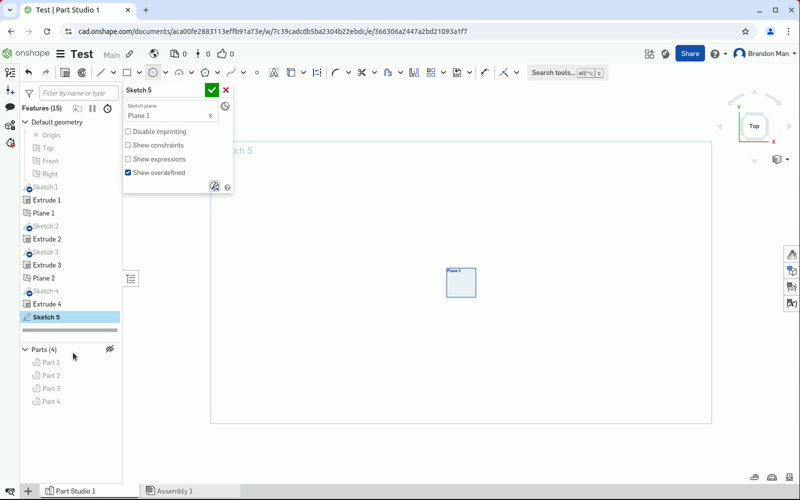
mouse_move(467, 282)
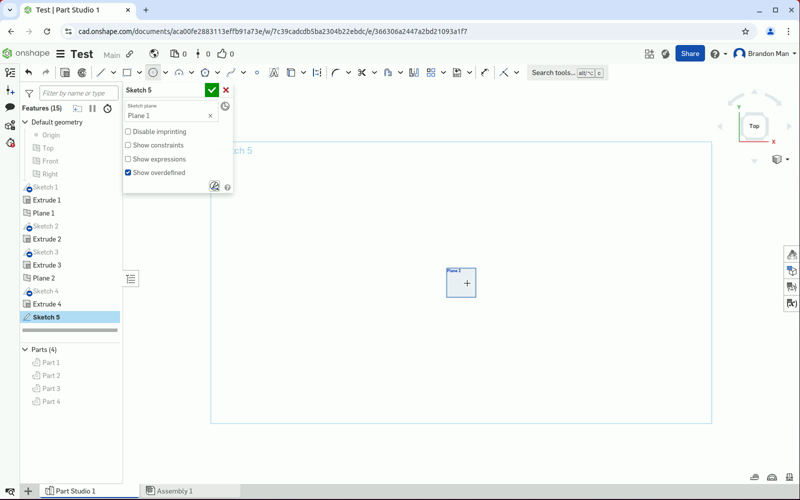
click(467, 282)
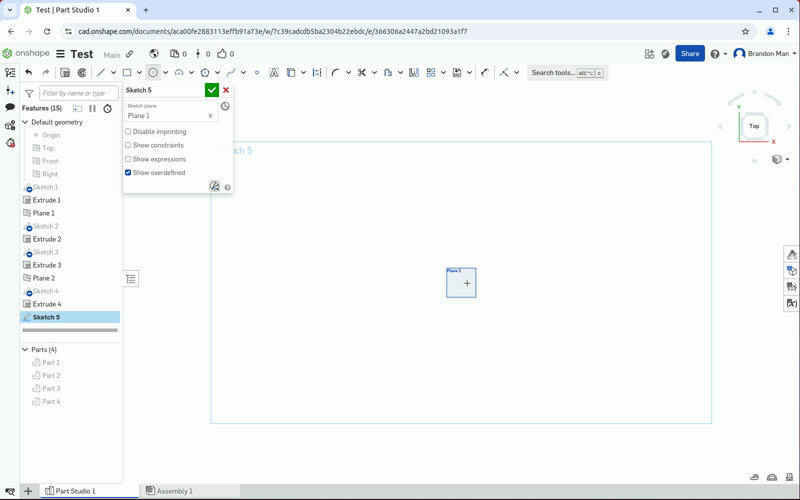
key_up(shift)
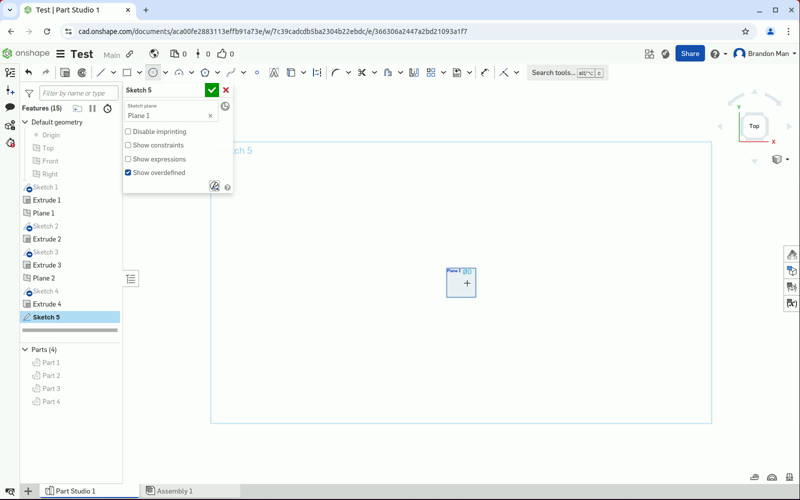
mouse_move(472, 282)
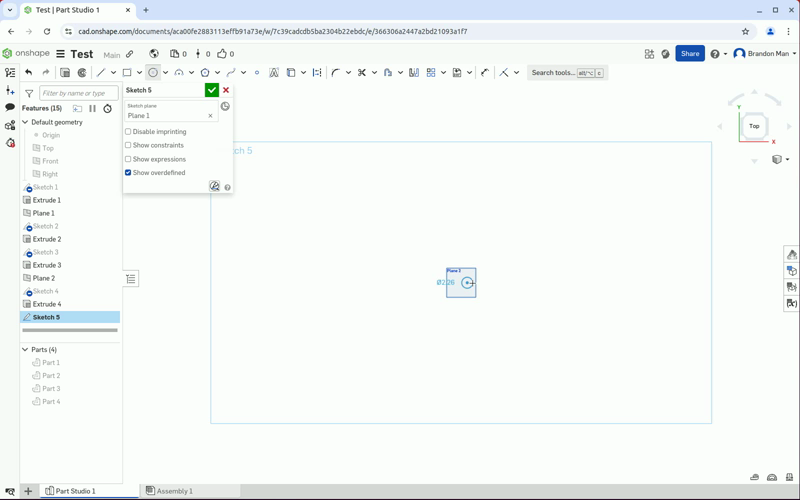
click(472, 282)
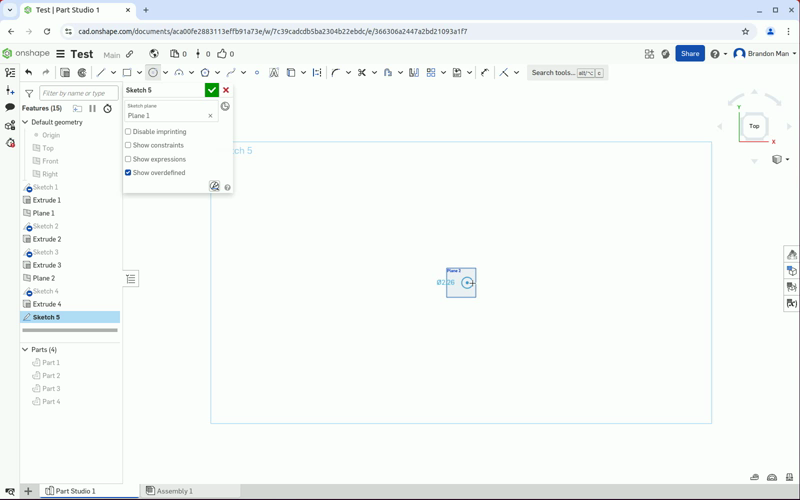
key(esc)
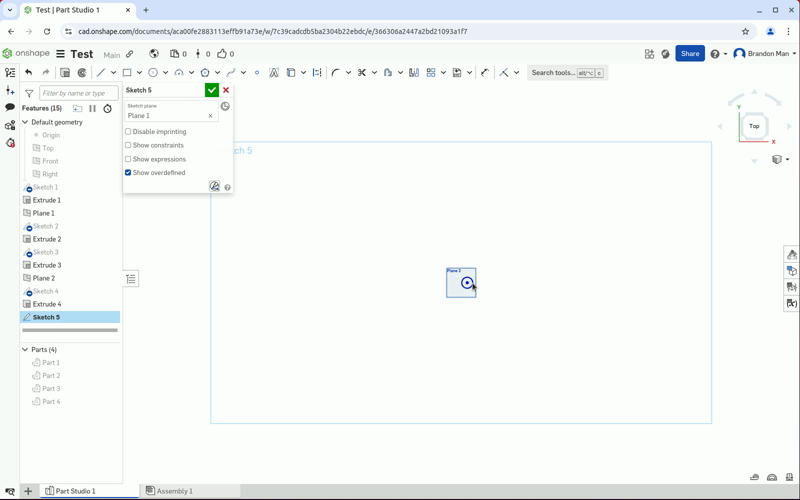
mouse_move(466, 286)
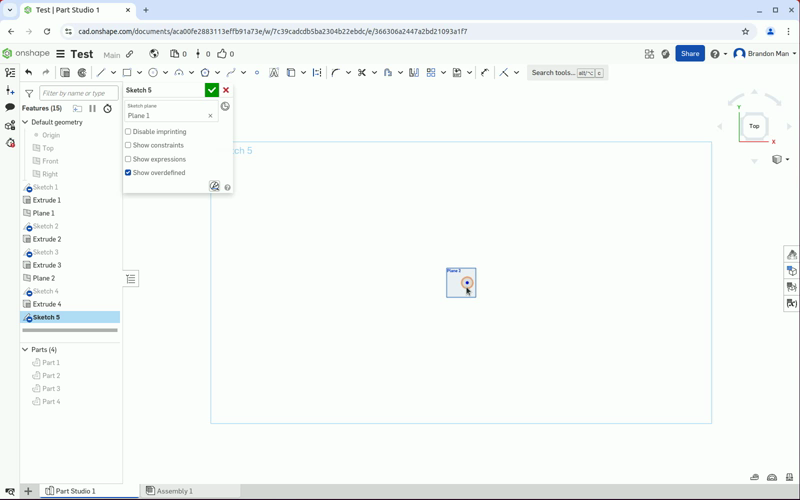
scroll(6)
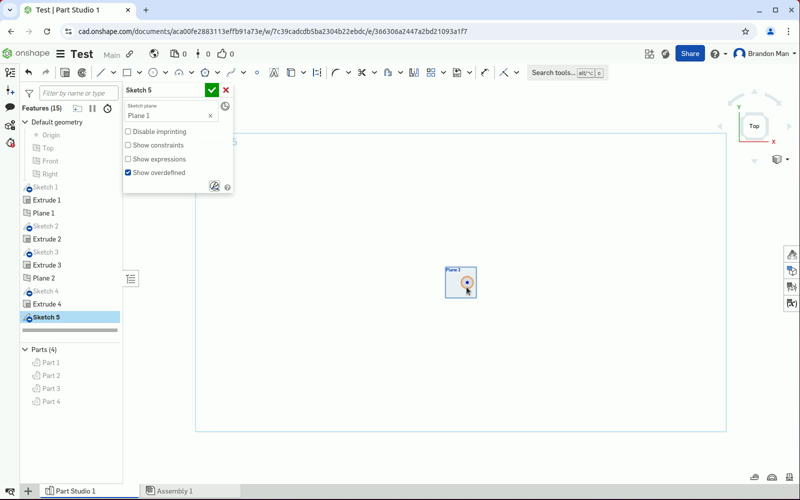
scroll(6)
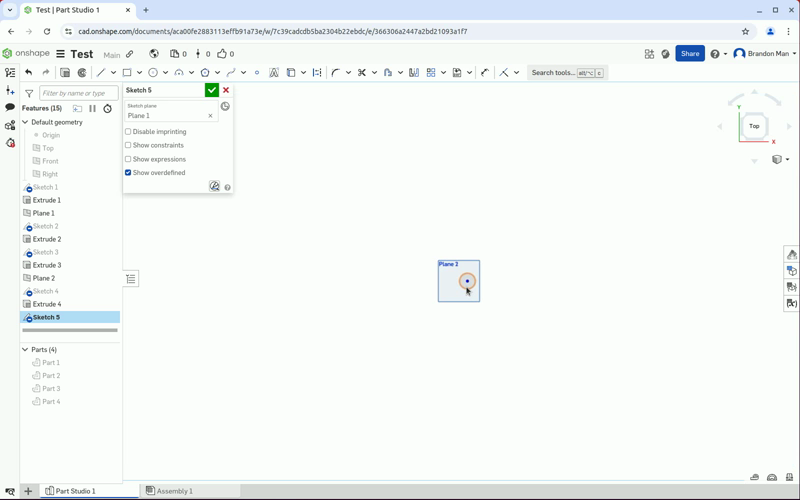
scroll(6)
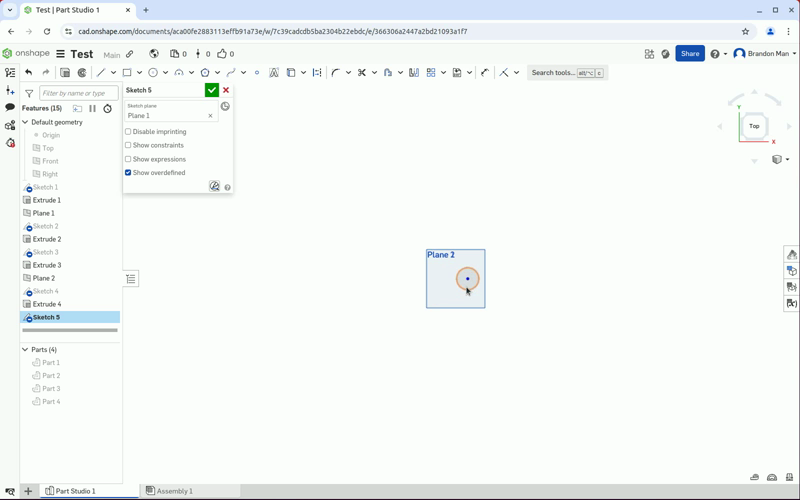
scroll(6)
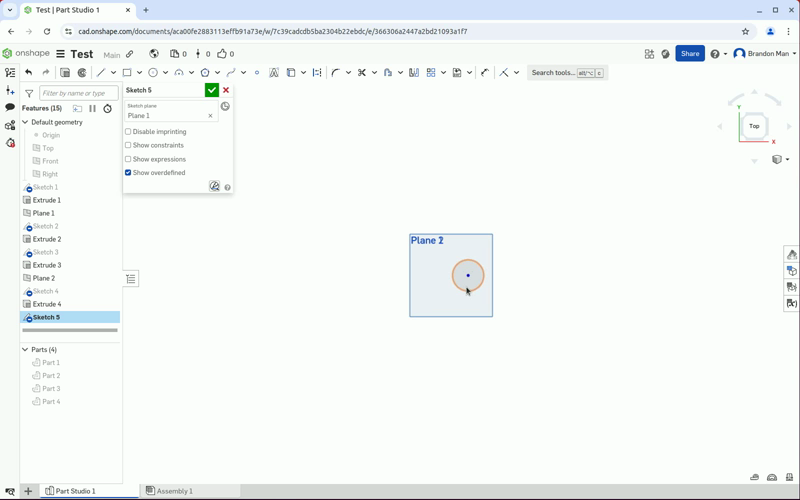
scroll(6)
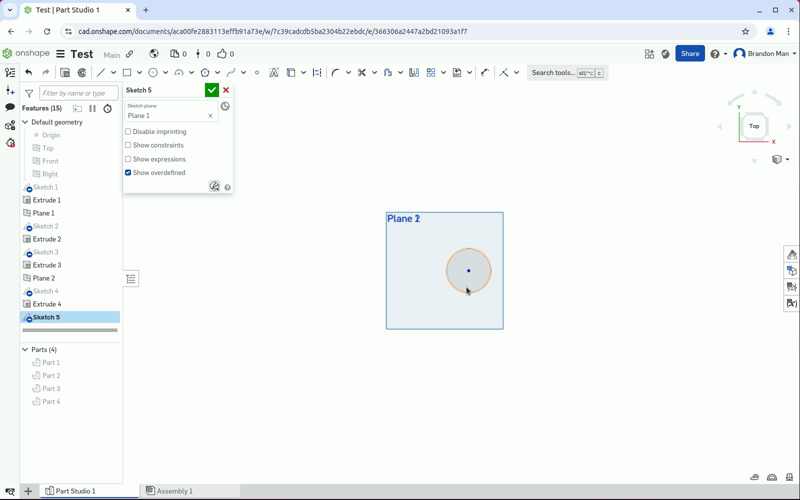
scroll(6)
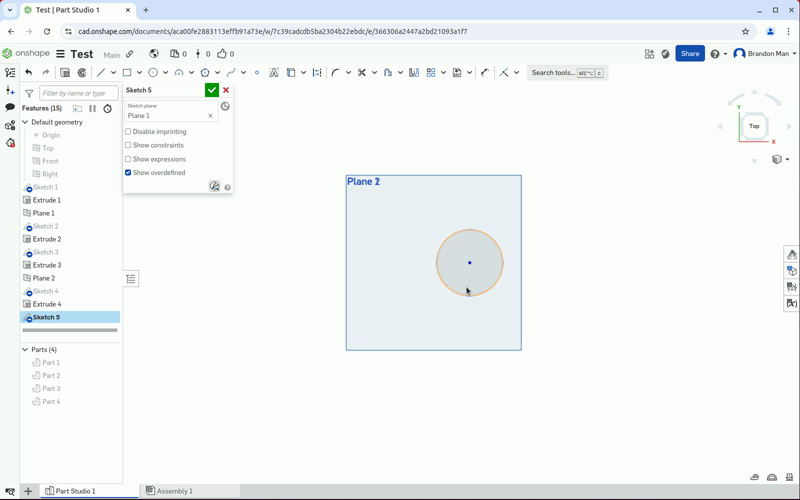
scroll(6)
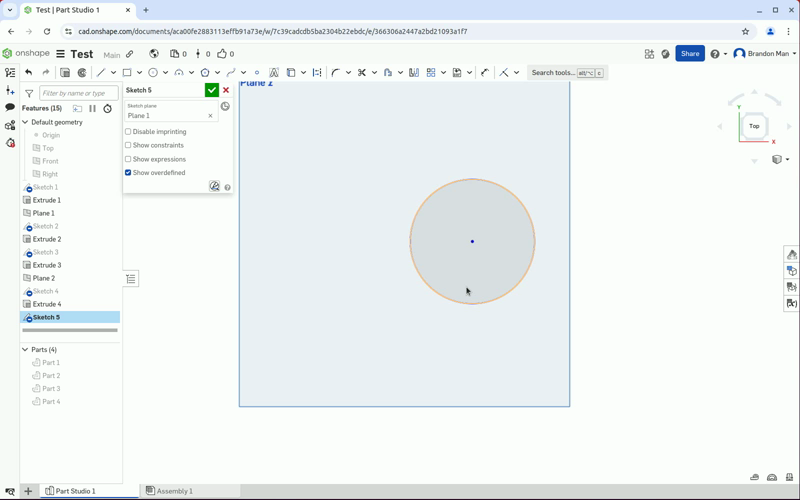
click(466, 286)
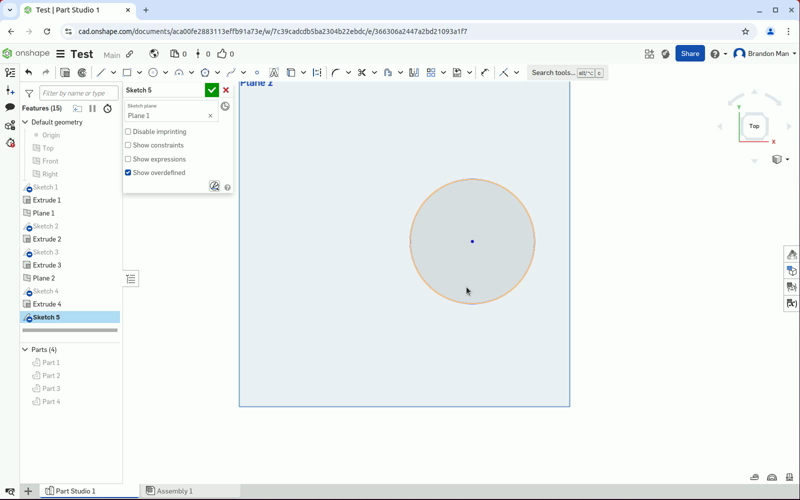
scroll(-6)
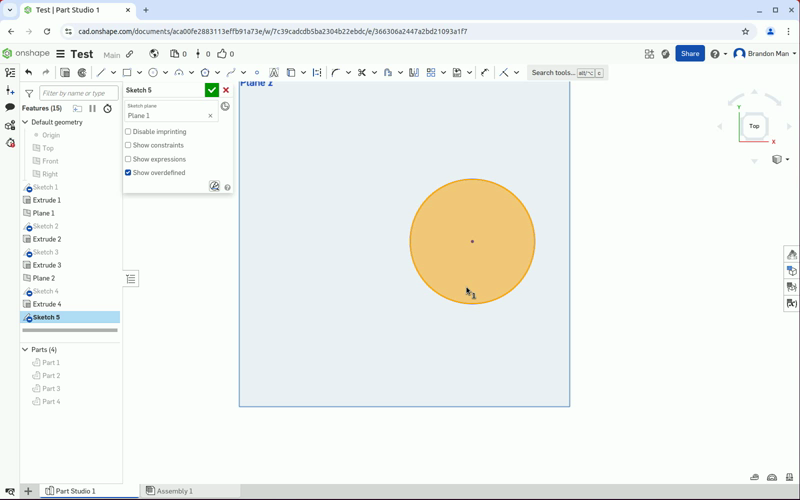
scroll(-6)
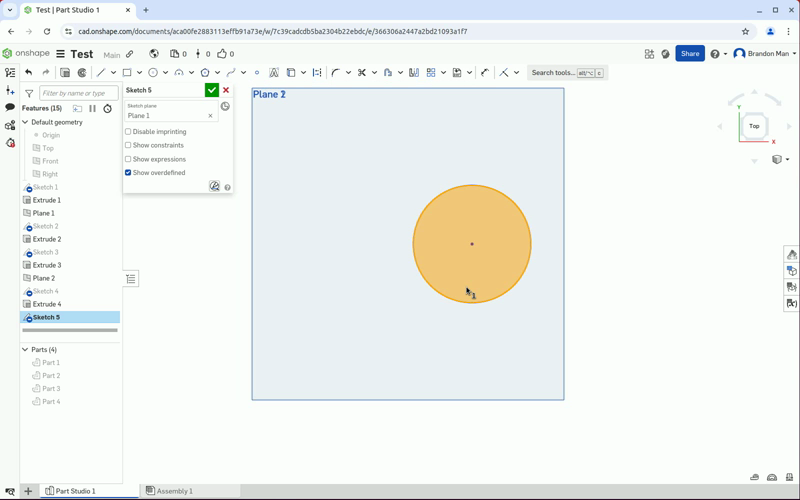
scroll(-6)
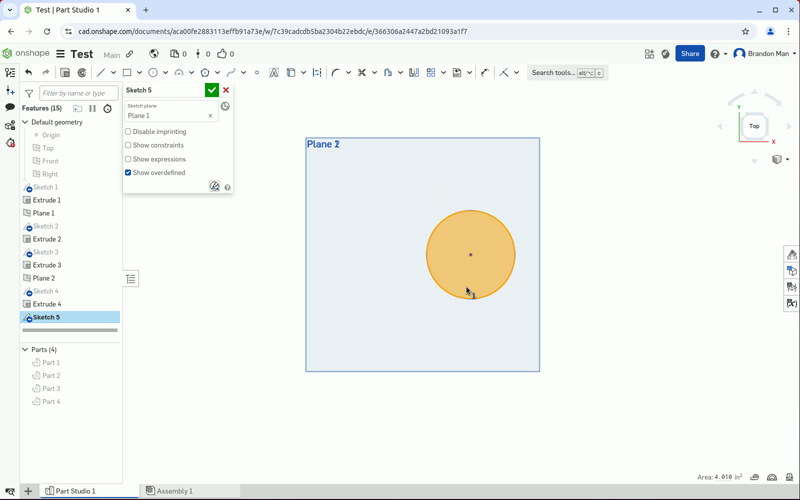
scroll(-6)
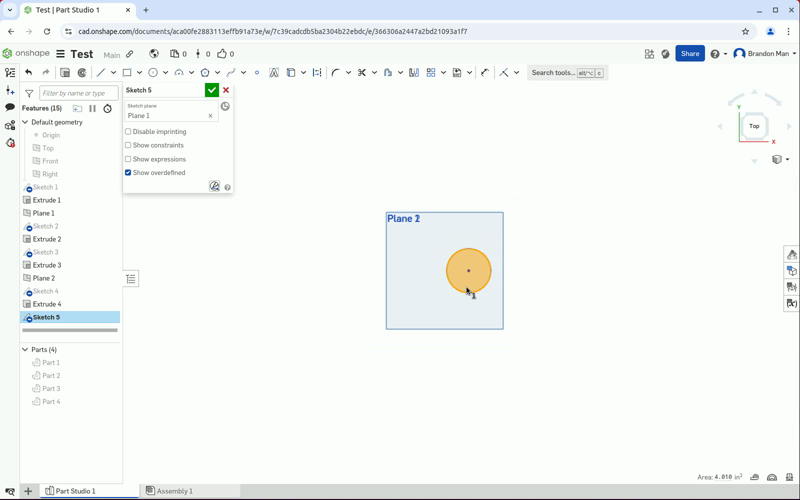
scroll(-6)
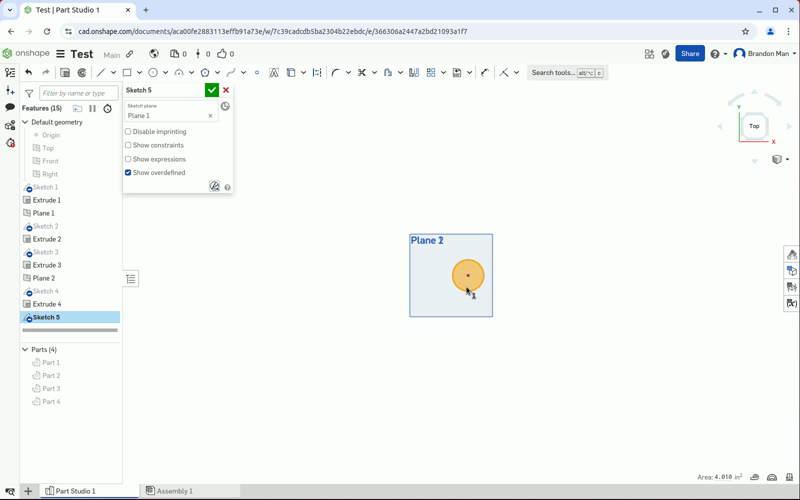
scroll(-6)
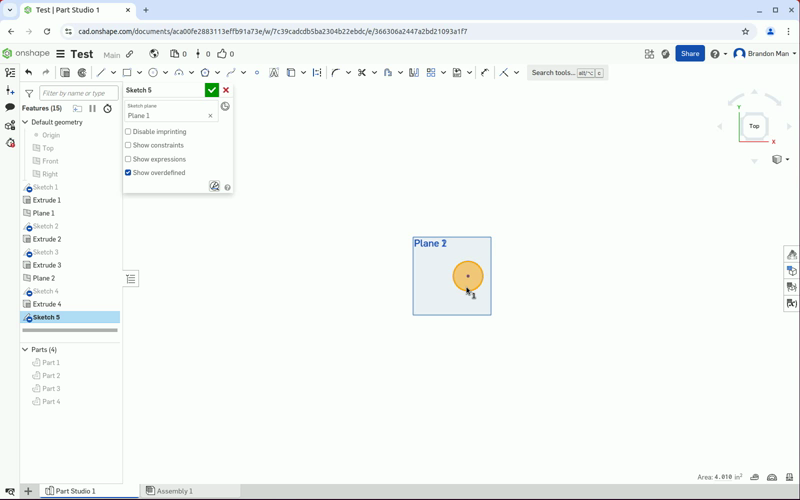
scroll(-6)
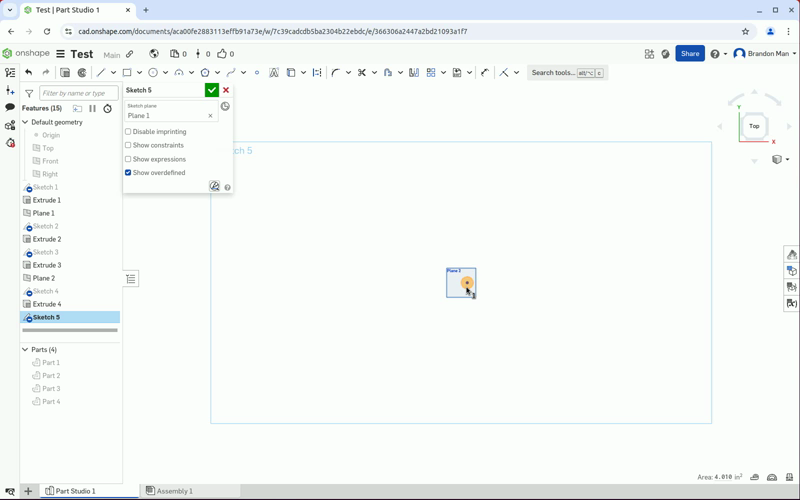
mouse_move(73, 352)
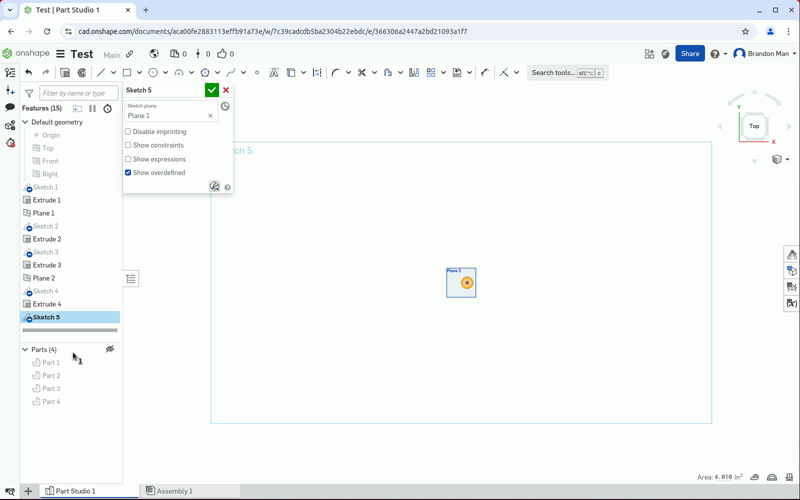
key(shift+y)
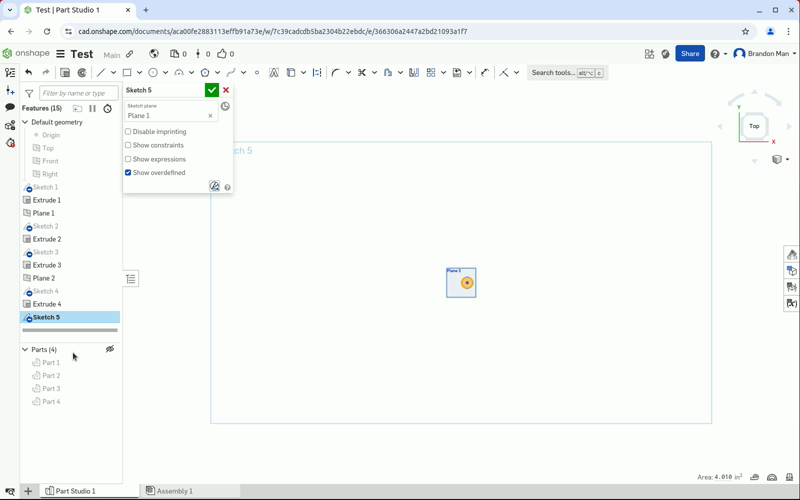
key(shift+e)
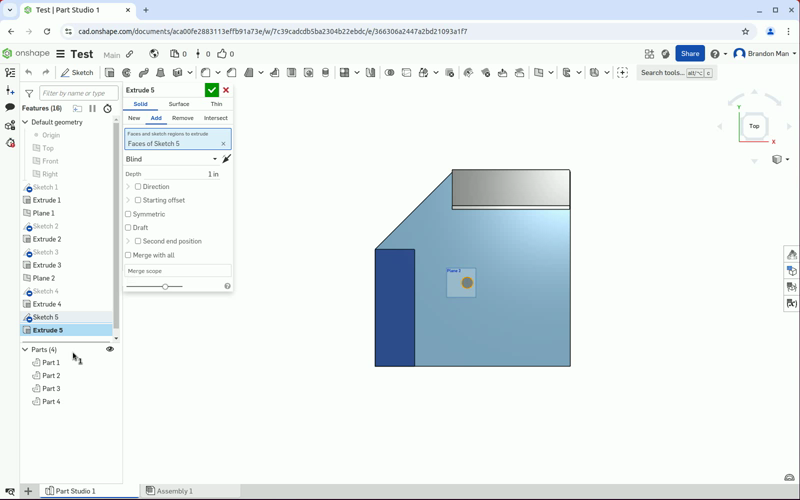
mouse_move(143, 106)
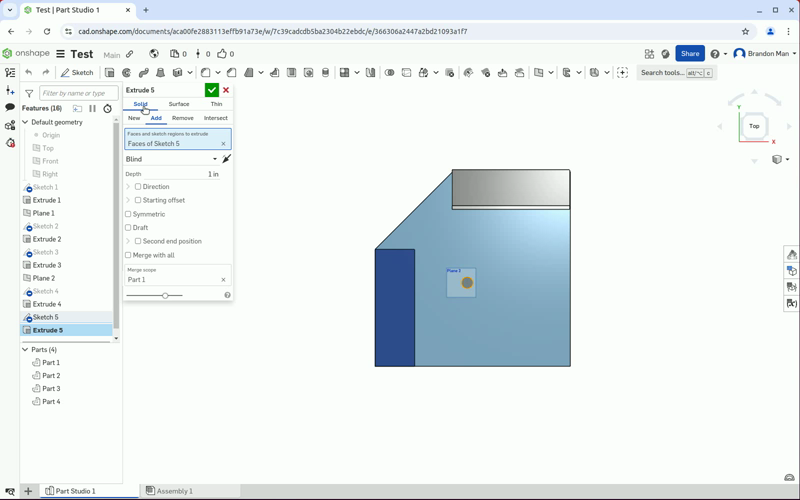
click(143, 106)
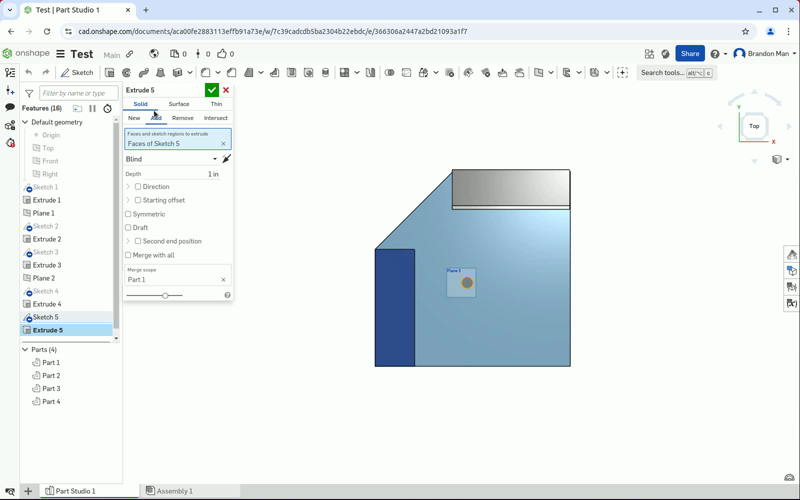
mouse_move(186, 120)
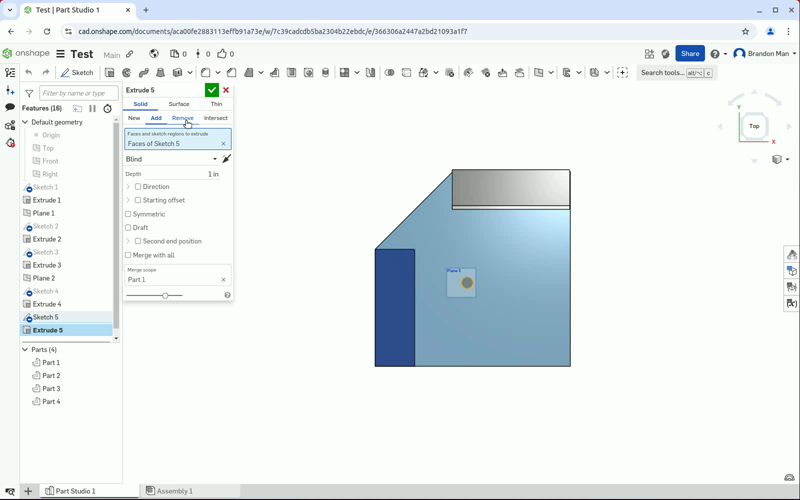
click(186, 120)
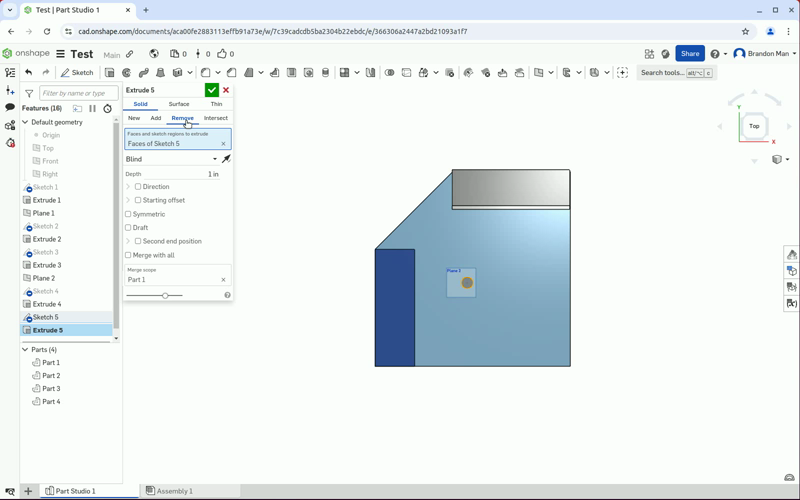
key(tab, 4)
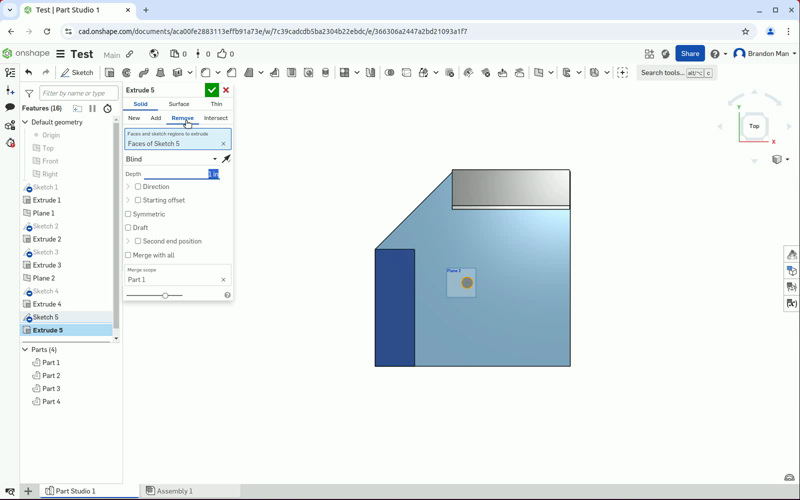
text(1.204)
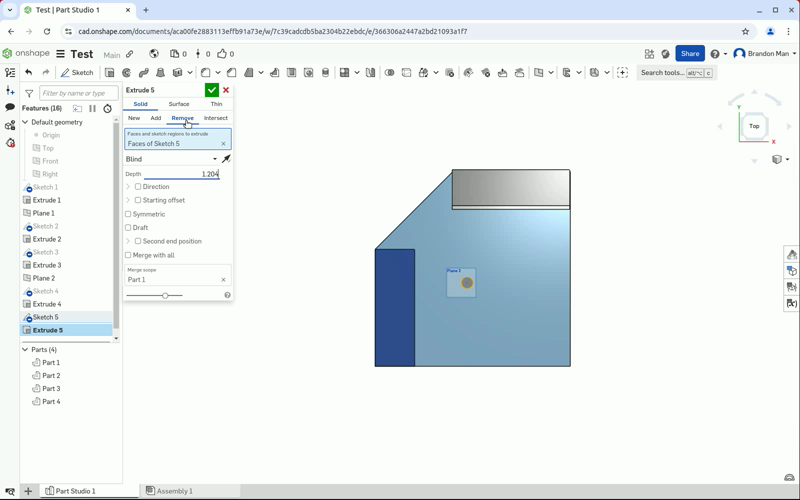
key(tab, 6)
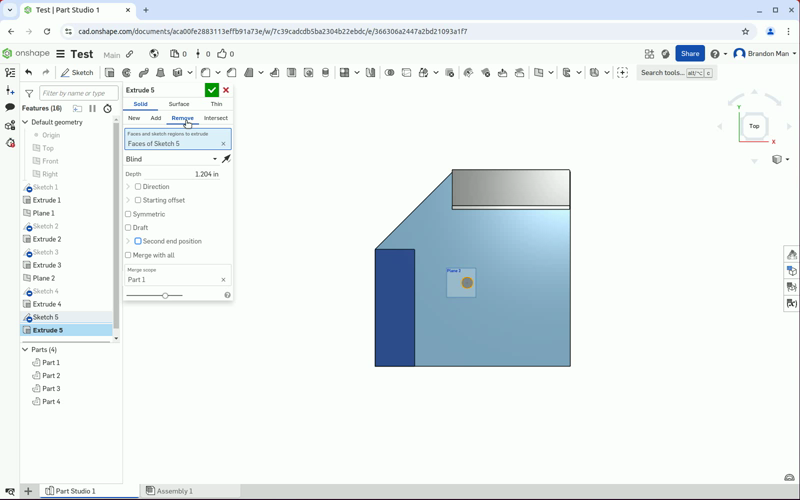
key(space)
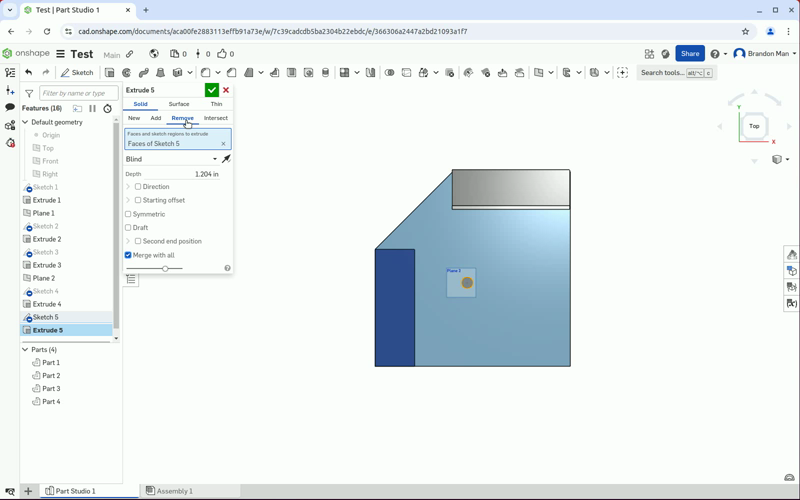
key(enter)
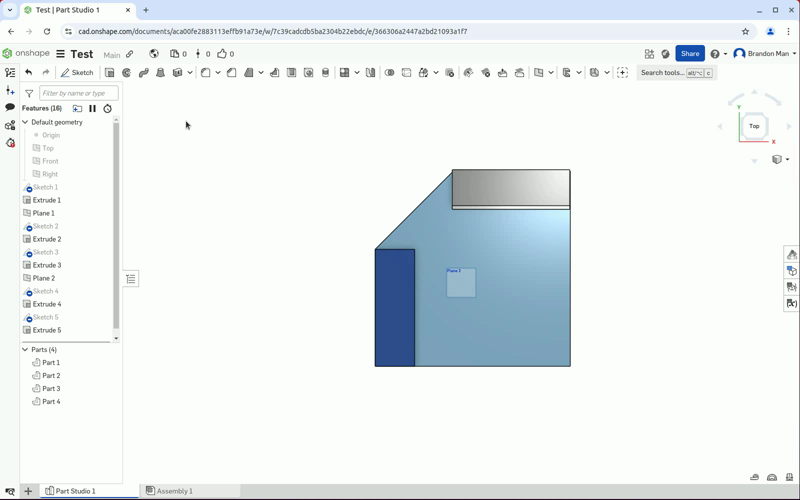
key(shift+h)
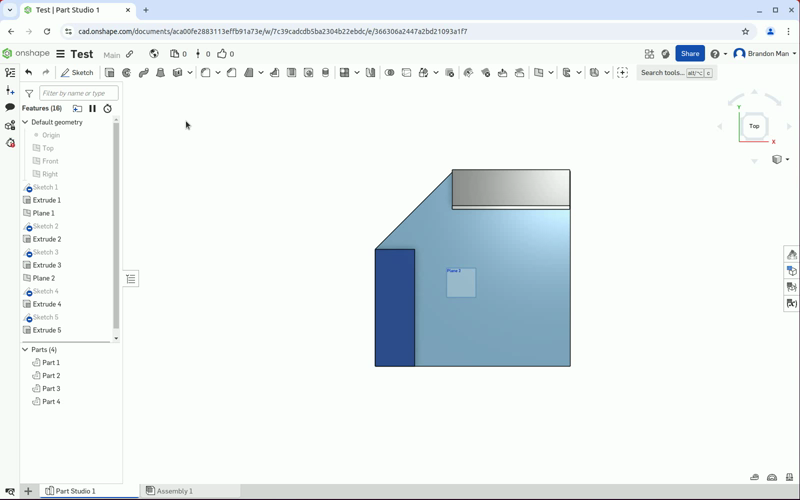
key(shift+h)
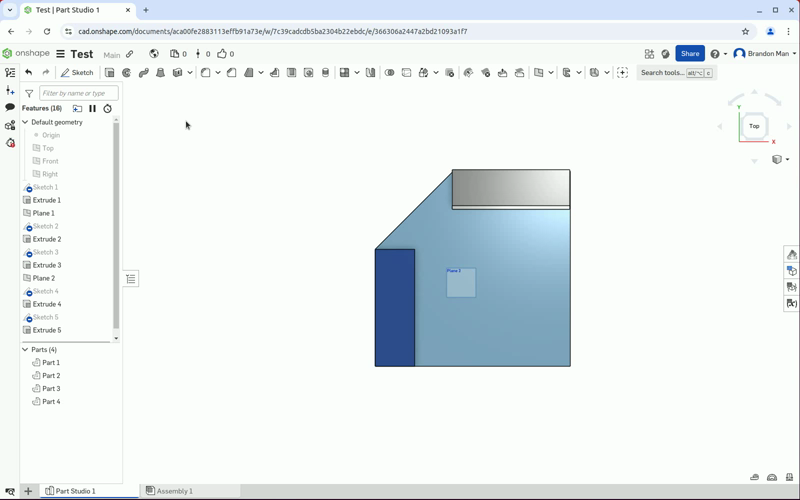
mouse_move(69, 189)
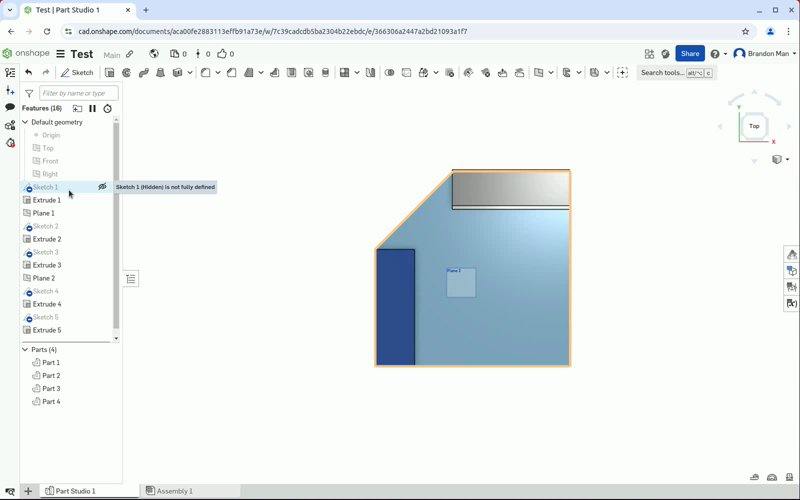
click(69, 189)
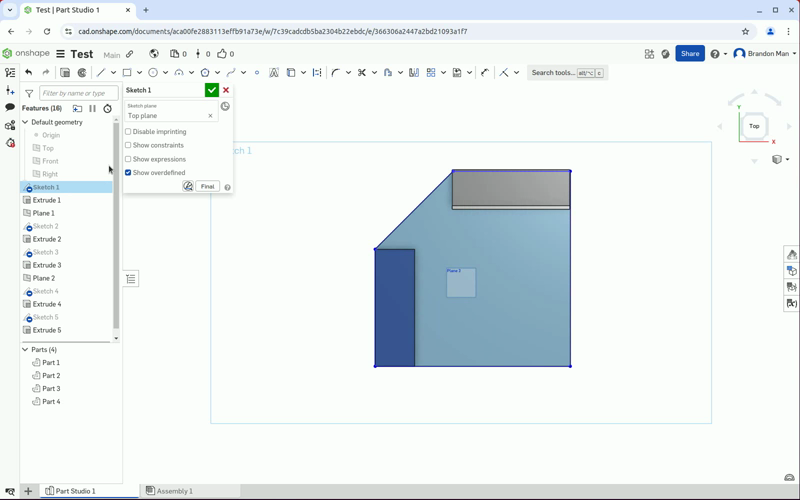
mouse_move(229, 92)
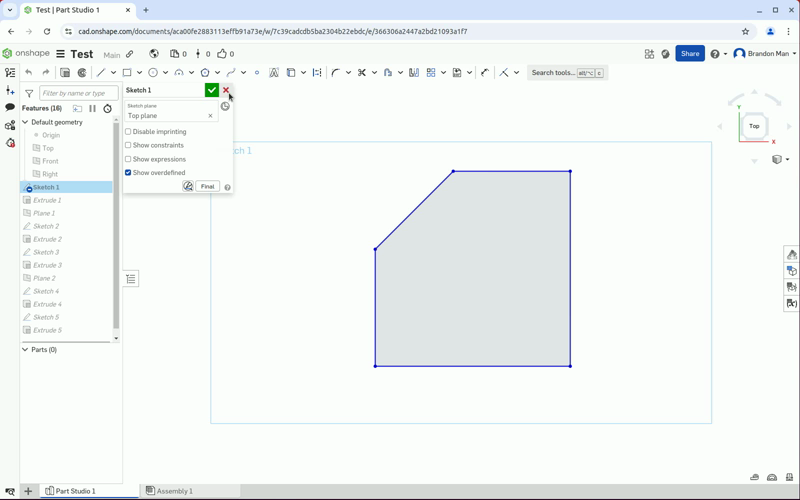
click(229, 92)
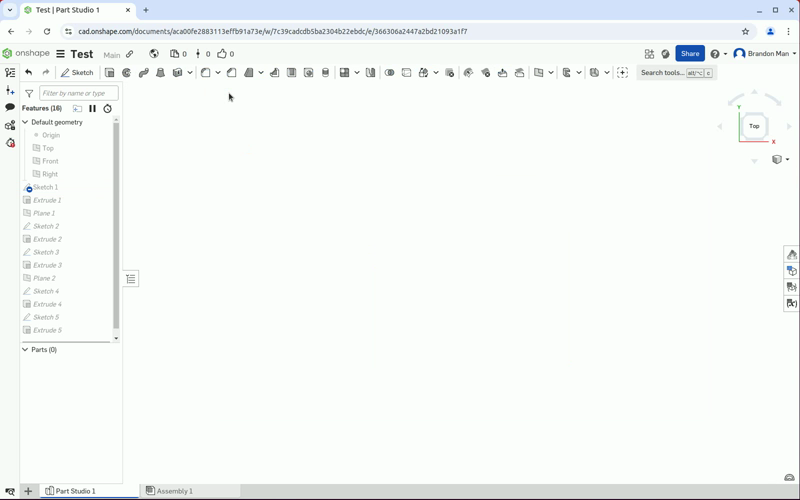
key(shift+s)
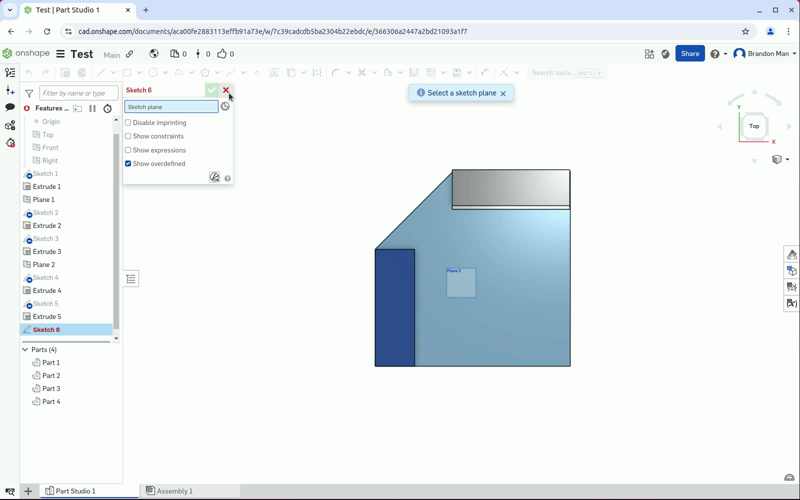
mouse_move(69, 202)
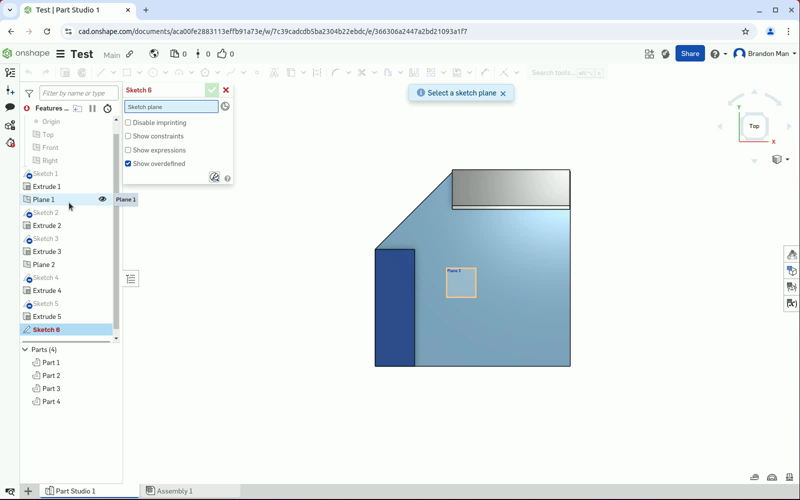
click(69, 202)
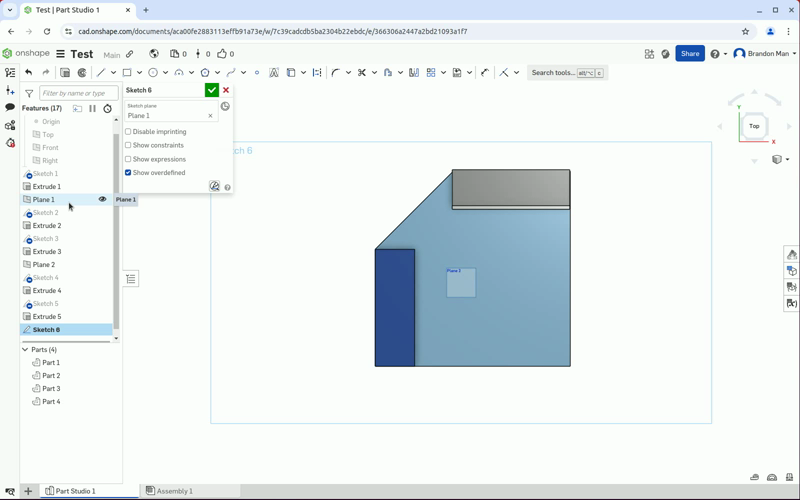
mouse_move(73, 352)
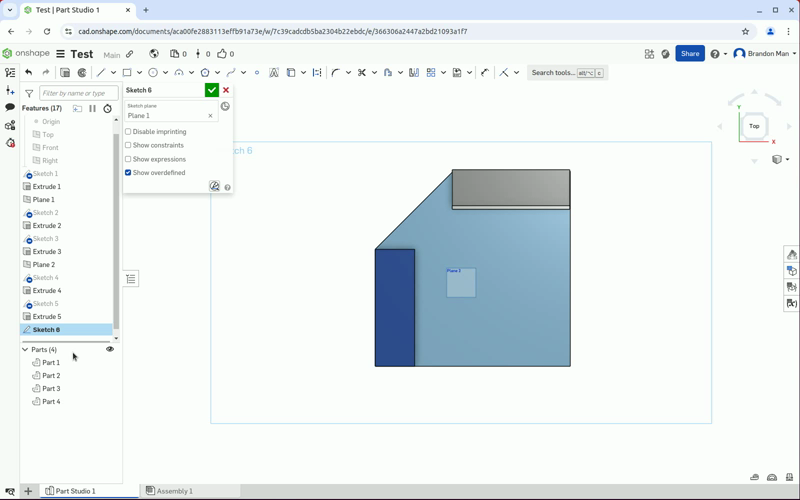
key(y)
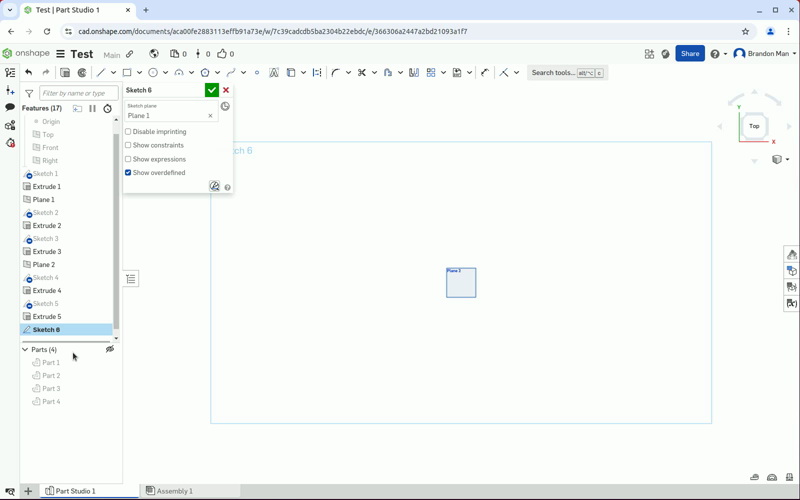
key(c)
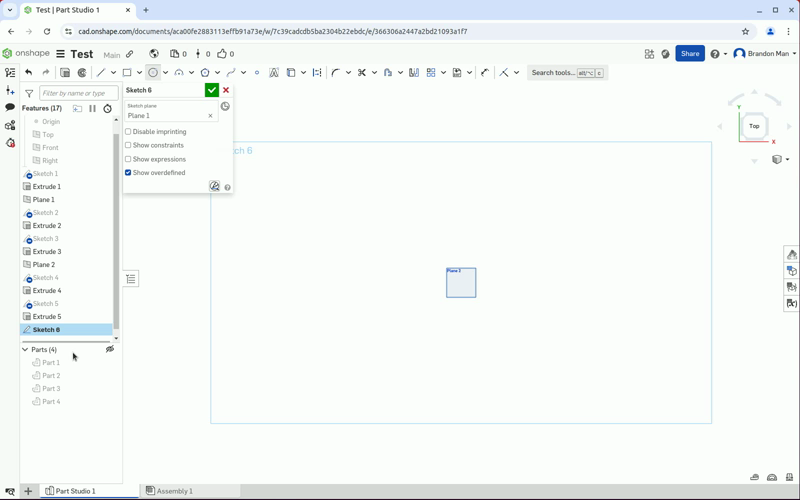
key_down(shift)
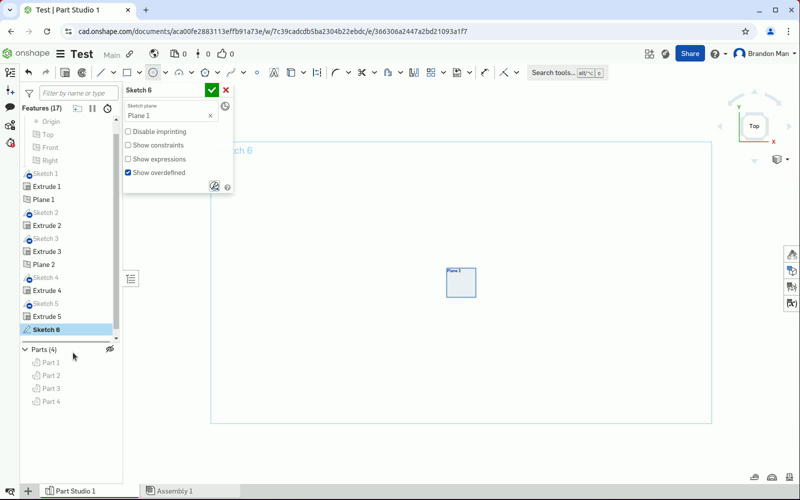
mouse_move(490, 282)
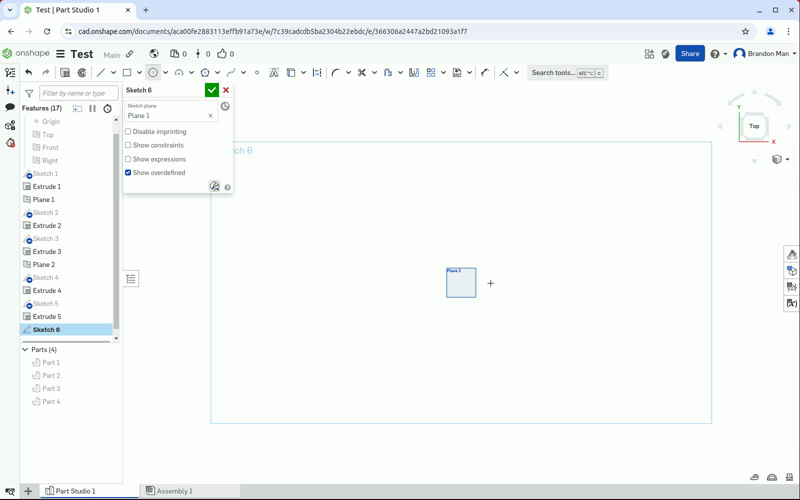
click(490, 282)
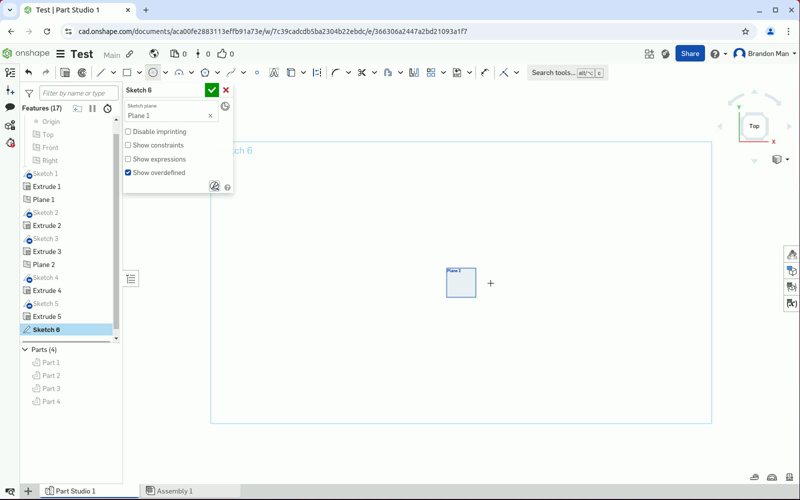
key_up(shift)
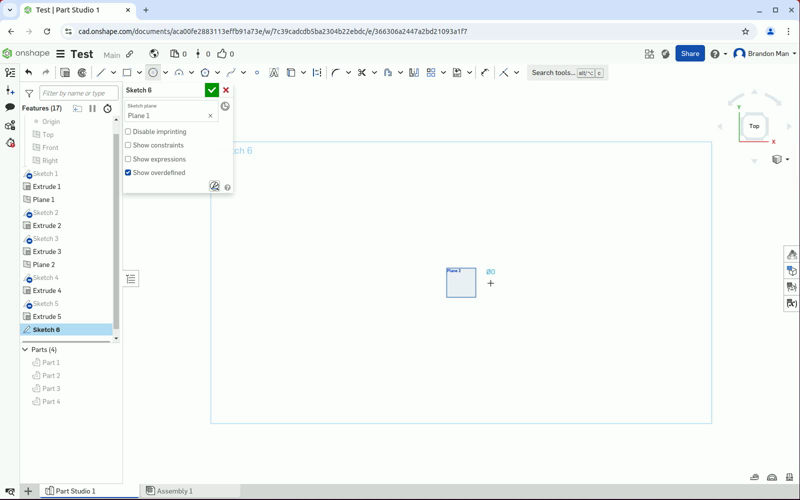
mouse_move(496, 282)
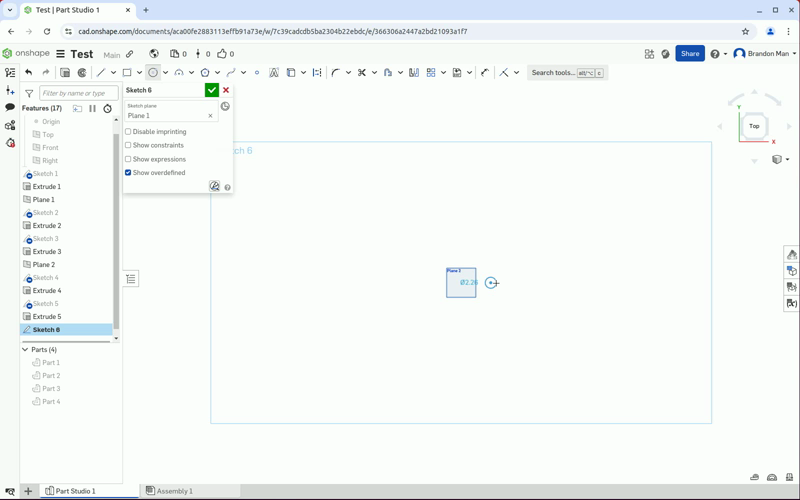
click(496, 282)
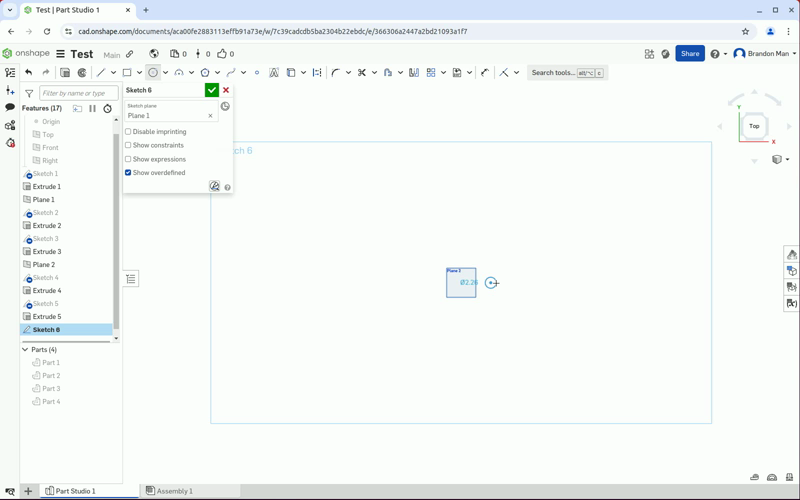
key(esc)
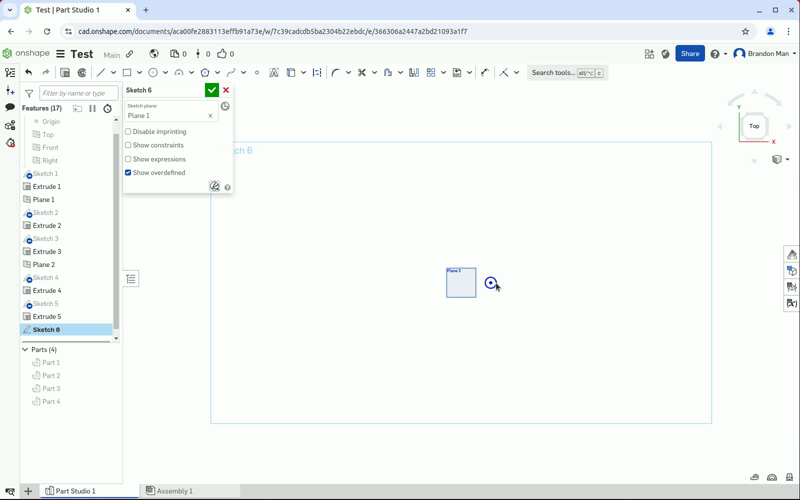
mouse_move(487, 281)
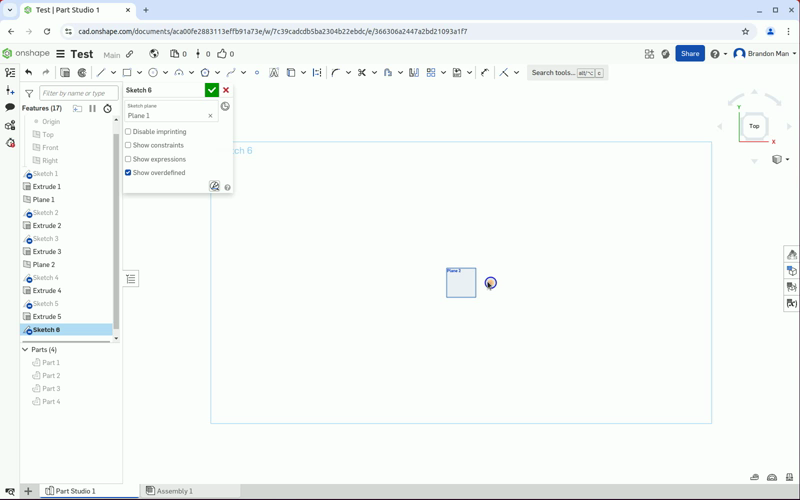
scroll(6)
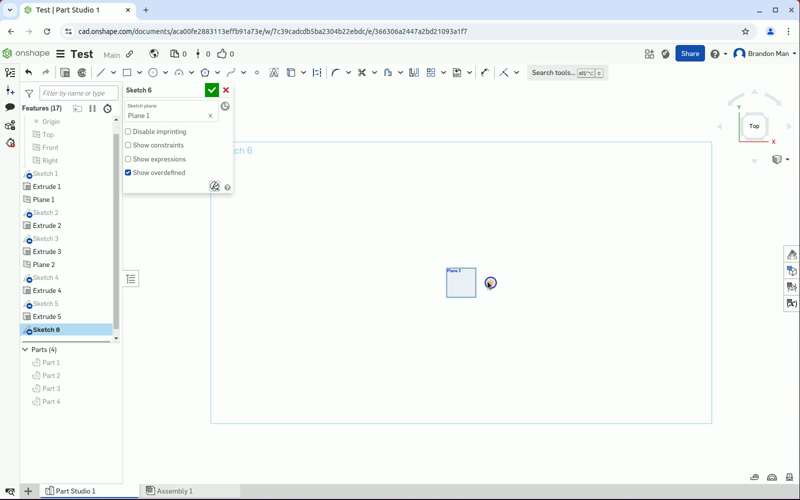
scroll(6)
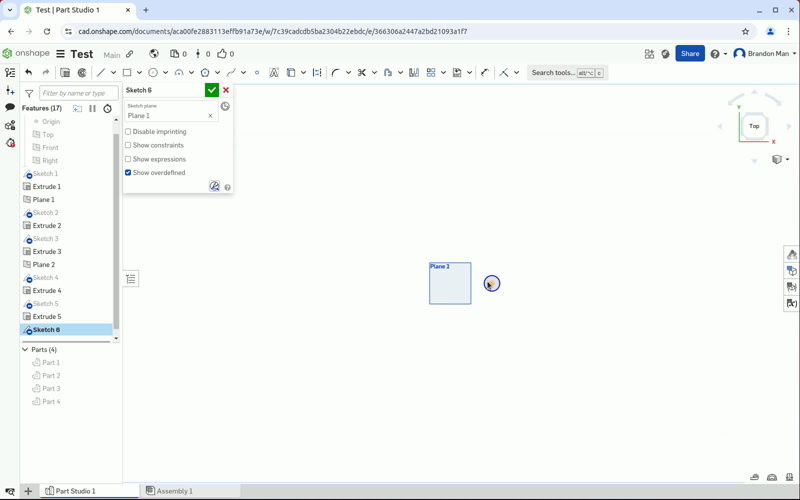
scroll(6)
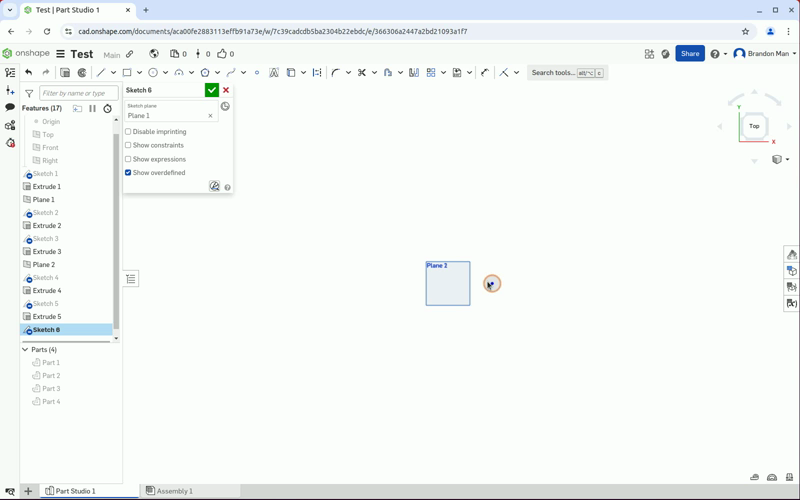
scroll(6)
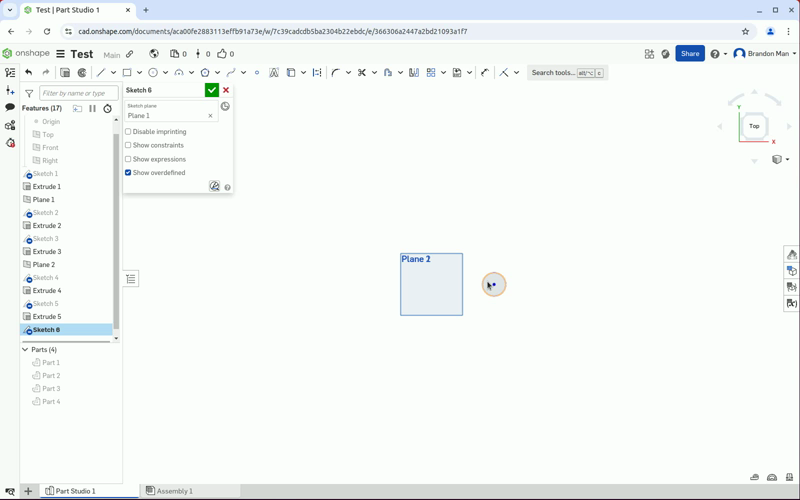
scroll(6)
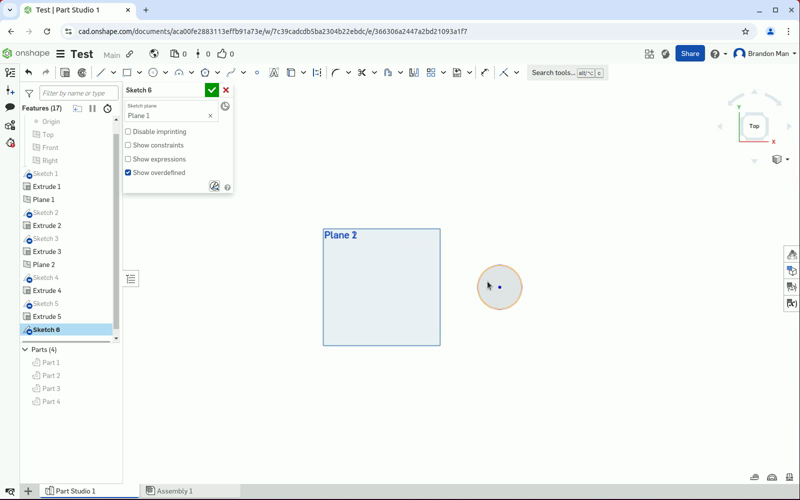
scroll(6)
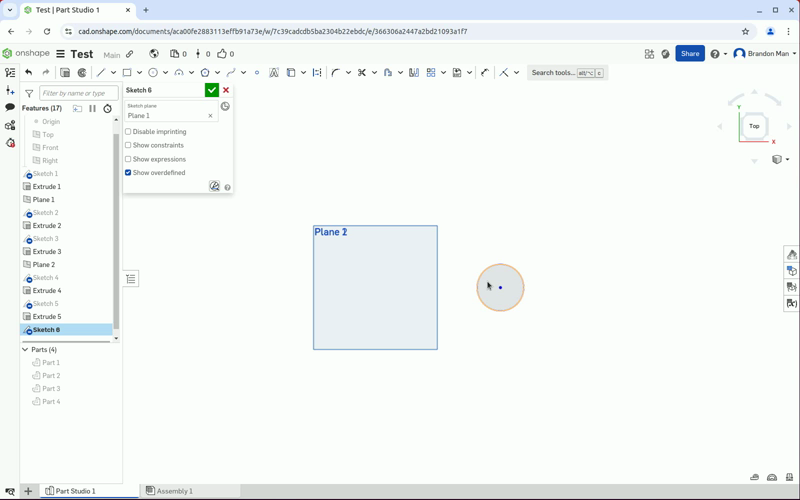
scroll(6)
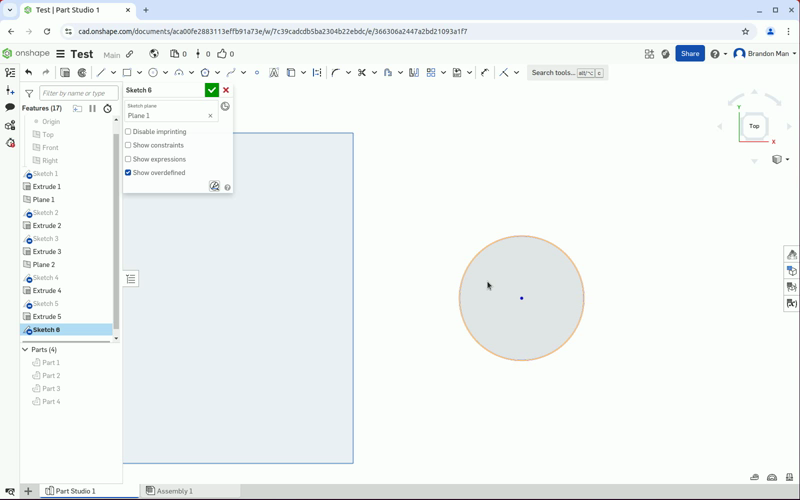
click(487, 281)
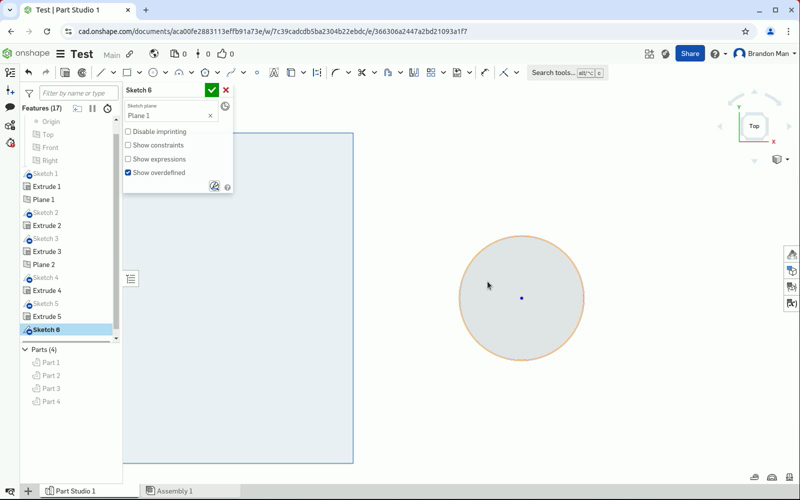
scroll(-6)
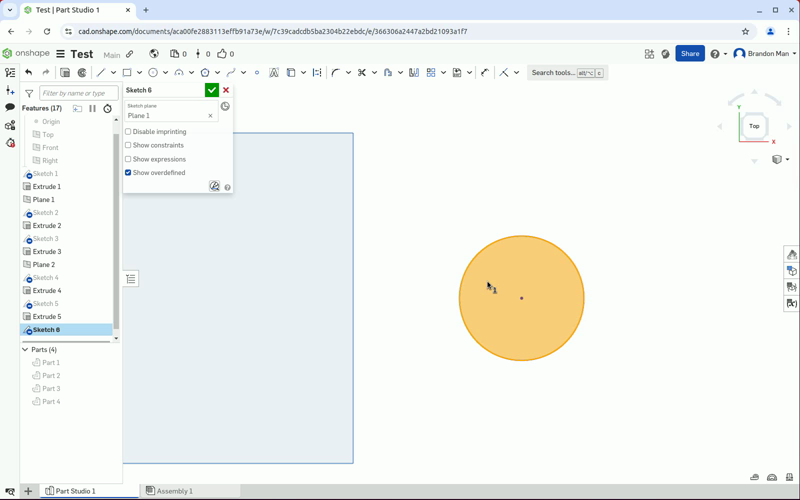
scroll(-6)
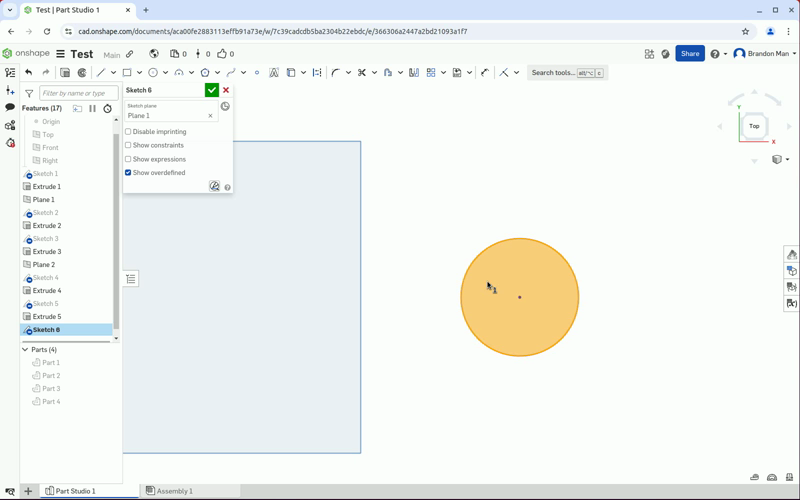
scroll(-6)
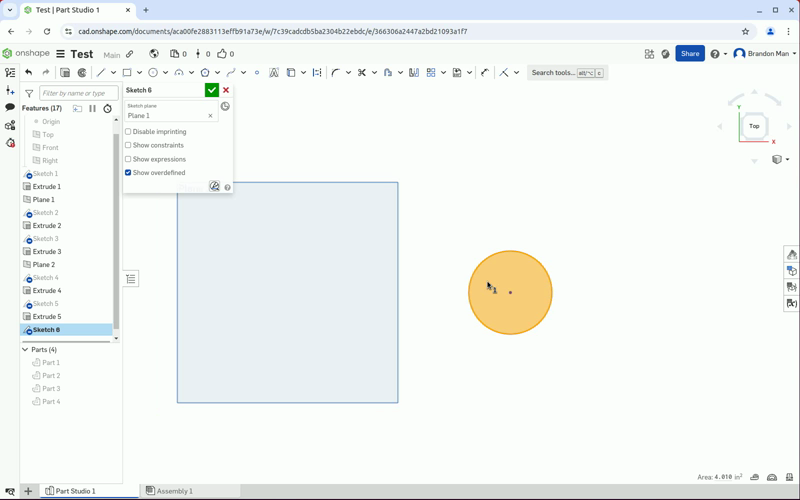
scroll(-6)
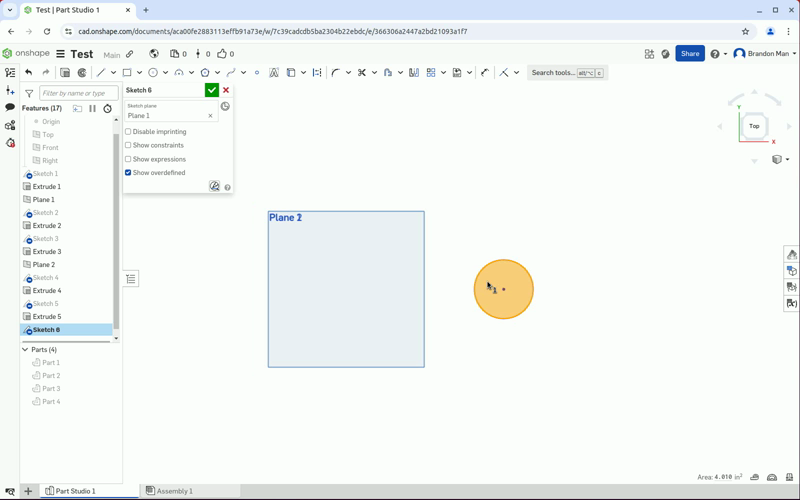
scroll(-6)
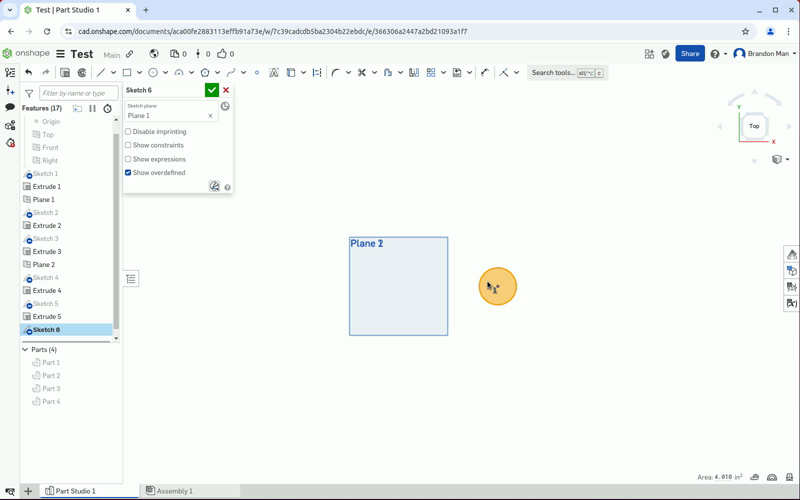
scroll(-6)
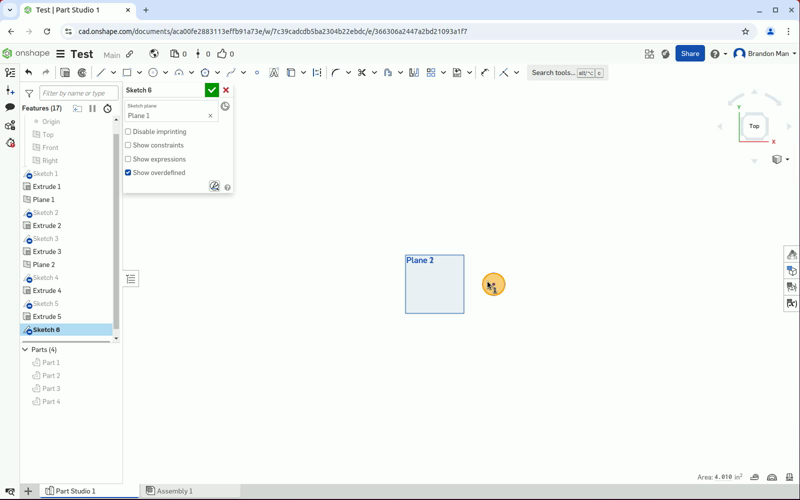
scroll(-6)
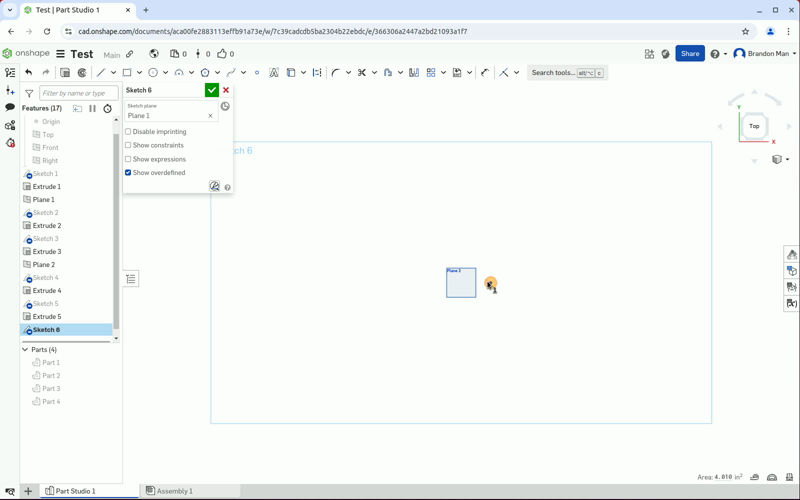
mouse_move(73, 352)
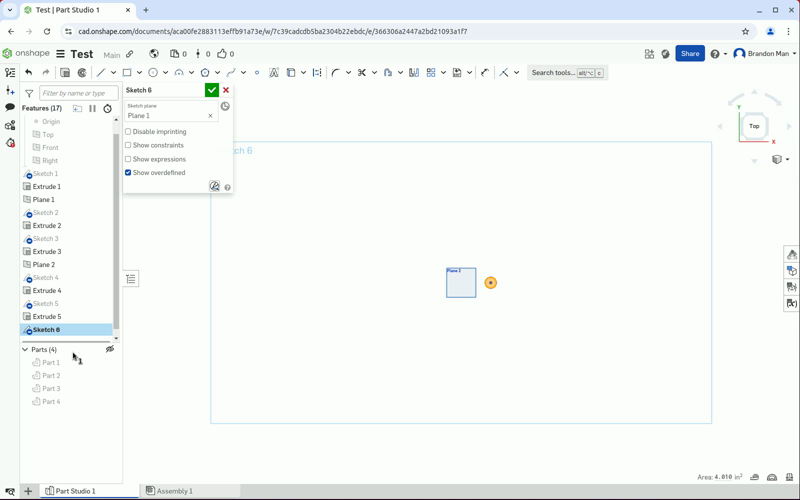
key(shift+y)
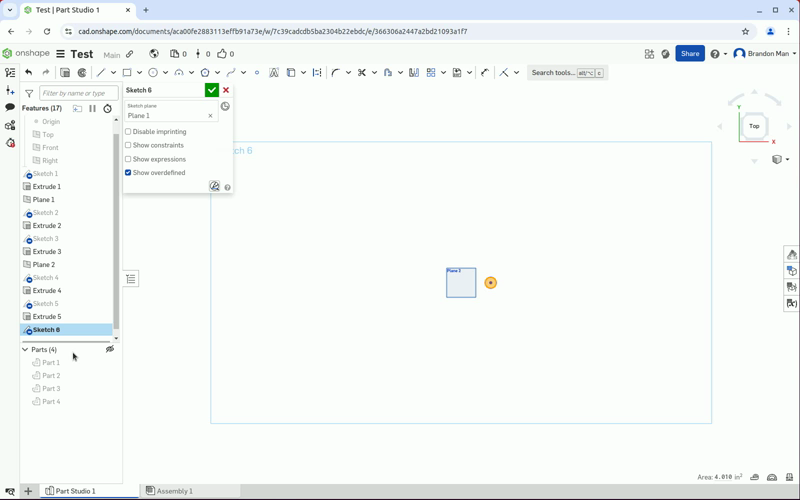
key(shift+e)
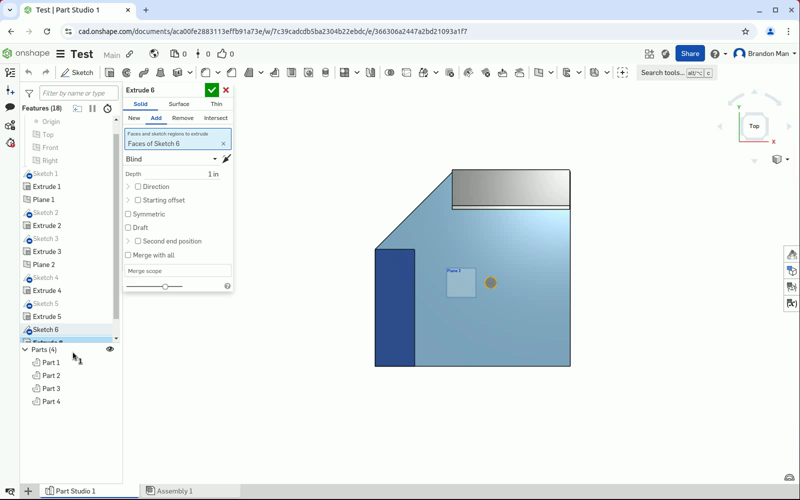
mouse_move(143, 106)
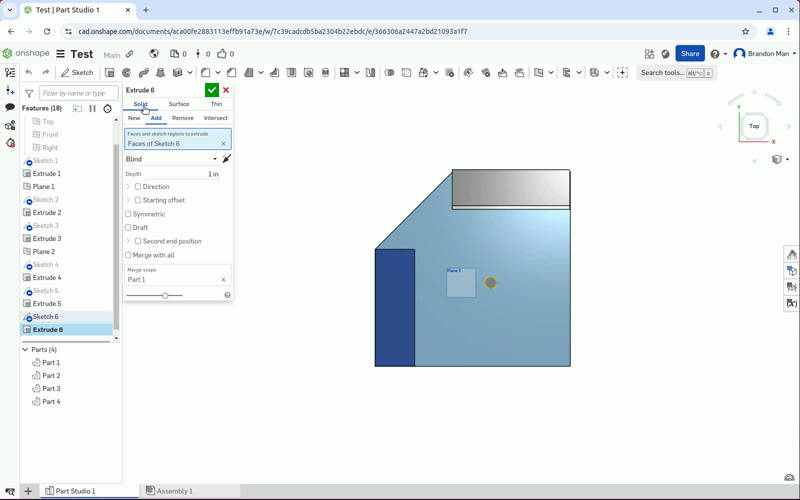
click(143, 106)
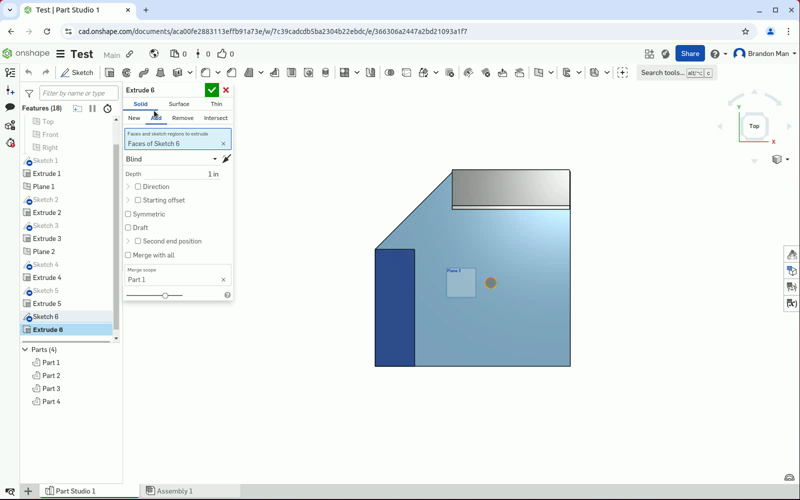
mouse_move(186, 120)
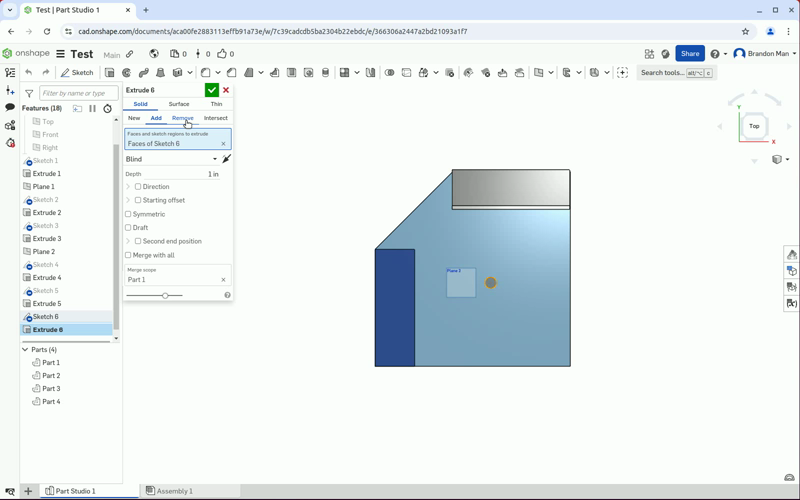
click(186, 120)
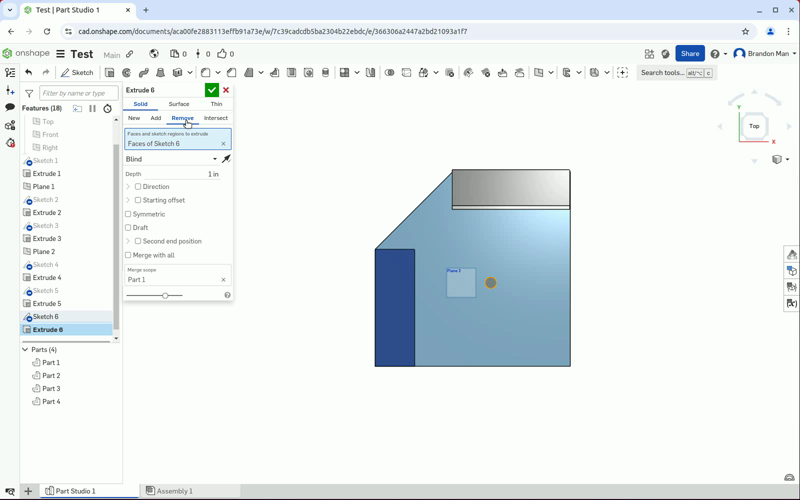
key(tab, 4)
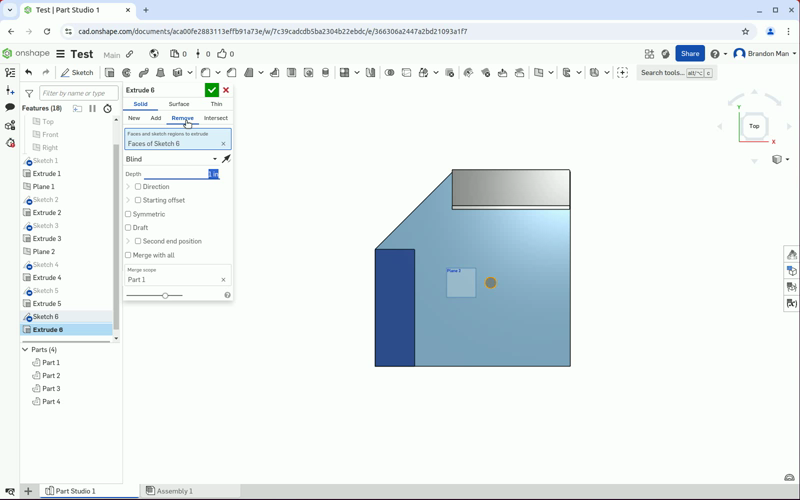
text(1.204)
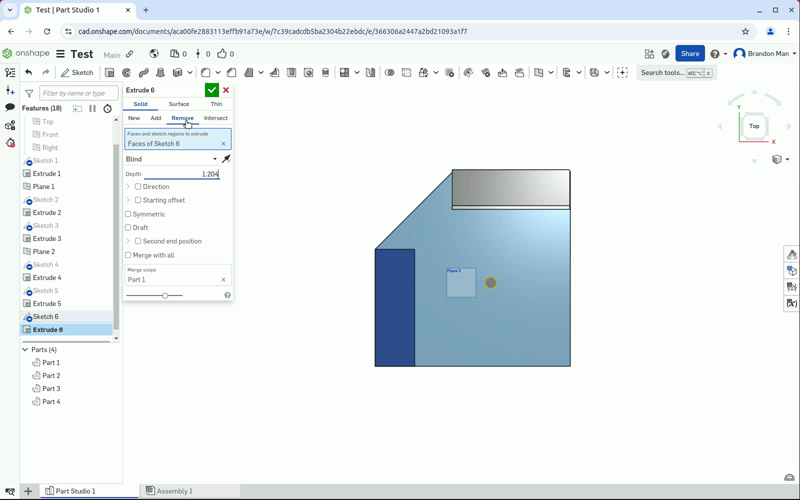
key(tab, 6)
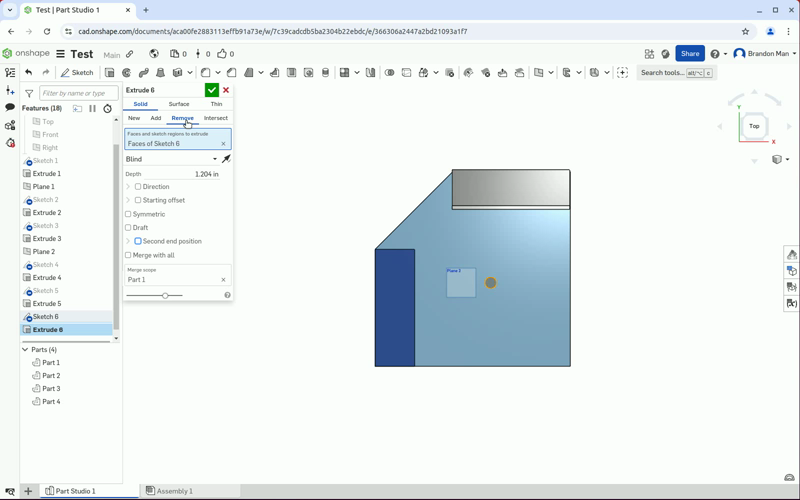
key(space)
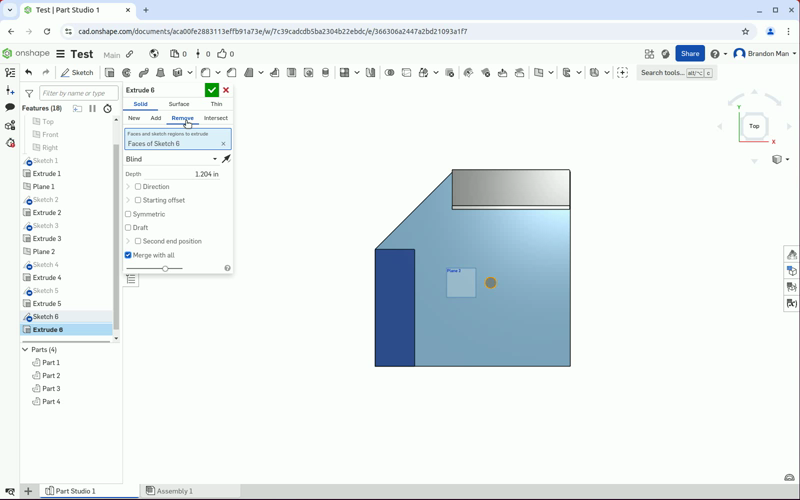
key(enter)
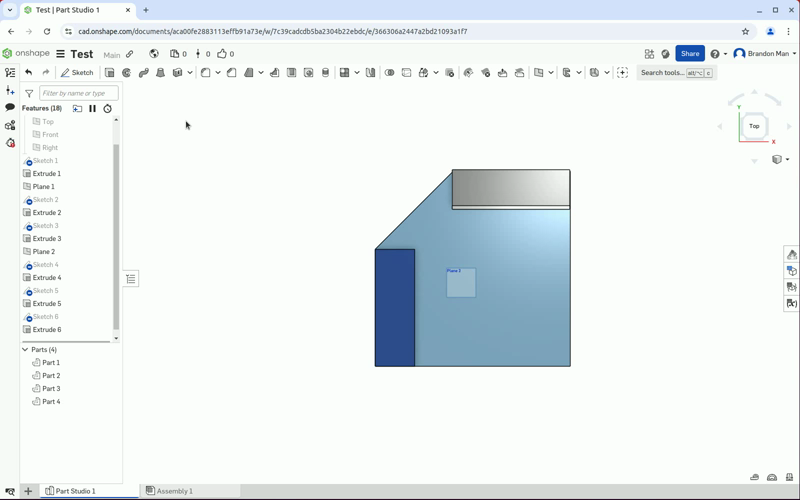
key(shift+h)
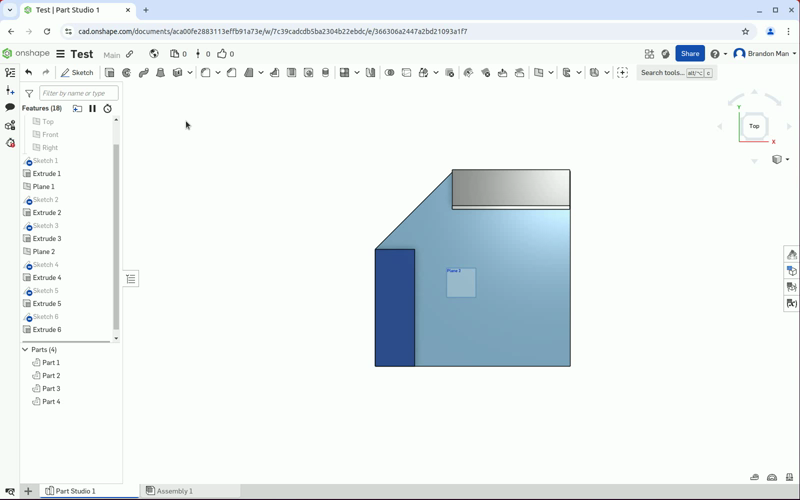
key(shift+h)
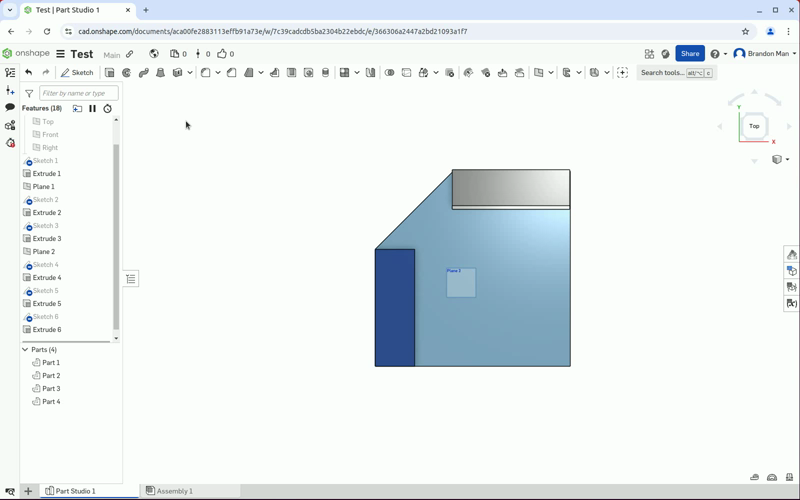
mouse_move(69, 163)
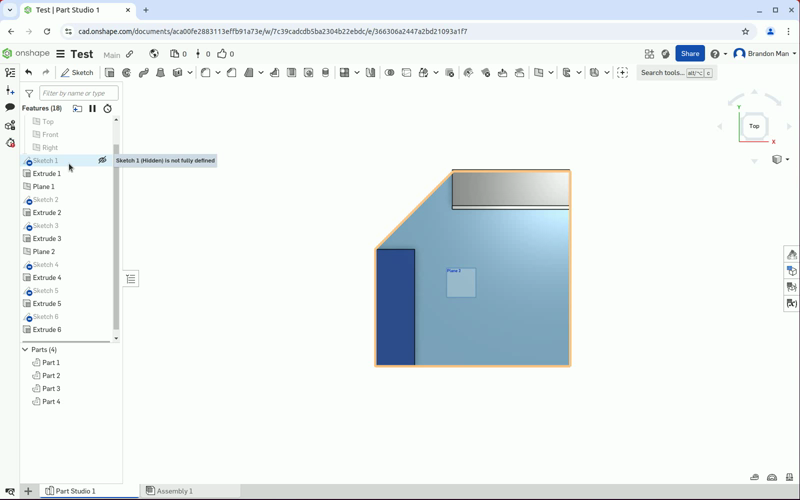
click(69, 163)
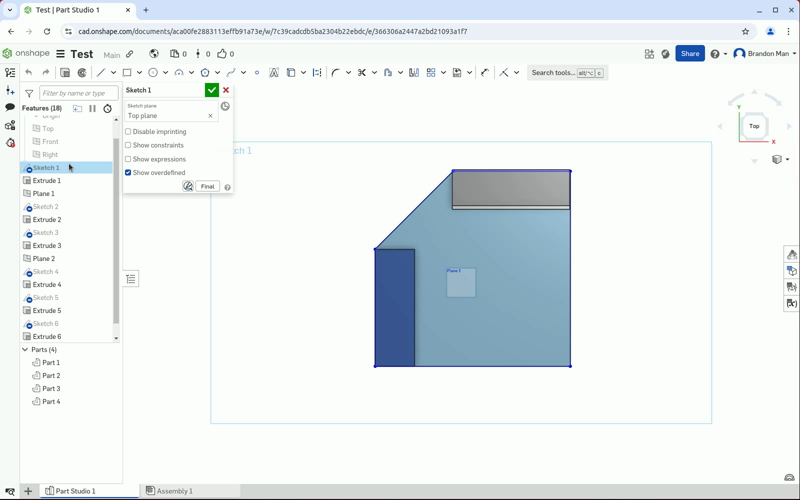
mouse_move(229, 92)
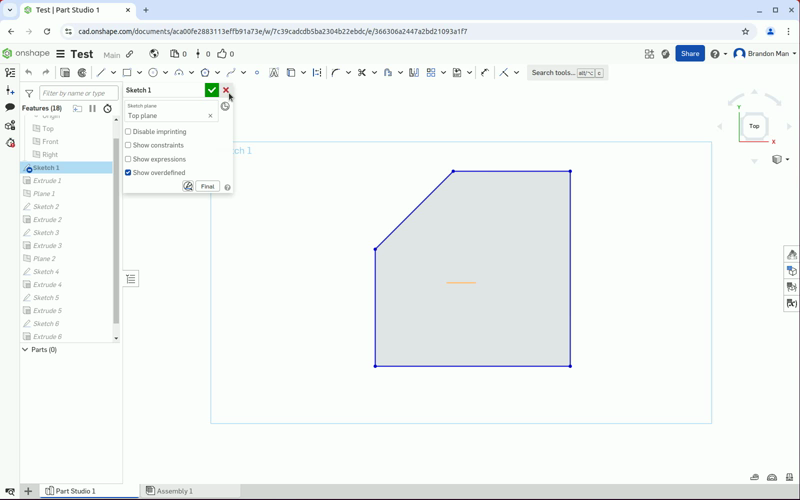
click(229, 92)
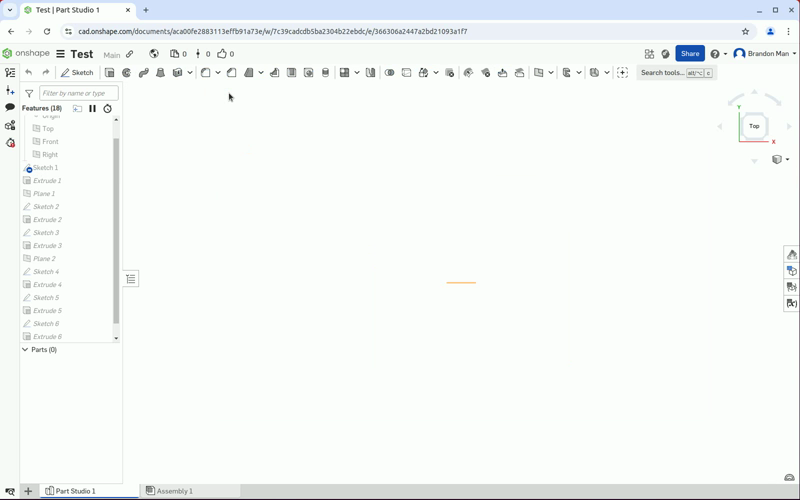
key(shift+s)
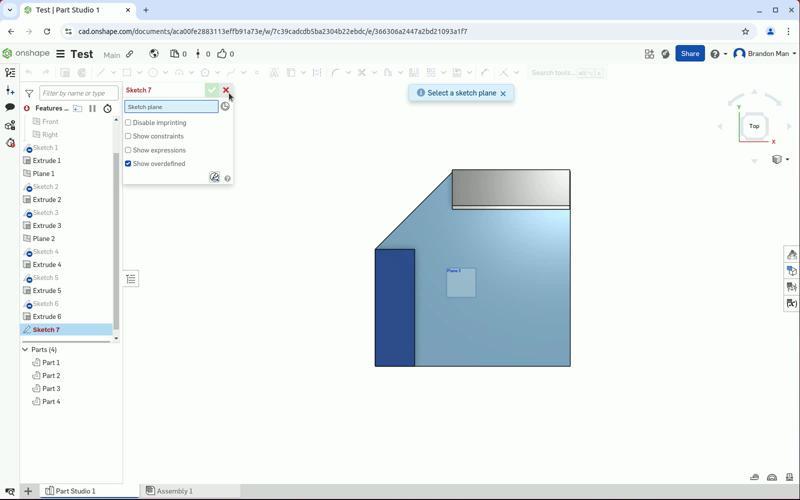
mouse_move(69, 241)
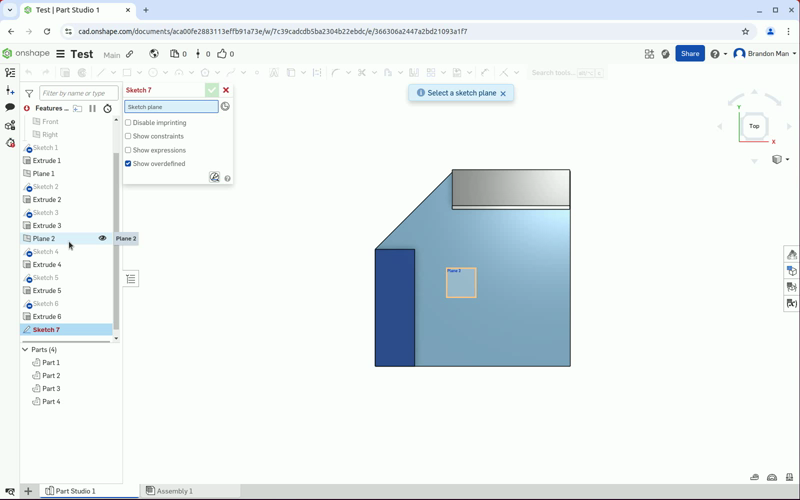
click(69, 241)
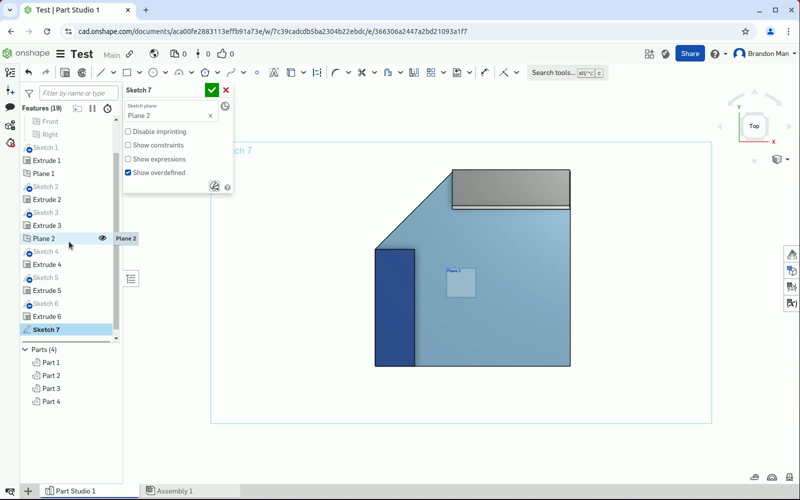
mouse_move(73, 352)
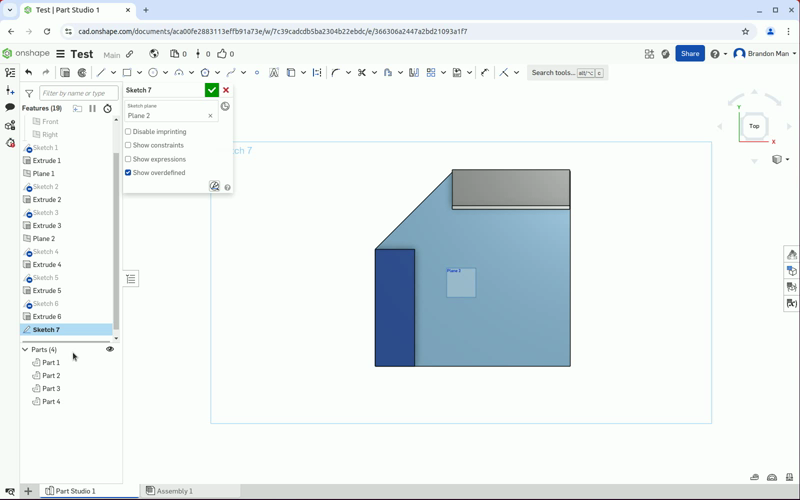
key(y)
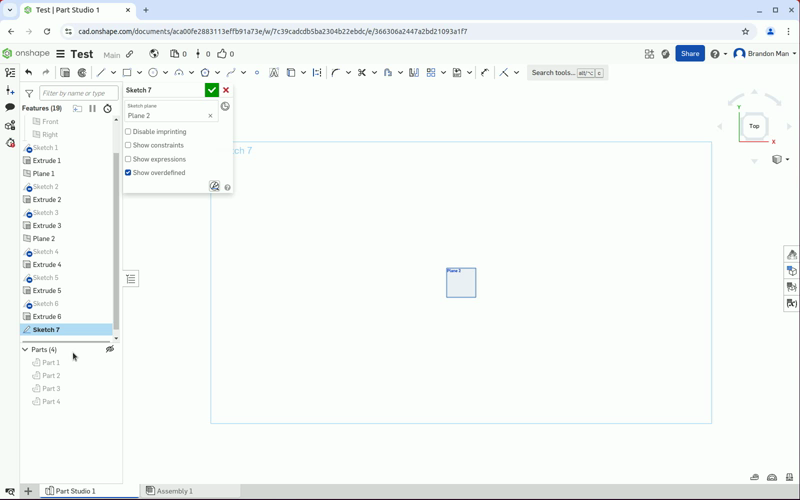
key(l)
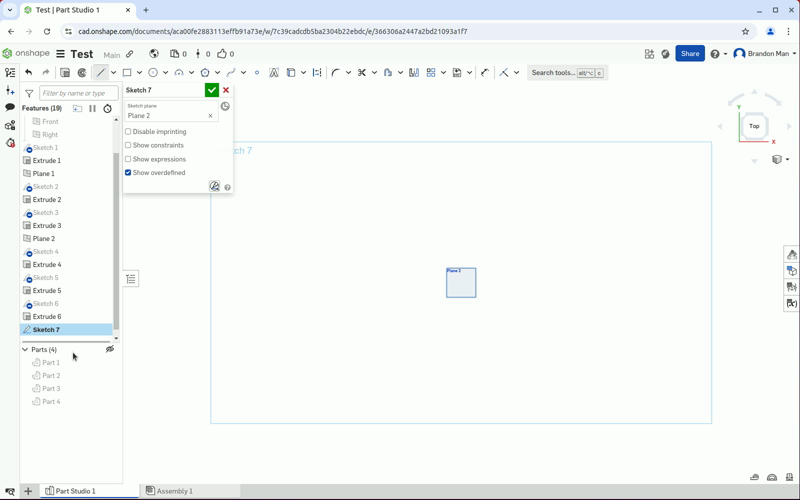
key_down(shift)
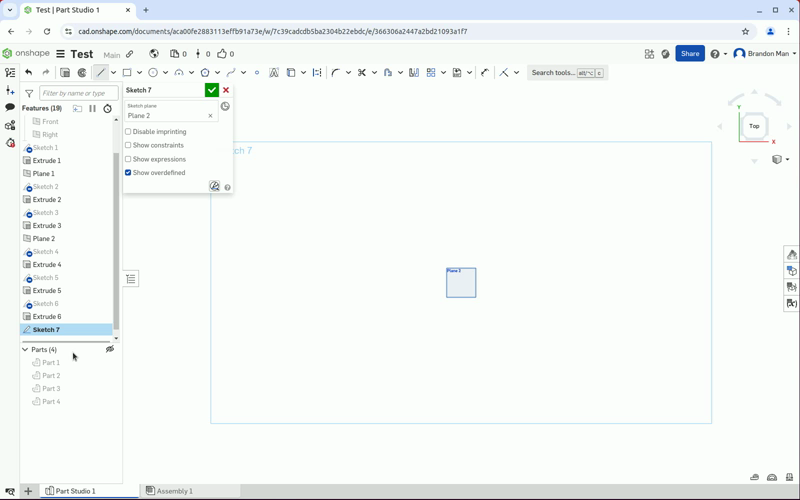
mouse_move(410, 366)
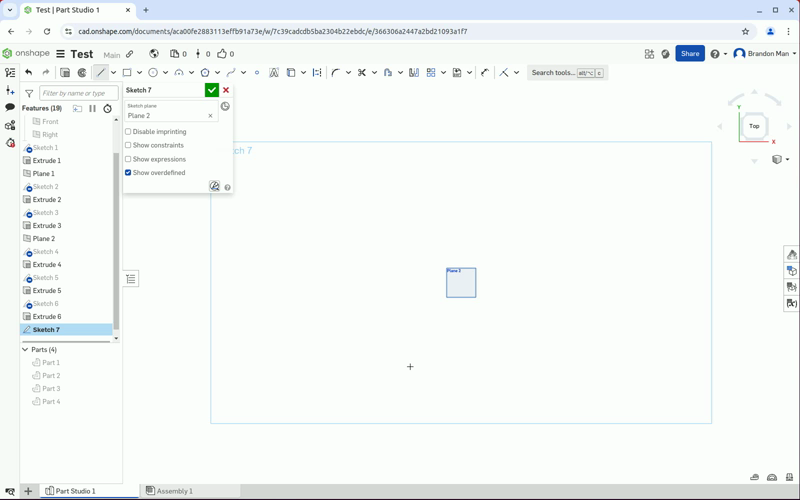
click(410, 366)
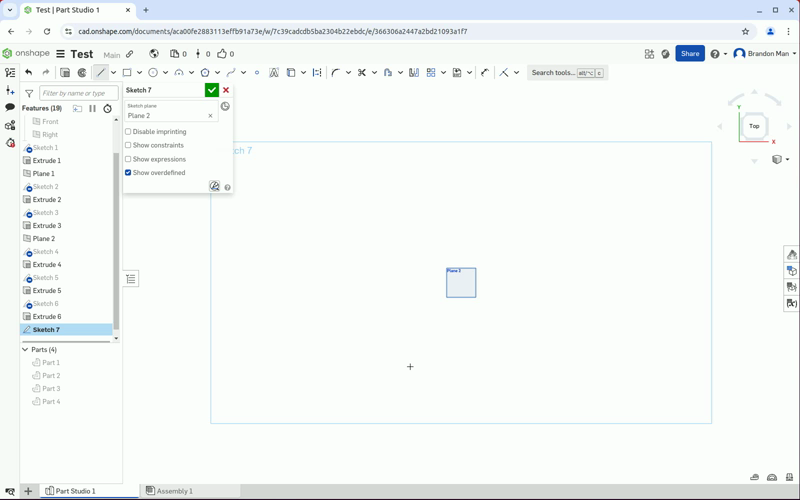
key_up(shift)
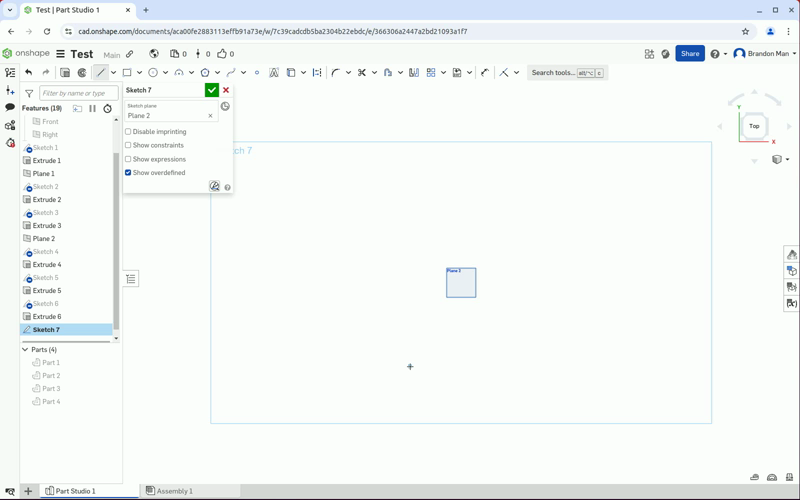
key_down(shift)
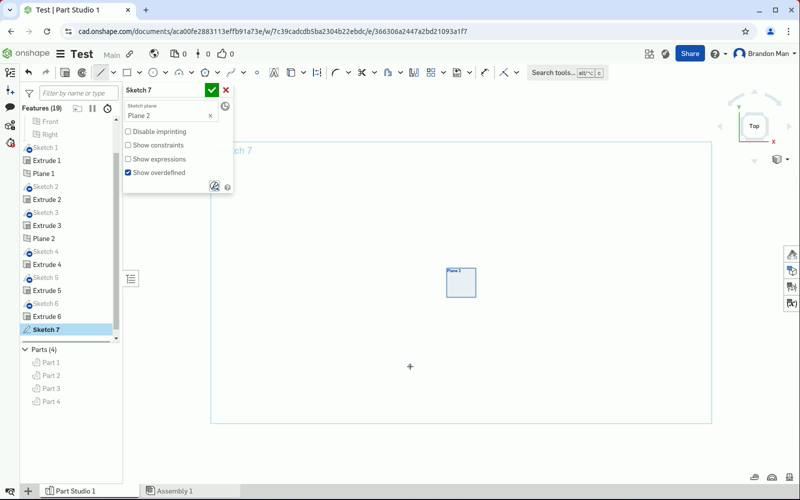
mouse_move(440, 366)
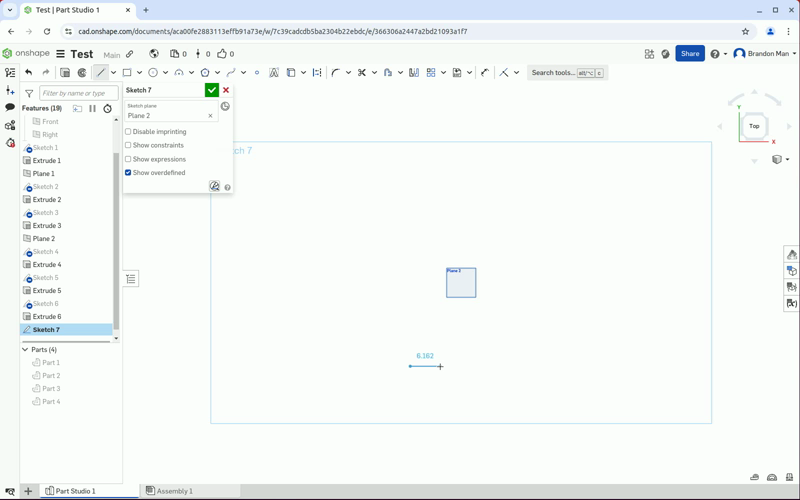
mouse_move(413, 366)
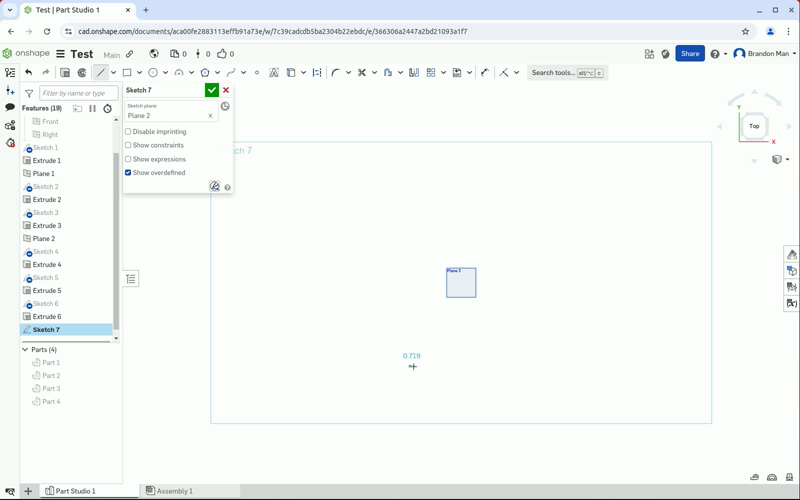
scroll(6)
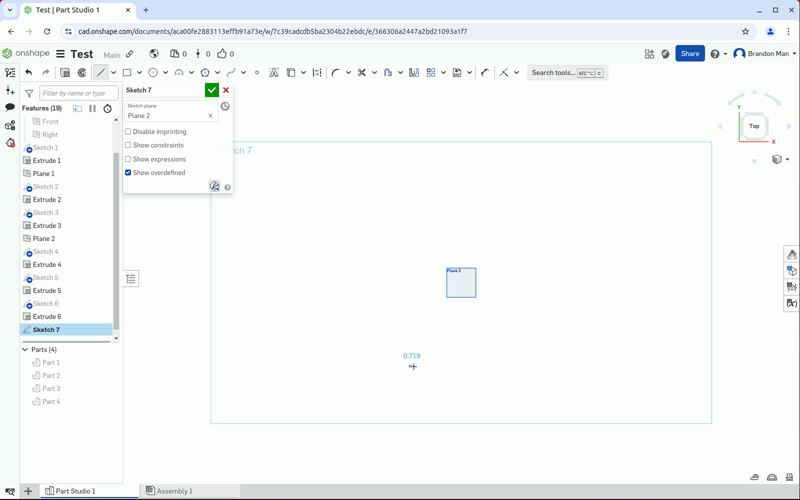
scroll(6)
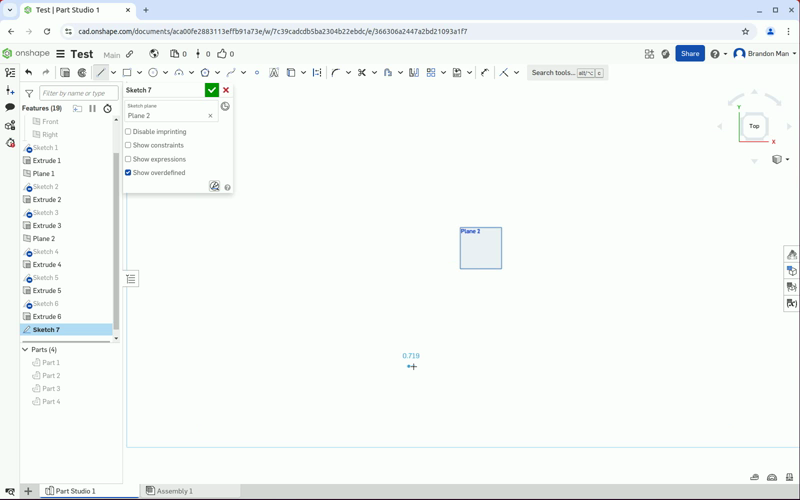
scroll(6)
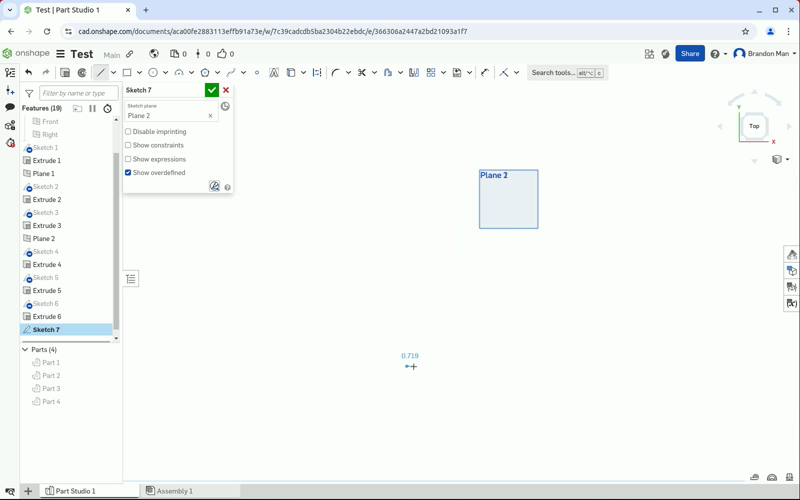
scroll(6)
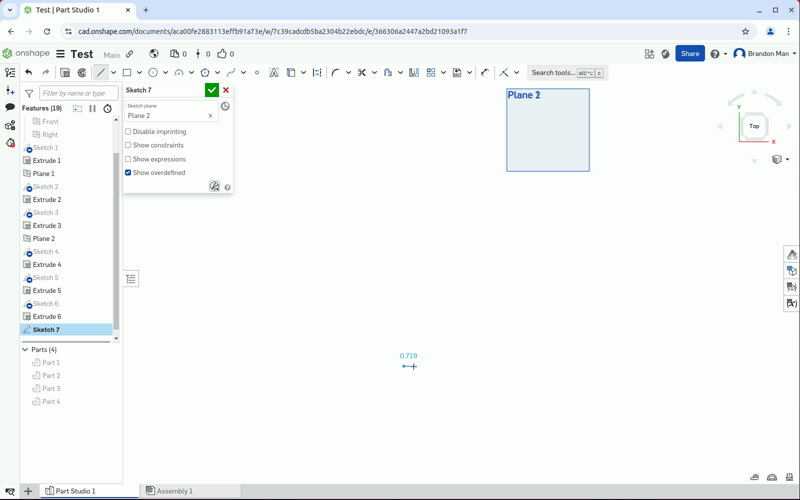
scroll(6)
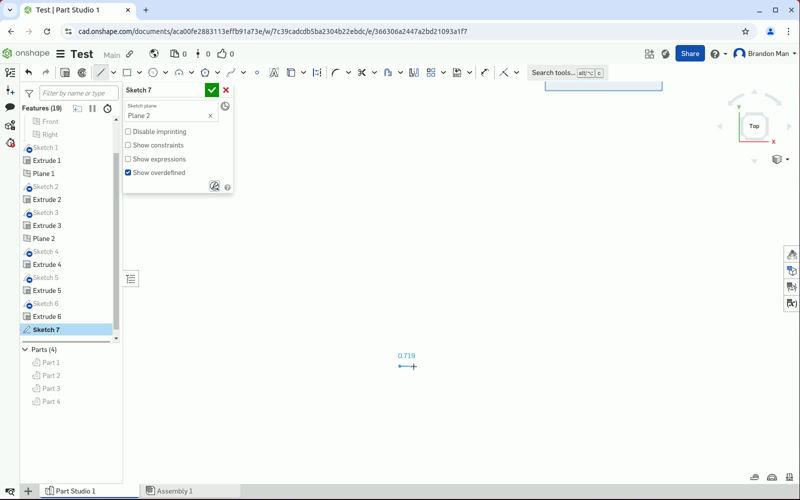
scroll(6)
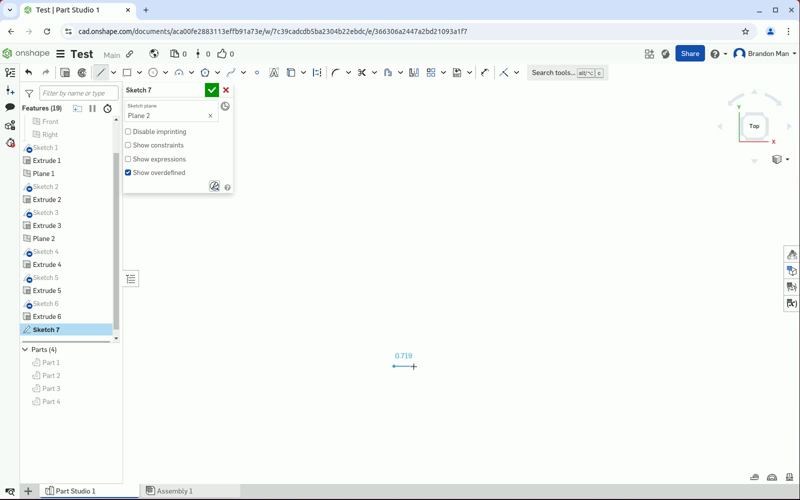
scroll(6)
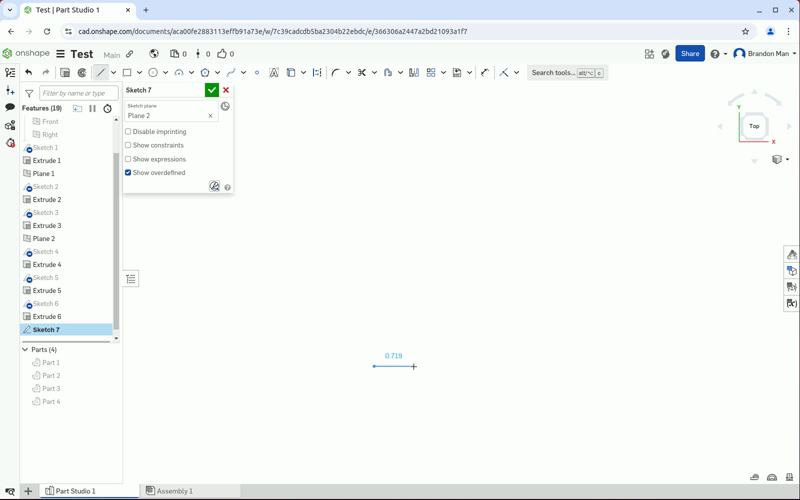
click(413, 366)
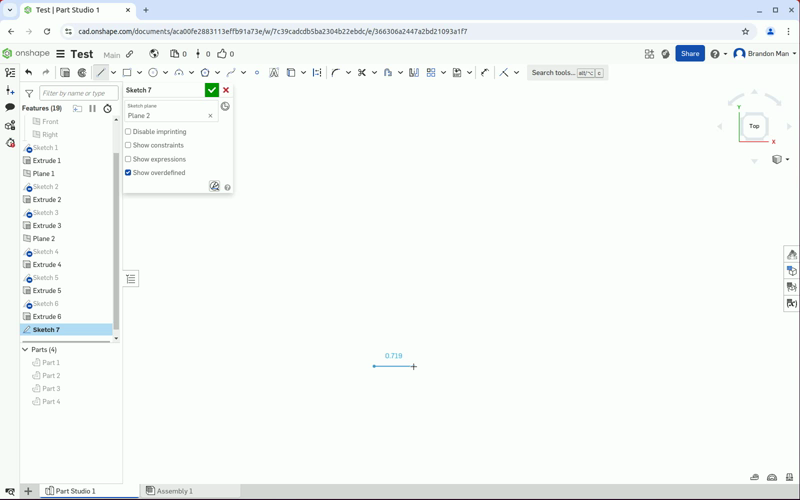
scroll(-6)
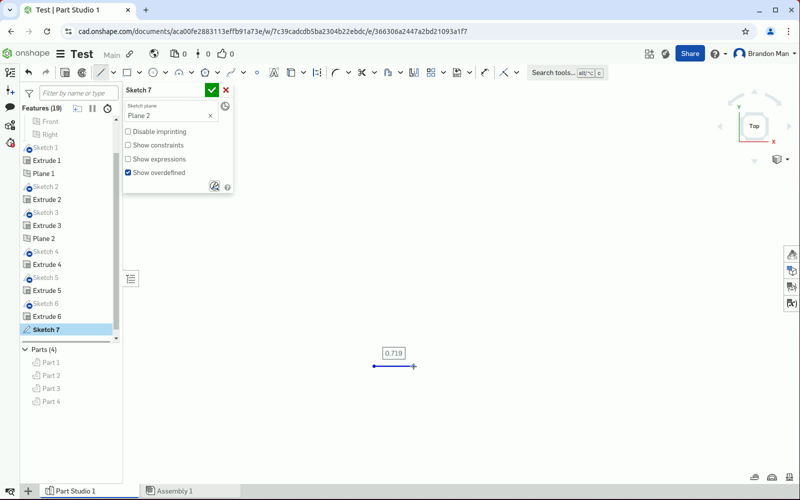
scroll(-6)
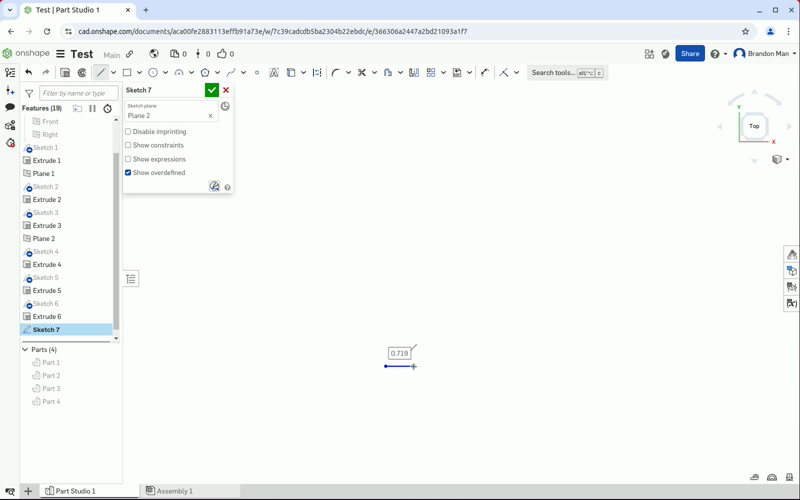
scroll(-6)
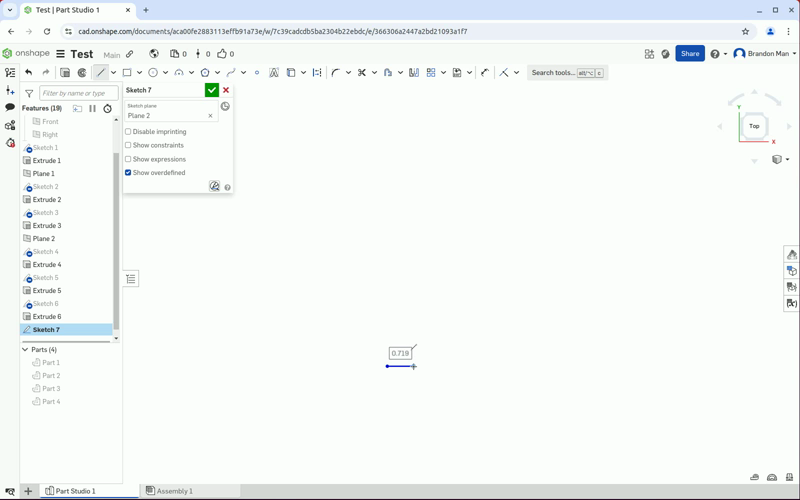
scroll(-6)
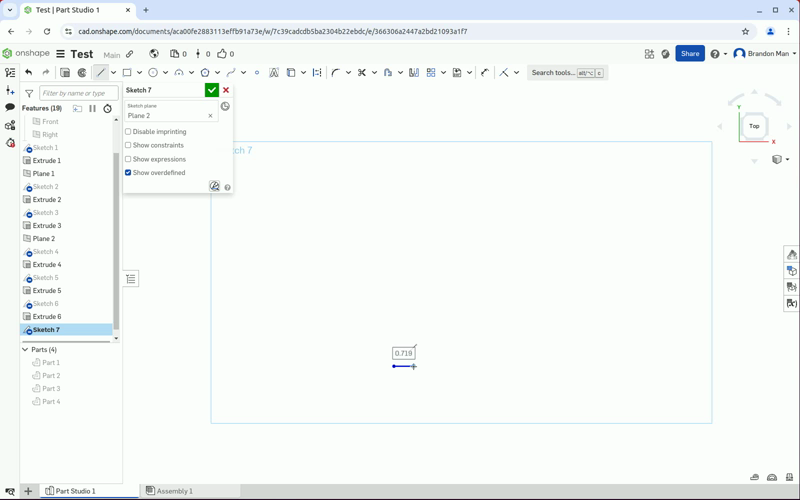
scroll(-6)
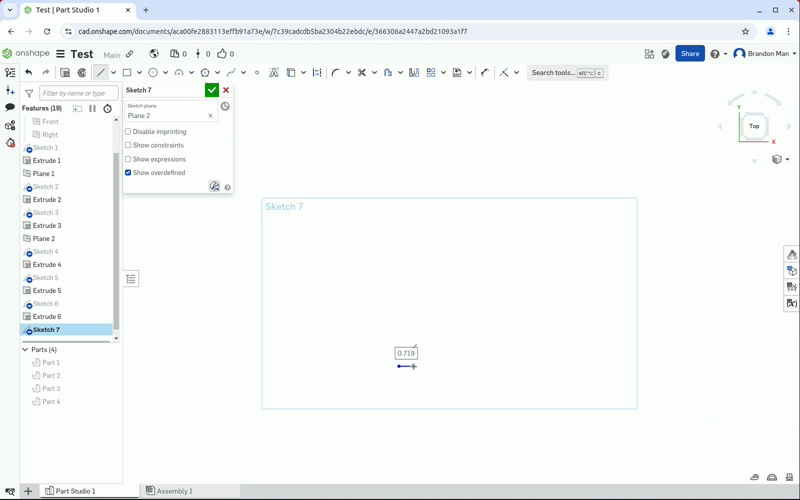
scroll(-6)
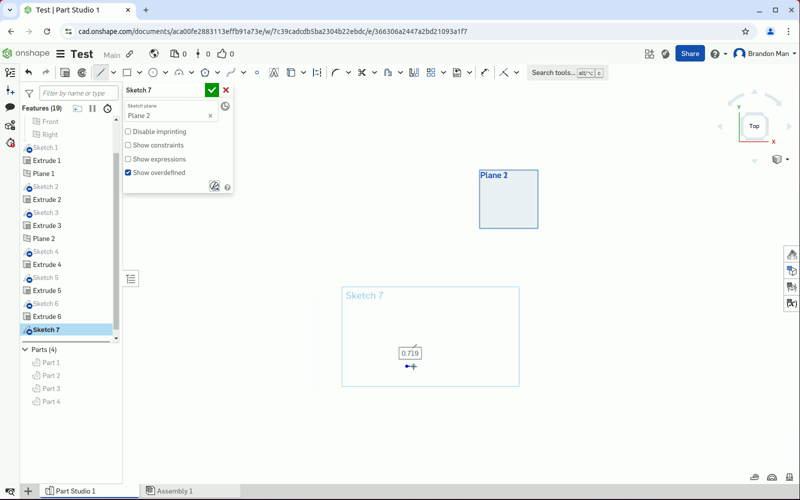
scroll(-6)
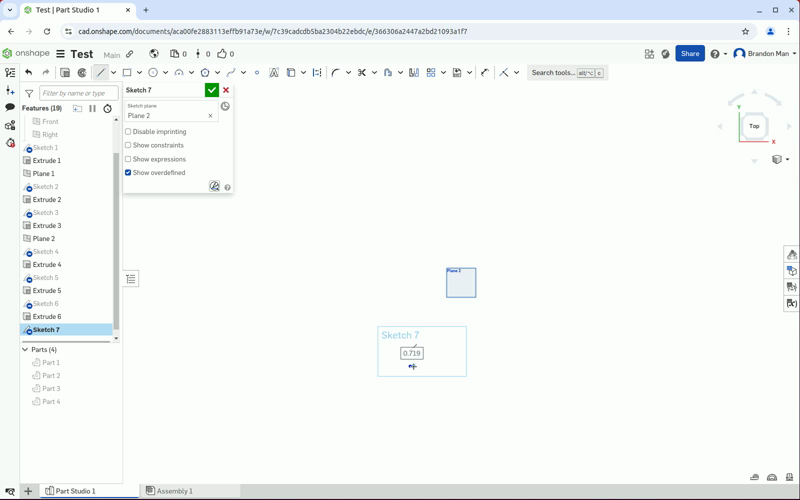
key_up(shift)
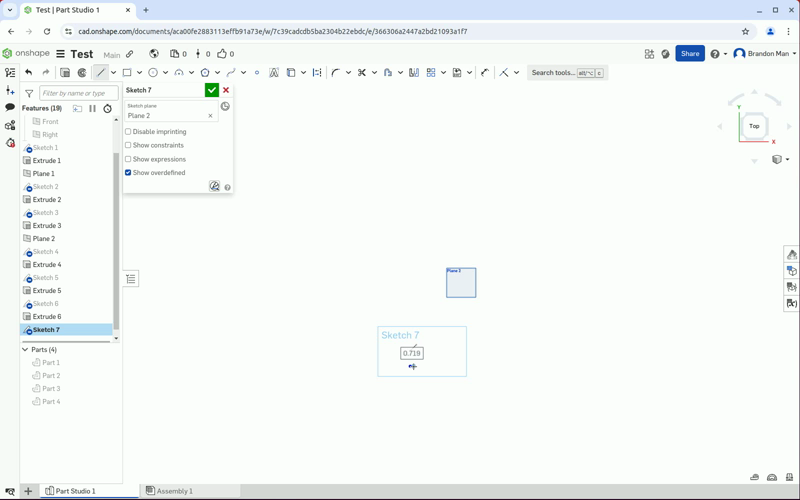
key_down(shift)
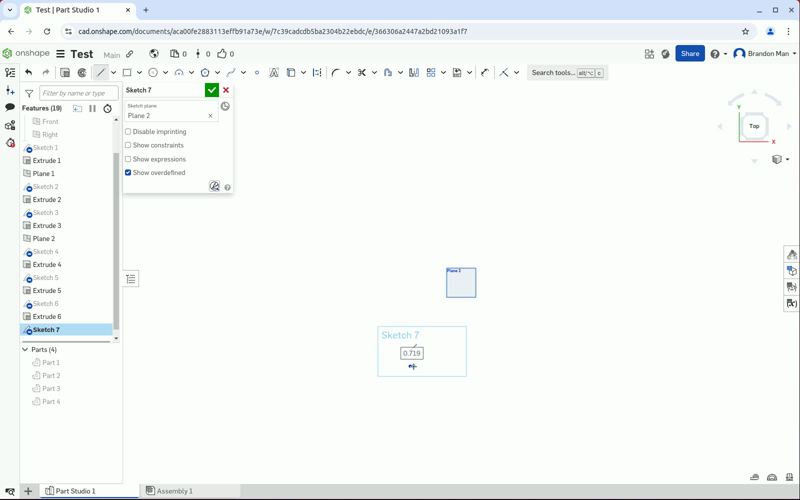
mouse_move(413, 249)
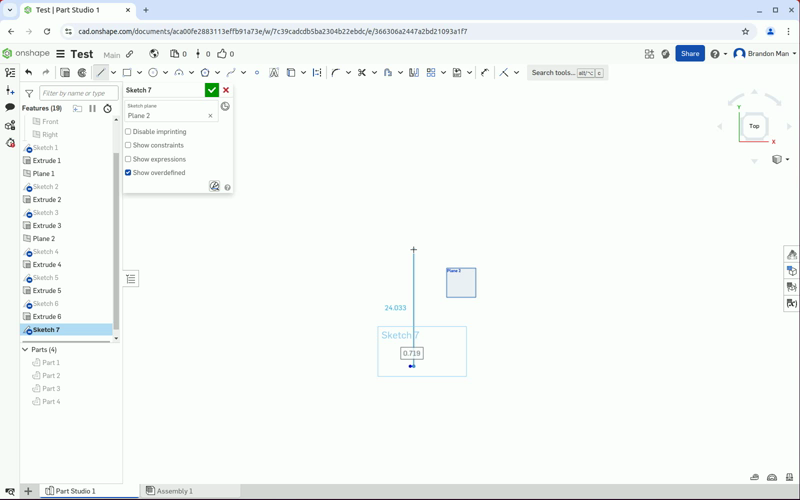
click(413, 249)
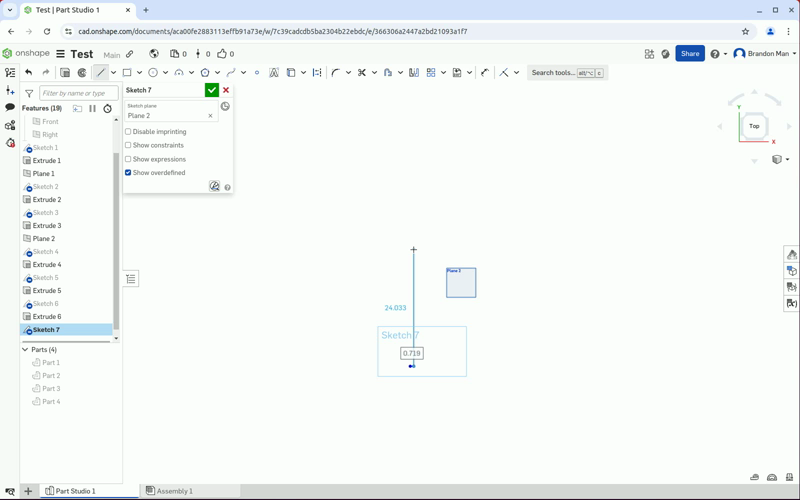
key_up(shift)
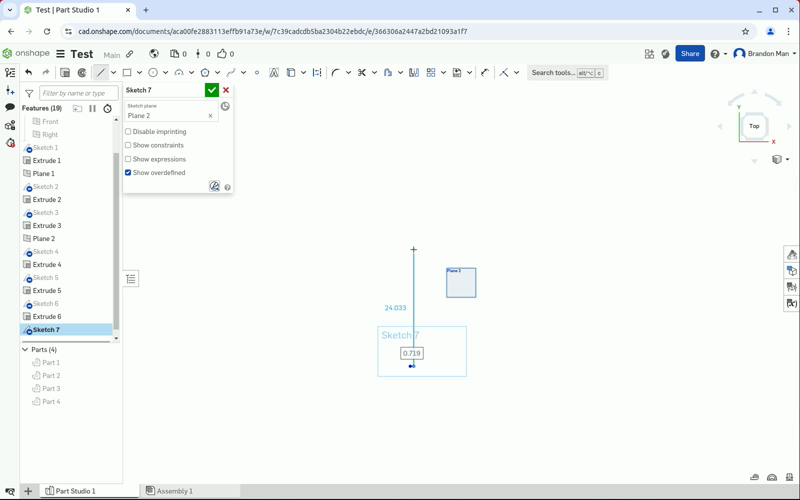
key_down(shift)
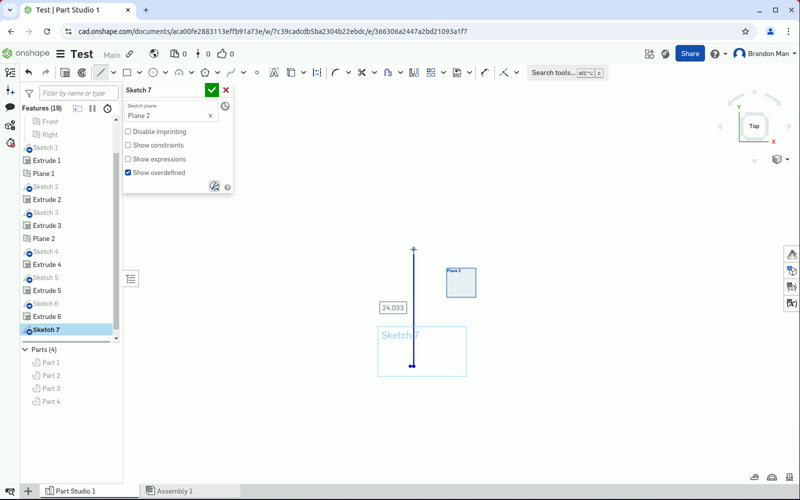
mouse_move(444, 249)
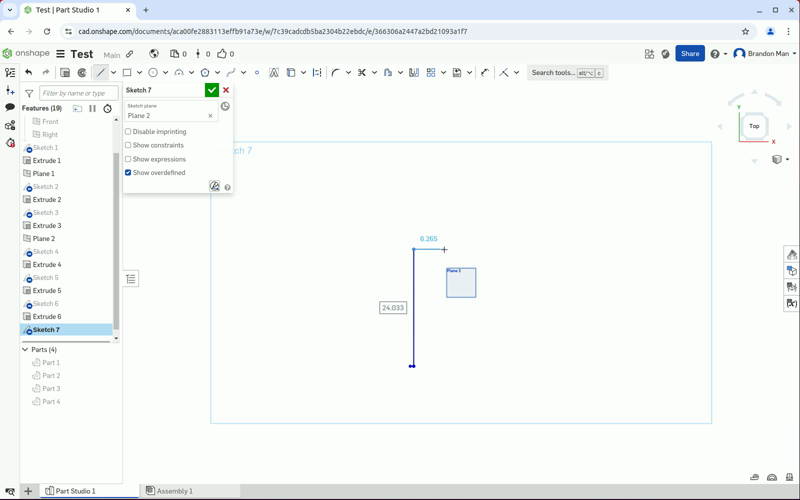
mouse_move(410, 249)
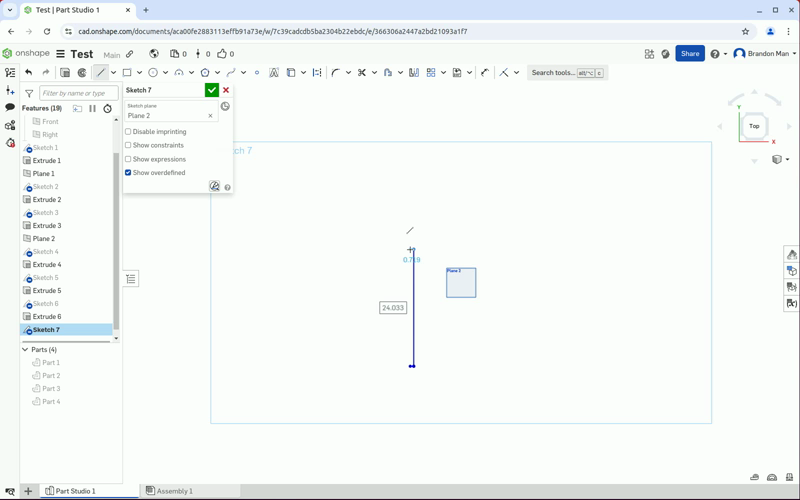
scroll(6)
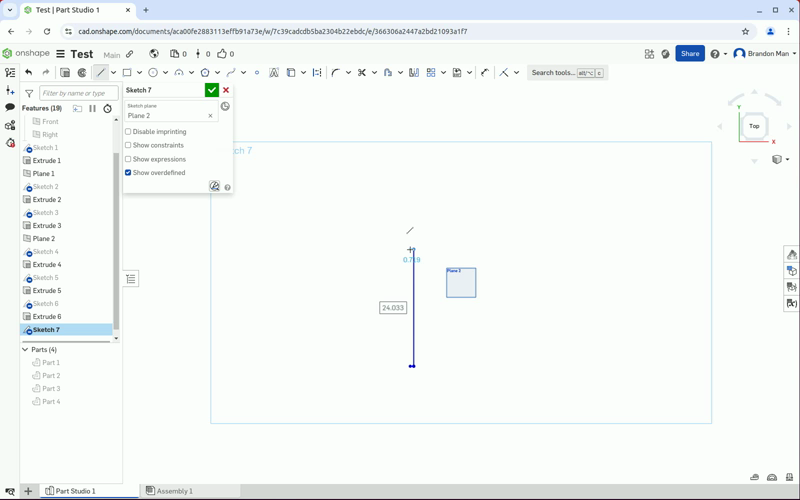
scroll(6)
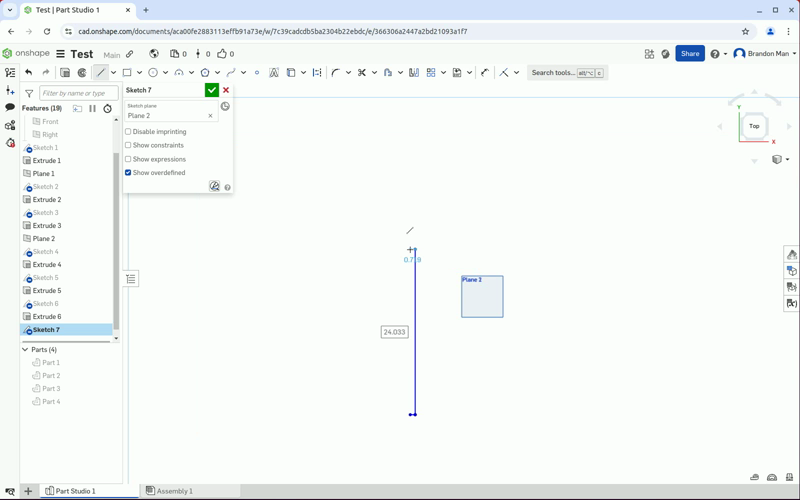
scroll(6)
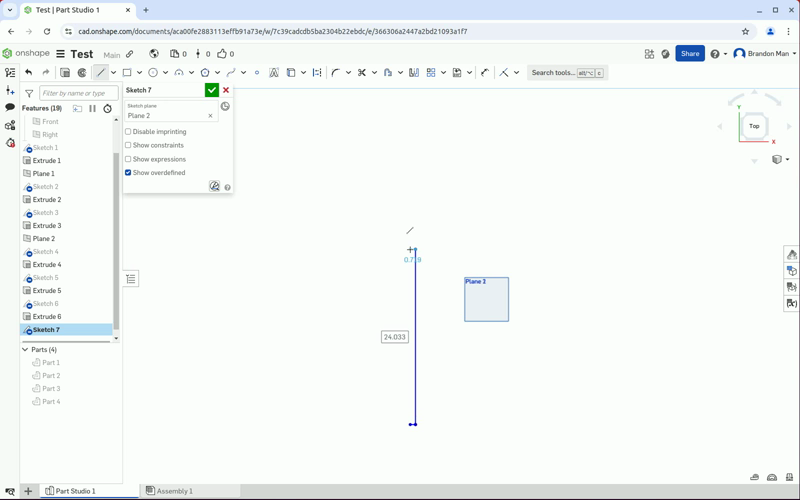
scroll(6)
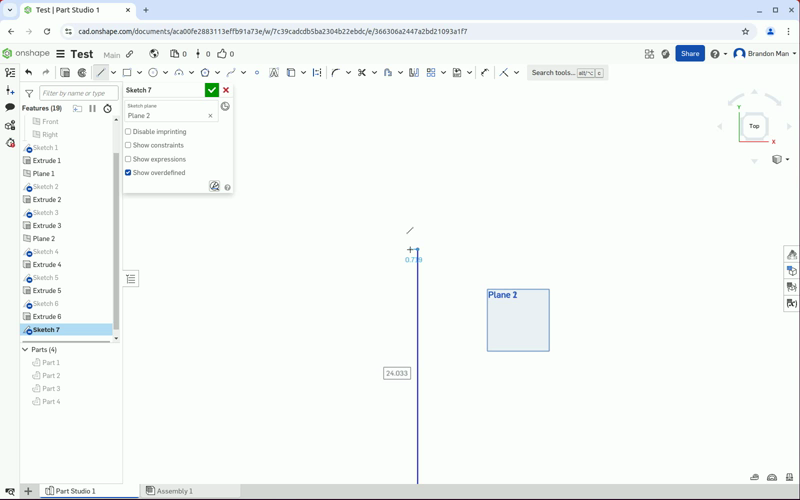
scroll(6)
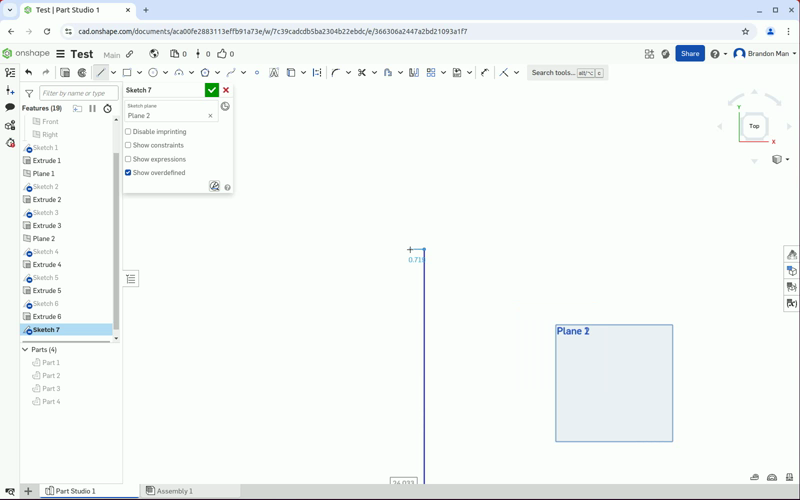
scroll(6)
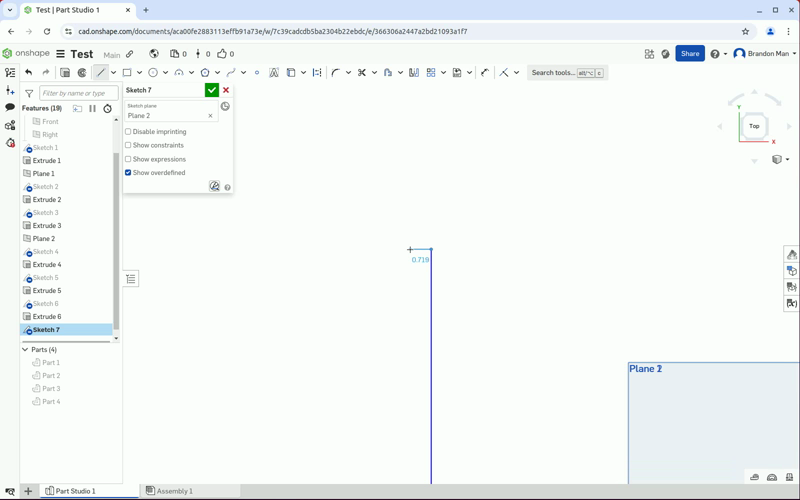
scroll(6)
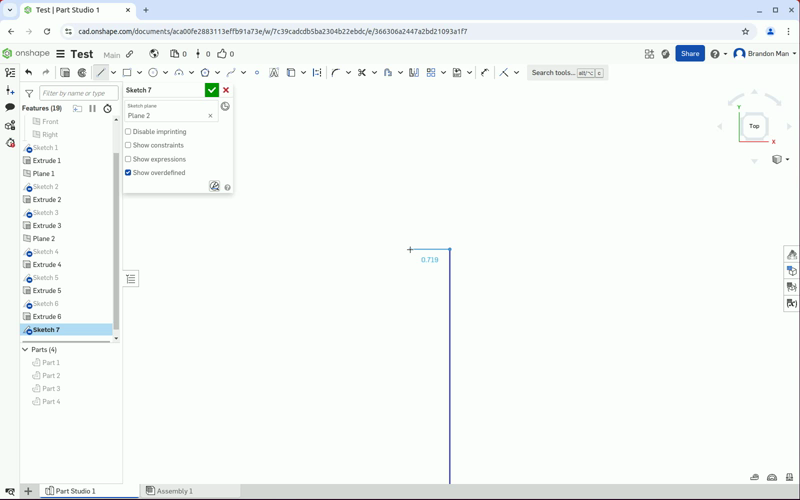
click(410, 249)
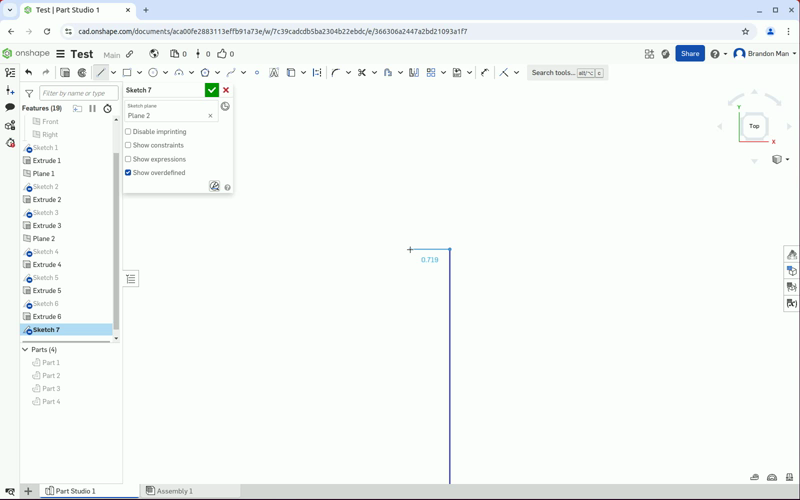
scroll(-6)
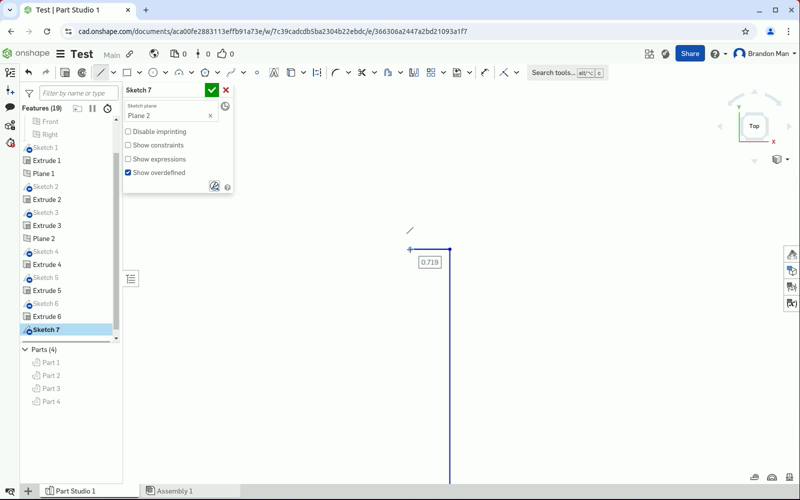
scroll(-6)
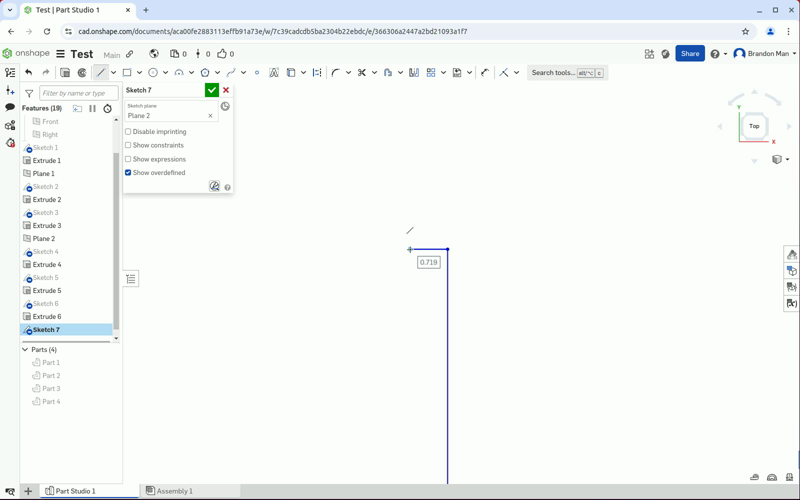
scroll(-6)
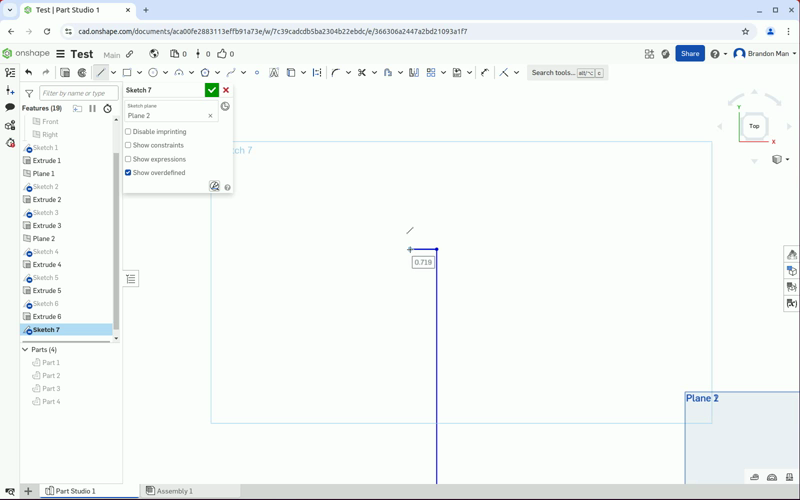
scroll(-6)
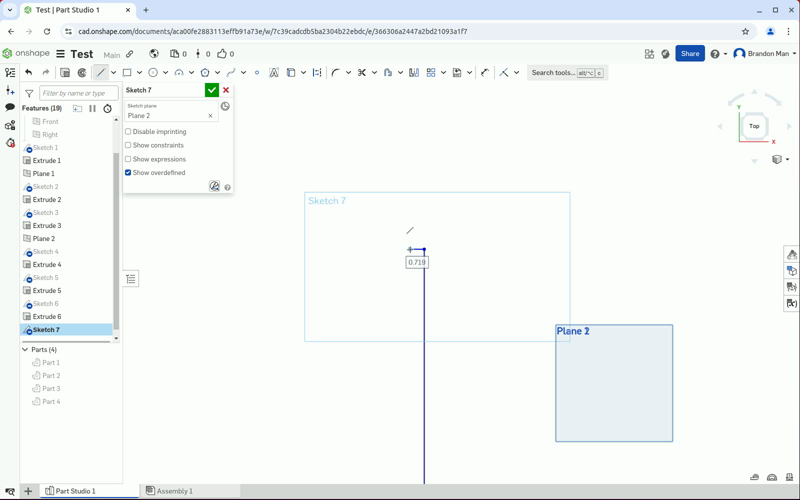
scroll(-6)
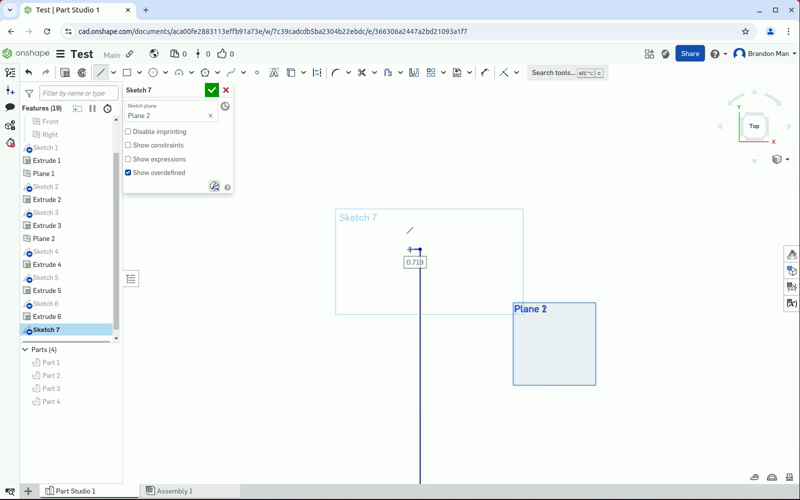
scroll(-6)
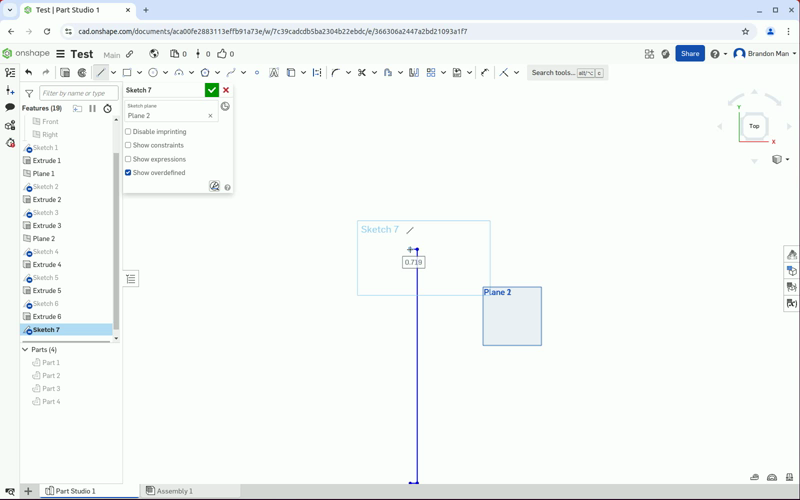
scroll(-6)
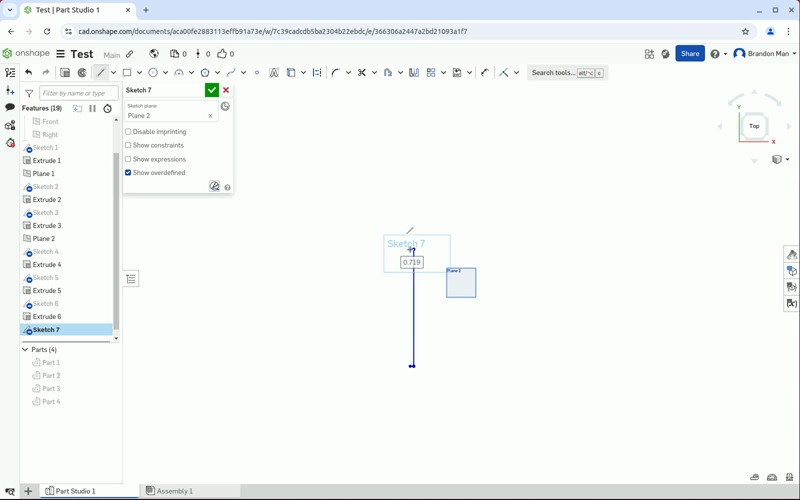
key_up(shift)
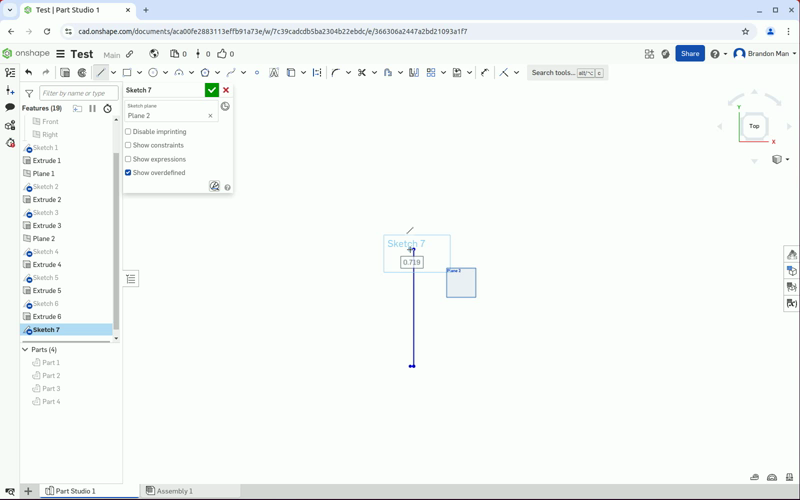
key_down(shift)
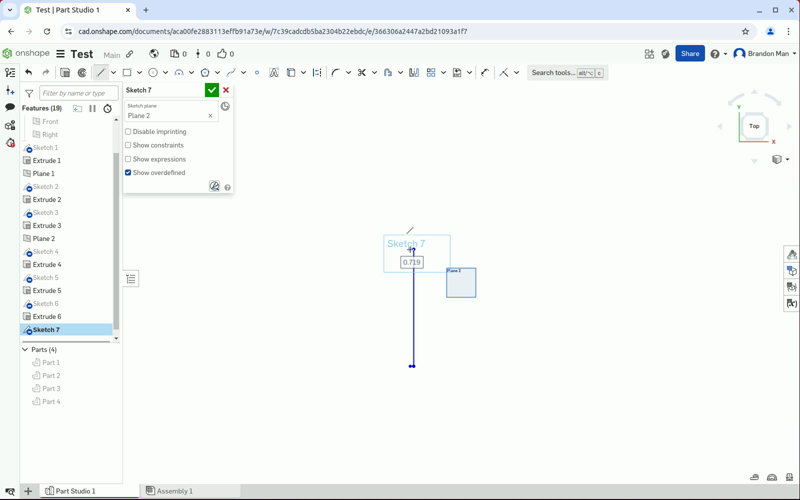
mouse_move(410, 366)
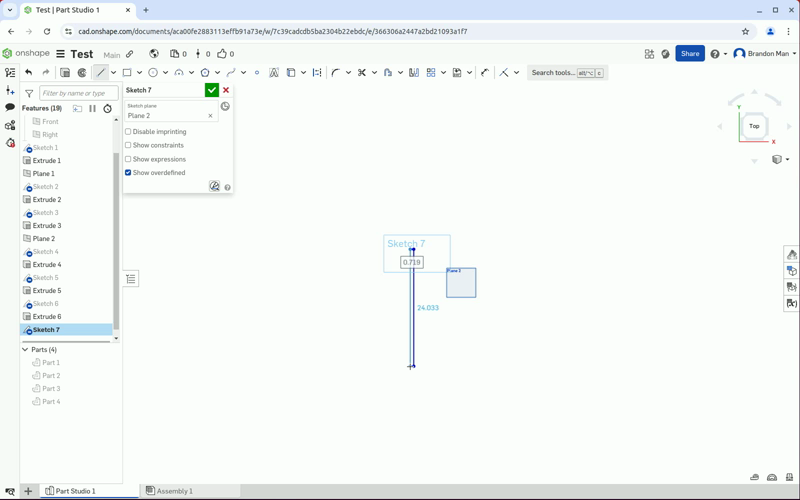
scroll(6)
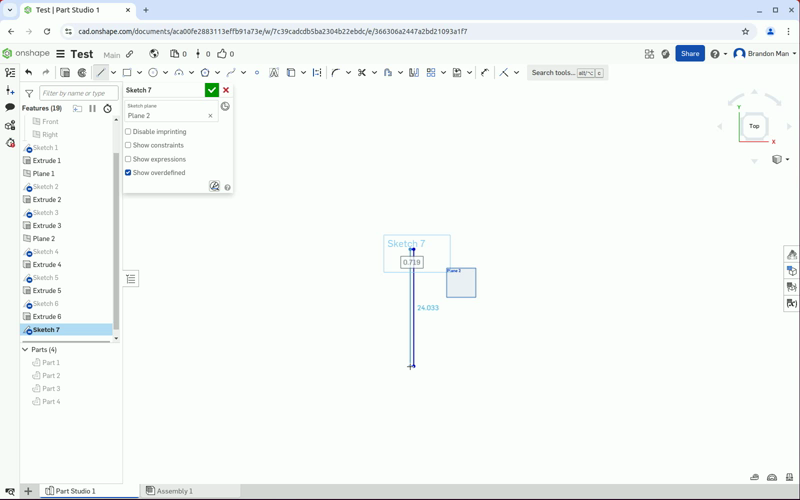
scroll(6)
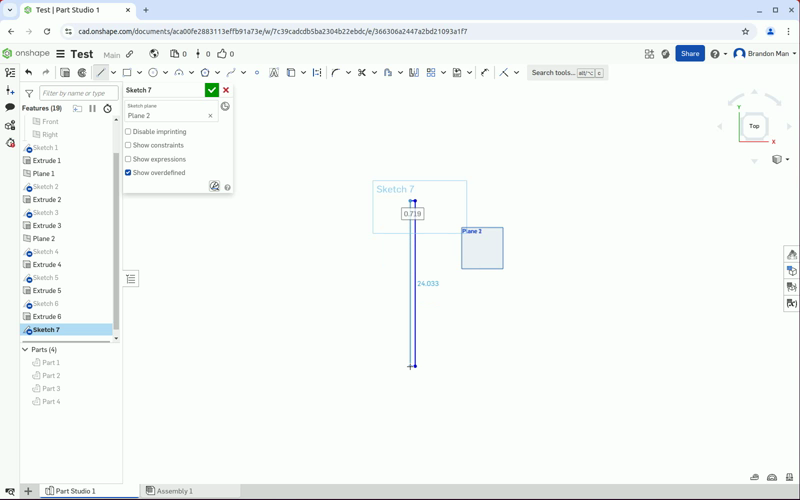
scroll(6)
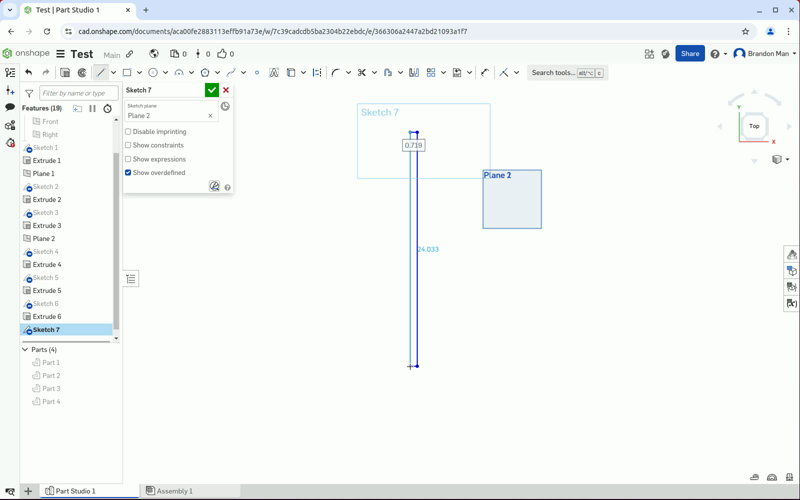
scroll(6)
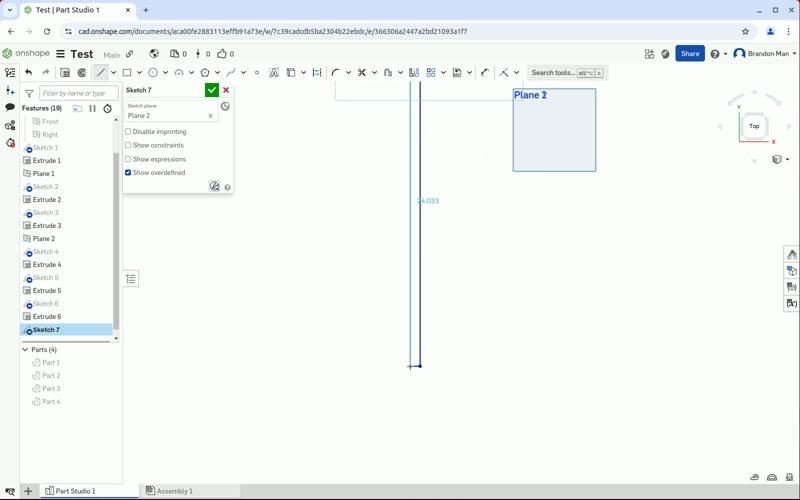
scroll(6)
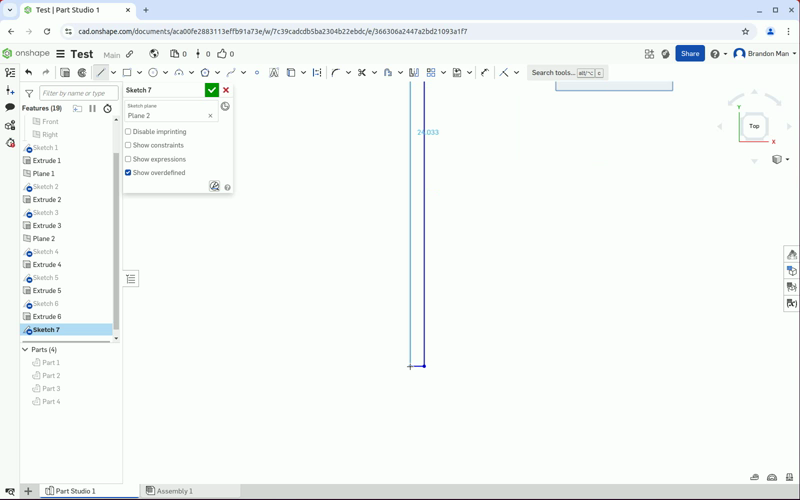
scroll(6)
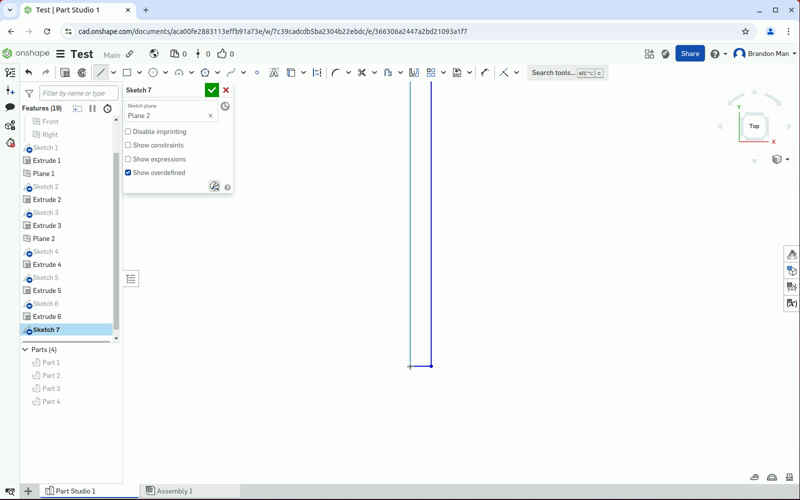
scroll(6)
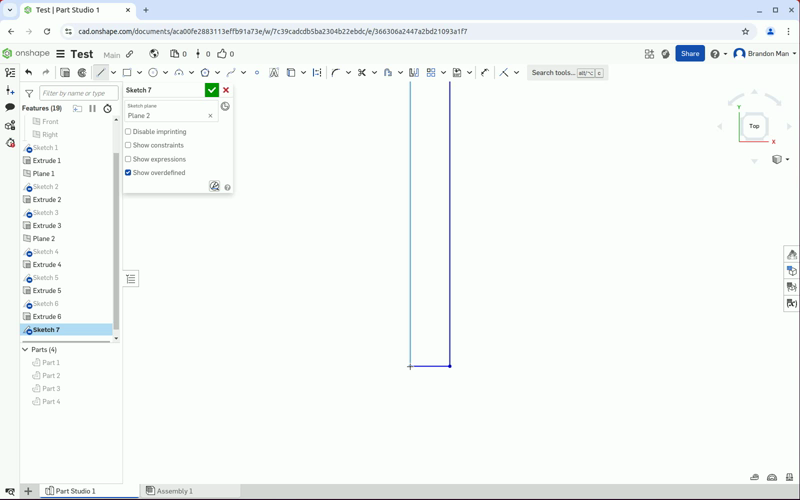
key_up(shift)
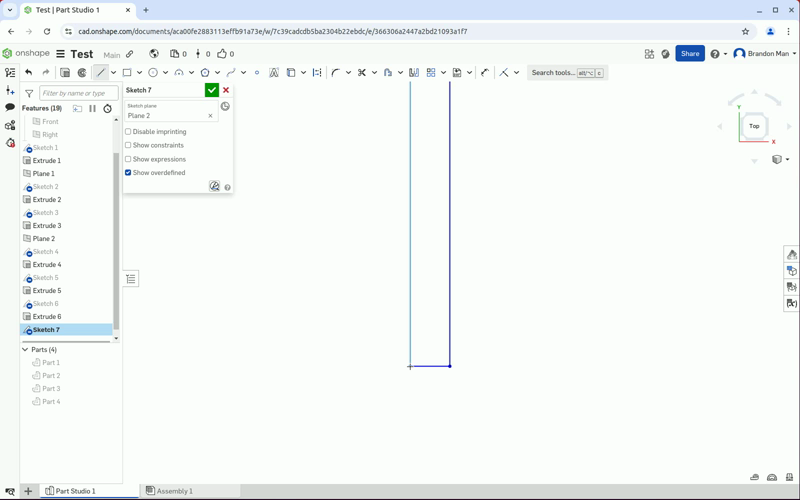
click(410, 366)
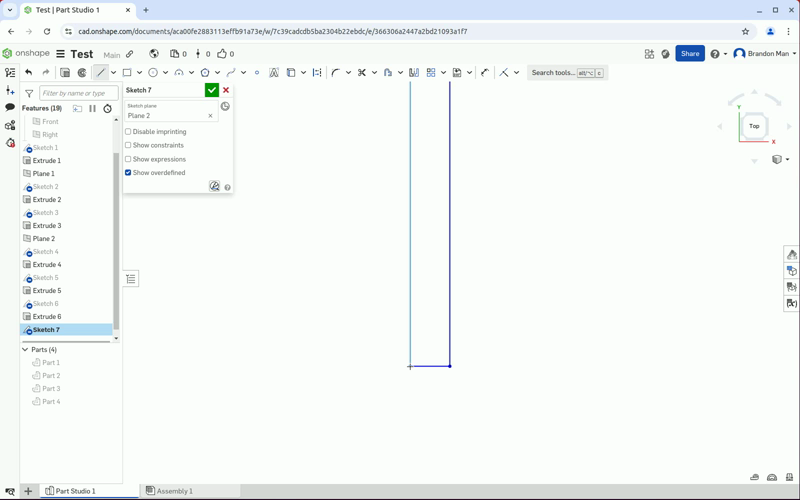
scroll(-6)
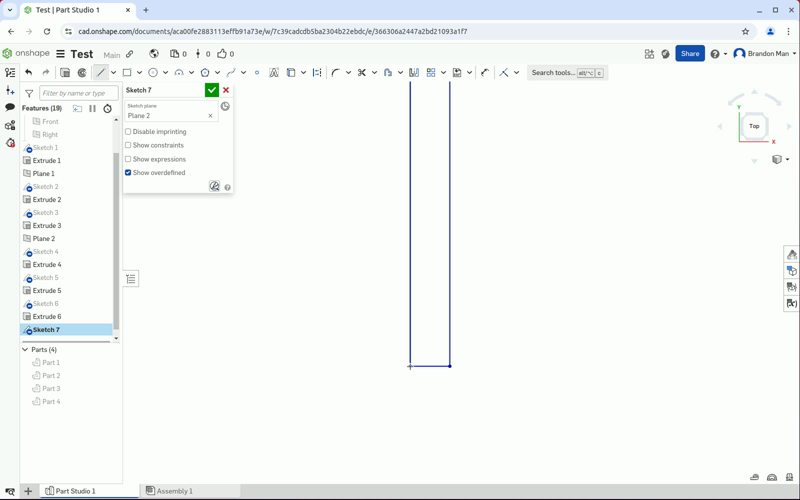
scroll(-6)
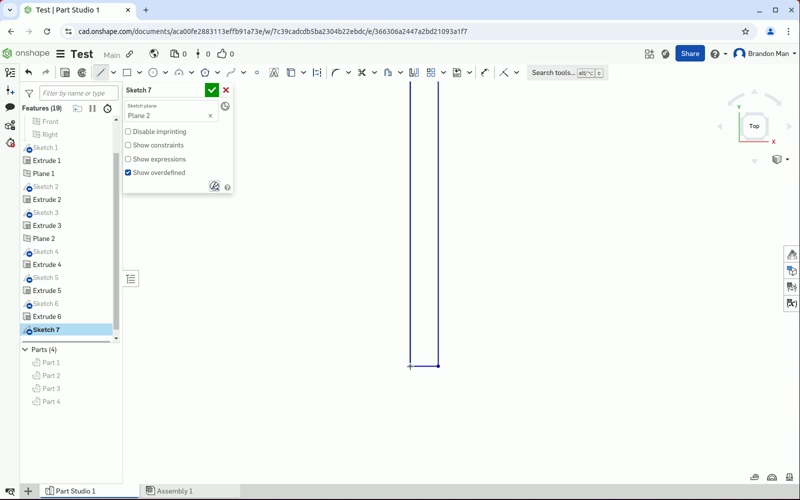
scroll(-6)
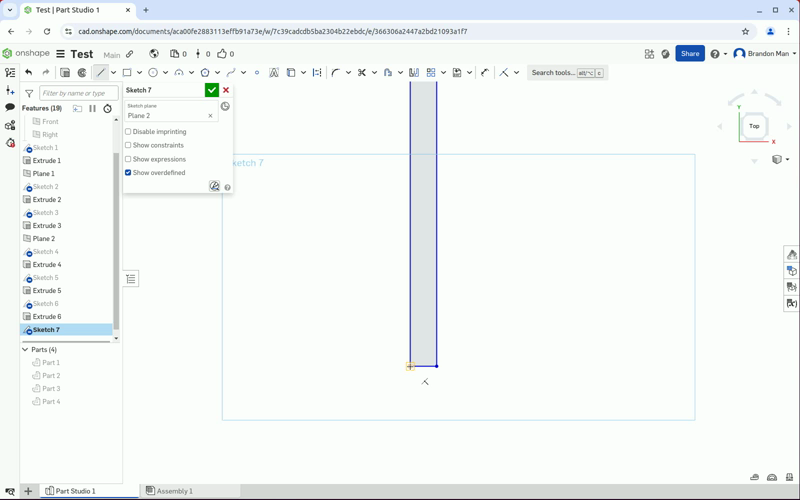
scroll(-6)
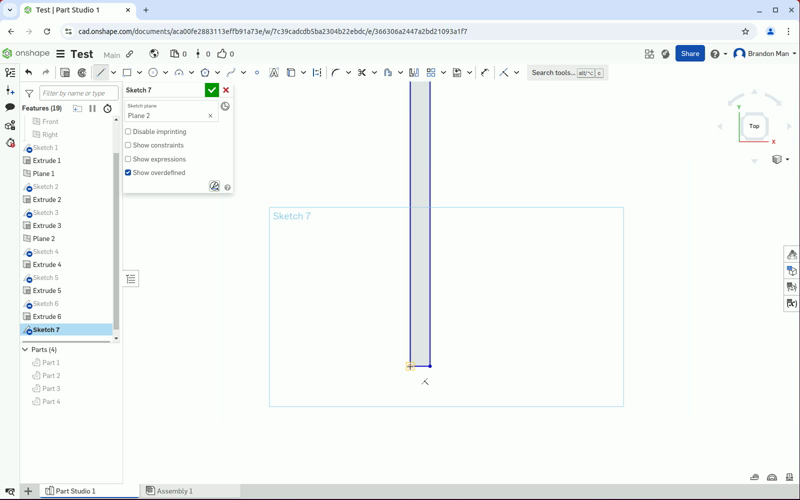
scroll(-6)
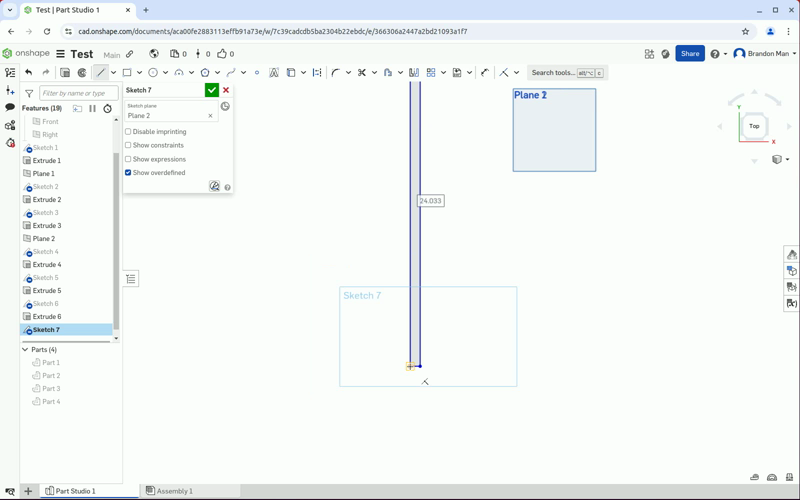
scroll(-6)
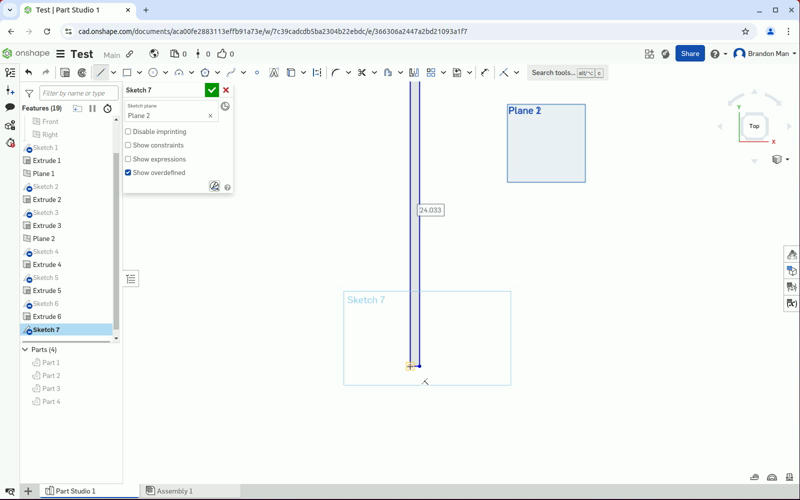
scroll(-6)
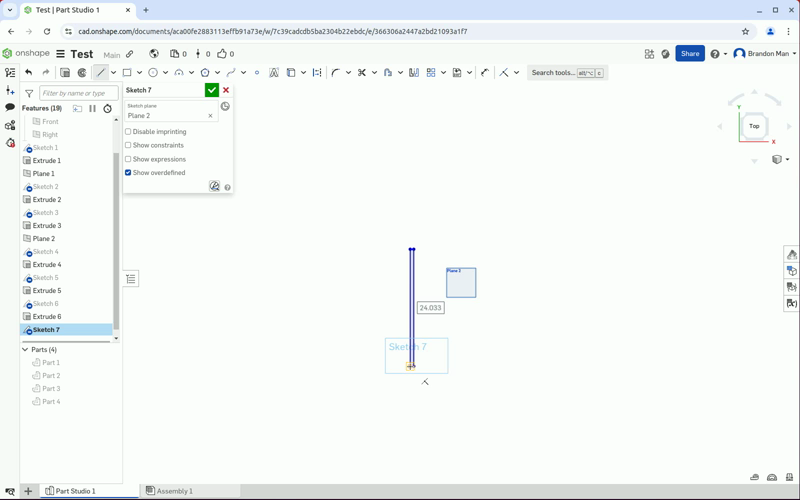
key(esc)
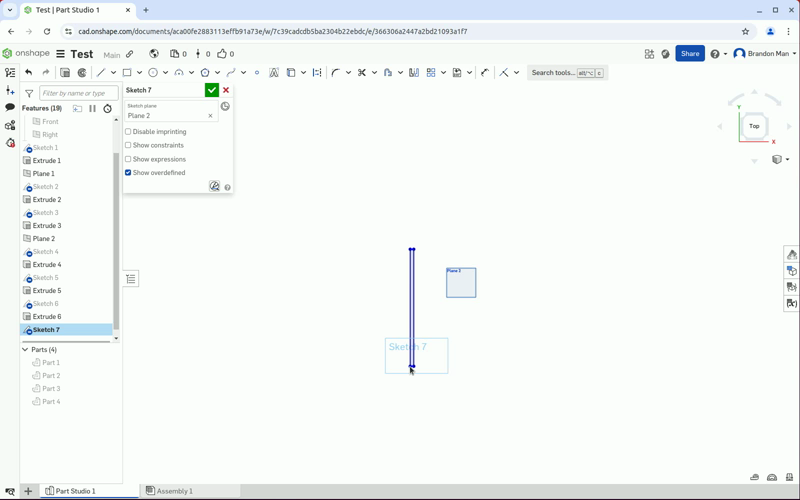
mouse_move(411, 329)
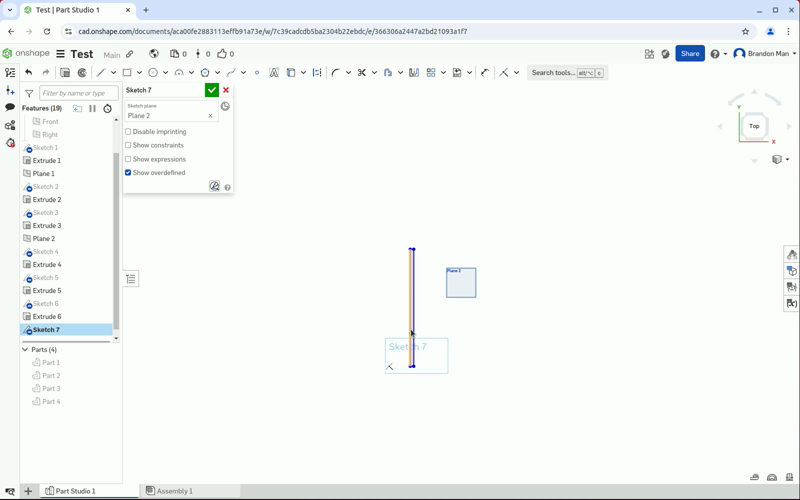
scroll(6)
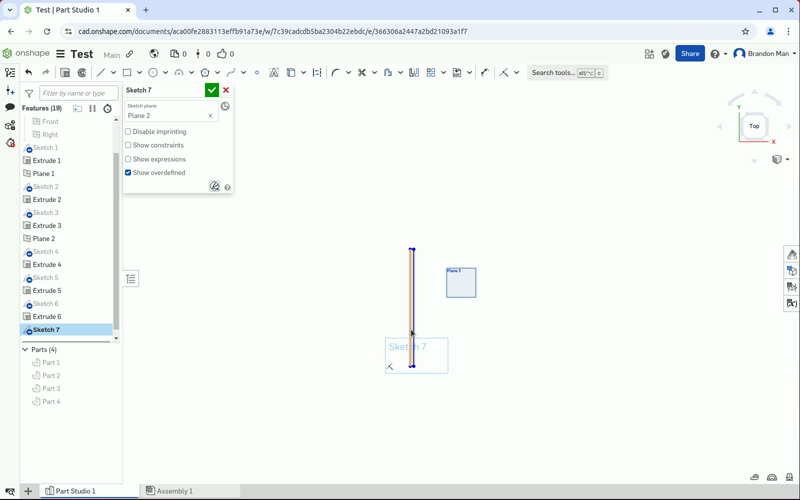
scroll(6)
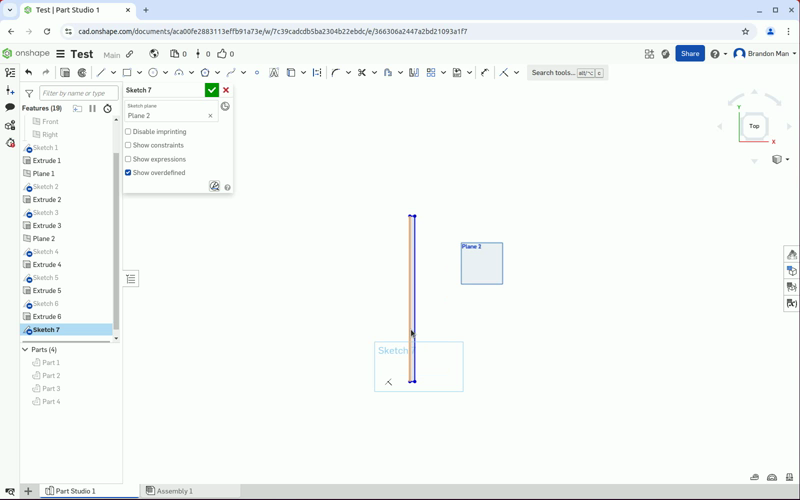
scroll(6)
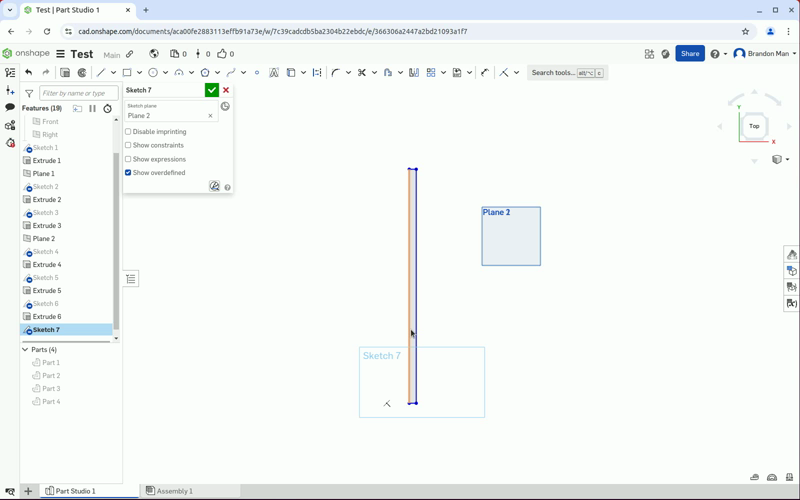
scroll(6)
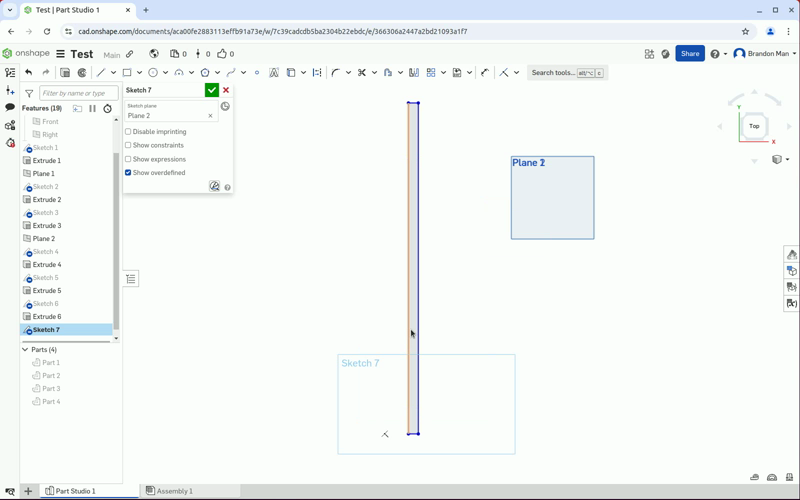
scroll(6)
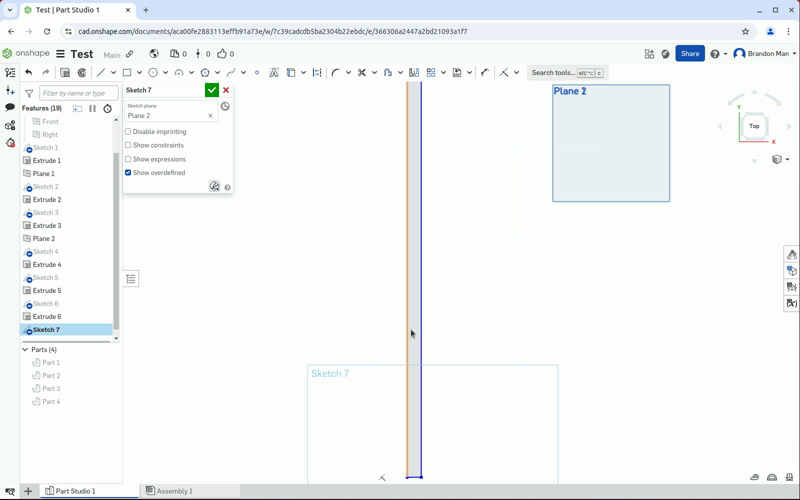
scroll(6)
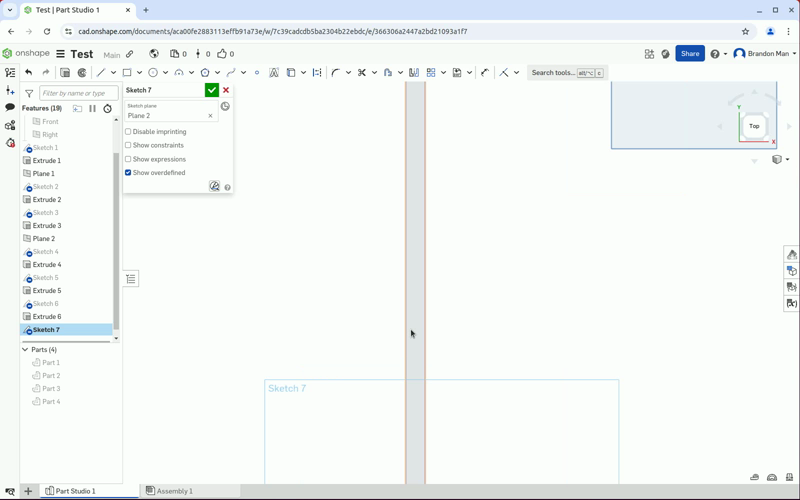
scroll(6)
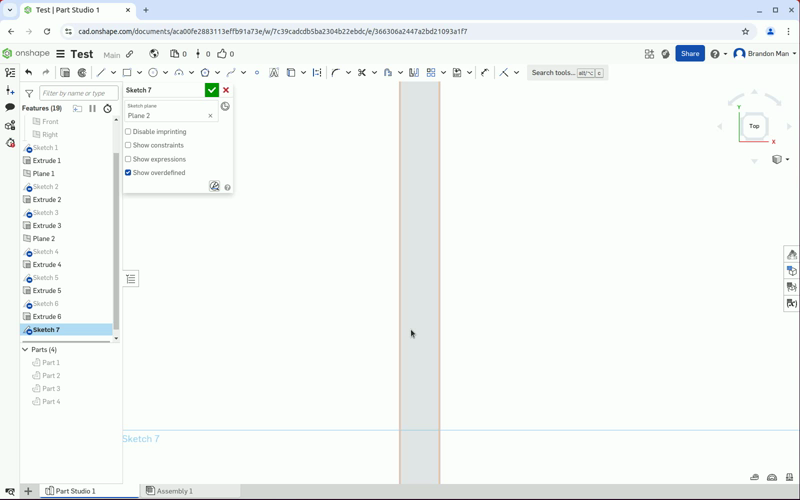
click(411, 329)
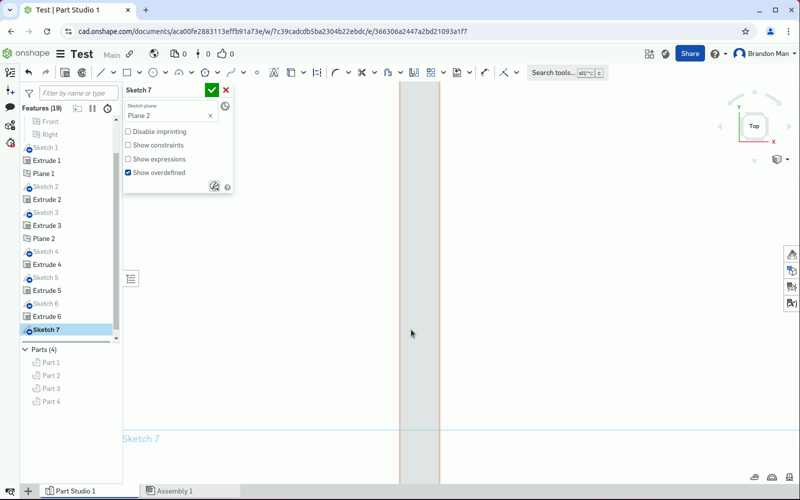
scroll(-6)
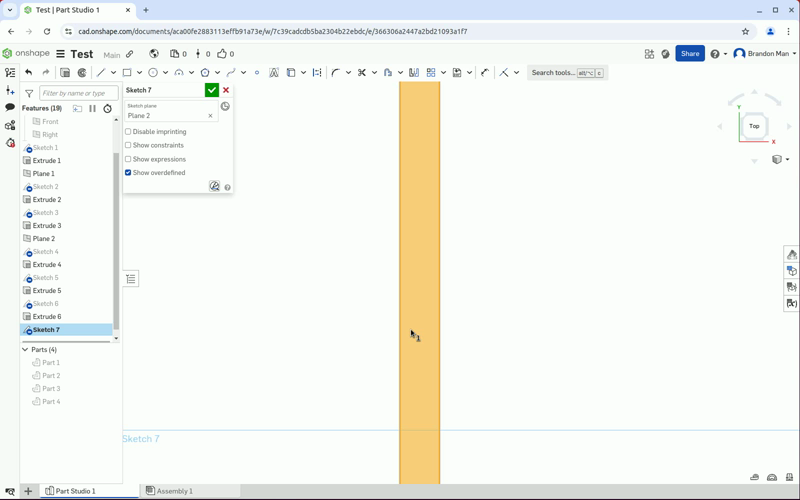
scroll(-6)
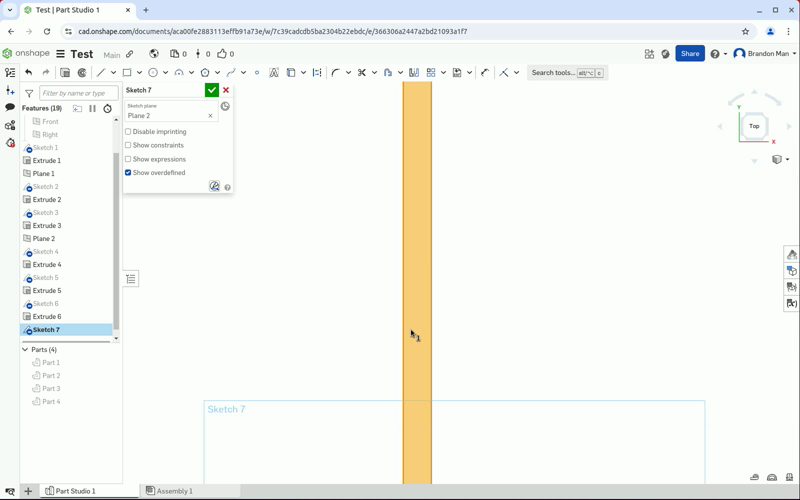
scroll(-6)
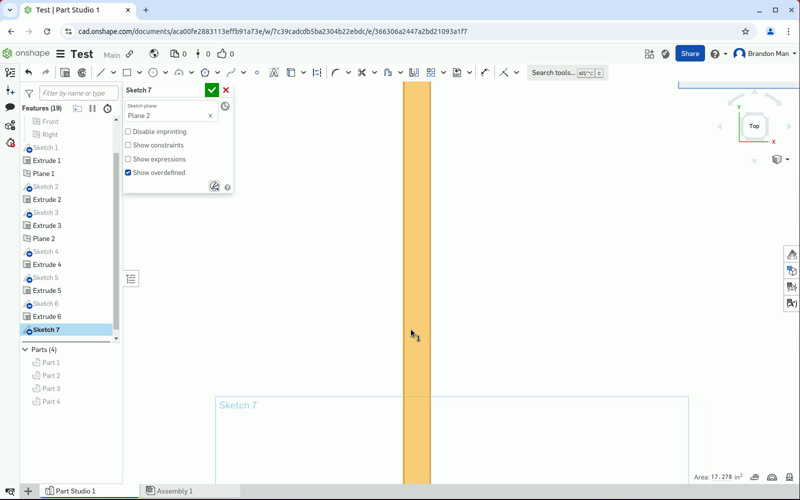
scroll(-6)
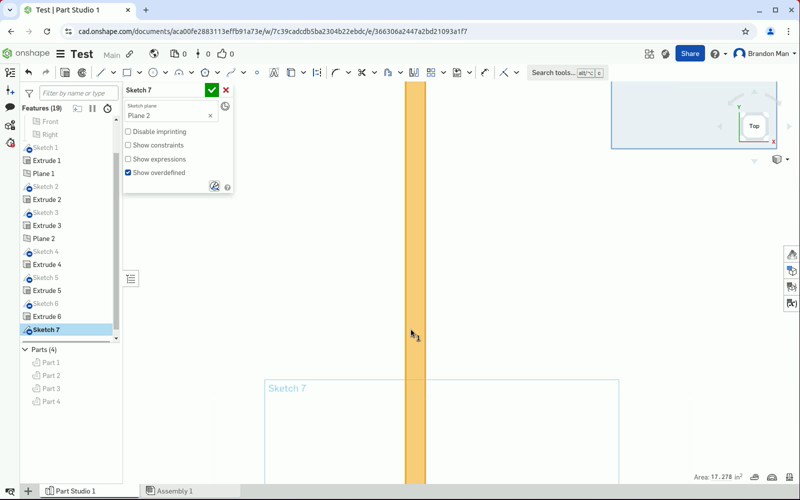
scroll(-6)
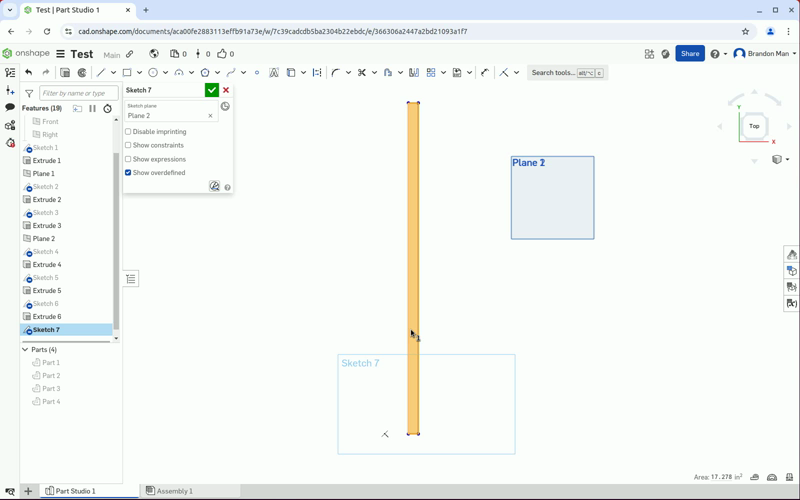
scroll(-6)
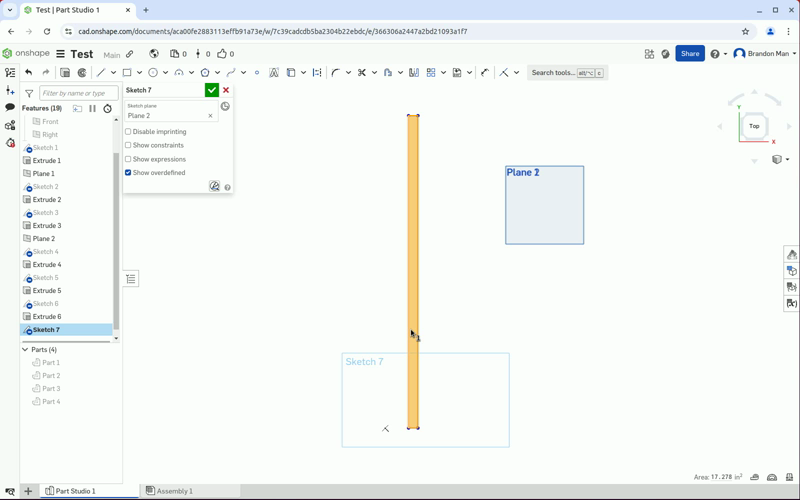
scroll(-6)
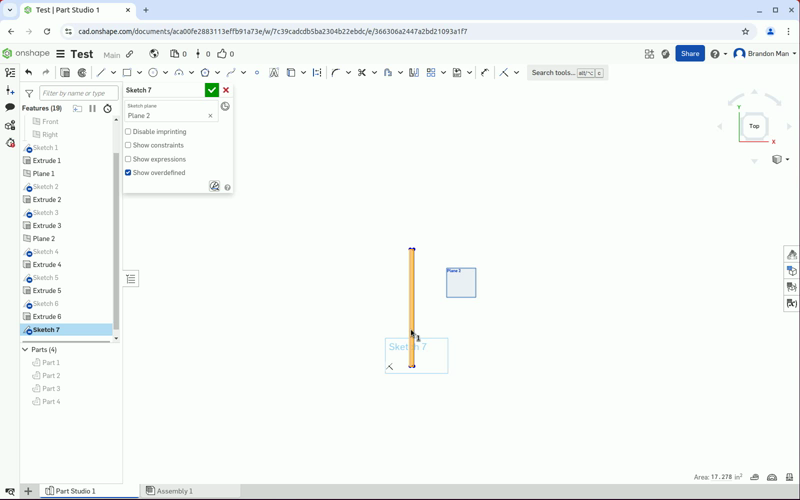
mouse_move(73, 352)
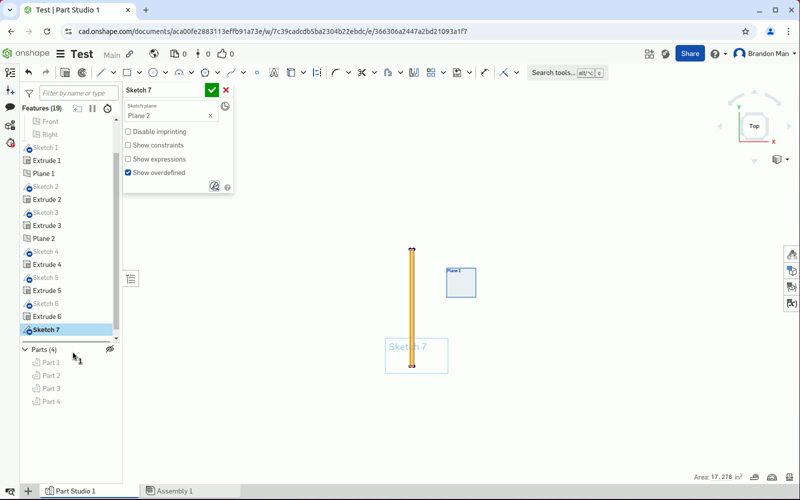
key(shift+y)
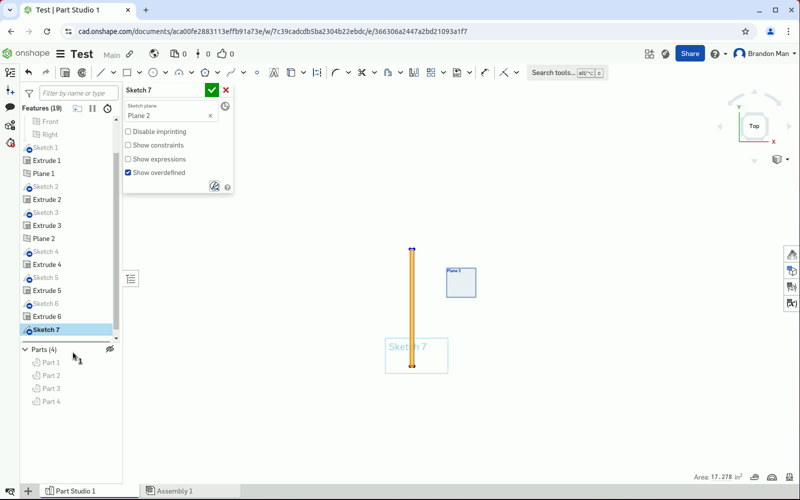
key(shift+e)
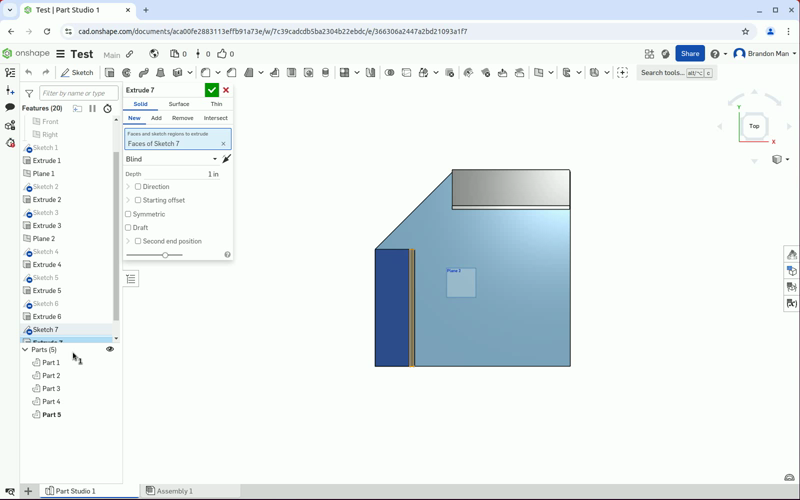
mouse_move(143, 106)
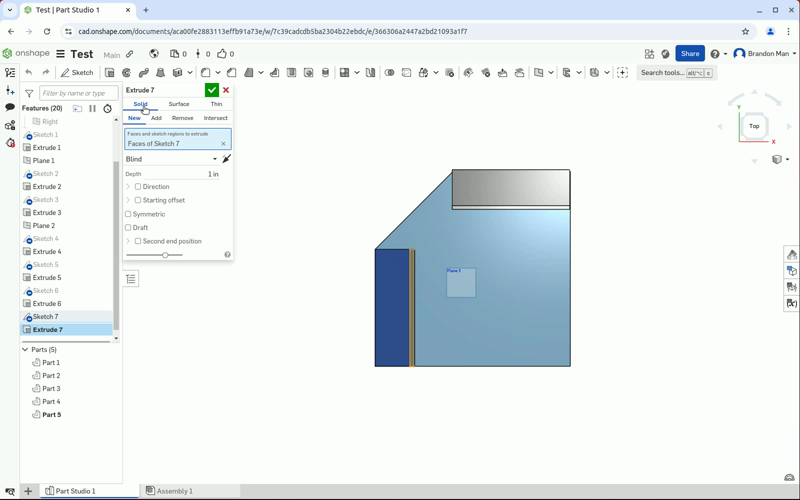
click(143, 106)
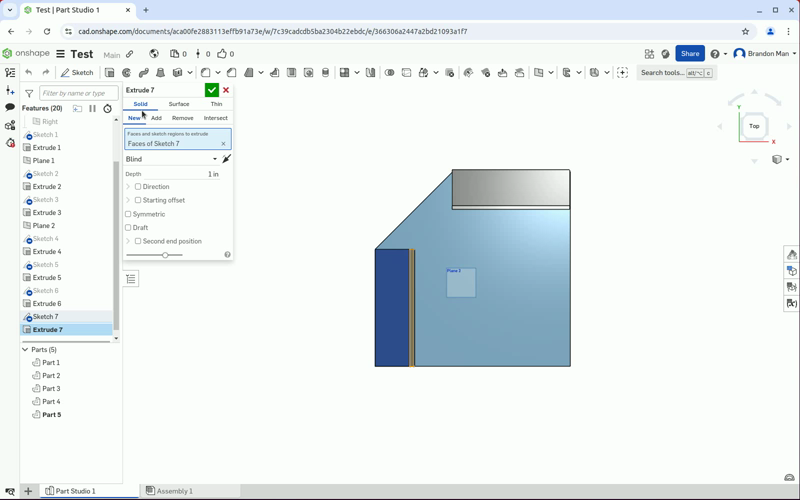
mouse_move(137, 120)
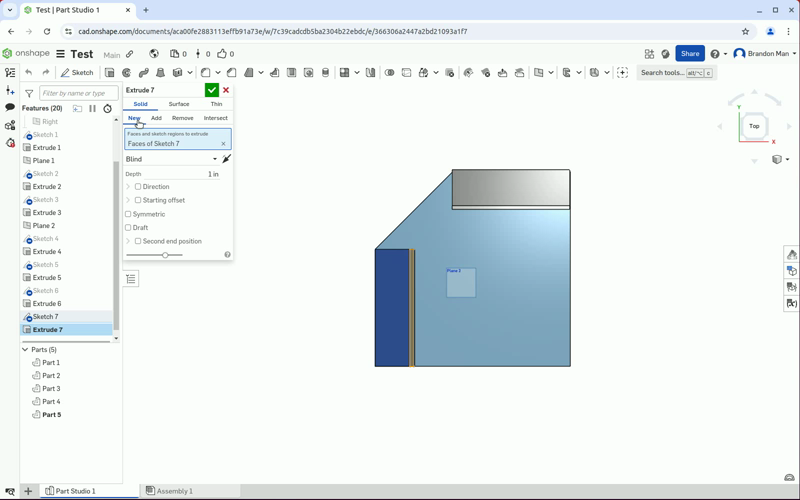
click(137, 120)
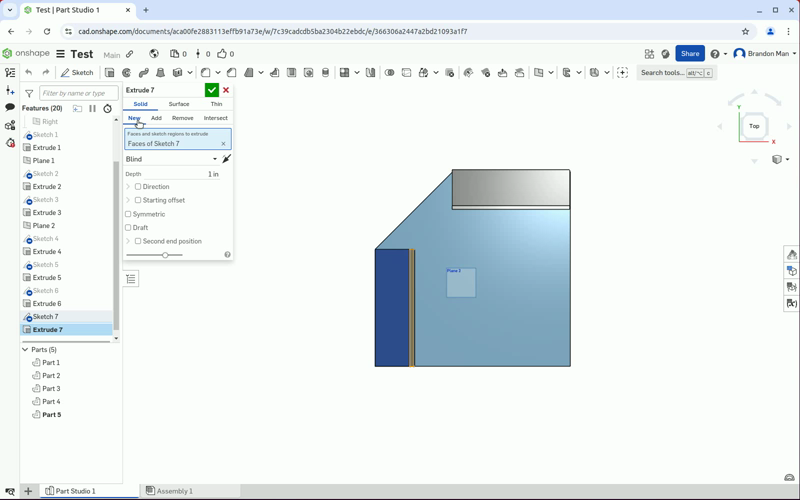
key(tab, 4)
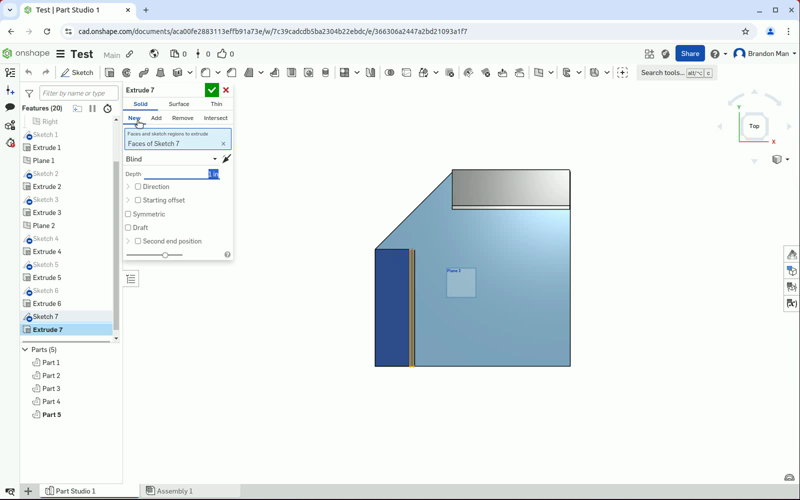
text(7.703)
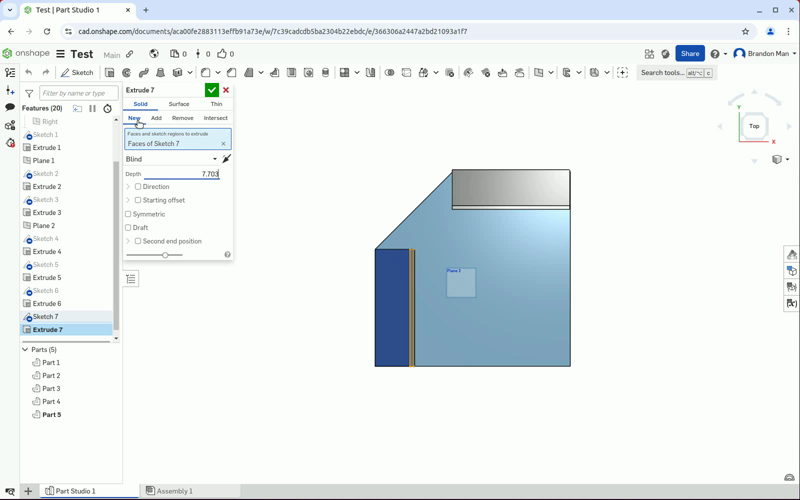
key(enter)
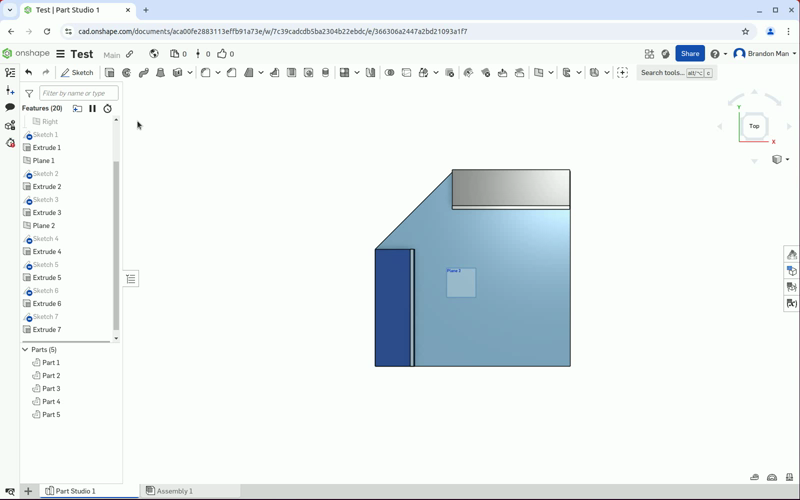
key(shift+h)
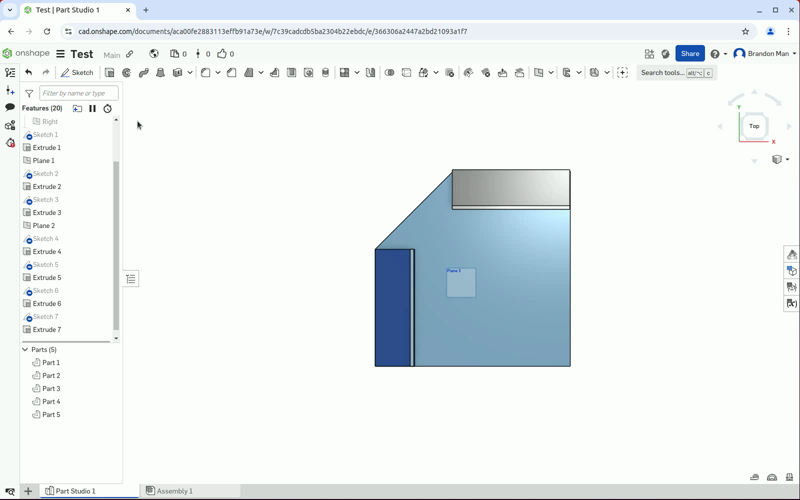
key(shift+h)
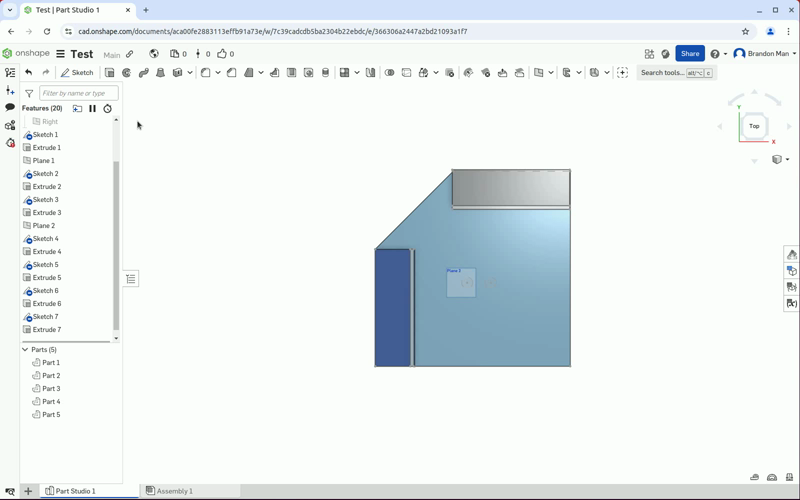
key(shift+7)
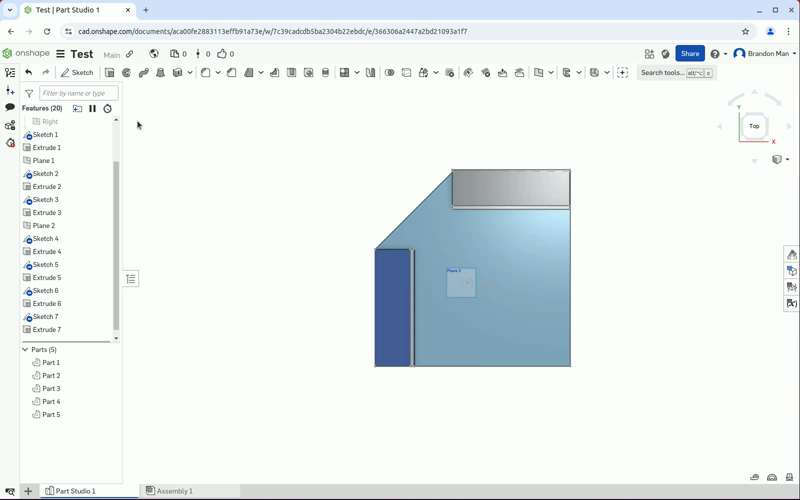
key(up, 3)
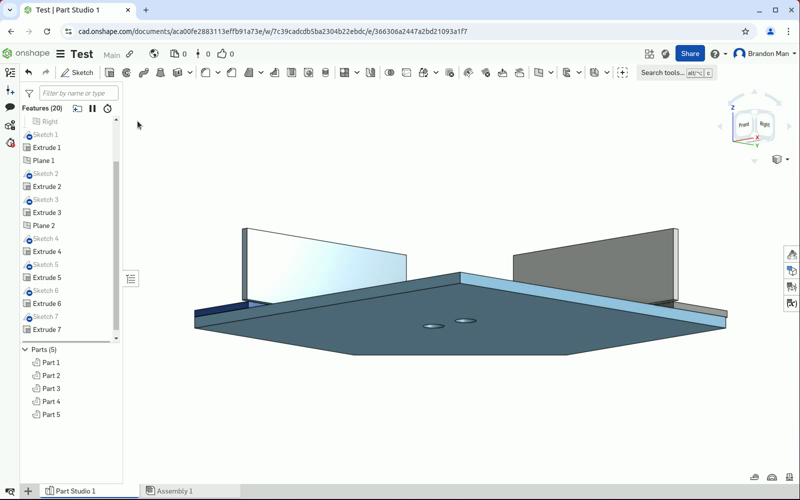
key(left, 3)
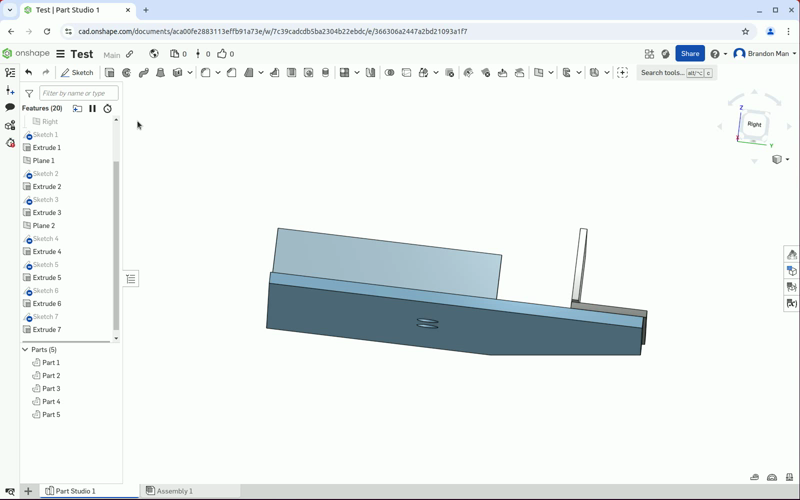
key(right, 3)
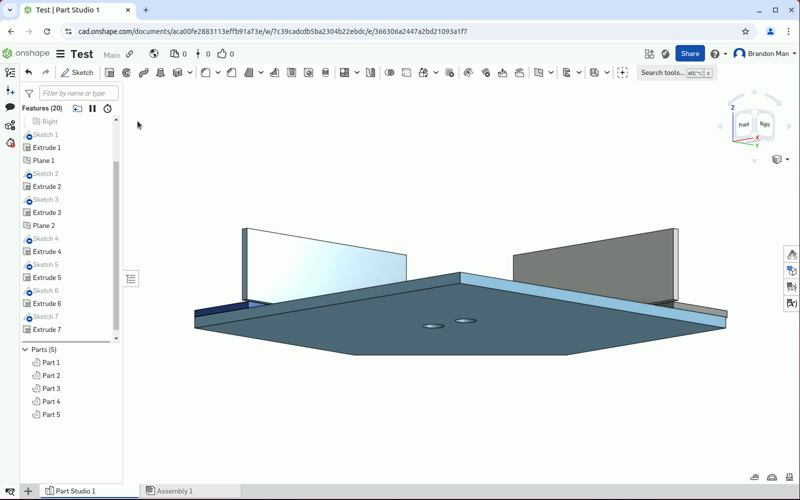
key(down, 3)
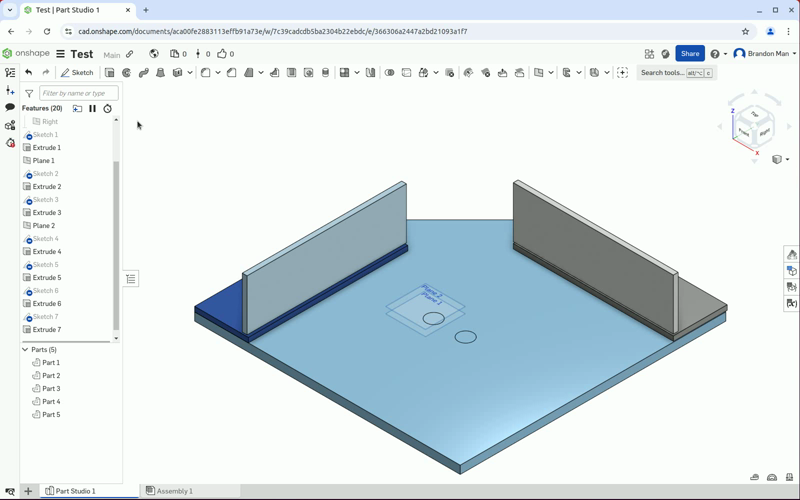
mouse_move(69, 137)
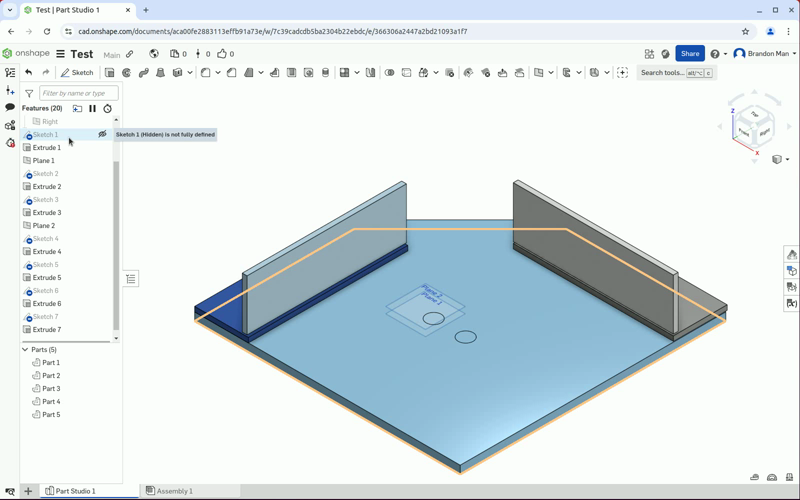
click(69, 137)